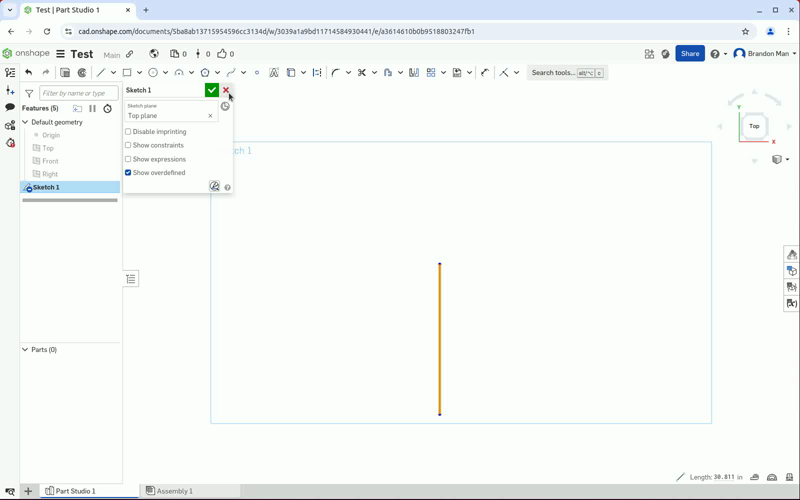
key(shift+h)
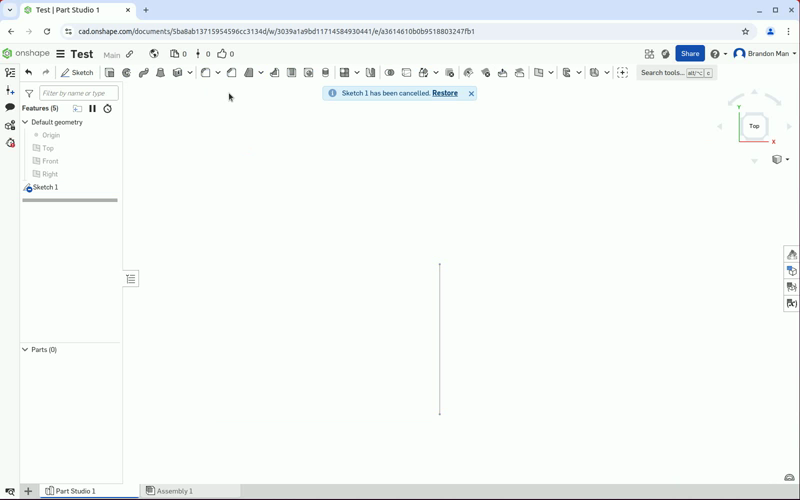
key(shift+s)
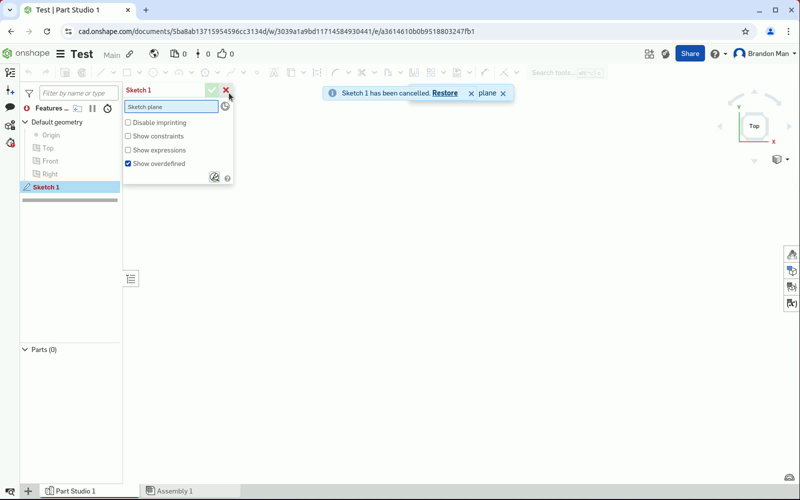
mouse_move(73, 150)
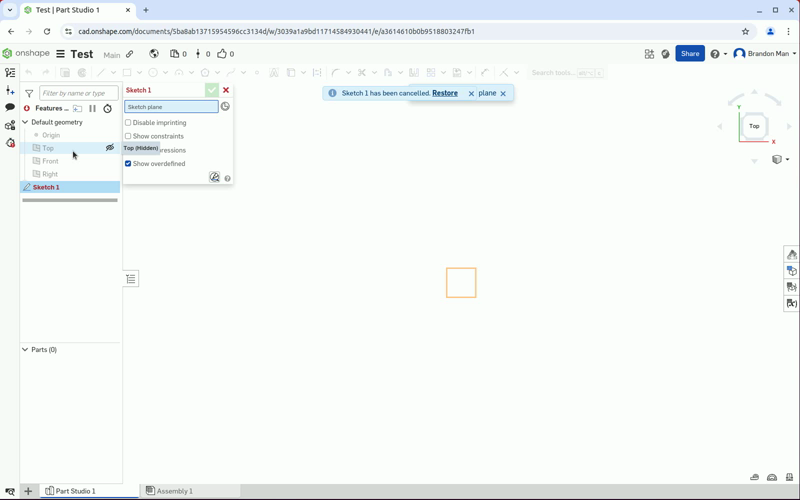
click(73, 150)
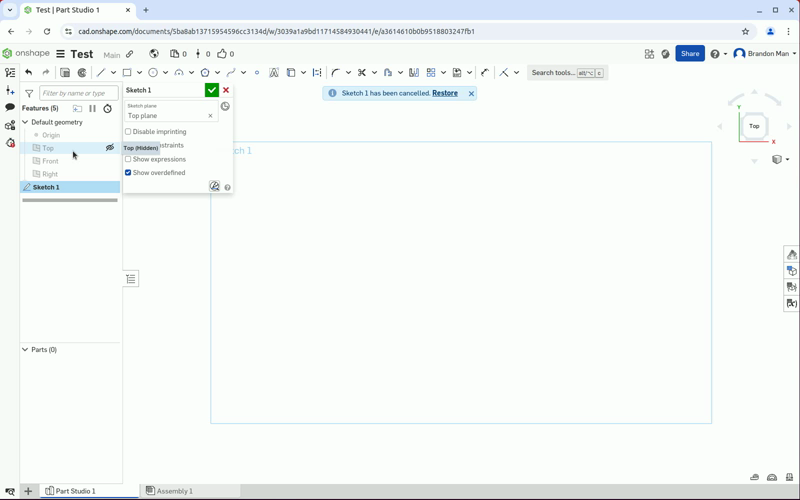
mouse_move(73, 352)
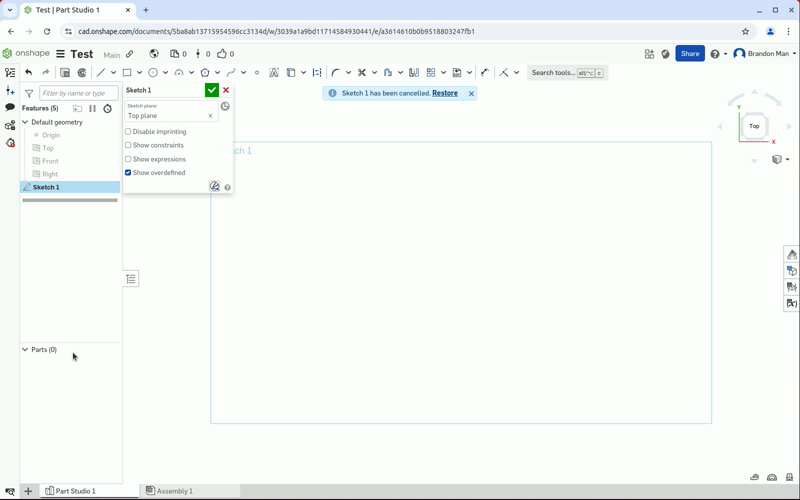
key(y)
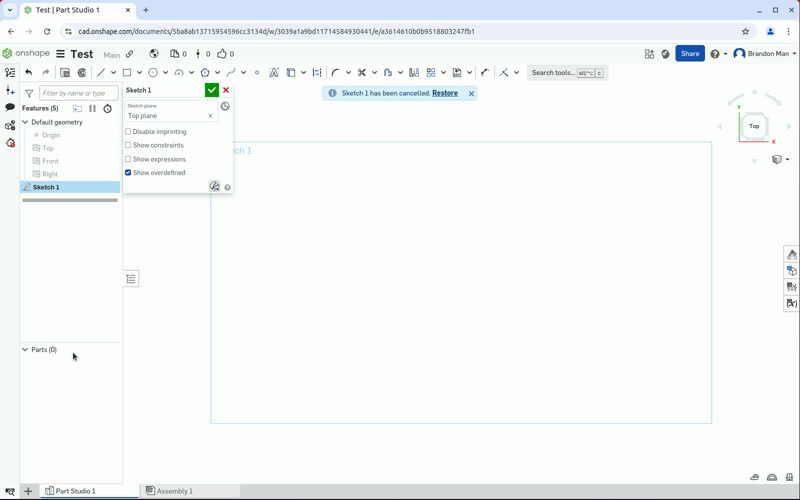
key(c)
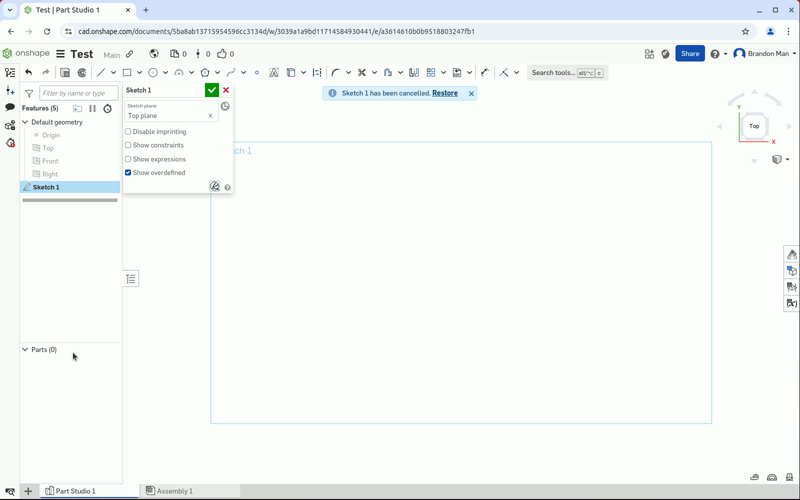
key_down(shift)
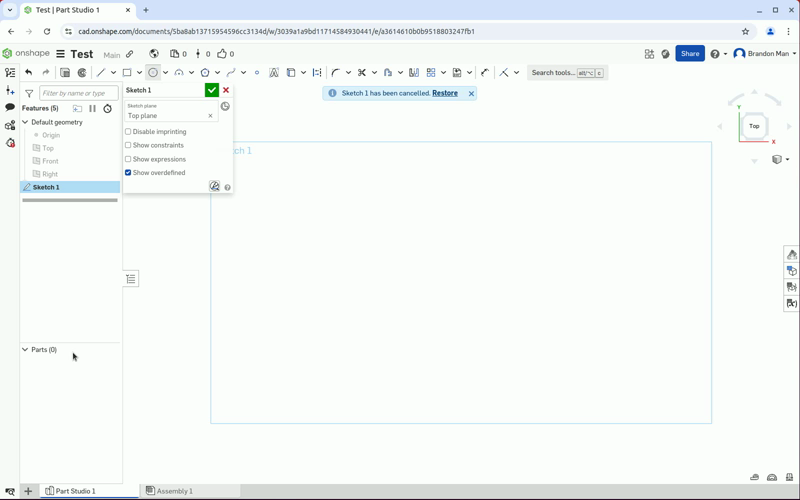
mouse_move(461, 178)
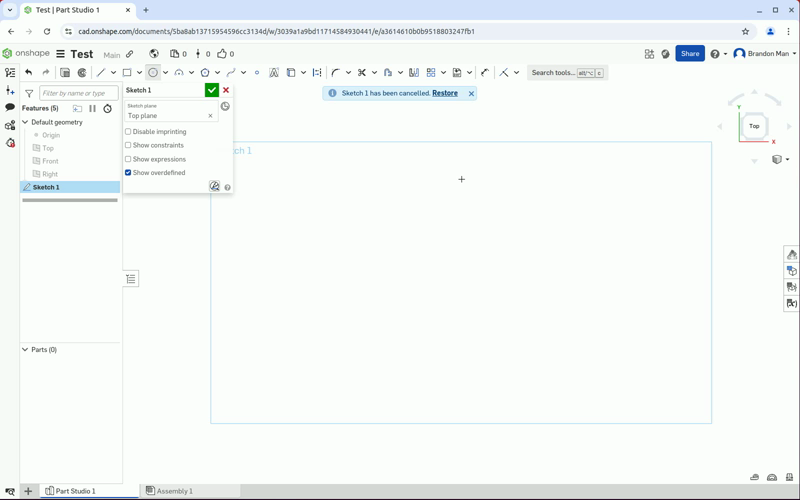
click(461, 178)
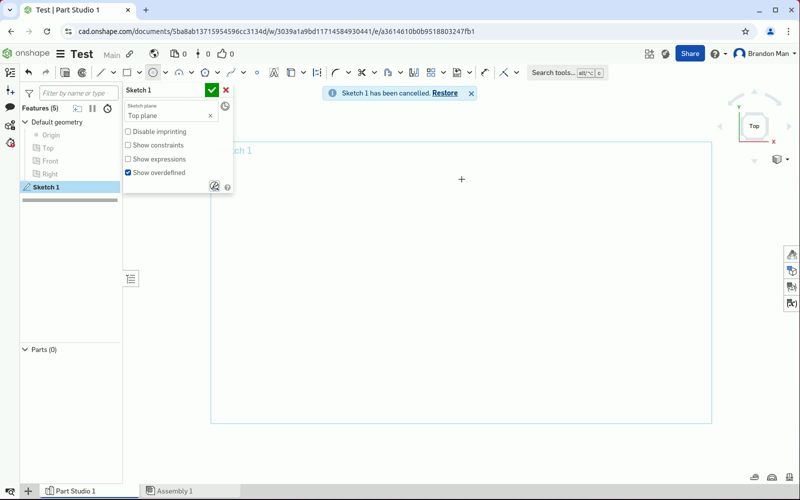
key_up(shift)
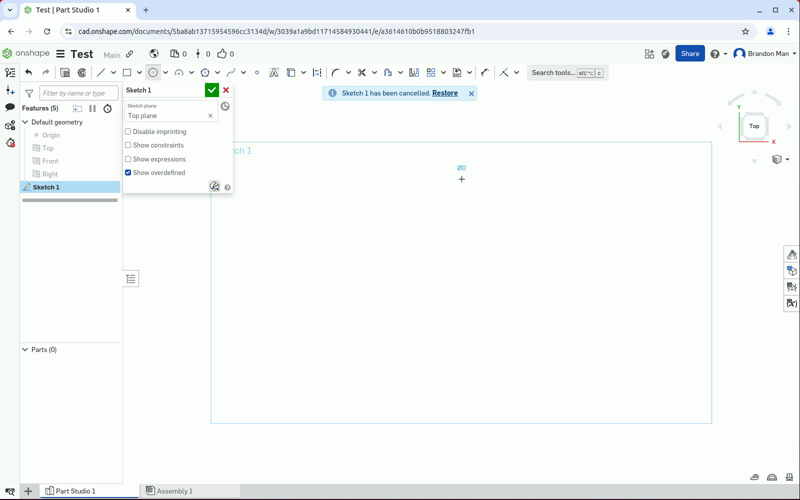
mouse_move(471, 178)
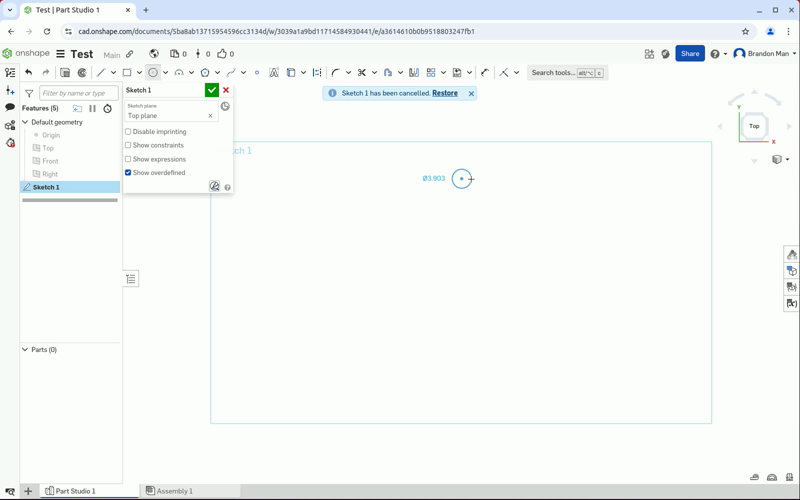
click(471, 178)
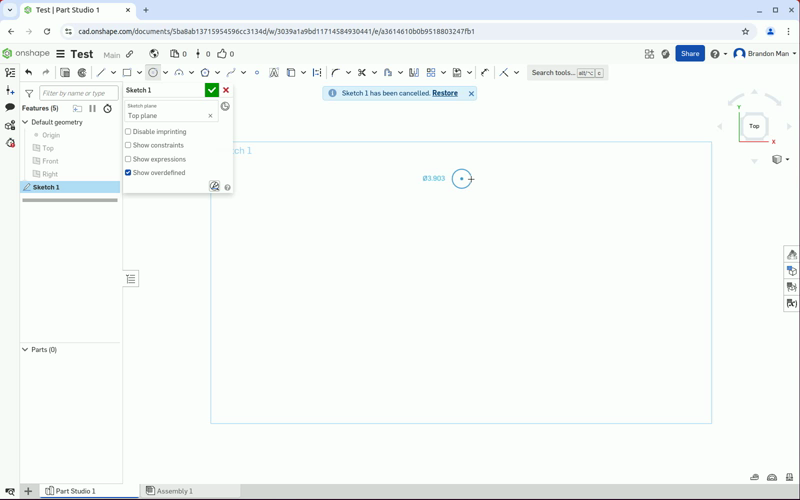
key(esc)
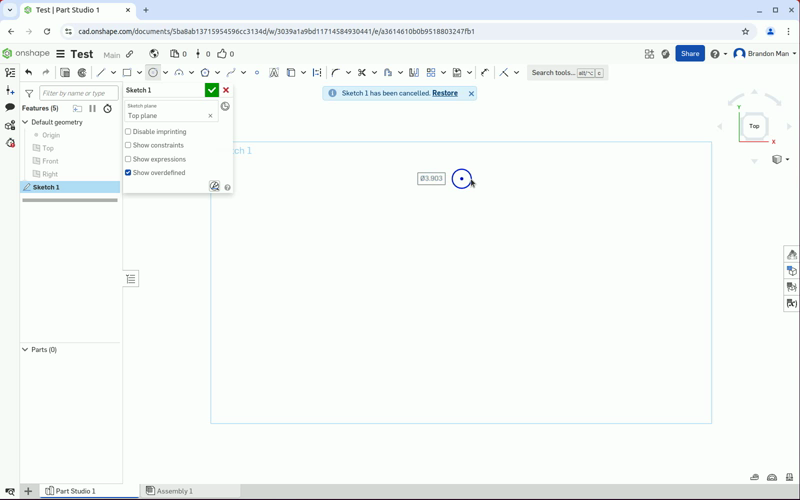
key(c)
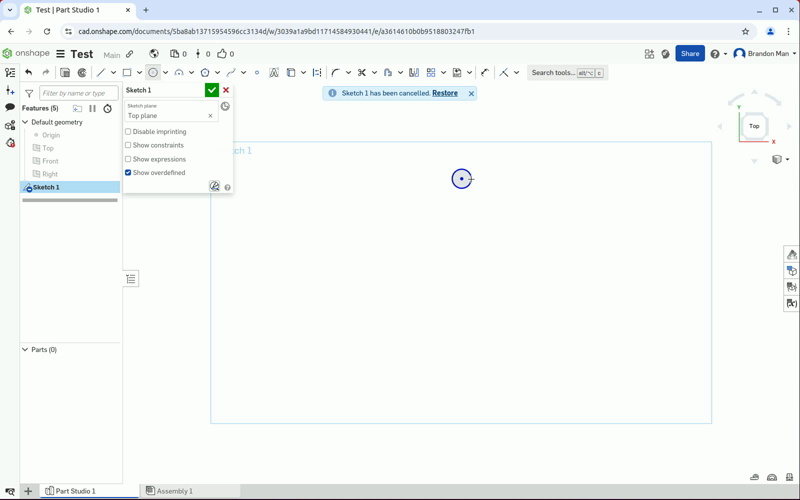
key_down(shift)
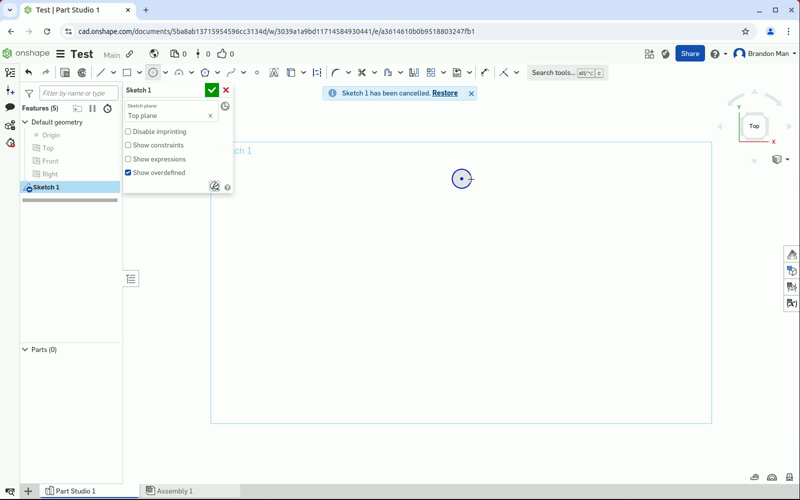
mouse_move(461, 178)
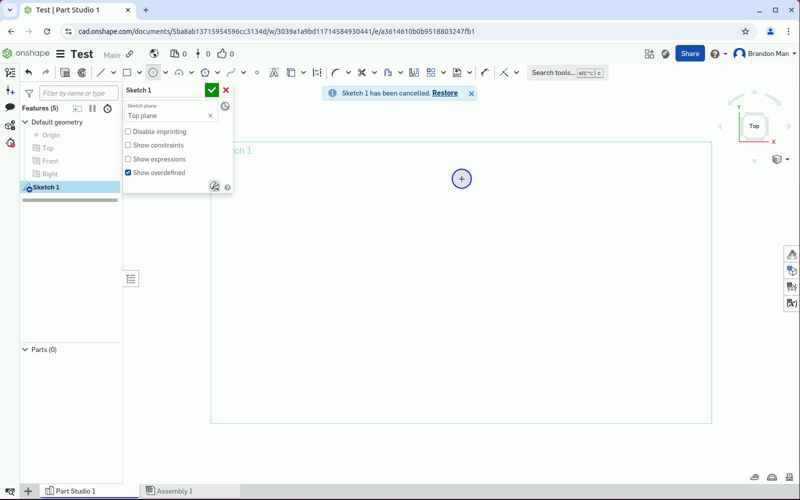
click(461, 178)
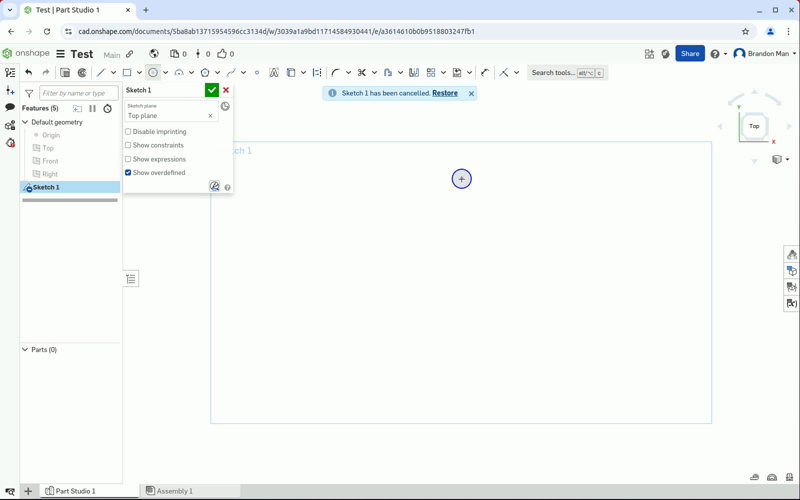
key_up(shift)
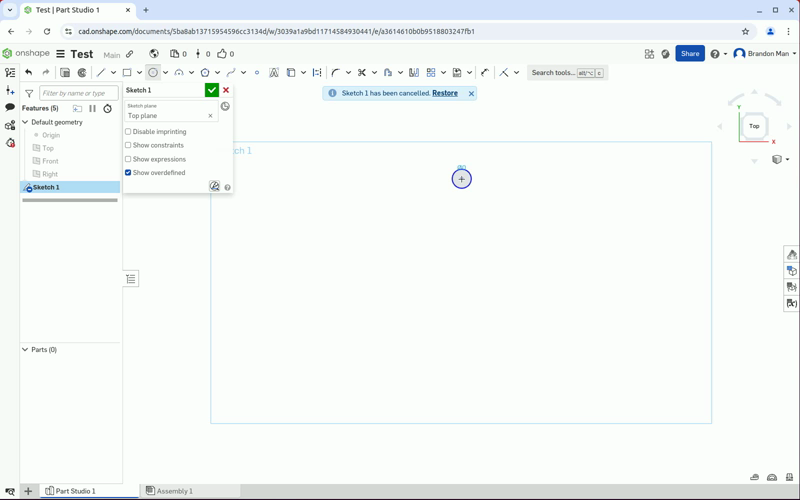
mouse_move(464, 178)
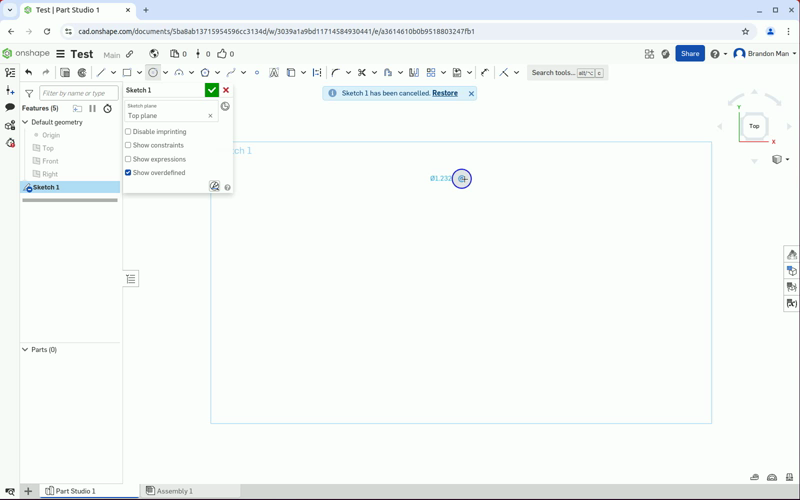
scroll(6)
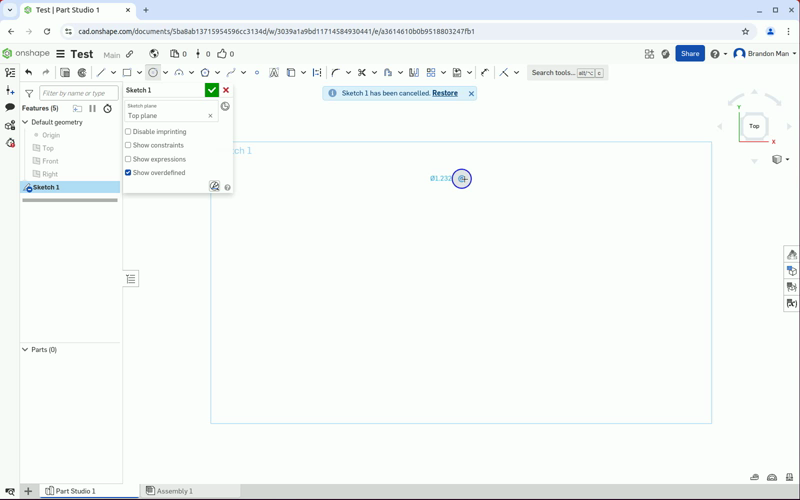
scroll(6)
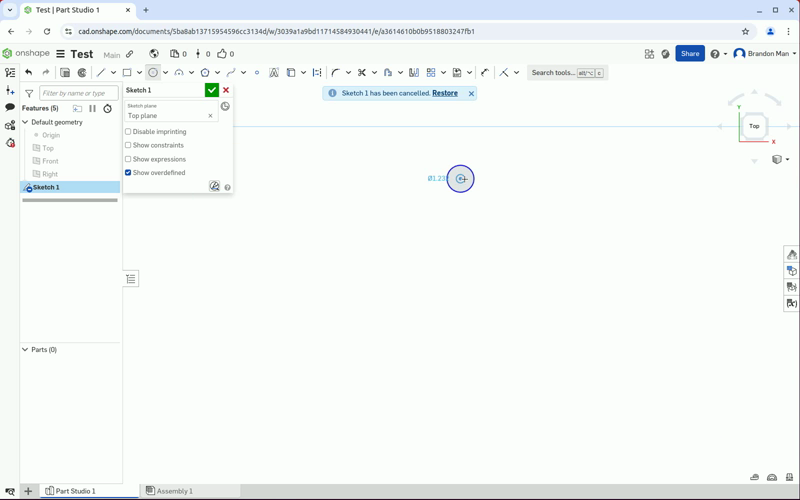
scroll(6)
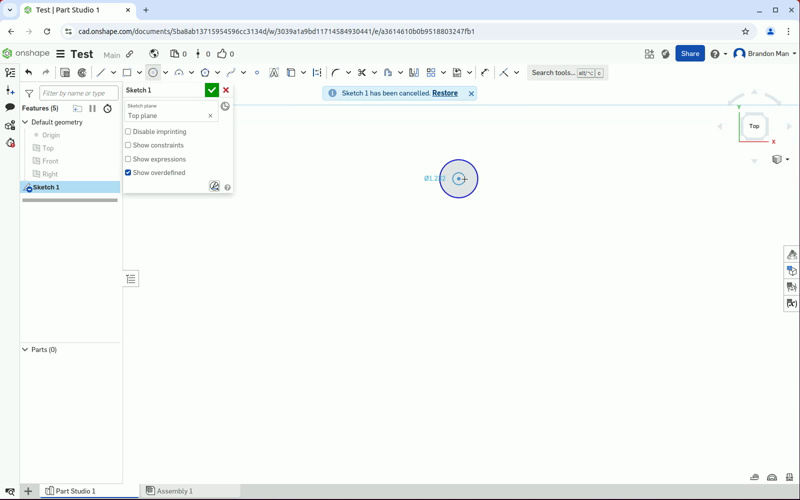
scroll(6)
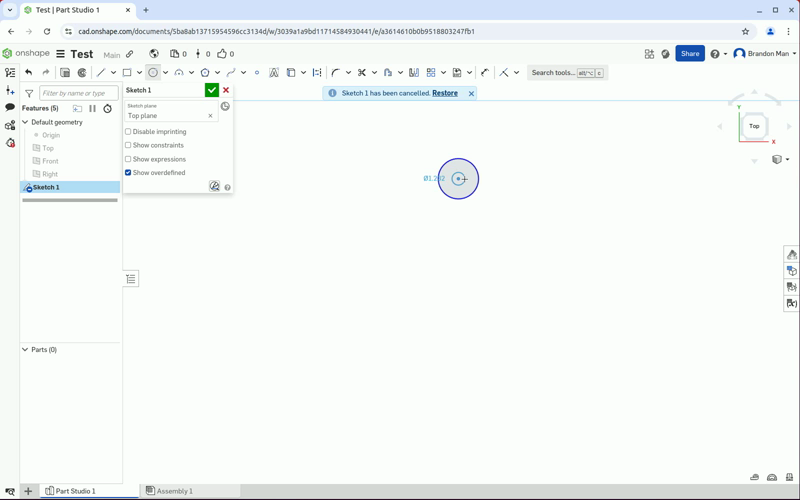
scroll(6)
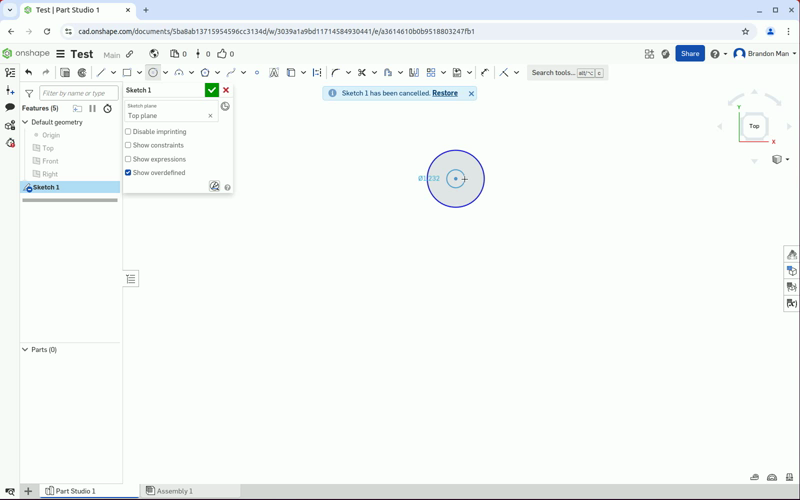
scroll(6)
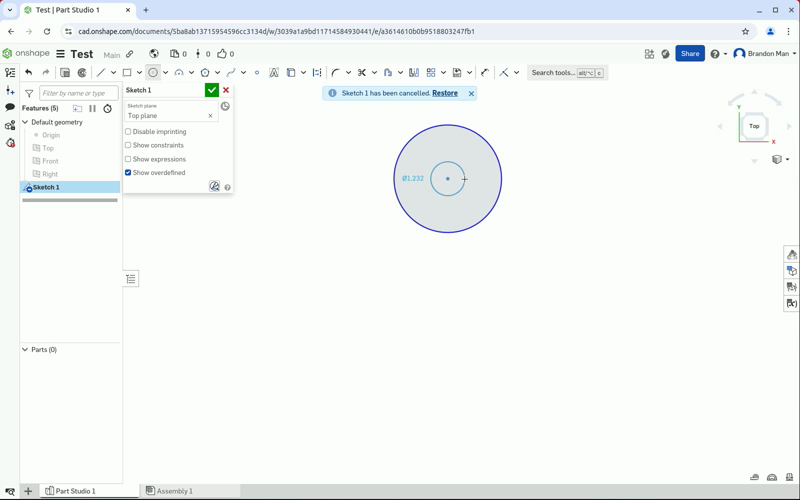
scroll(6)
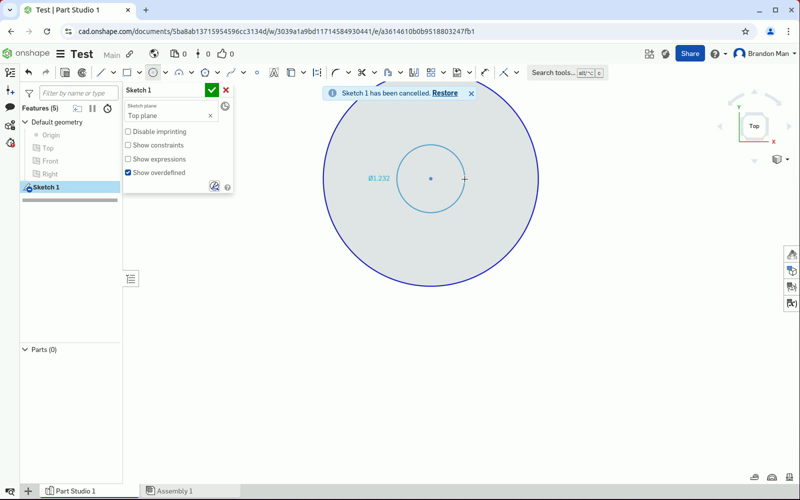
click(464, 178)
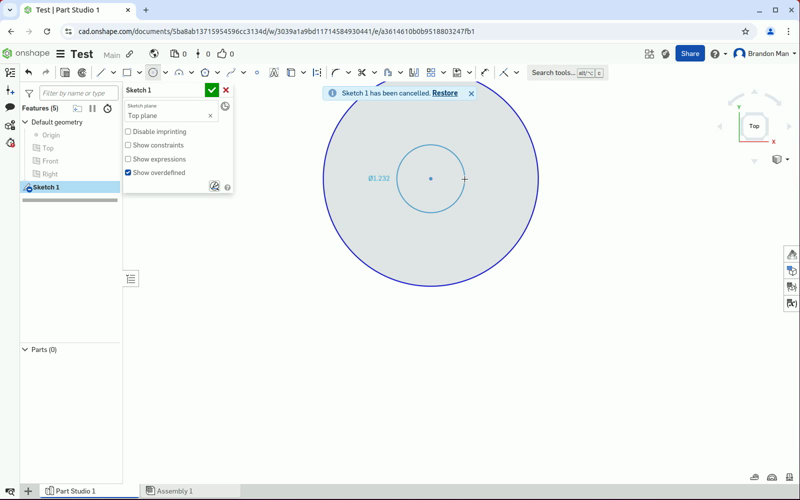
scroll(-6)
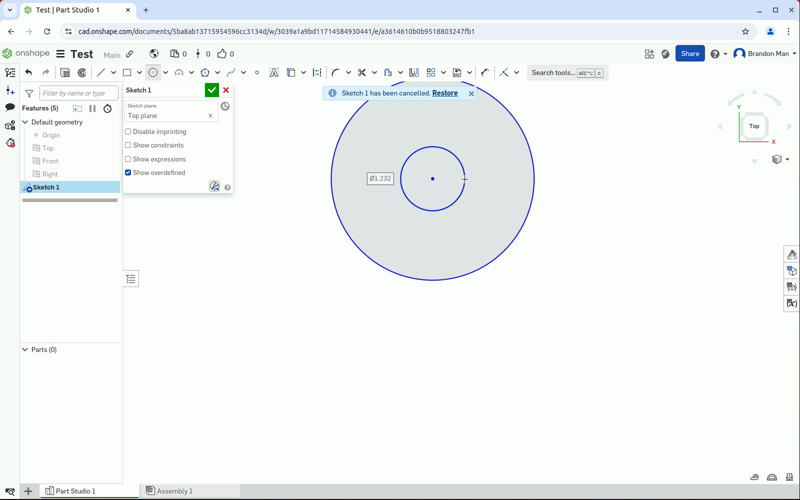
scroll(-6)
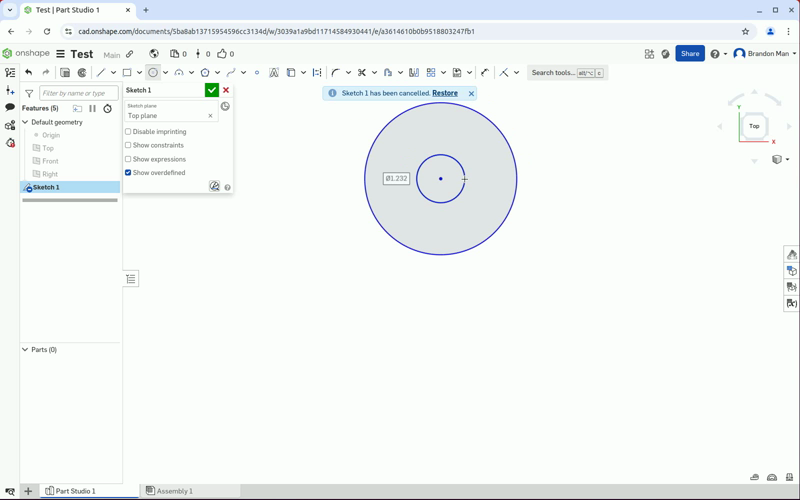
scroll(-6)
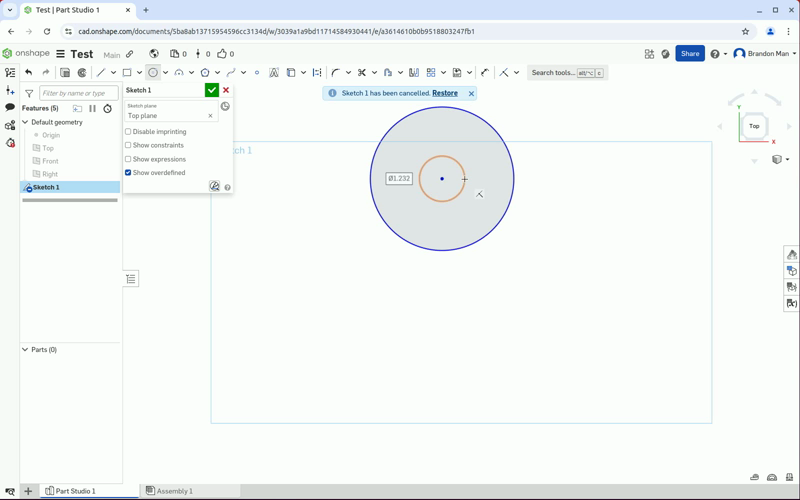
scroll(-6)
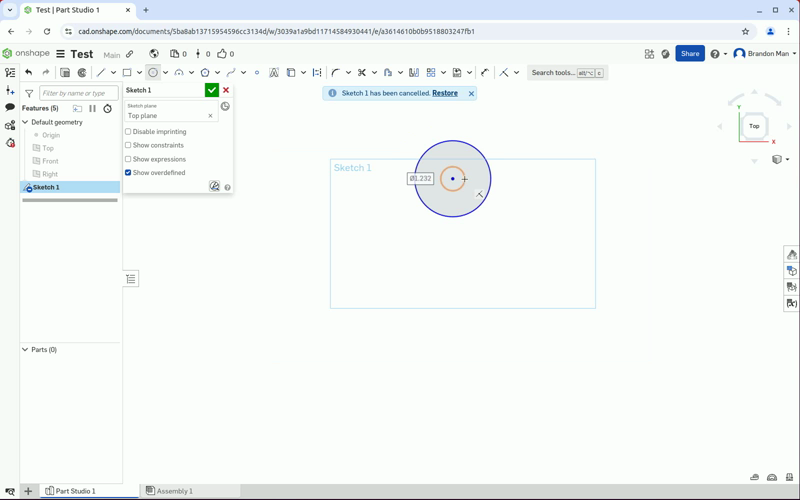
scroll(-6)
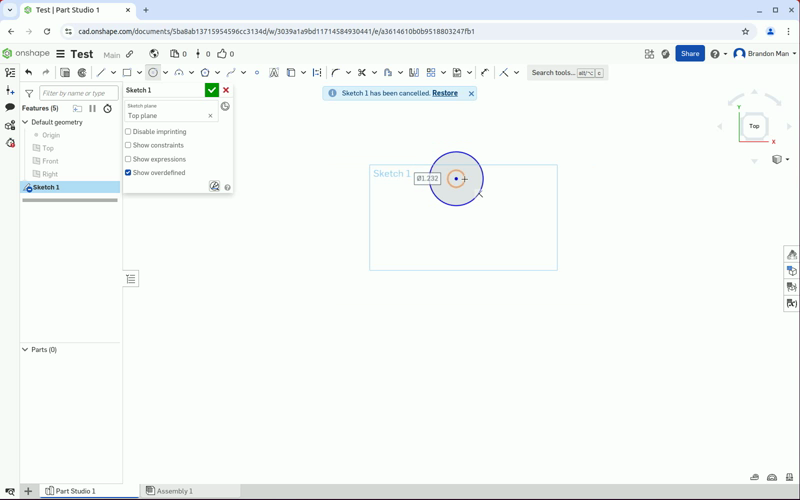
scroll(-6)
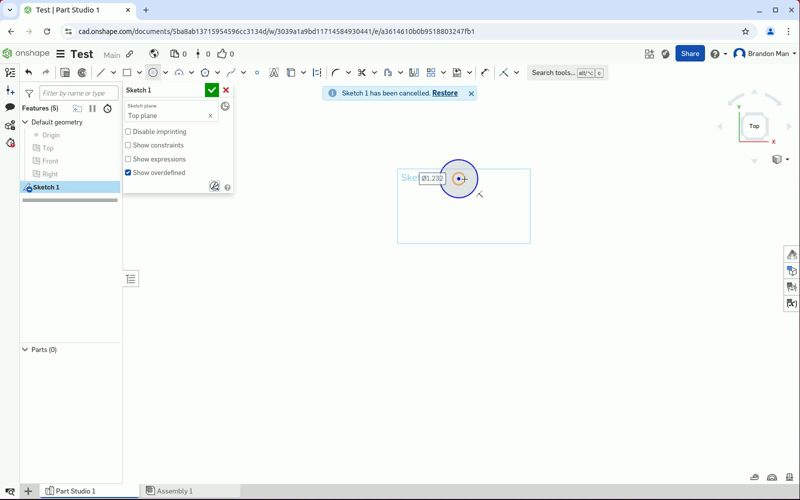
scroll(-6)
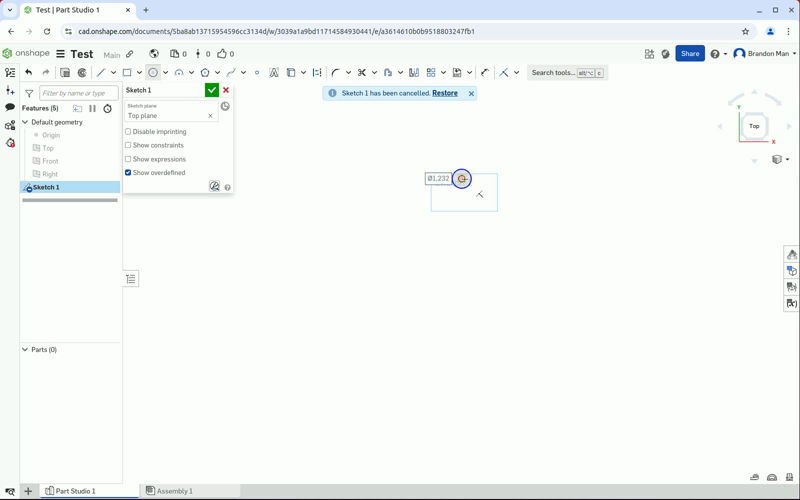
key(esc)
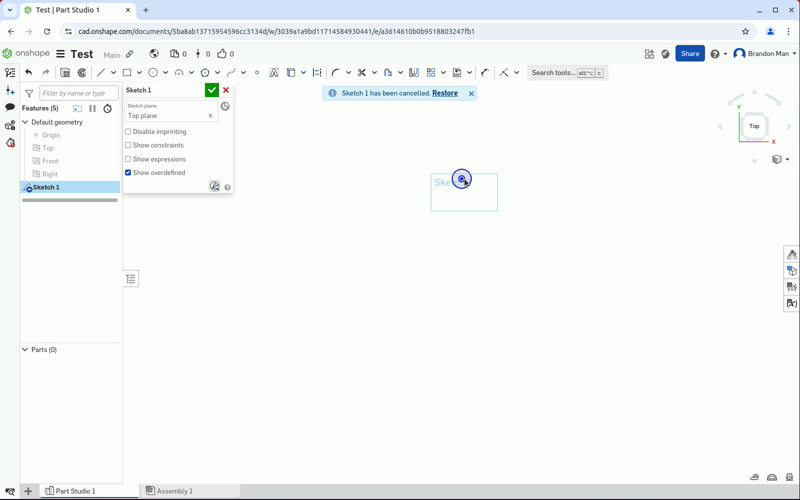
mouse_move(455, 173)
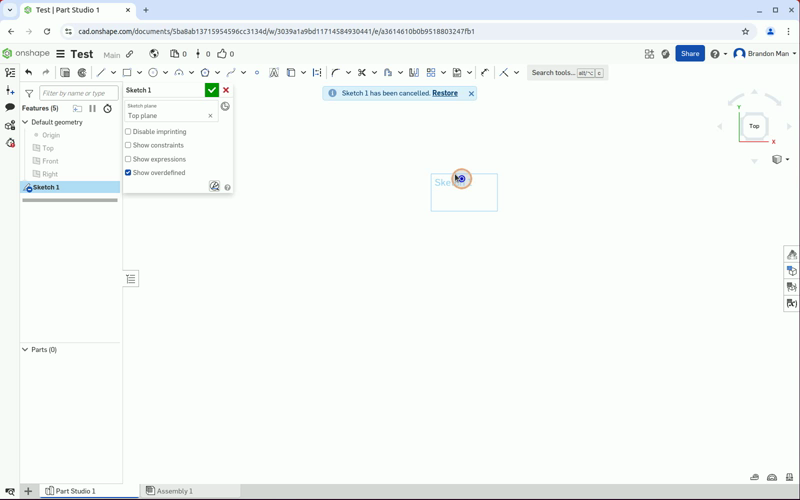
scroll(6)
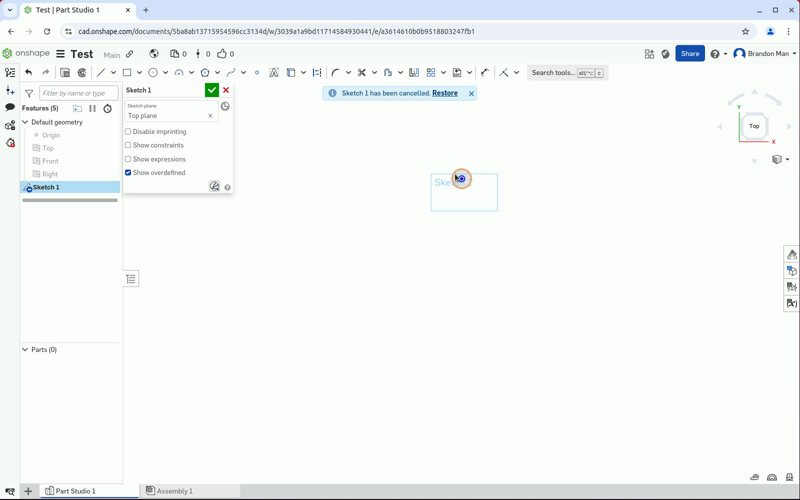
scroll(6)
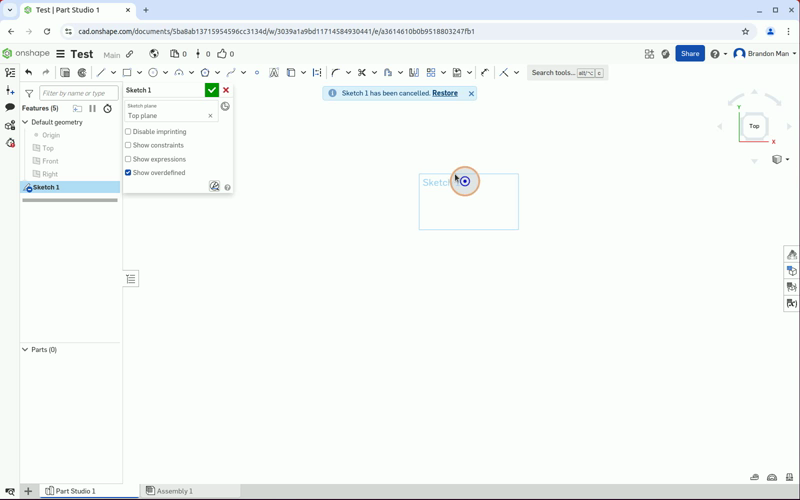
scroll(6)
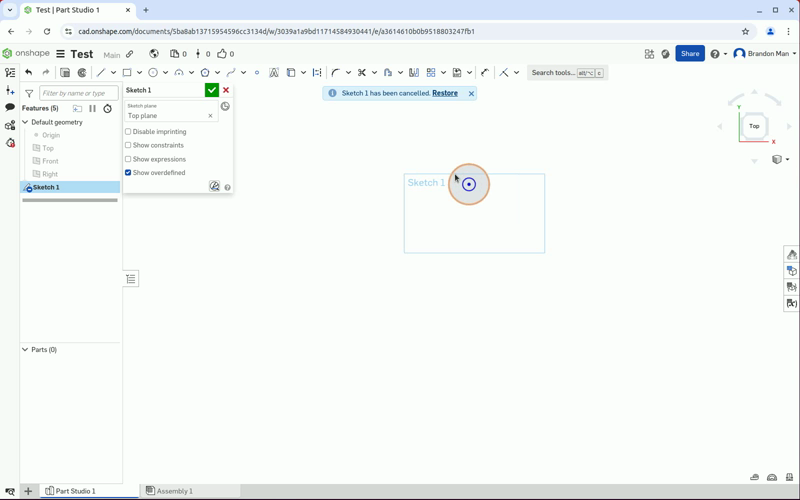
scroll(6)
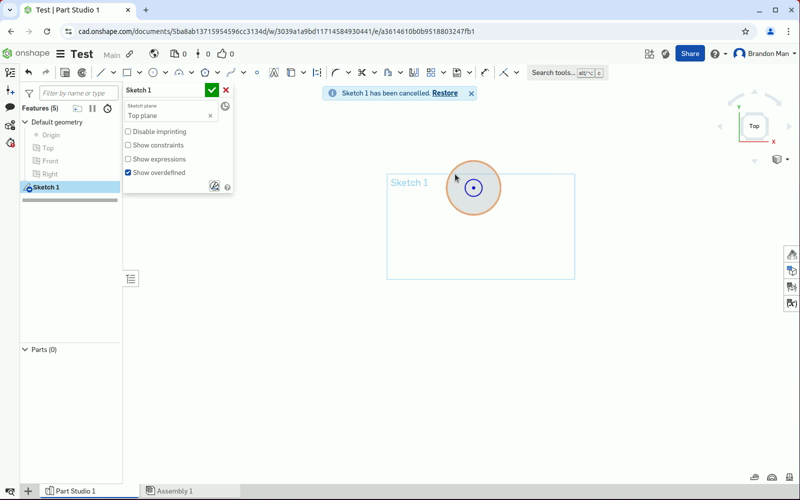
scroll(6)
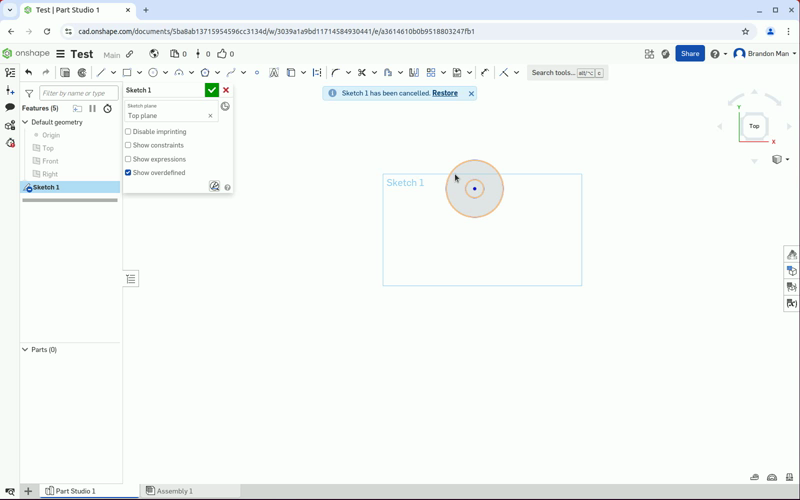
scroll(6)
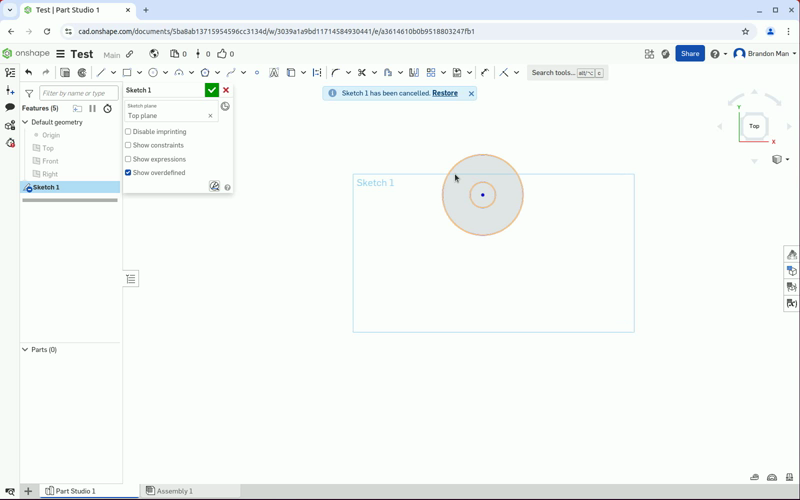
scroll(6)
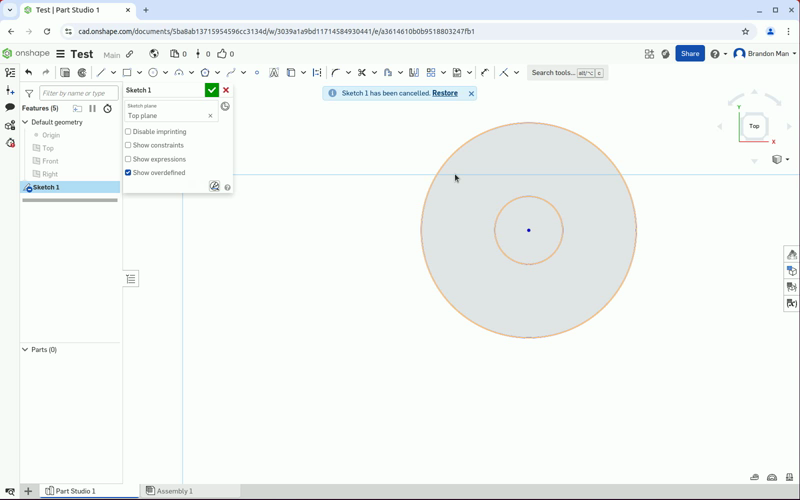
click(455, 173)
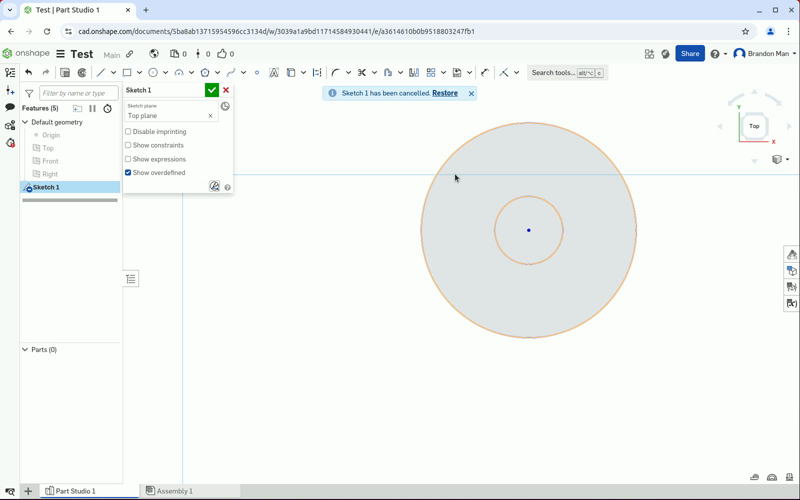
scroll(-6)
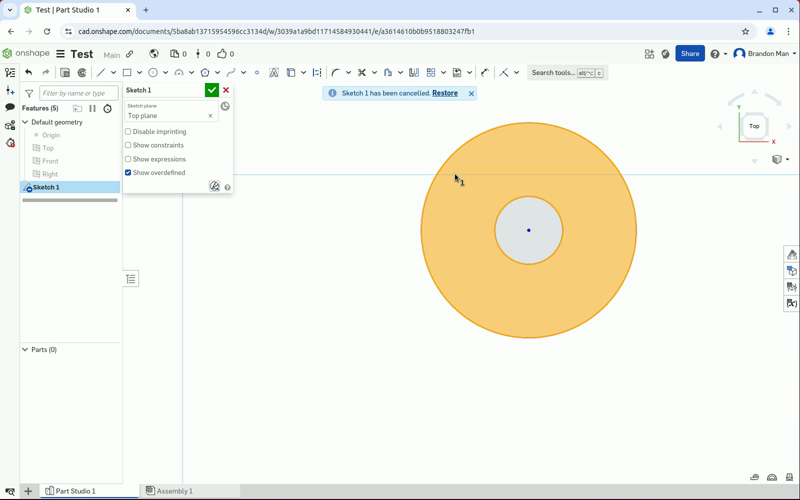
scroll(-6)
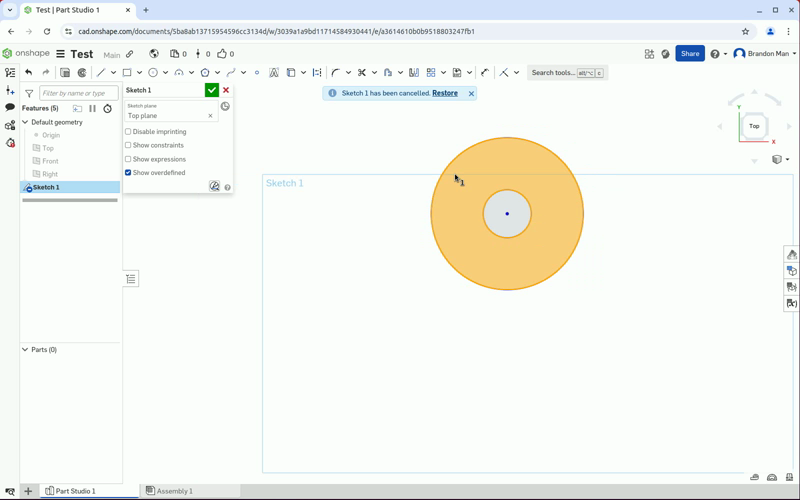
scroll(-6)
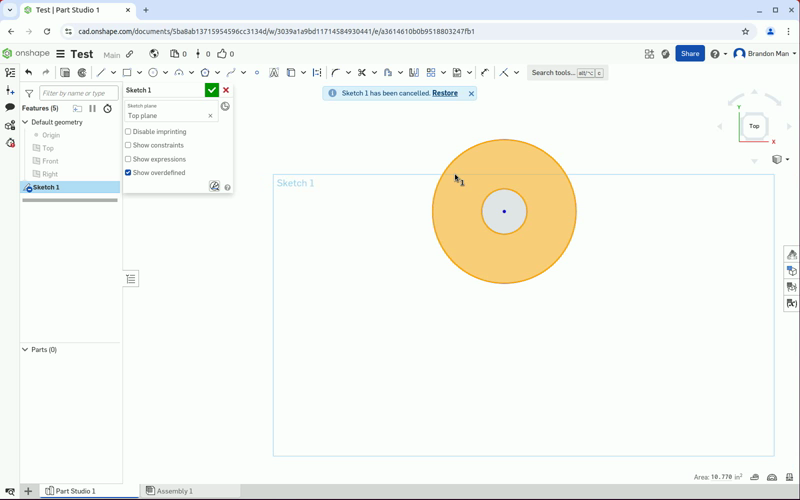
scroll(-6)
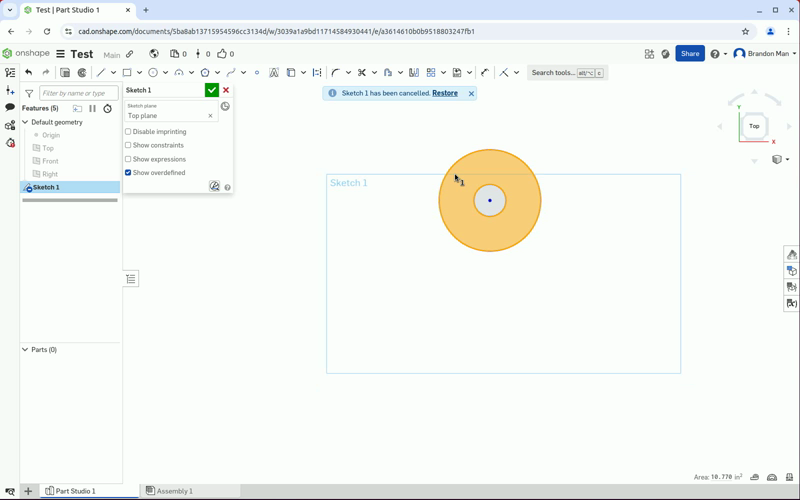
scroll(-6)
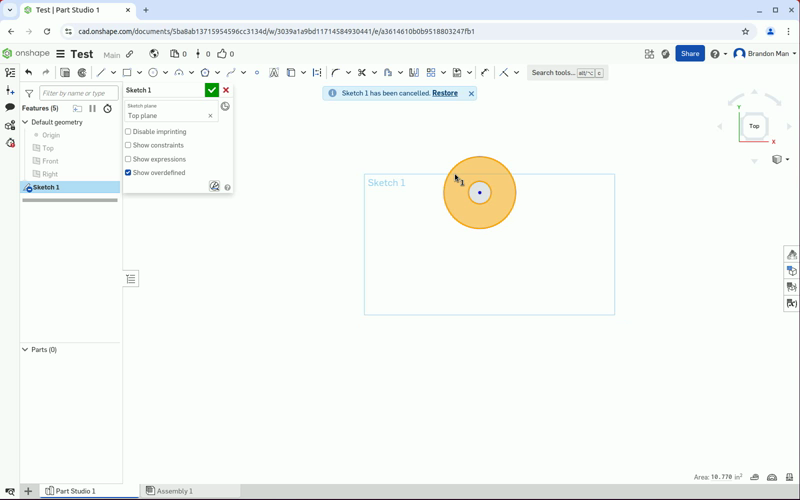
scroll(-6)
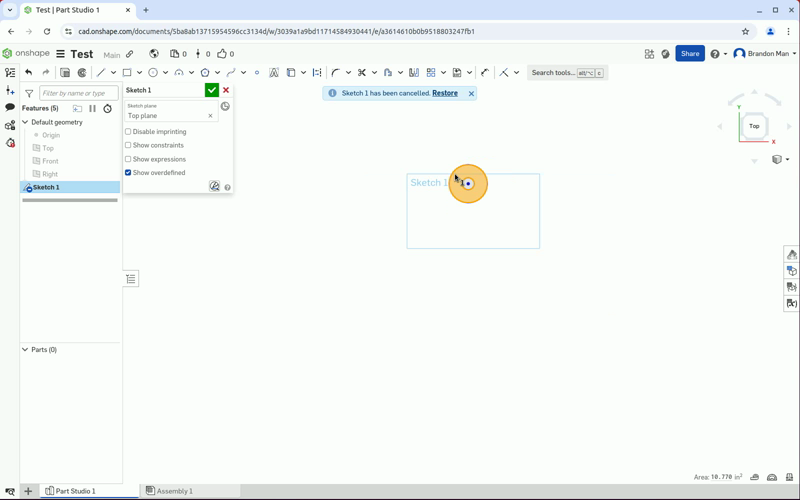
scroll(-6)
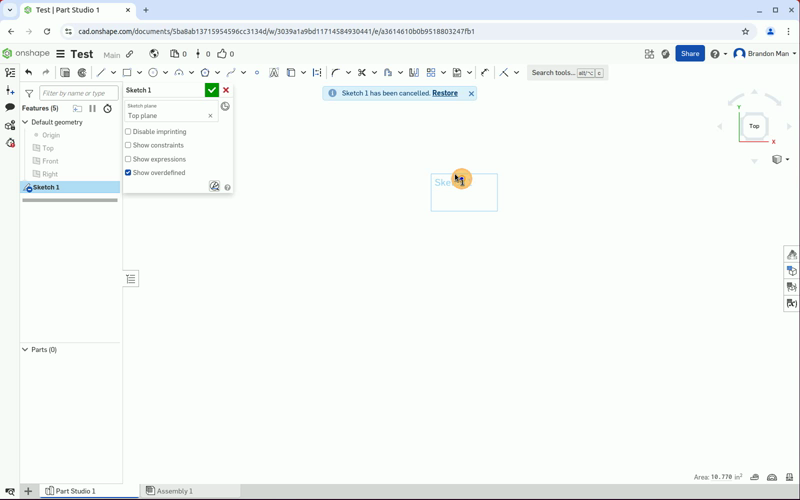
mouse_move(73, 352)
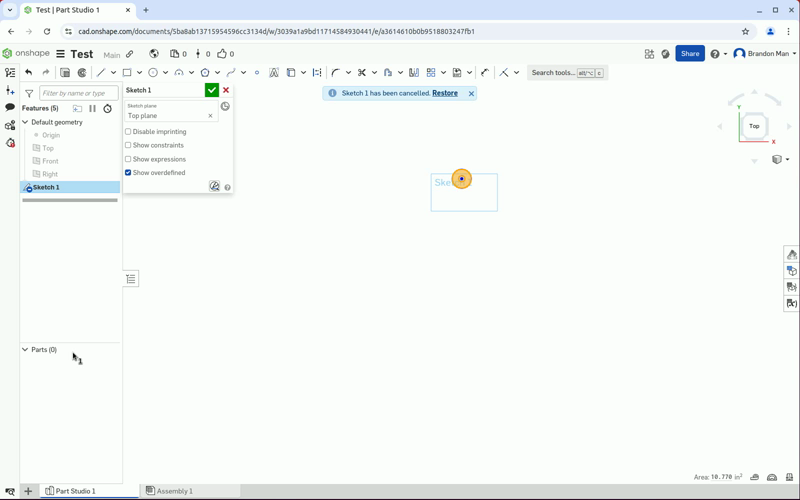
key(shift+y)
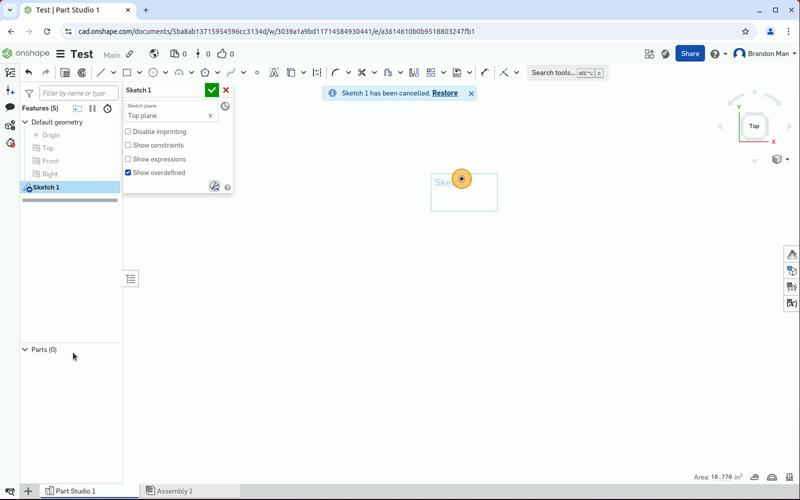
key(shift+e)
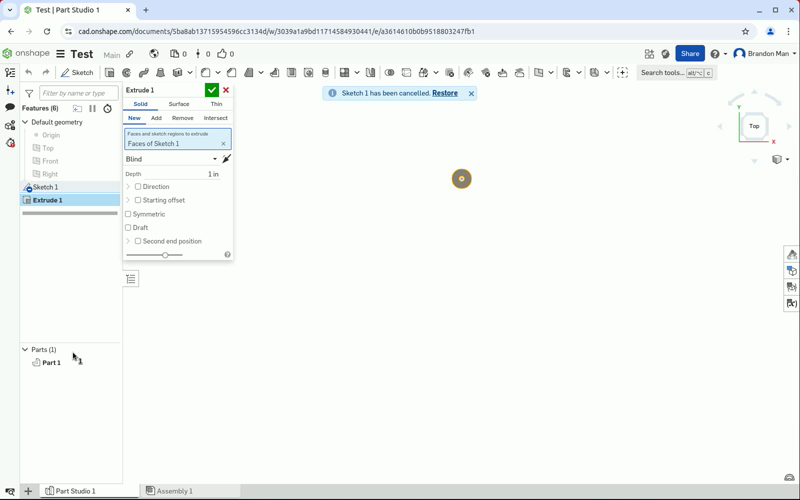
mouse_move(143, 106)
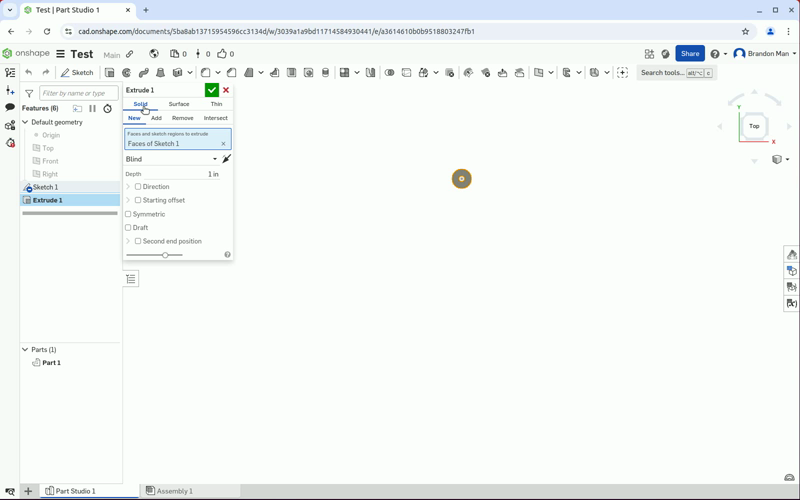
click(143, 106)
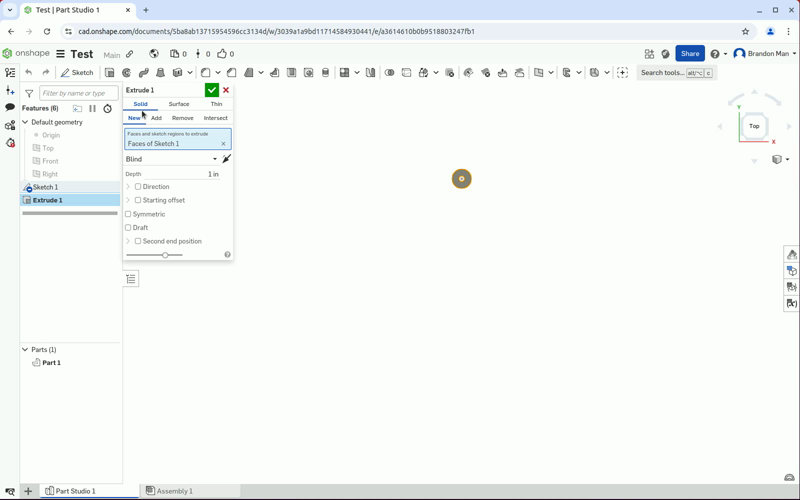
mouse_move(137, 120)
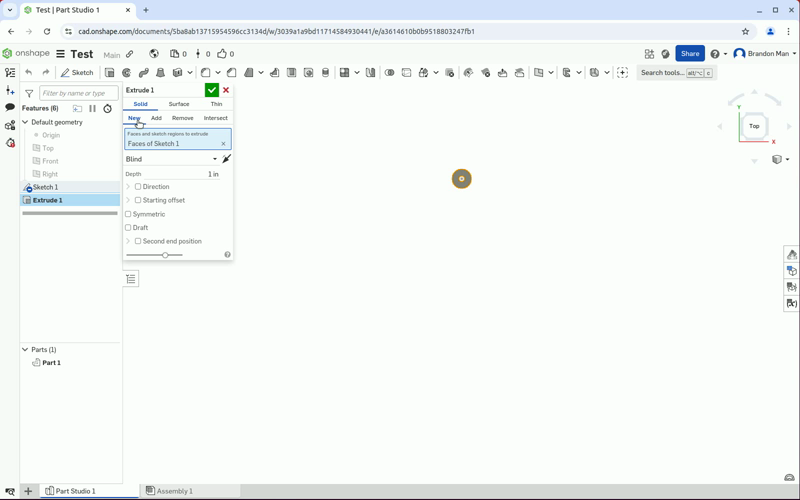
click(137, 120)
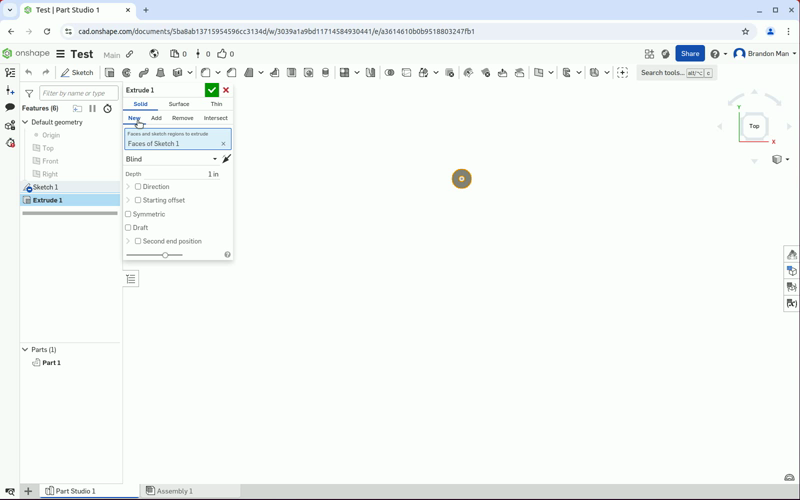
key(tab, 4)
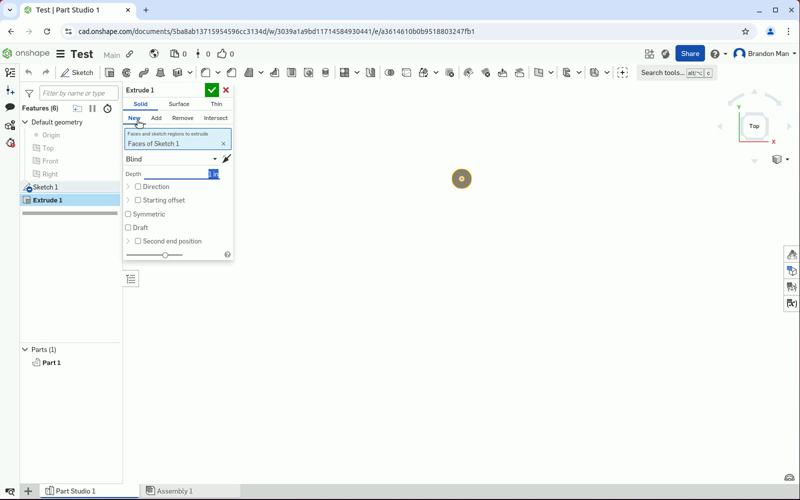
text(0.481)
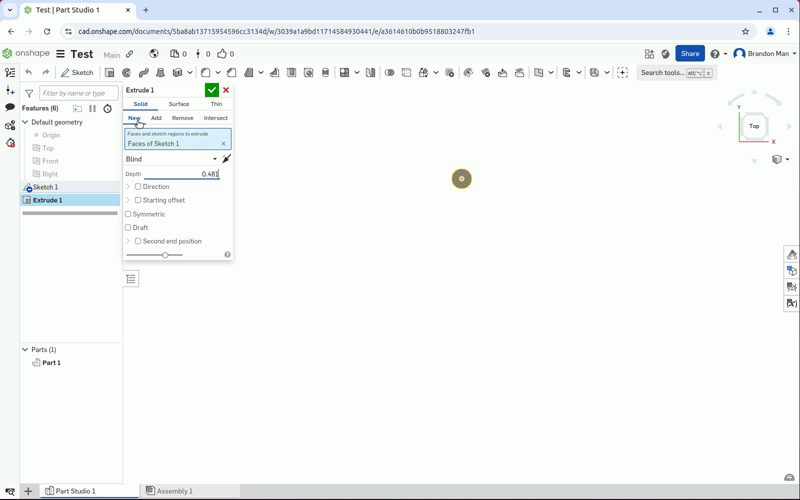
key(enter)
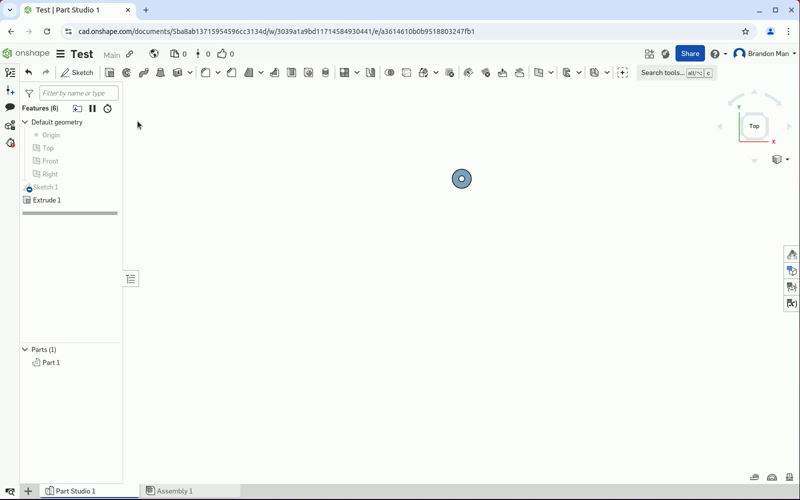
key(shift+h)
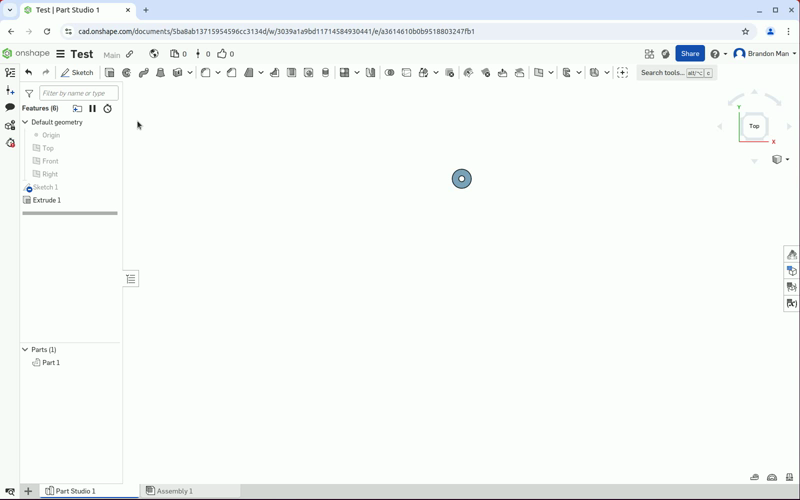
key(shift+h)
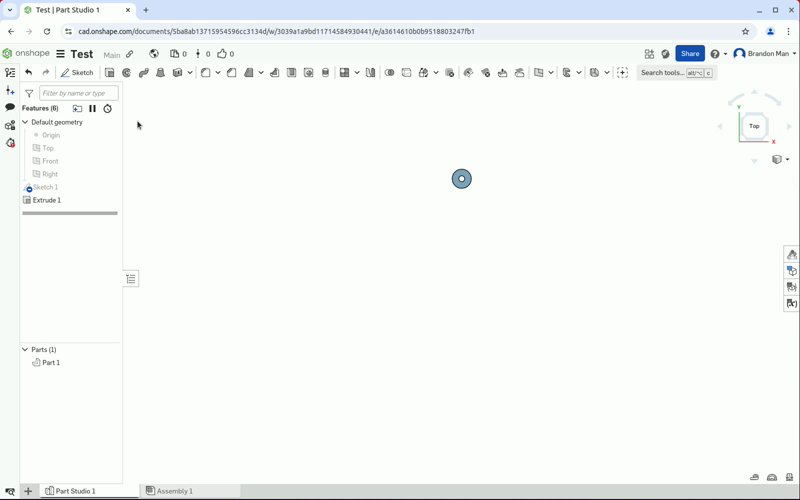
mouse_move(73, 189)
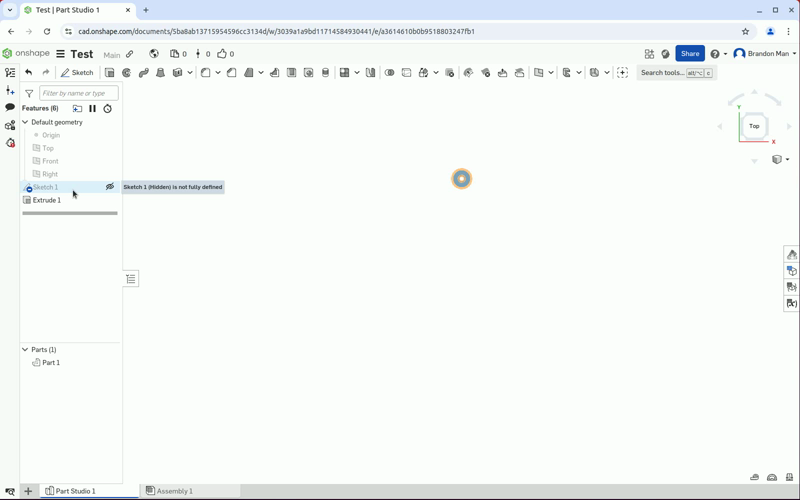
click(73, 189)
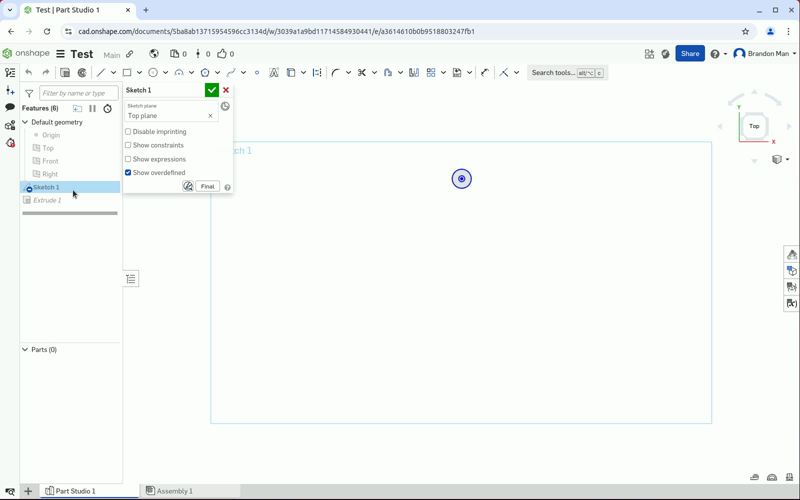
mouse_move(229, 92)
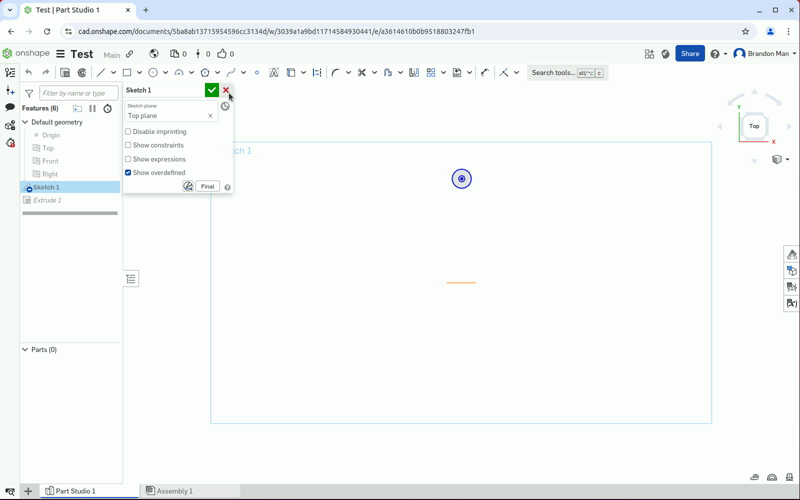
click(229, 92)
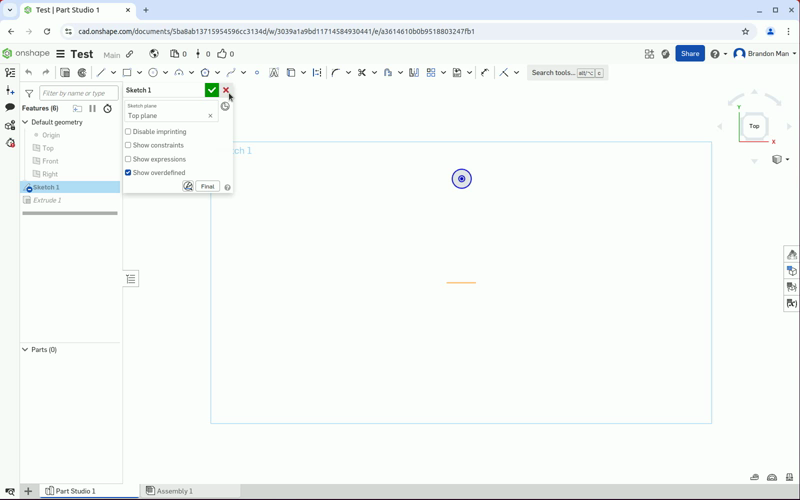
key(shift+s)
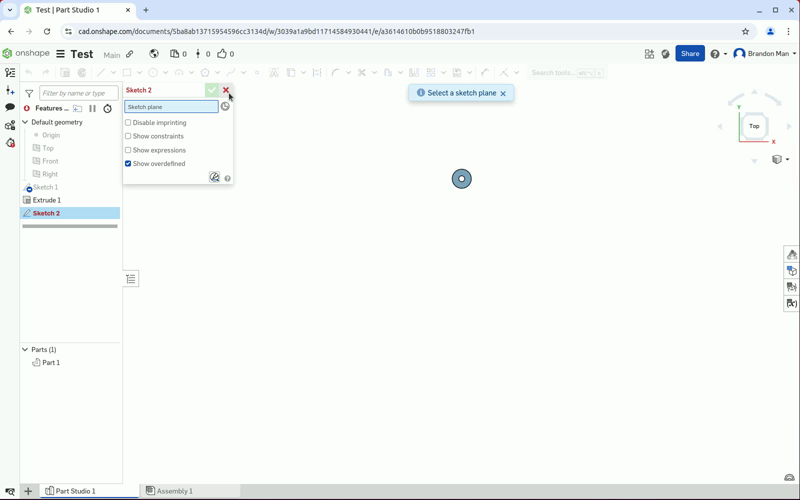
mouse_move(73, 150)
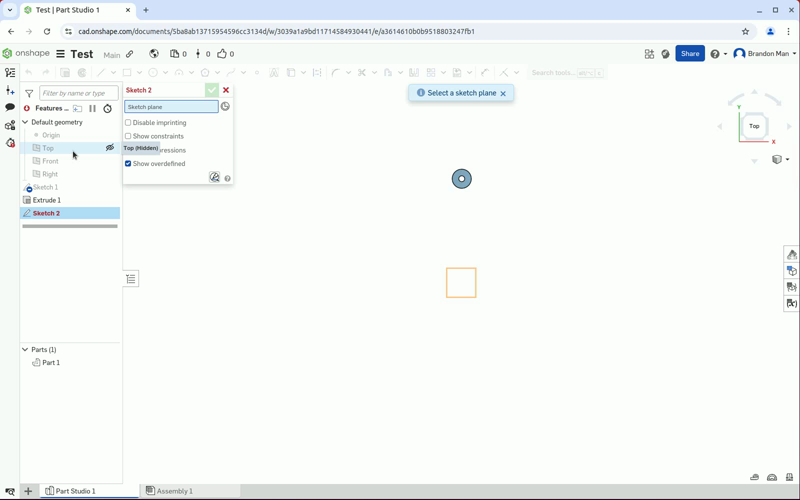
click(73, 150)
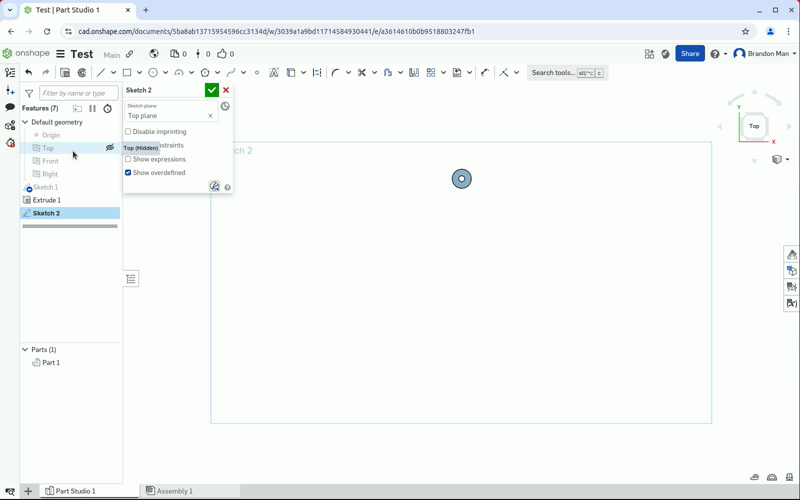
mouse_move(73, 352)
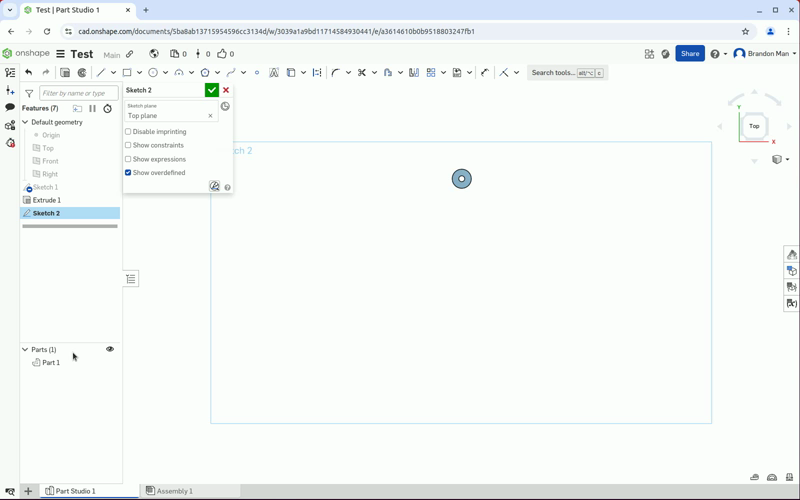
key(y)
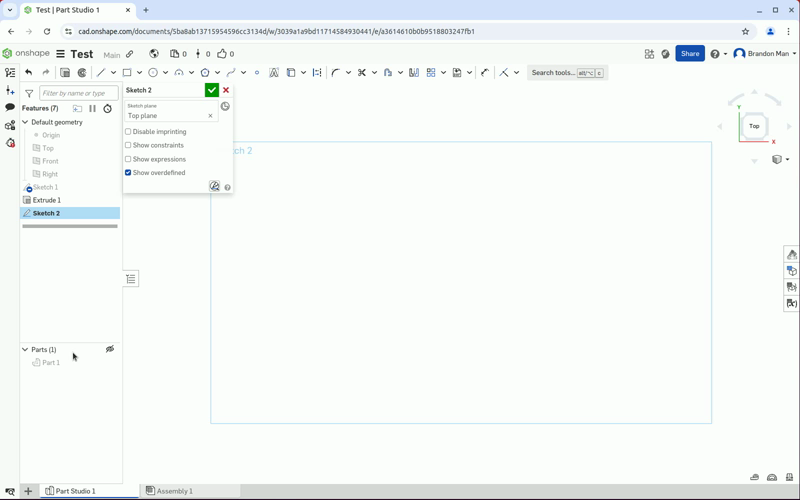
key(c)
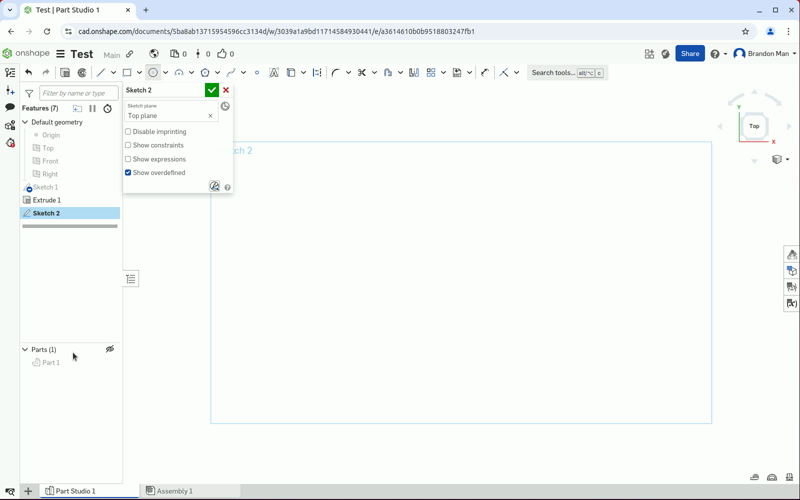
key_down(shift)
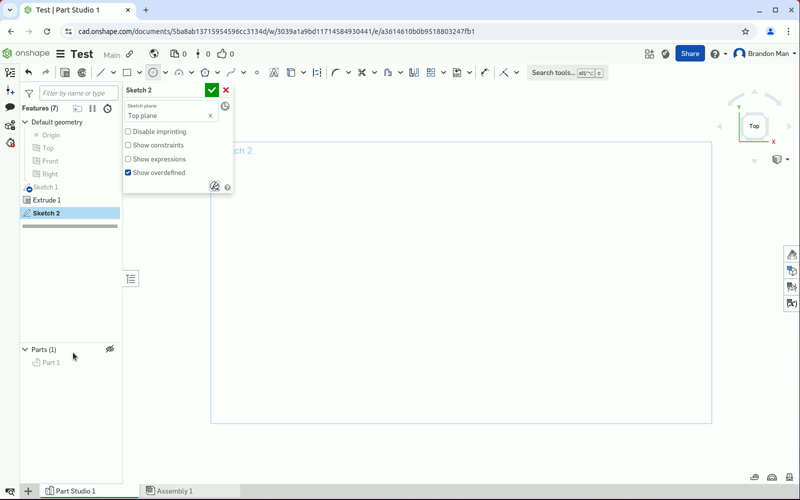
mouse_move(461, 282)
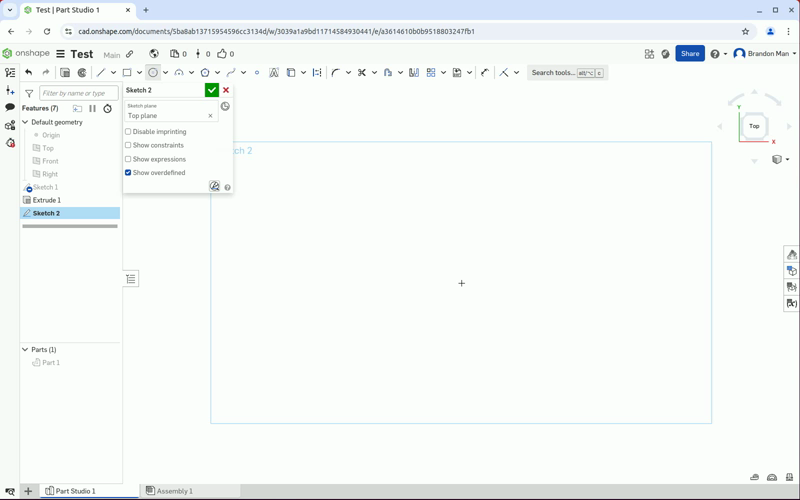
click(461, 282)
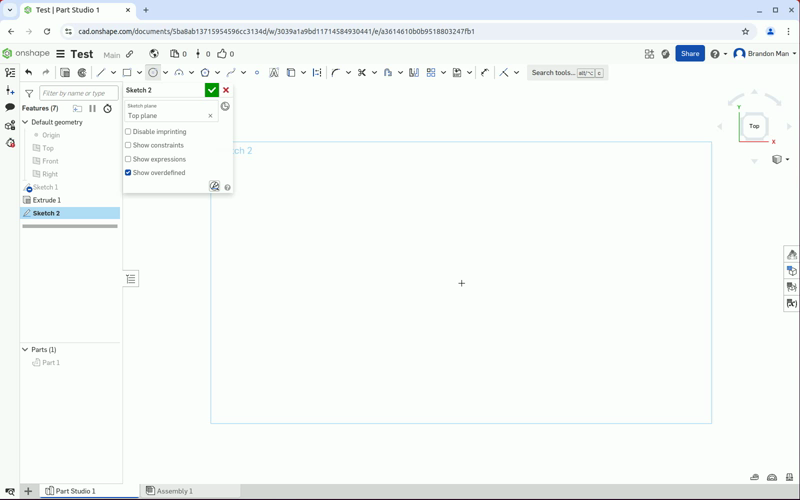
key_up(shift)
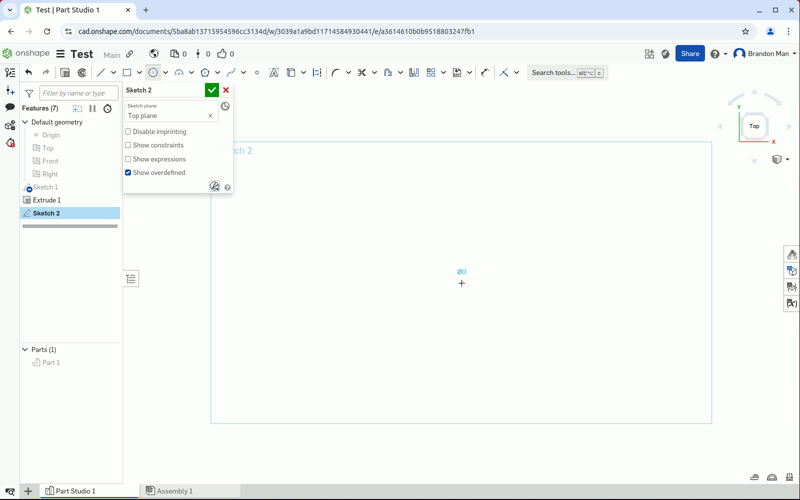
mouse_move(471, 282)
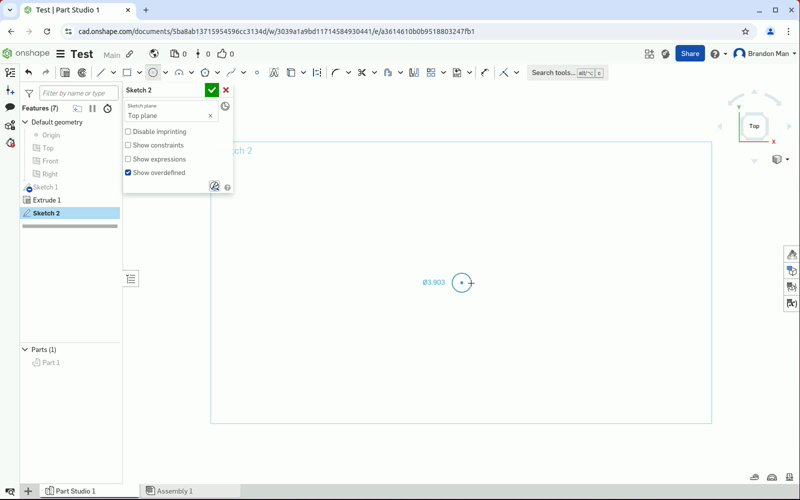
click(471, 282)
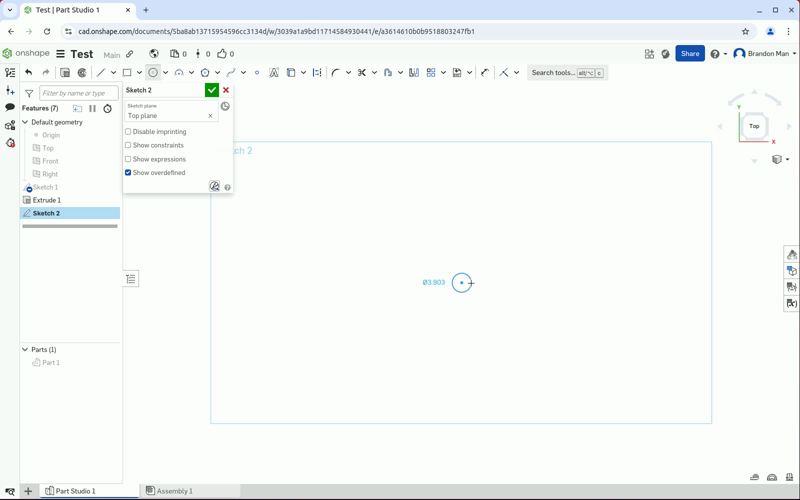
key(esc)
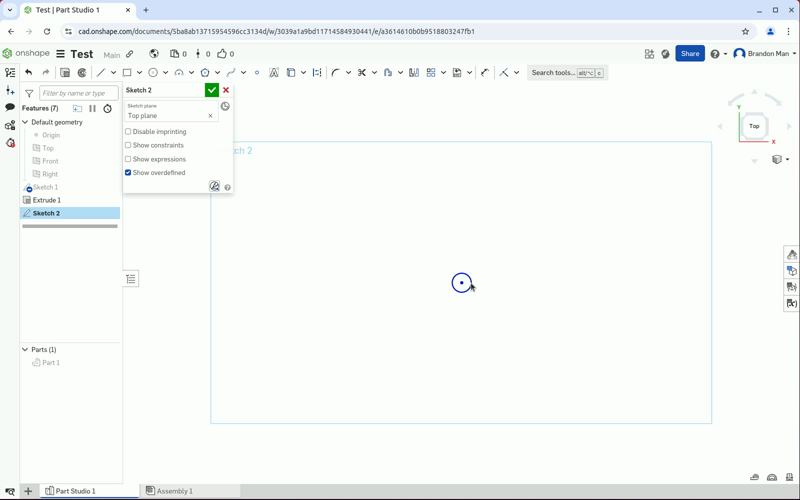
key(c)
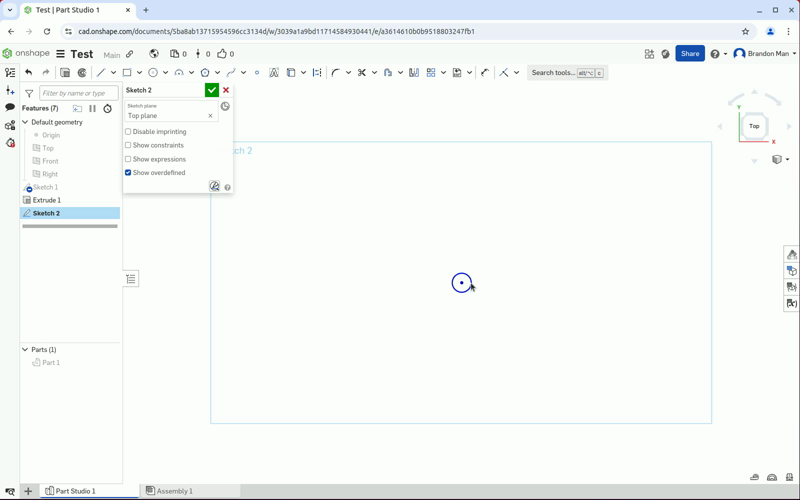
key_down(shift)
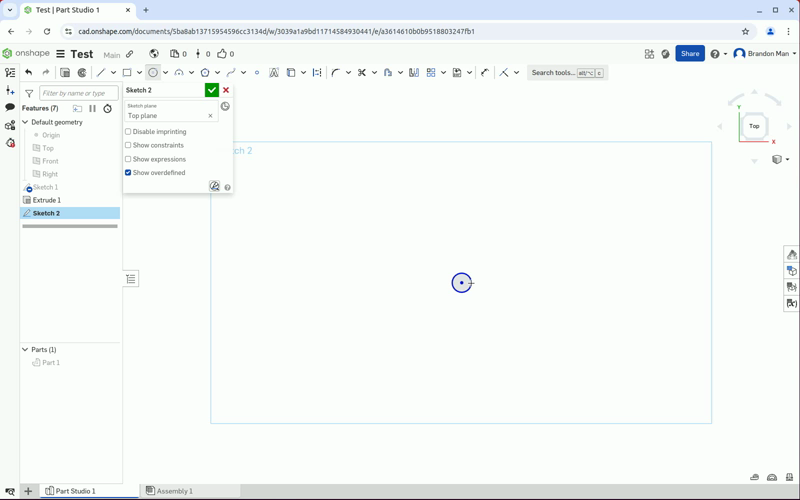
mouse_move(461, 282)
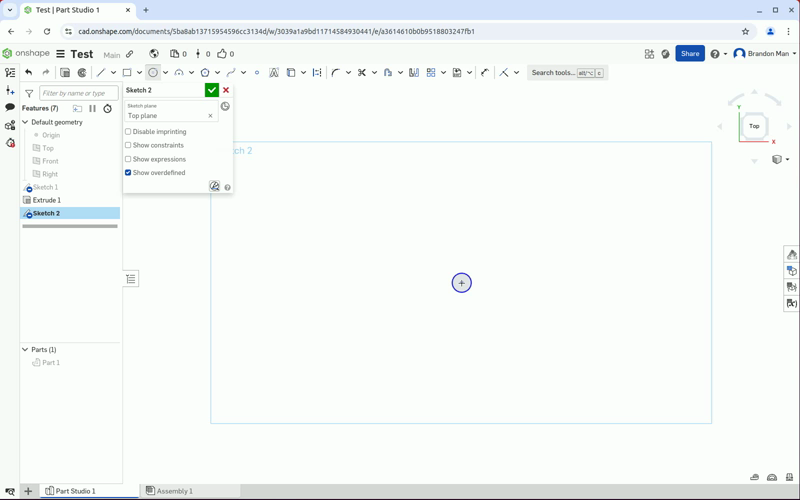
click(461, 282)
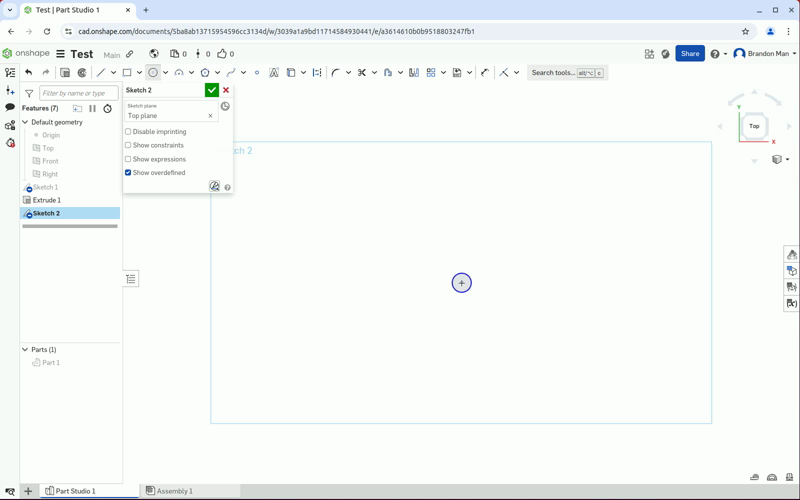
key_up(shift)
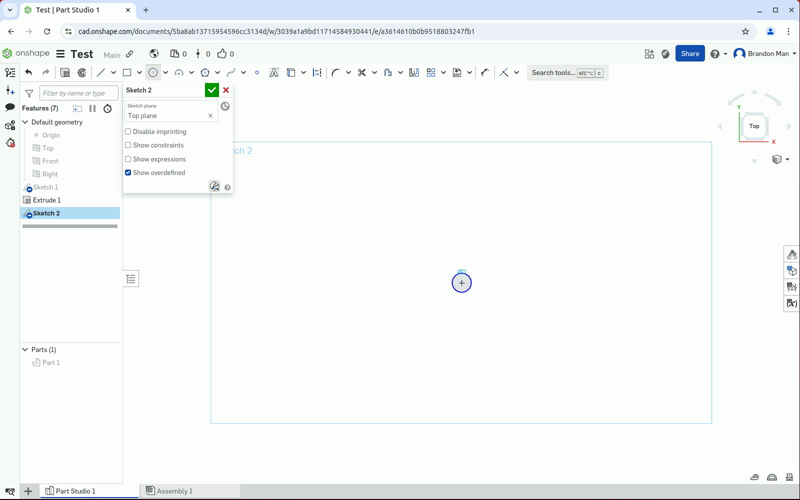
mouse_move(464, 282)
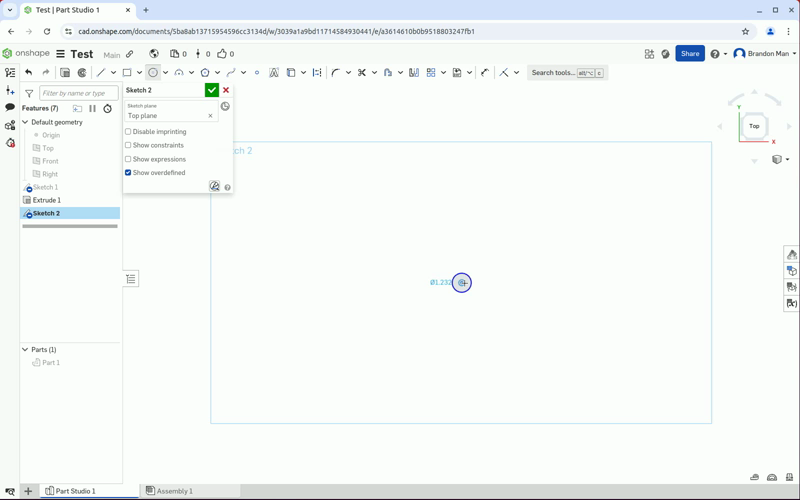
scroll(6)
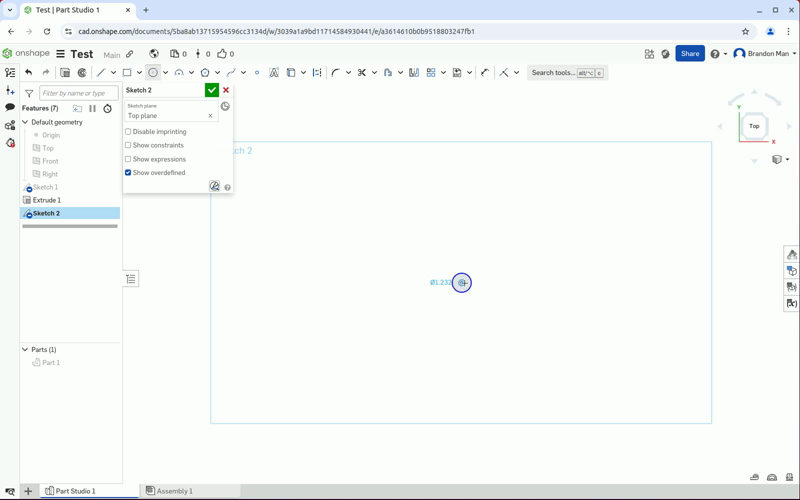
scroll(6)
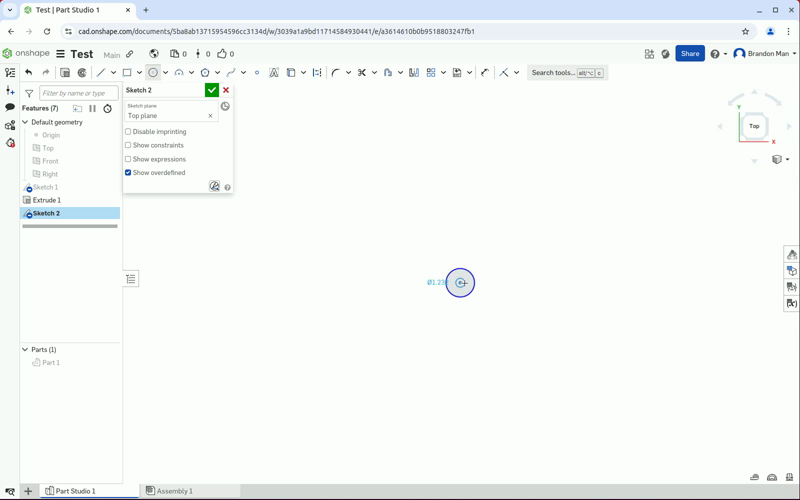
scroll(6)
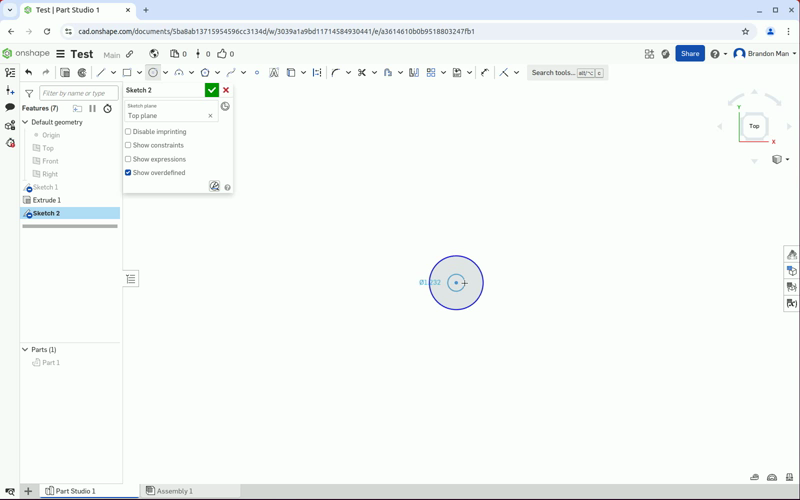
scroll(6)
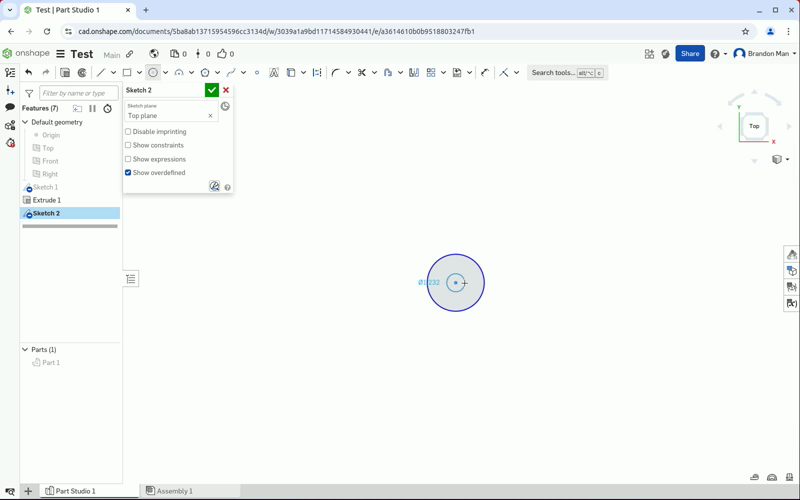
scroll(6)
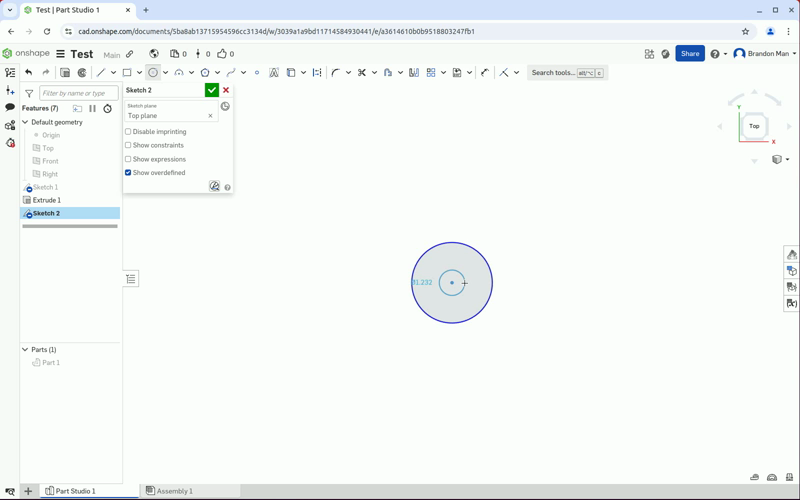
scroll(6)
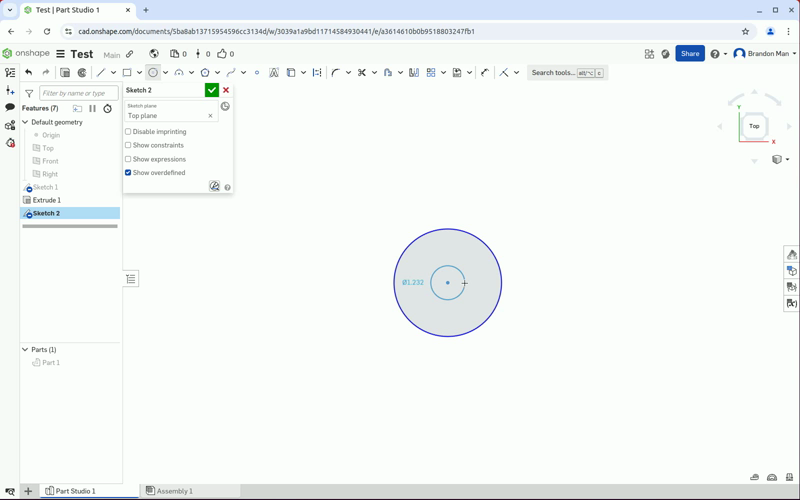
scroll(6)
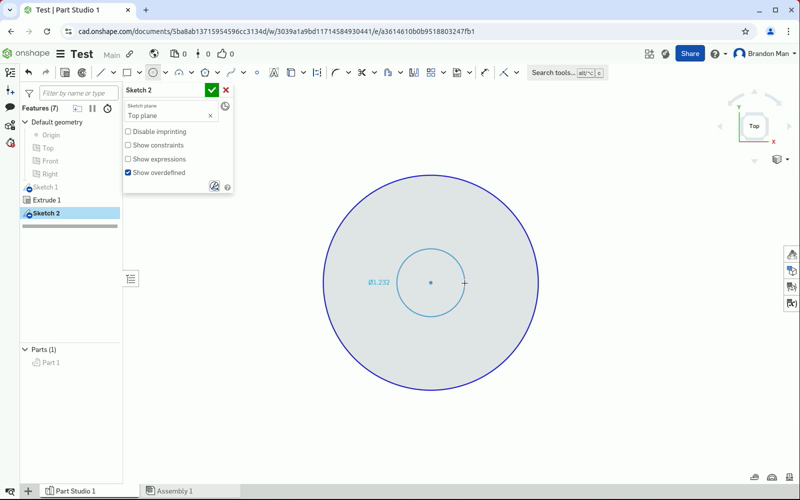
click(464, 282)
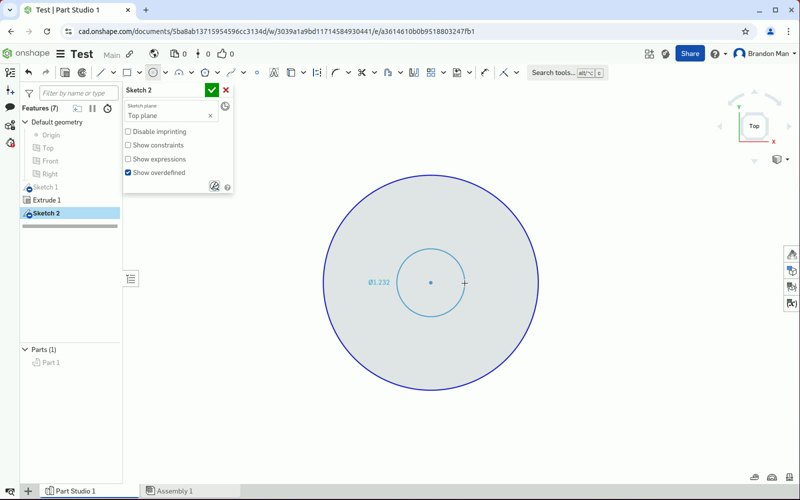
scroll(-6)
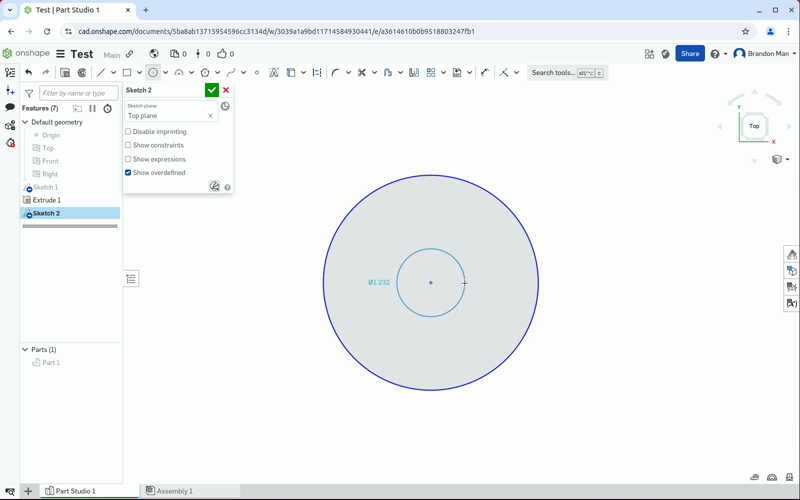
scroll(-6)
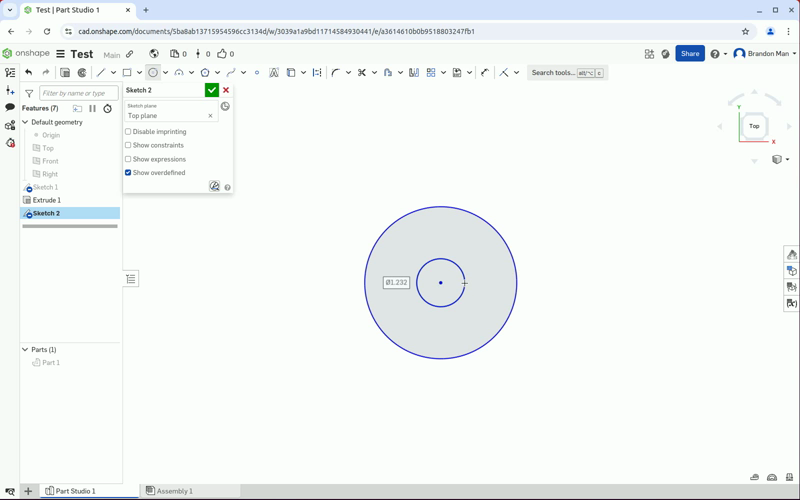
scroll(-6)
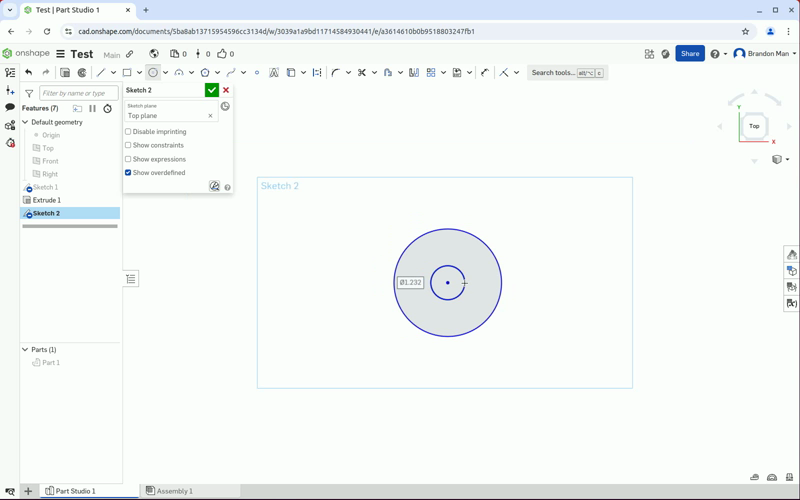
scroll(-6)
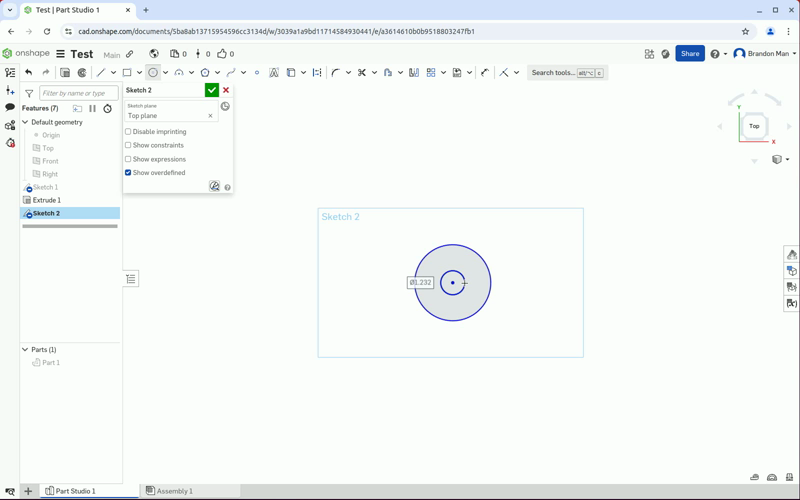
scroll(-6)
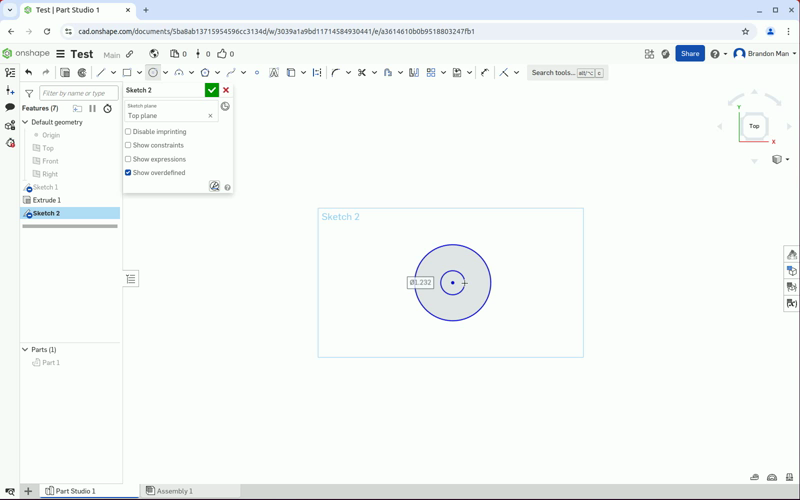
scroll(-6)
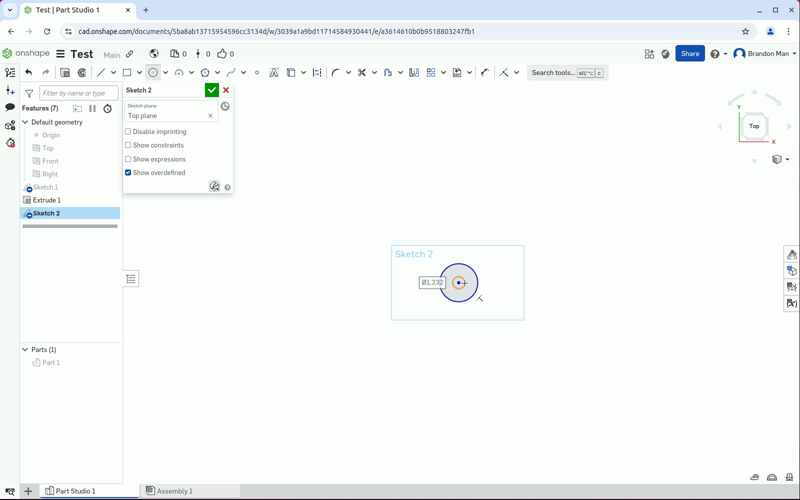
scroll(-6)
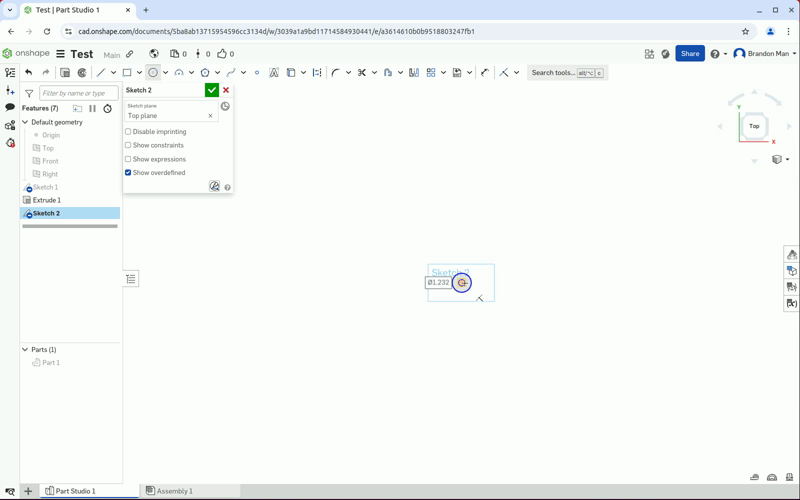
key(esc)
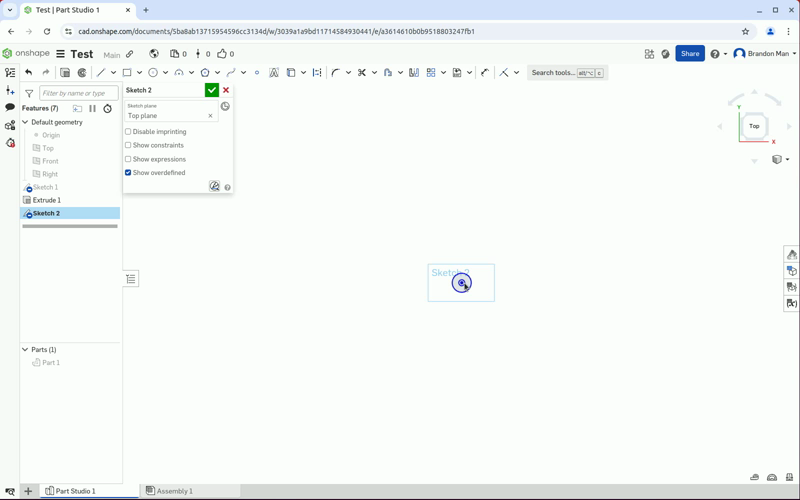
mouse_move(466, 278)
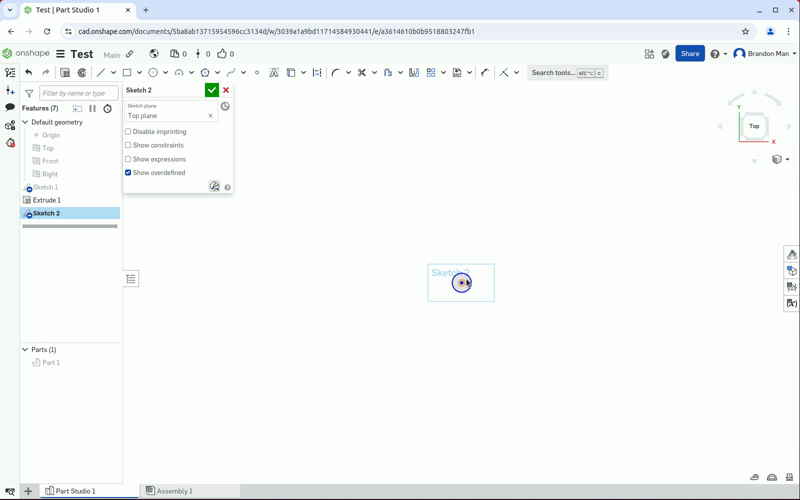
scroll(6)
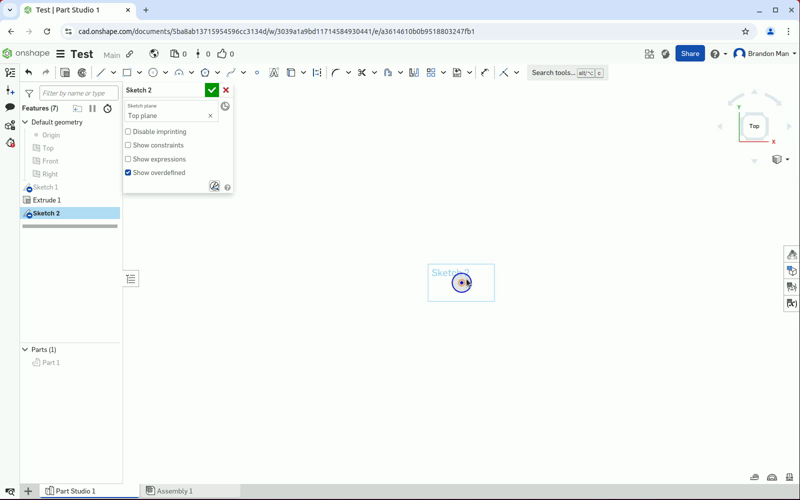
scroll(6)
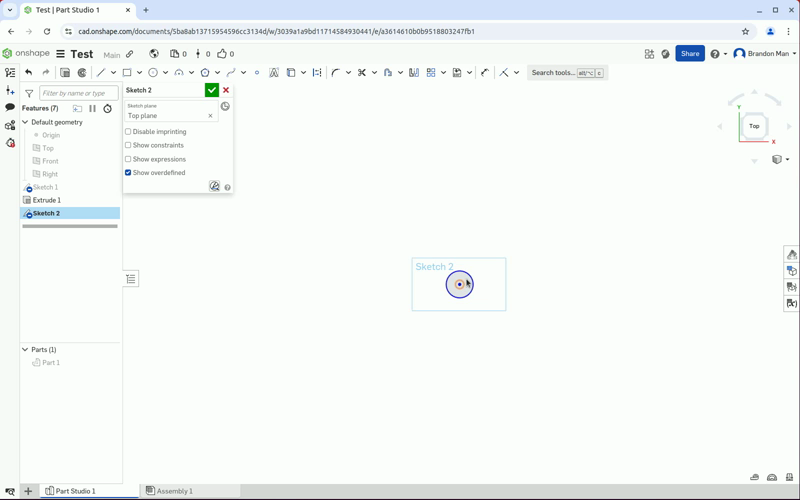
scroll(6)
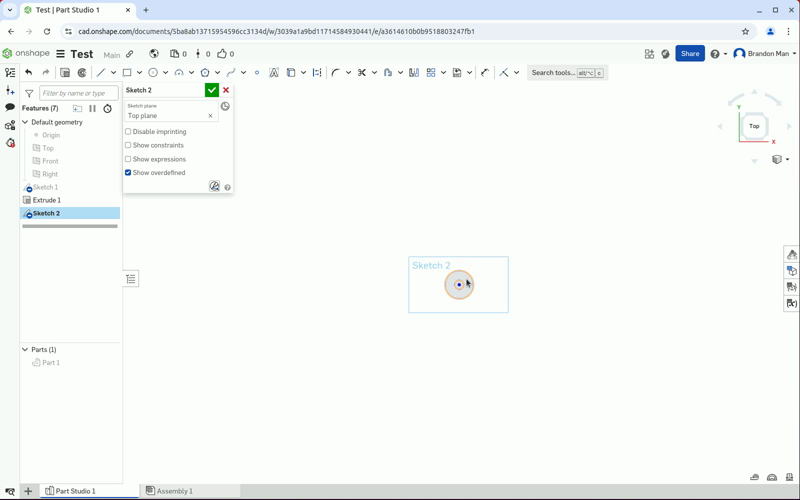
scroll(6)
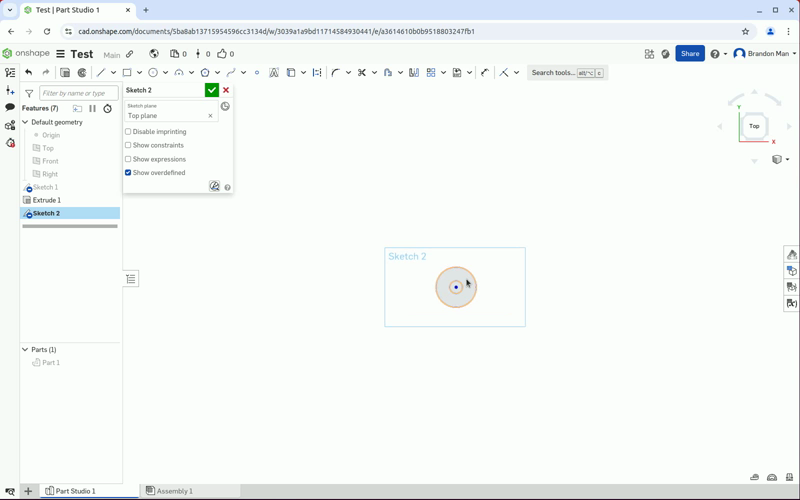
scroll(6)
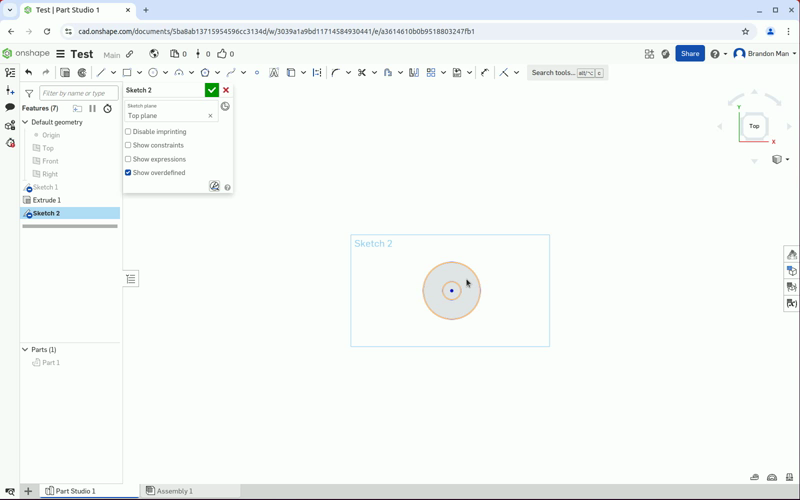
scroll(6)
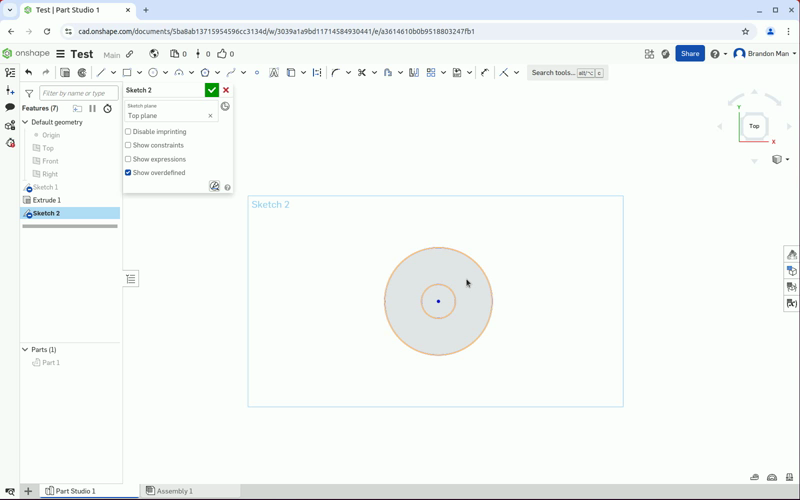
scroll(6)
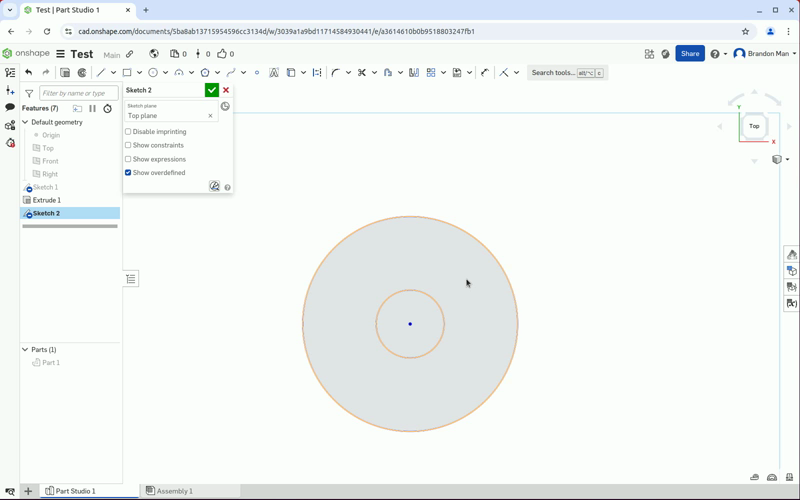
click(466, 278)
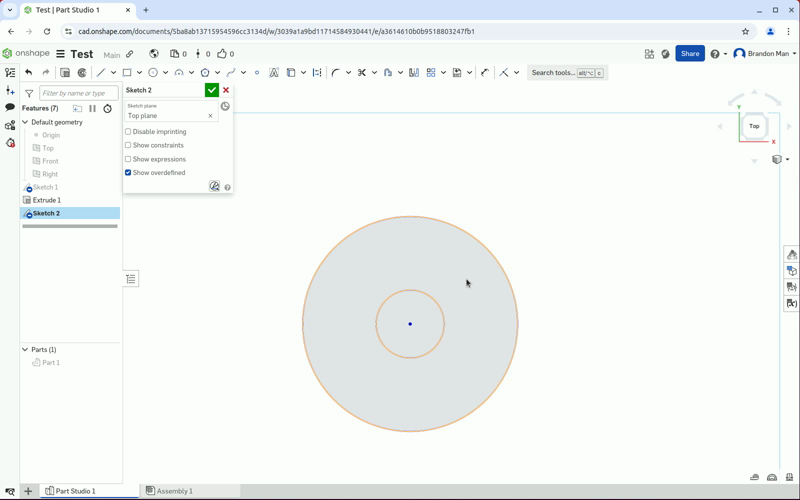
scroll(-6)
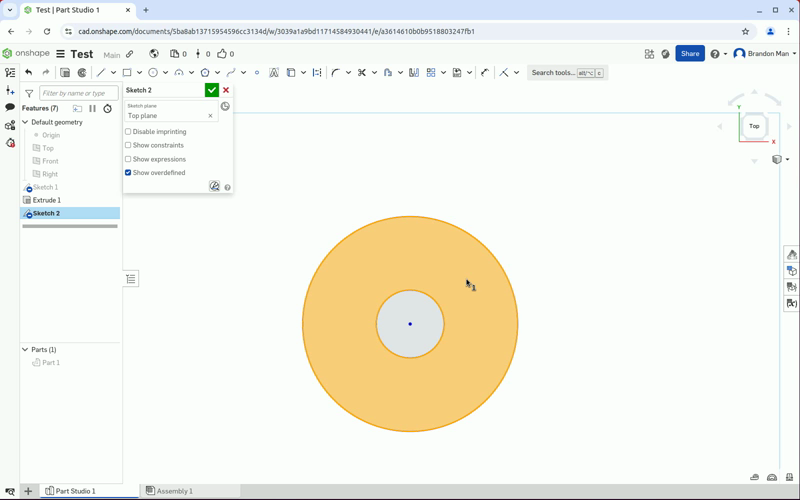
scroll(-6)
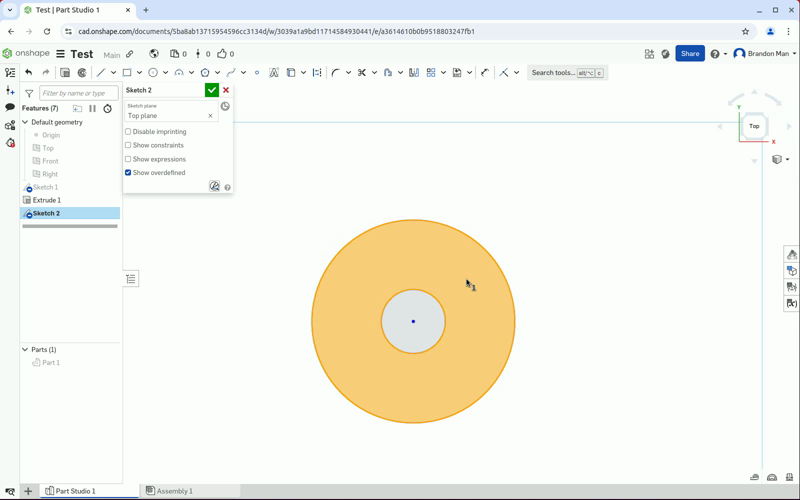
scroll(-6)
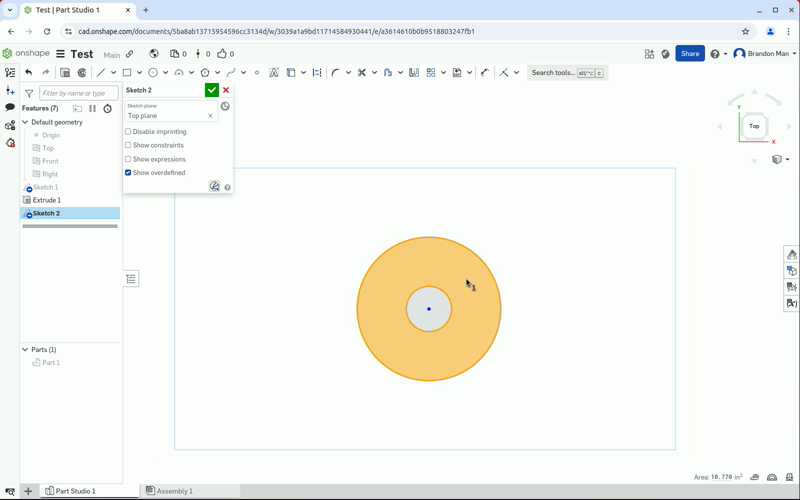
scroll(-6)
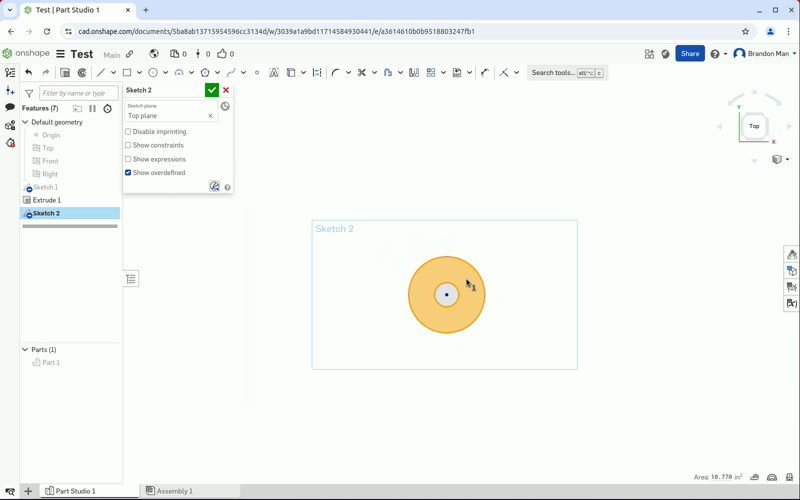
scroll(-6)
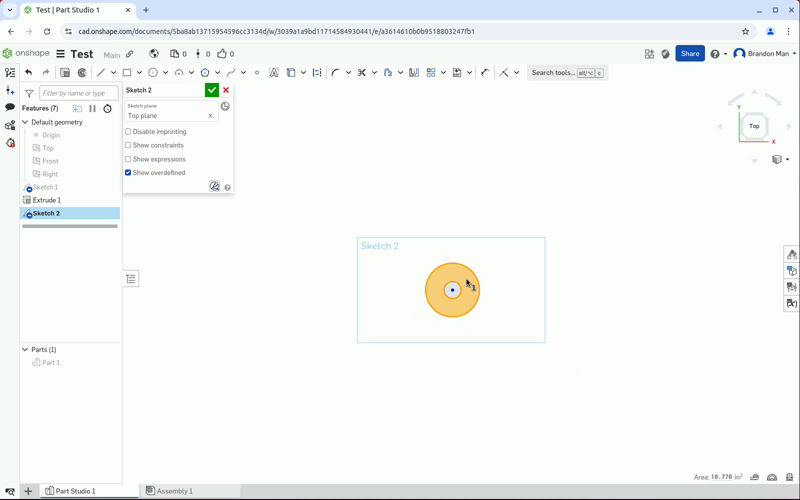
scroll(-6)
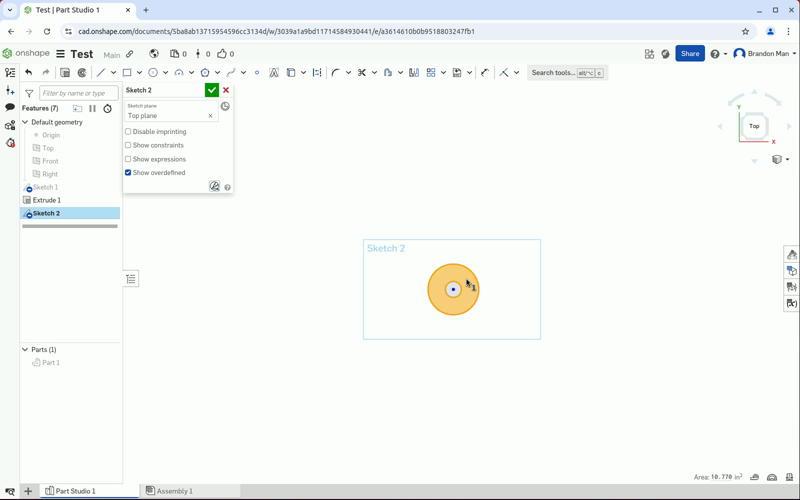
scroll(-6)
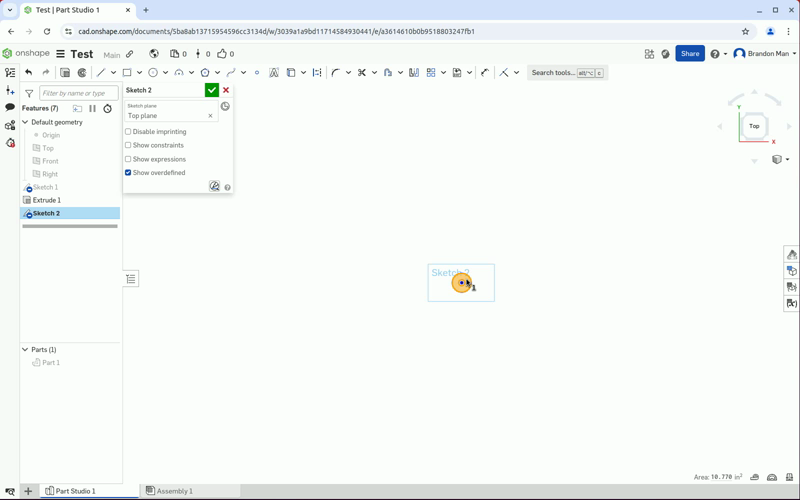
mouse_move(73, 352)
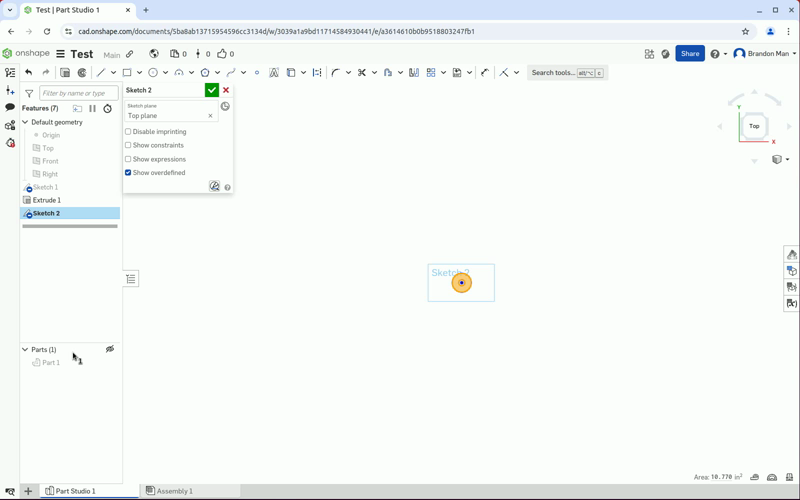
key(shift+y)
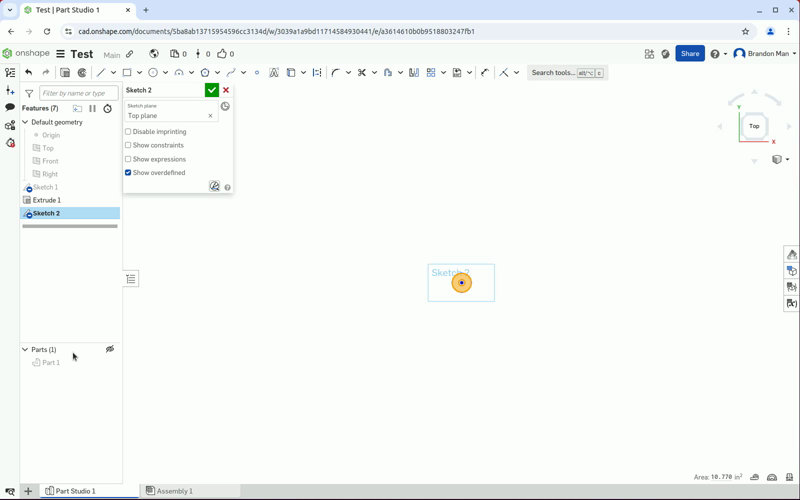
key(shift+e)
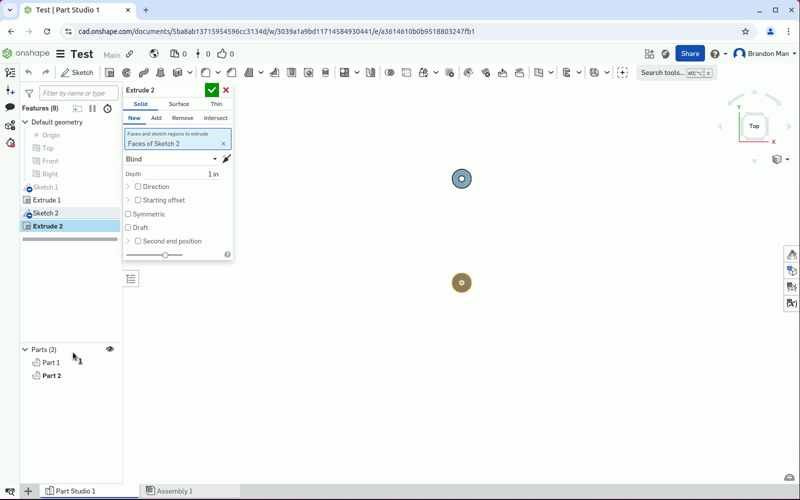
mouse_move(143, 106)
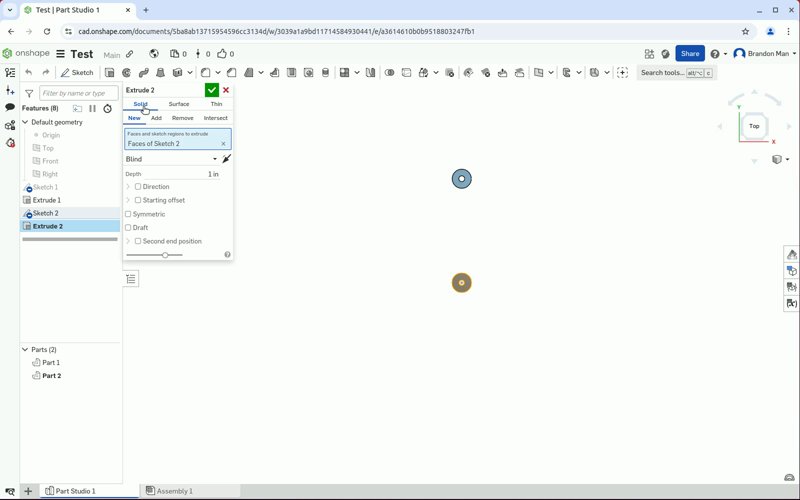
click(143, 106)
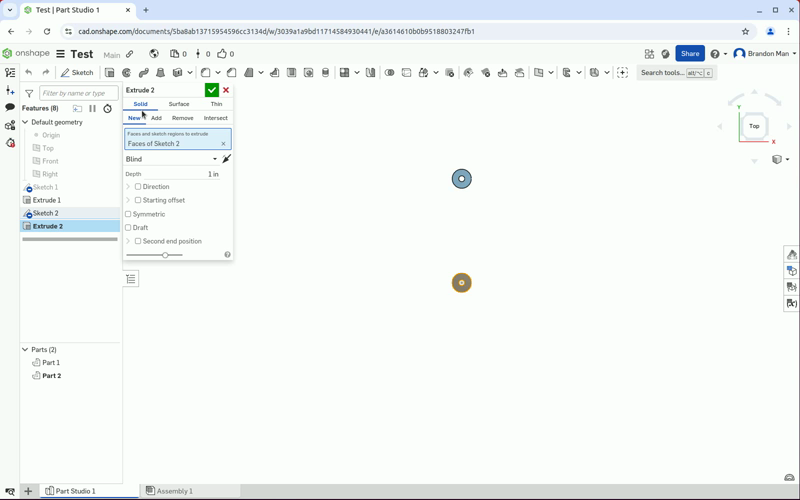
mouse_move(137, 120)
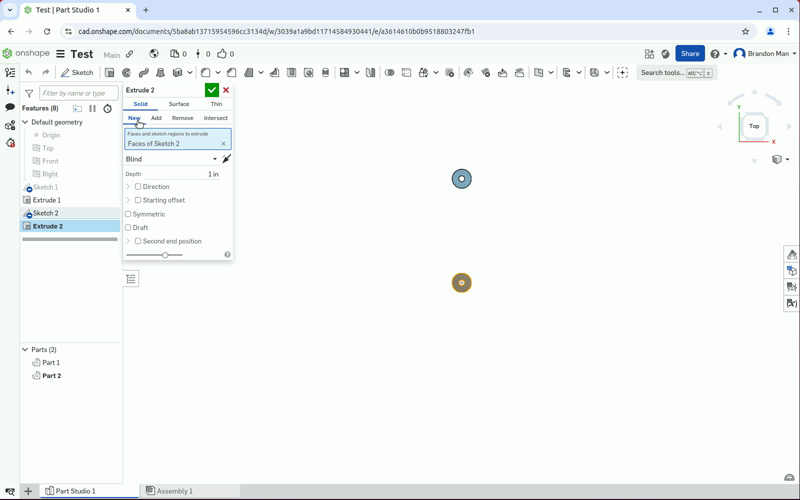
click(137, 120)
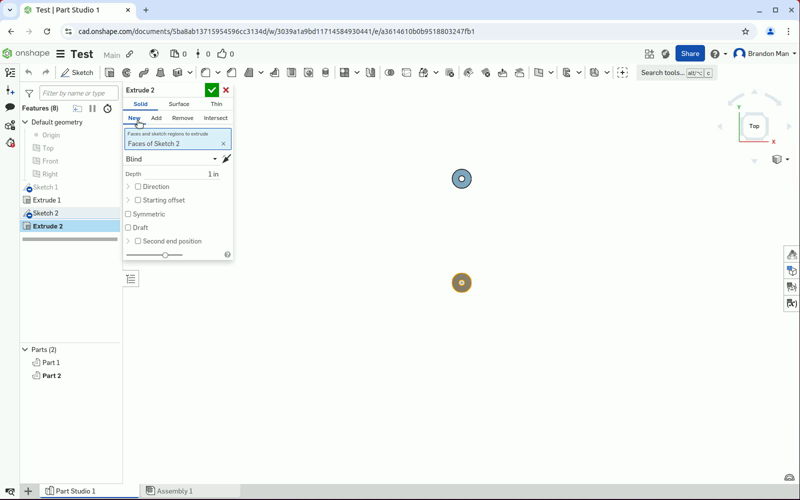
key(tab, 4)
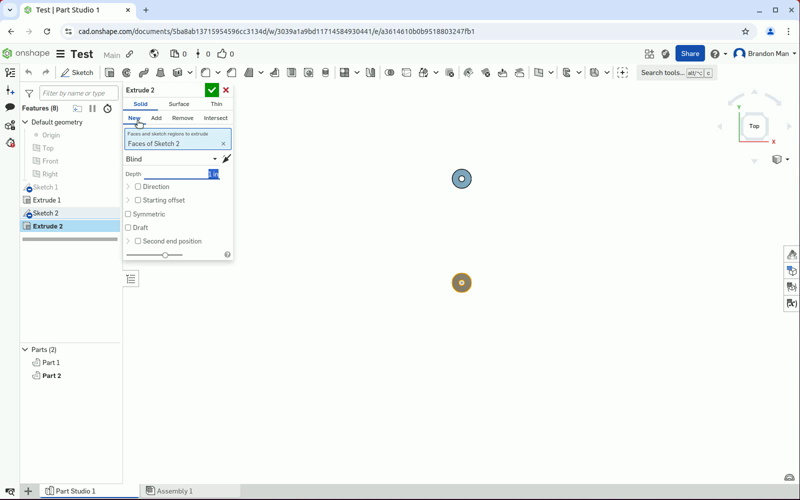
text(0.481)
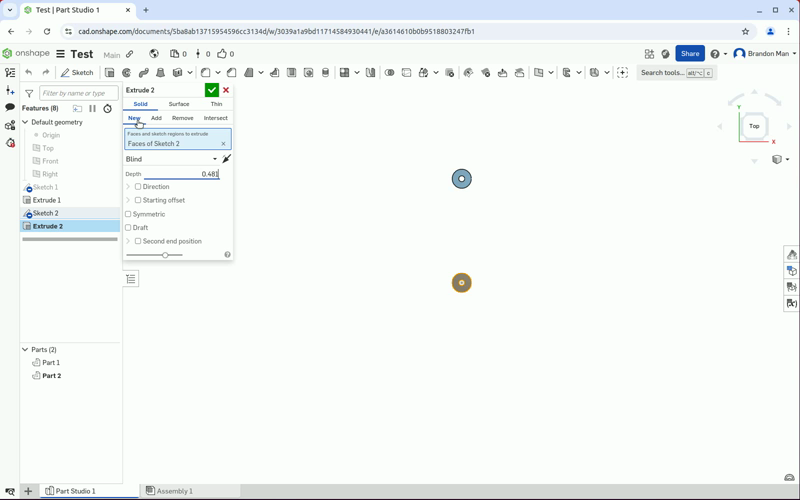
key(enter)
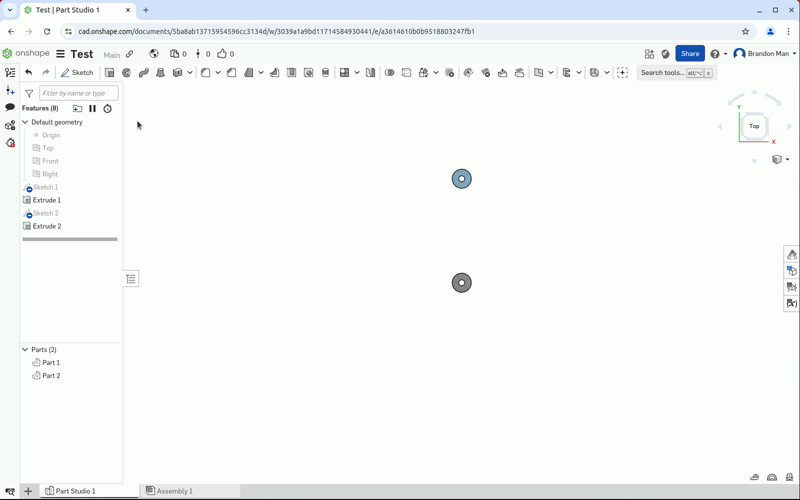
key(shift+h)
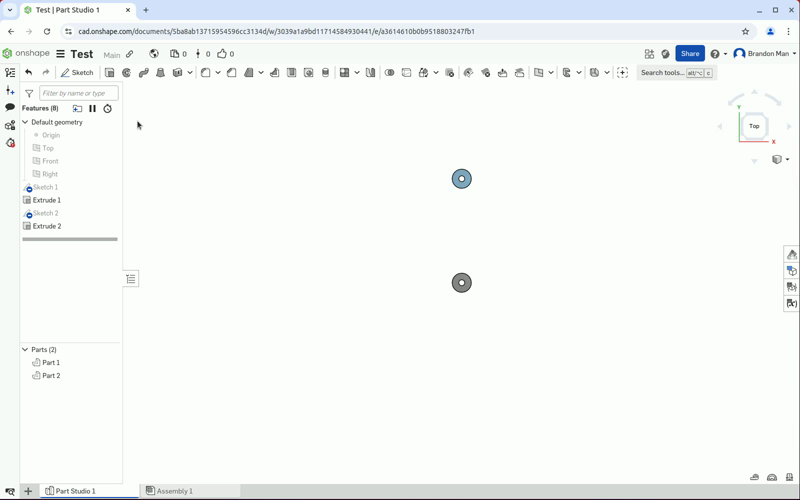
key(shift+h)
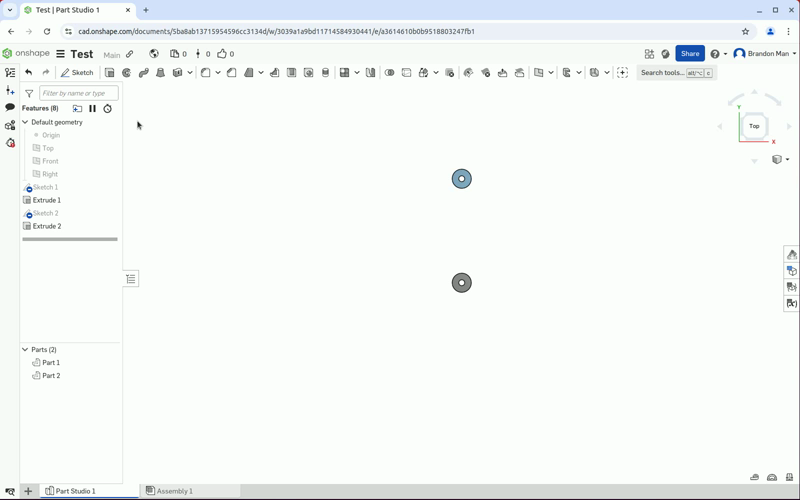
mouse_move(73, 189)
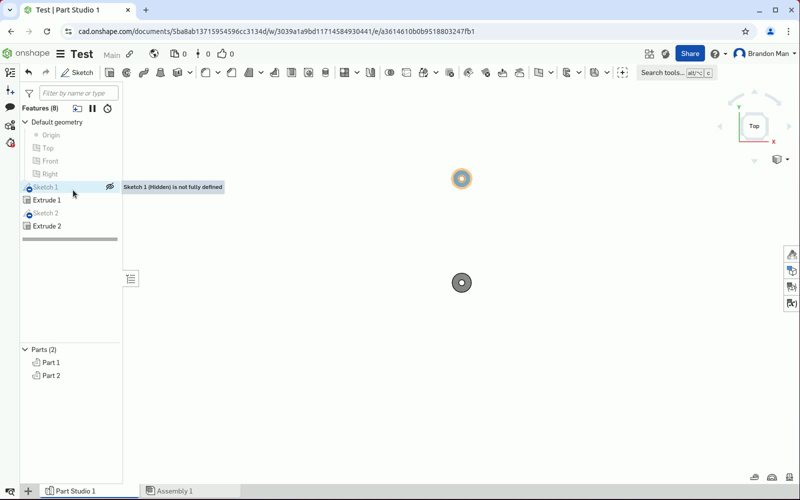
click(73, 189)
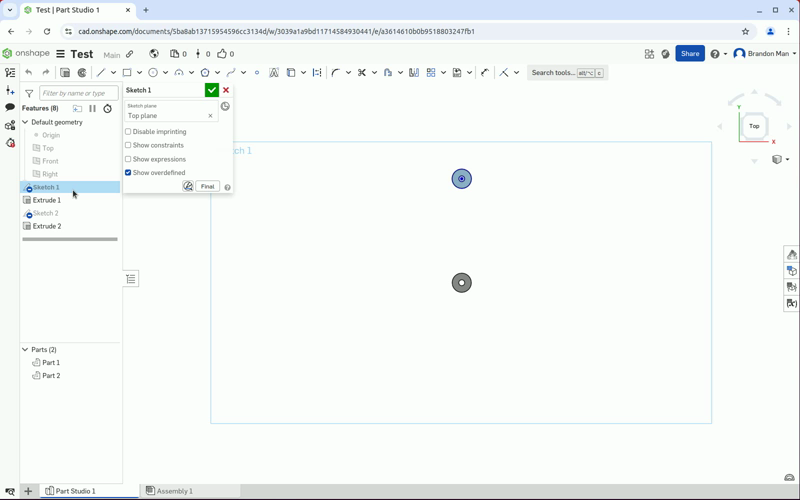
mouse_move(229, 92)
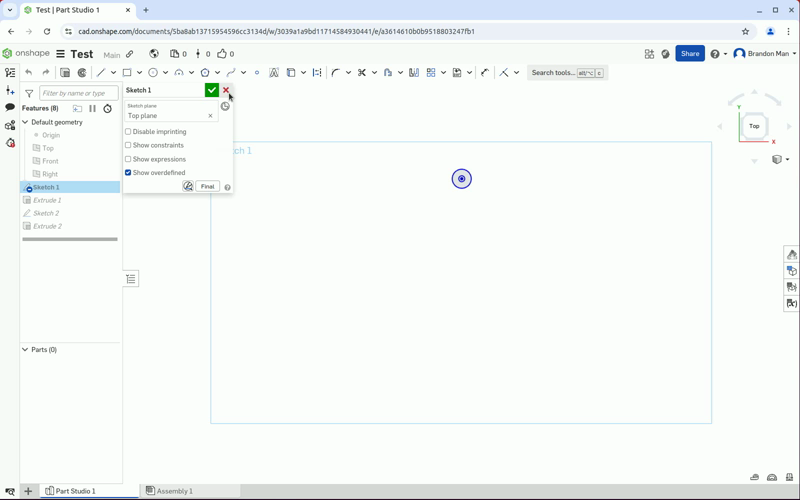
click(229, 92)
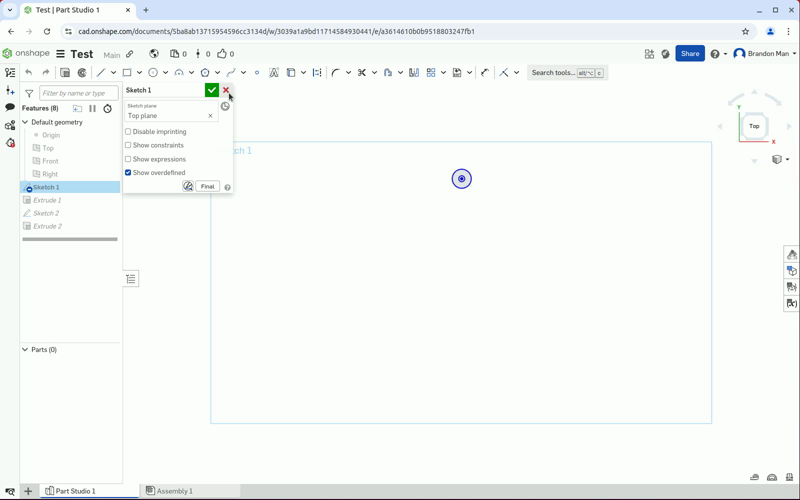
key(shift+s)
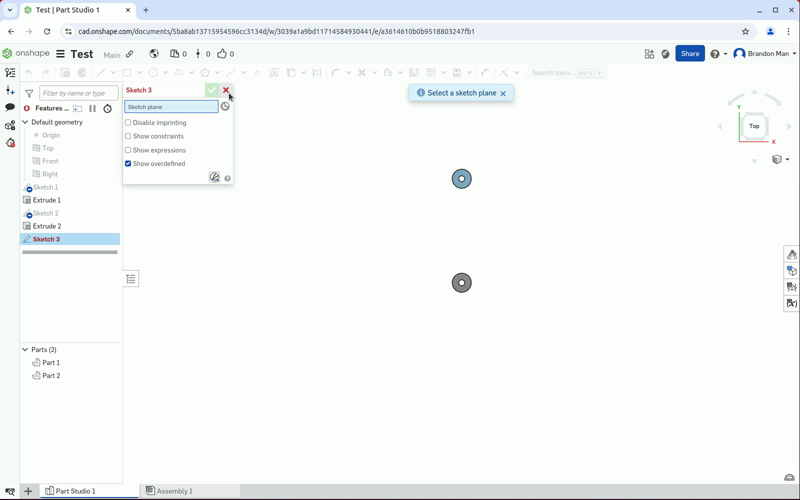
mouse_move(73, 150)
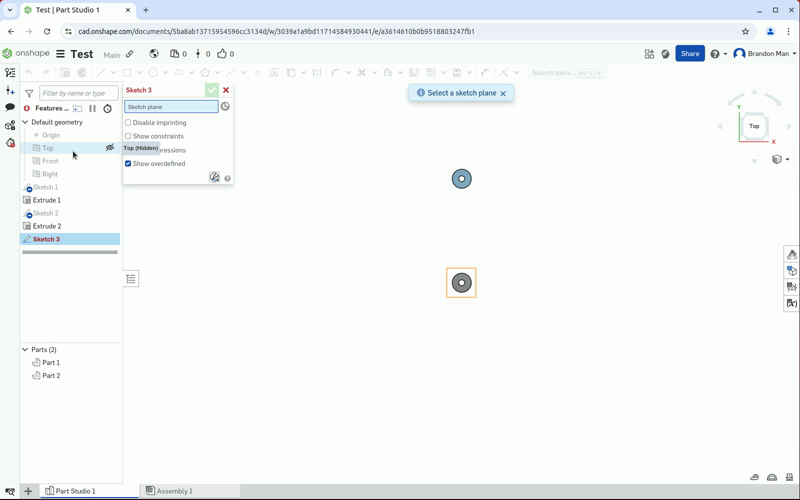
click(73, 150)
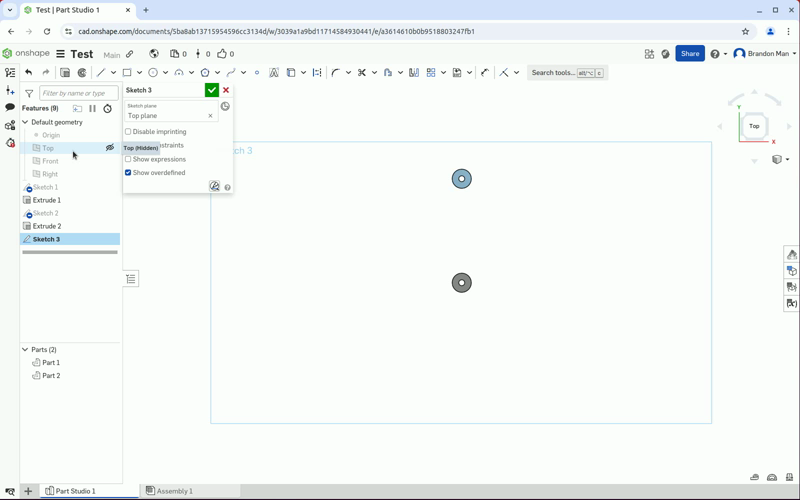
mouse_move(73, 352)
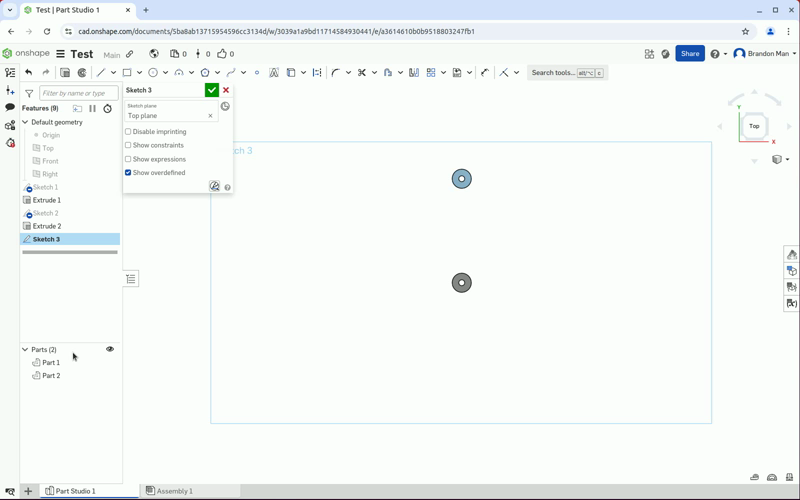
key(y)
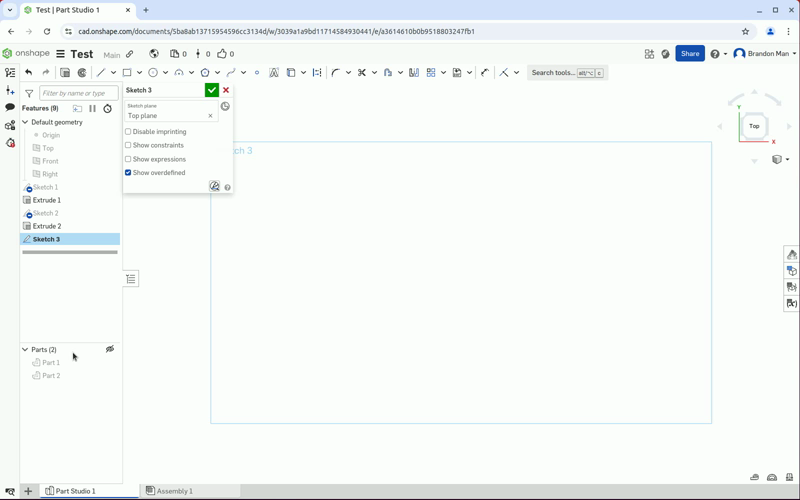
key(c)
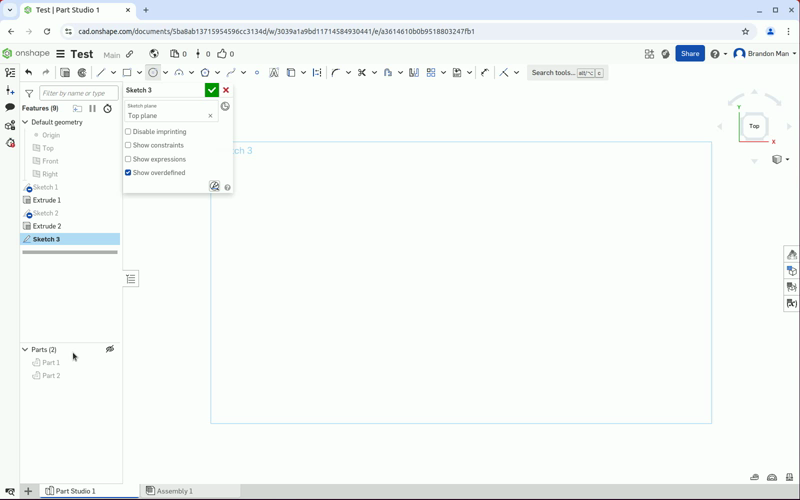
key_down(shift)
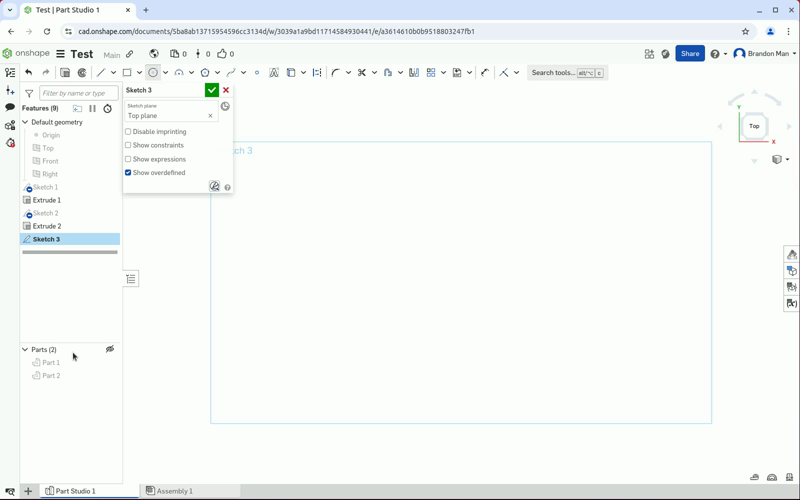
mouse_move(501, 282)
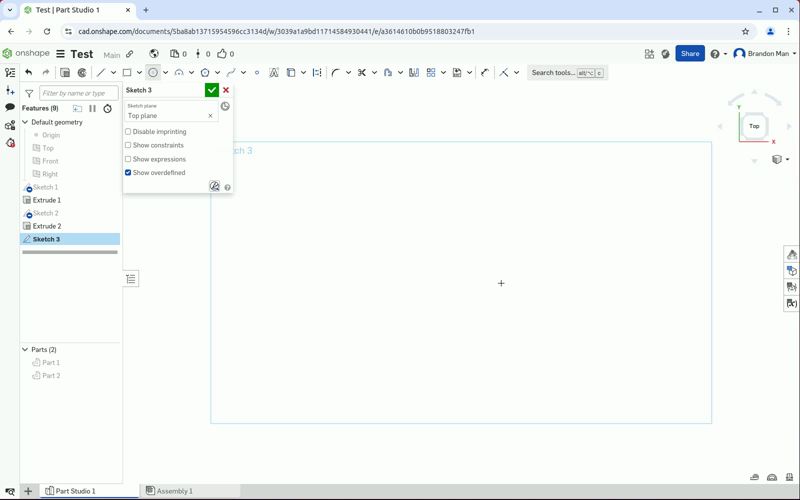
click(501, 282)
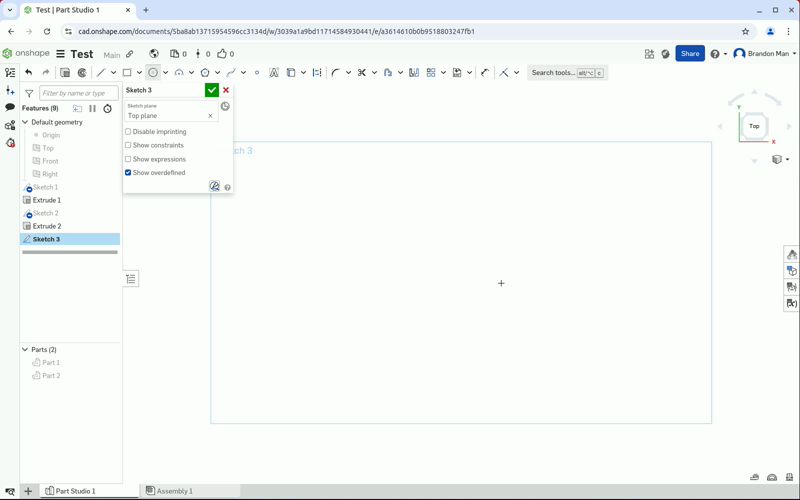
key_up(shift)
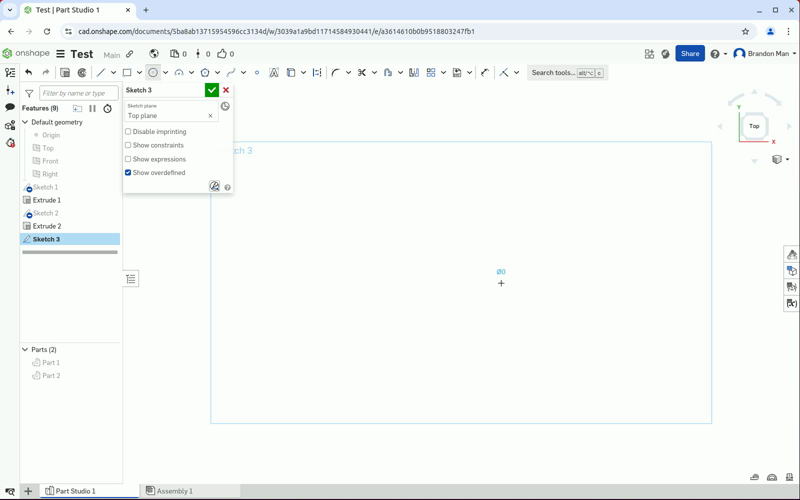
mouse_move(508, 282)
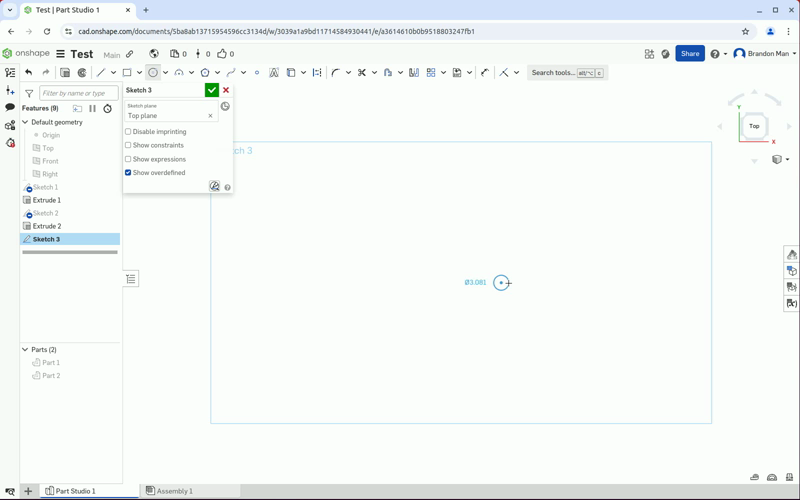
click(508, 282)
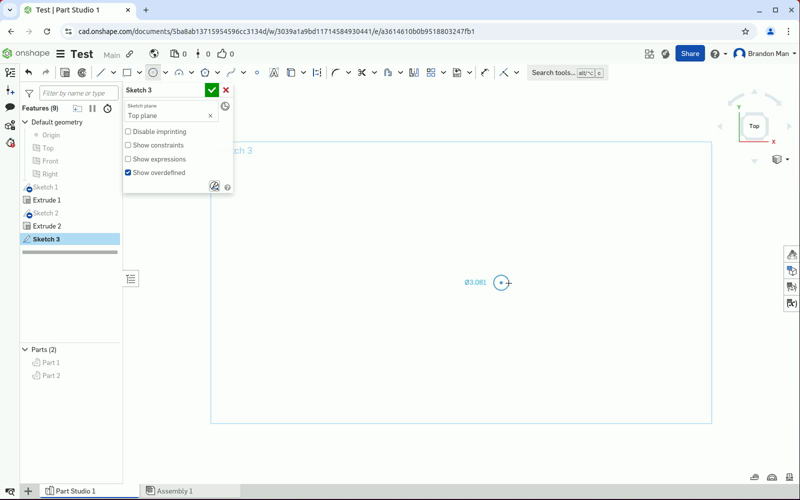
key(esc)
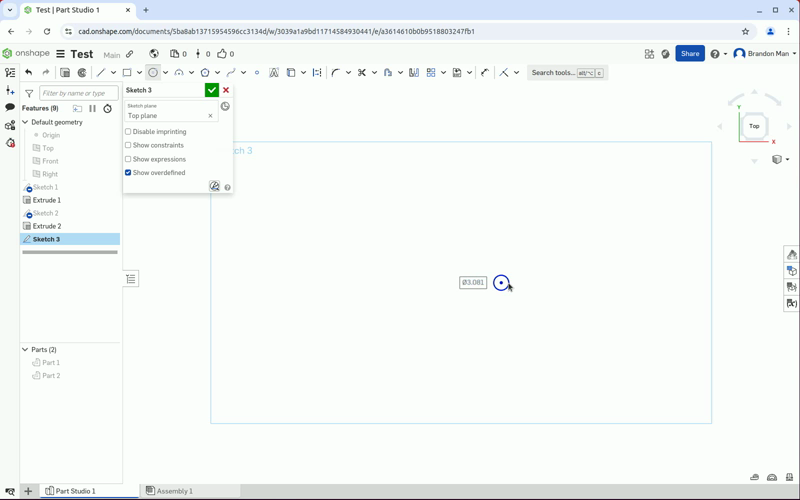
key(c)
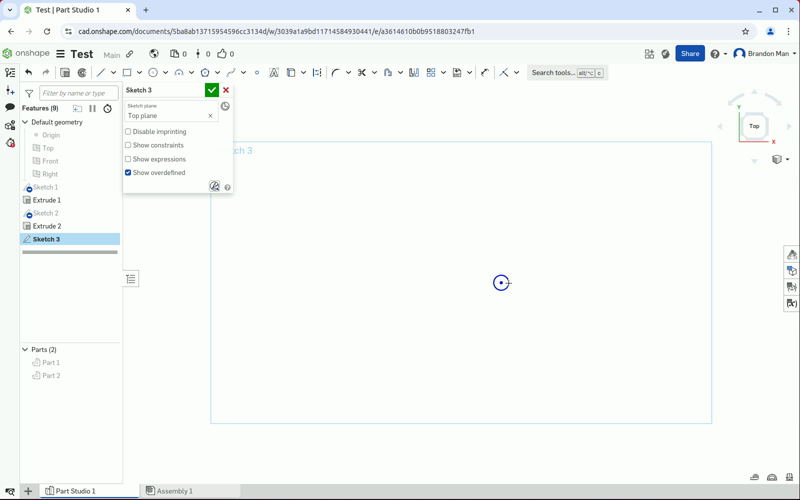
key_down(shift)
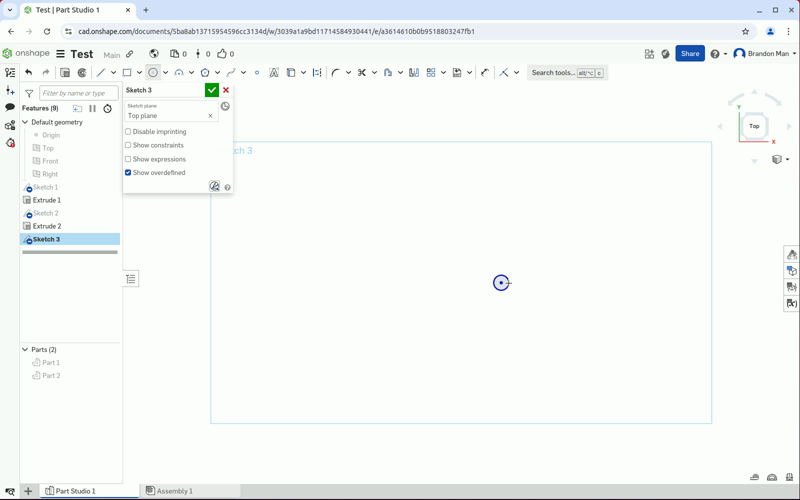
mouse_move(501, 282)
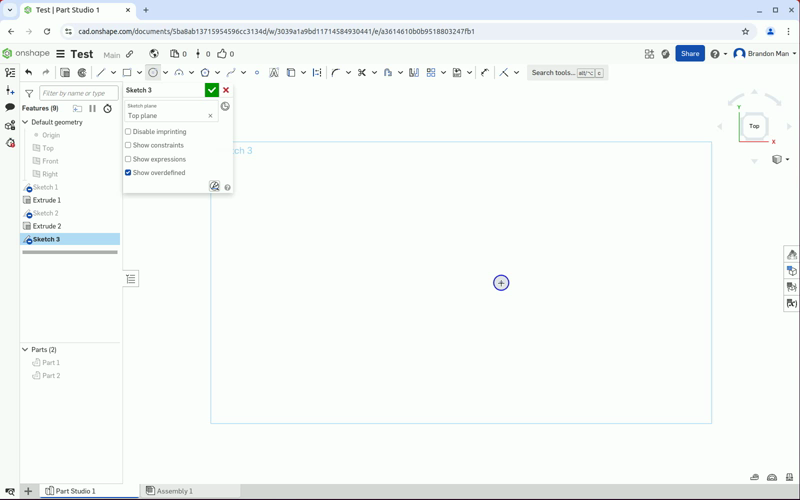
click(501, 282)
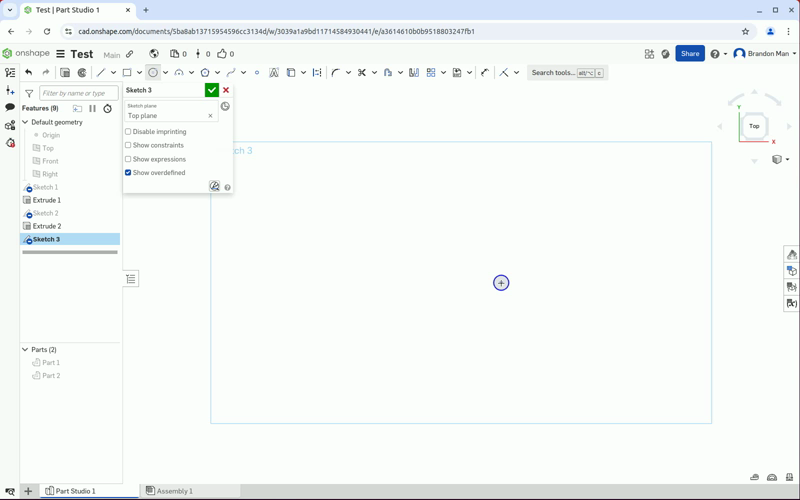
key_up(shift)
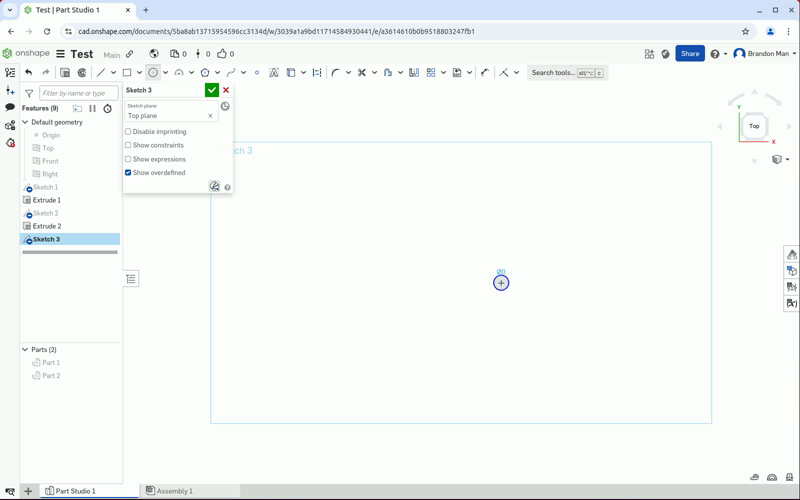
mouse_move(504, 282)
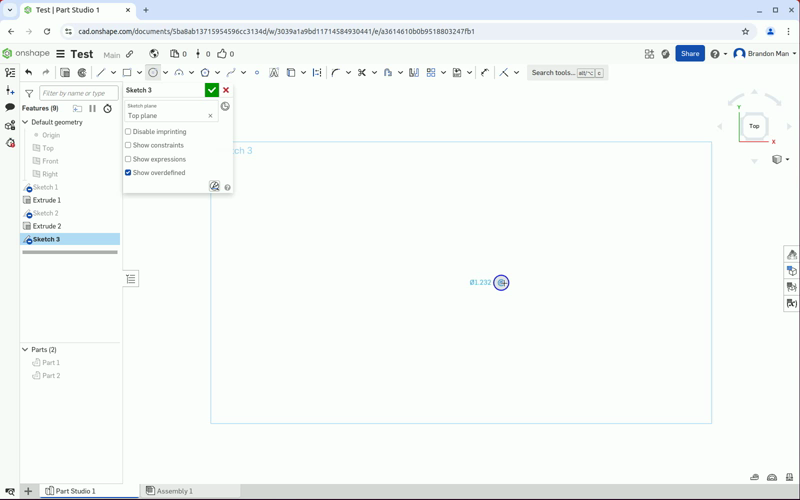
scroll(6)
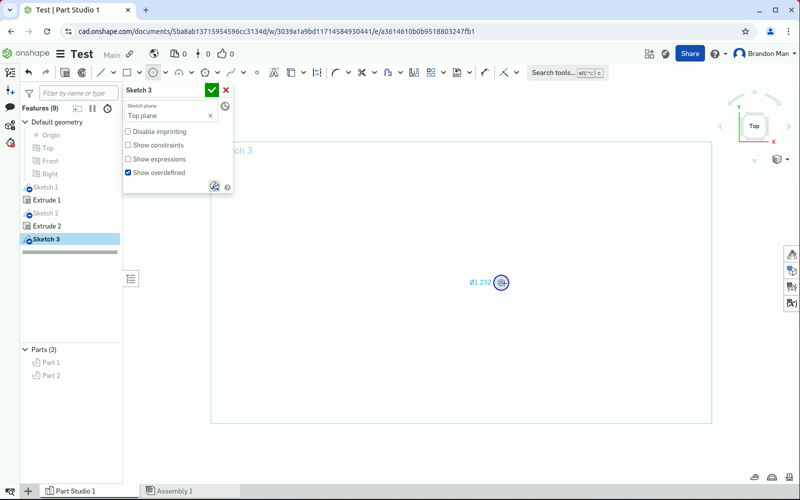
scroll(6)
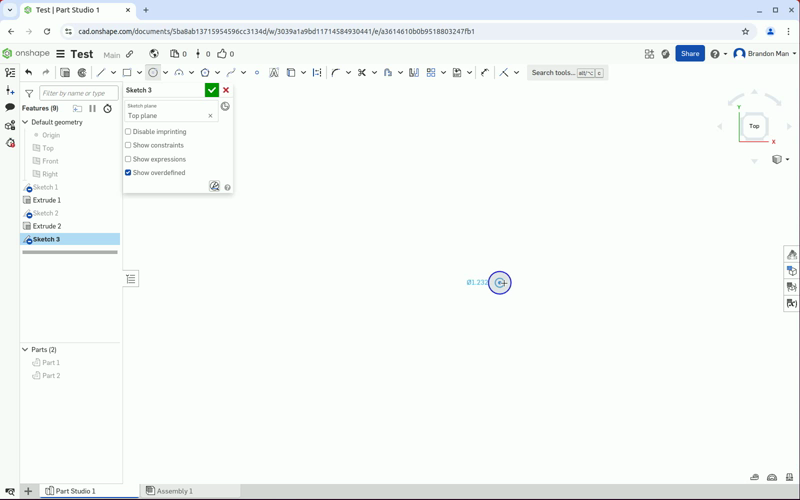
scroll(6)
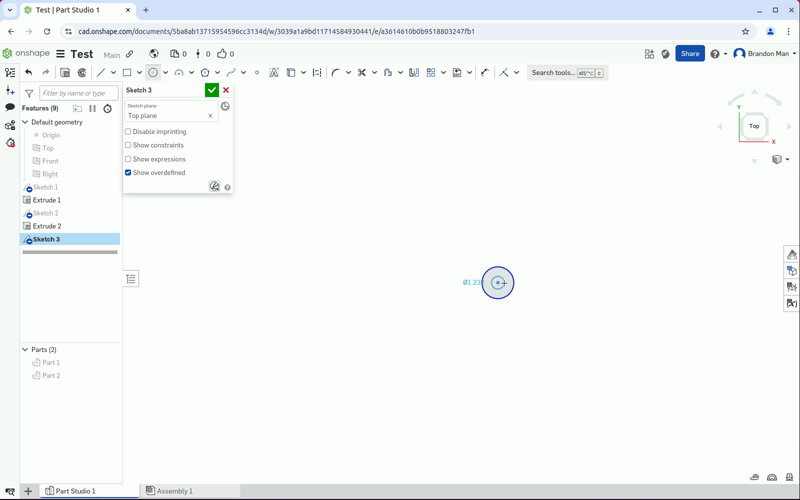
scroll(6)
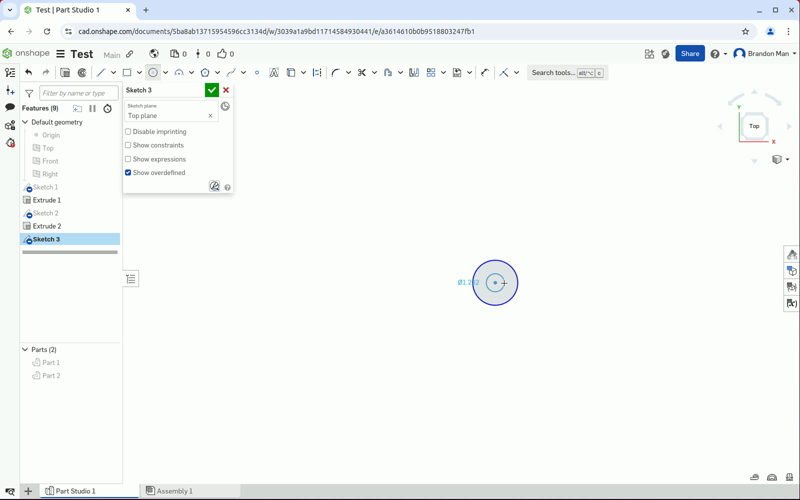
scroll(6)
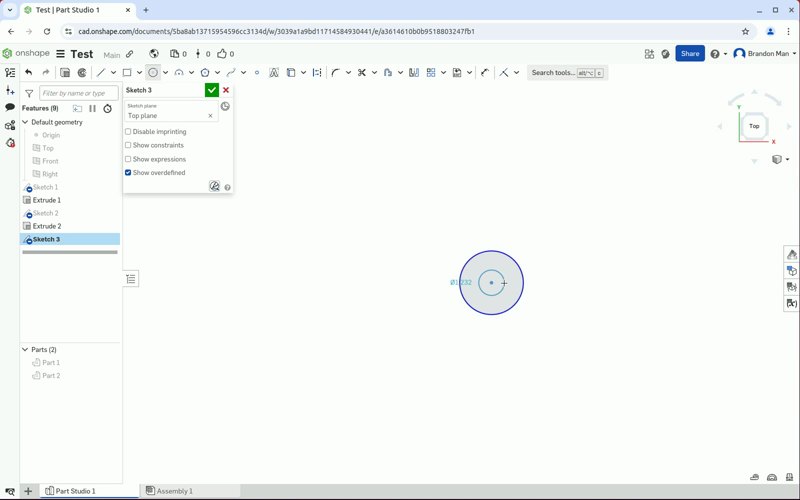
scroll(6)
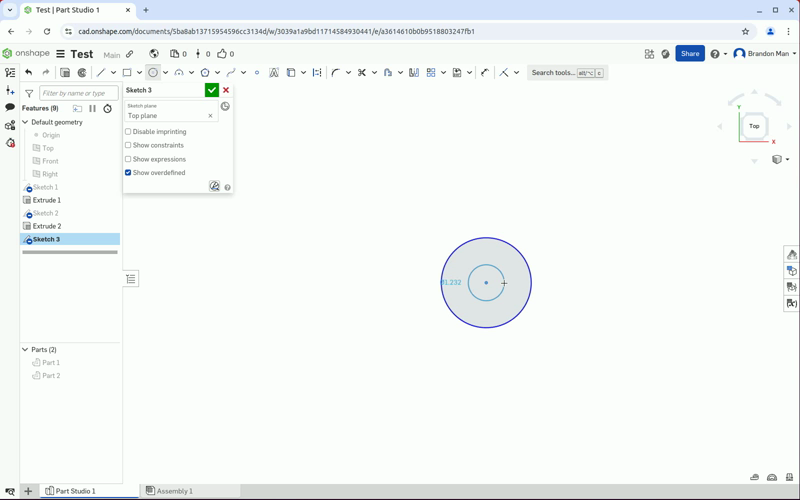
scroll(6)
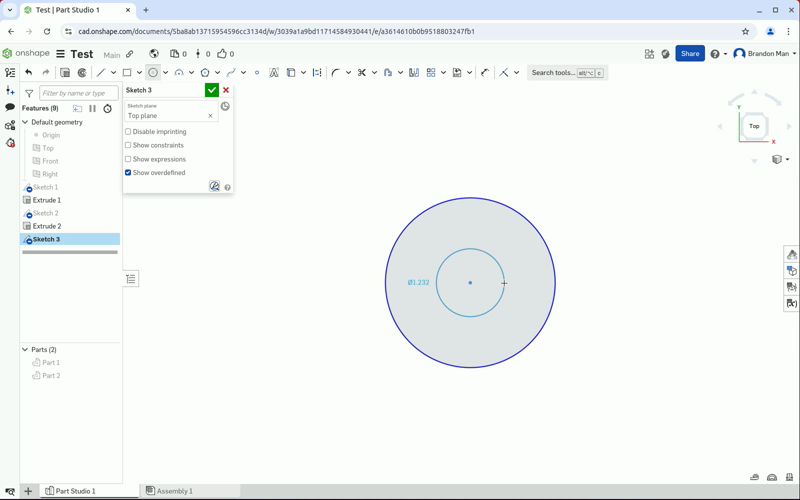
click(504, 282)
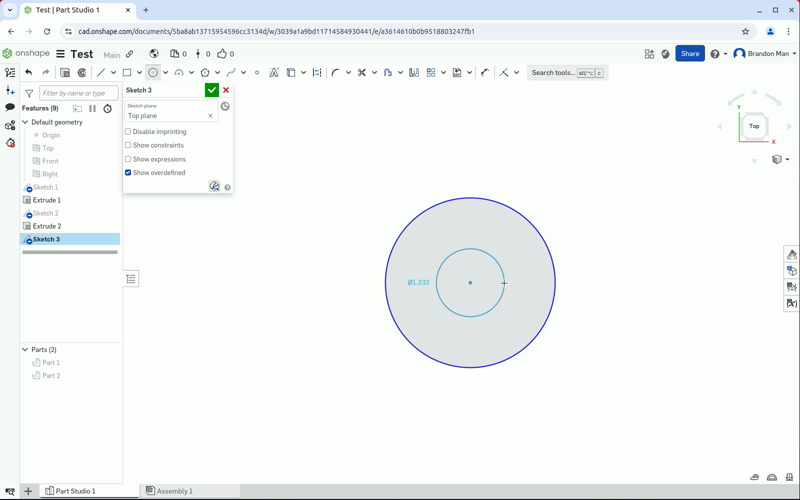
scroll(-6)
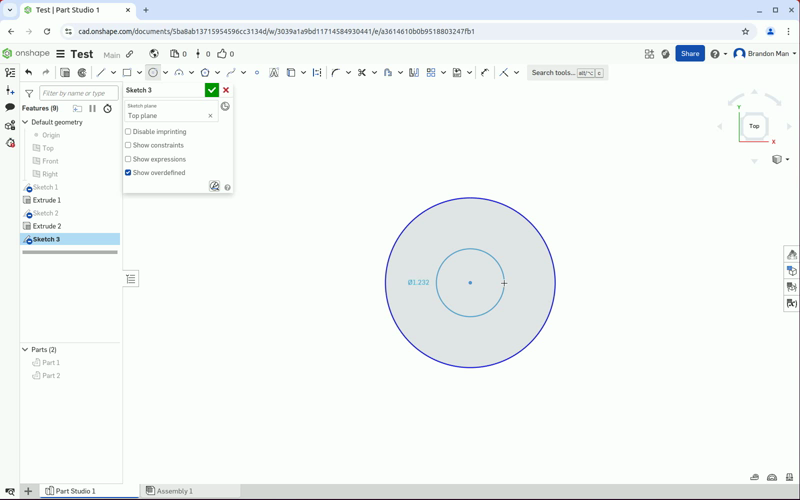
scroll(-6)
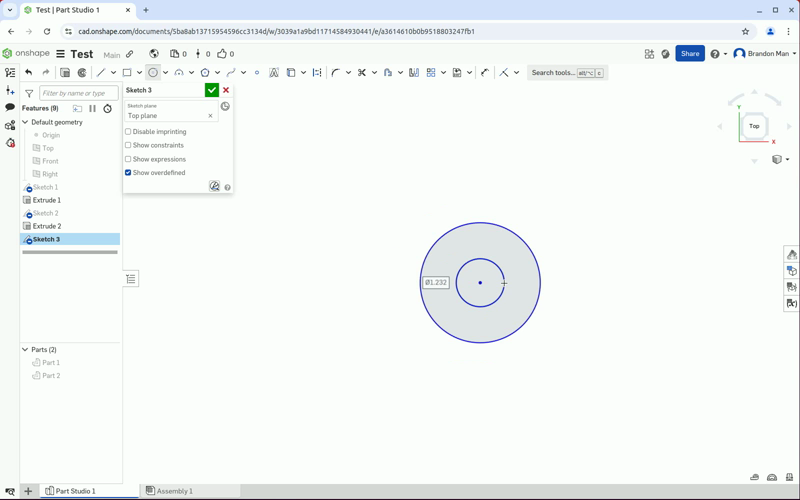
scroll(-6)
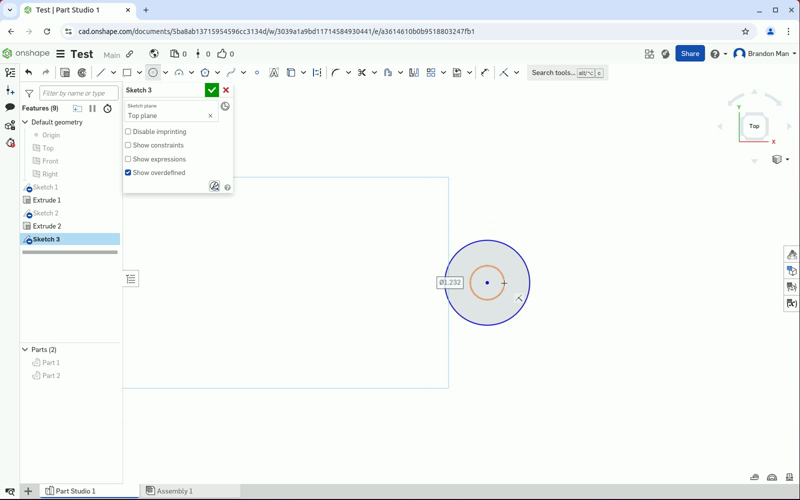
scroll(-6)
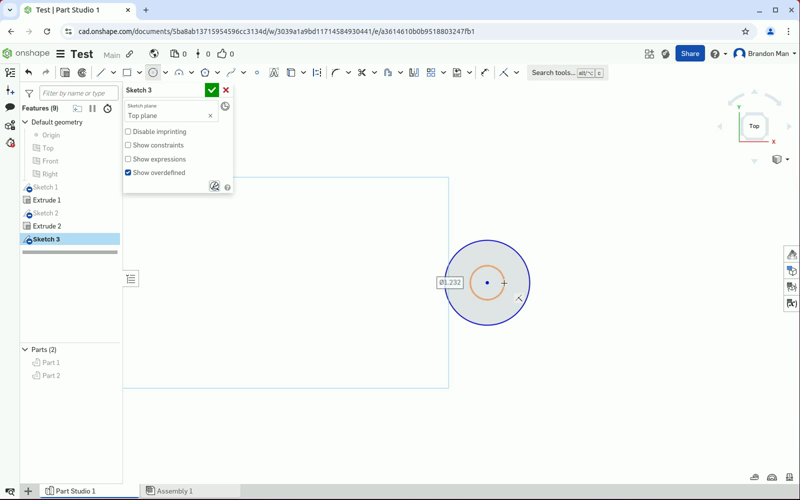
scroll(-6)
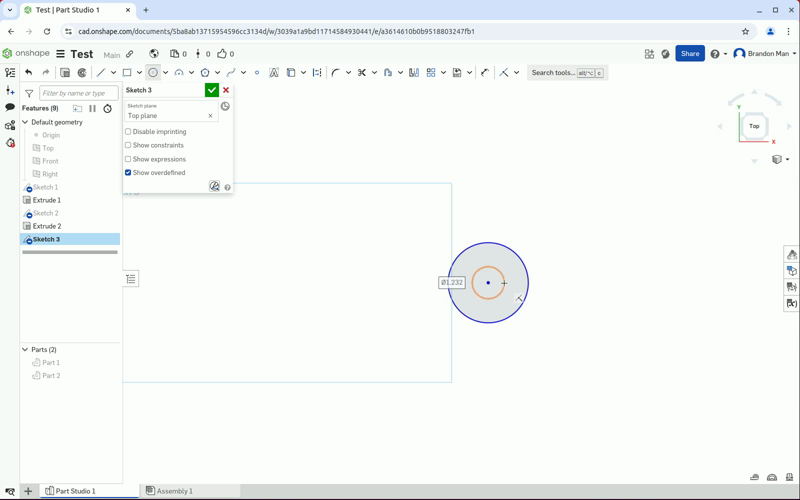
scroll(-6)
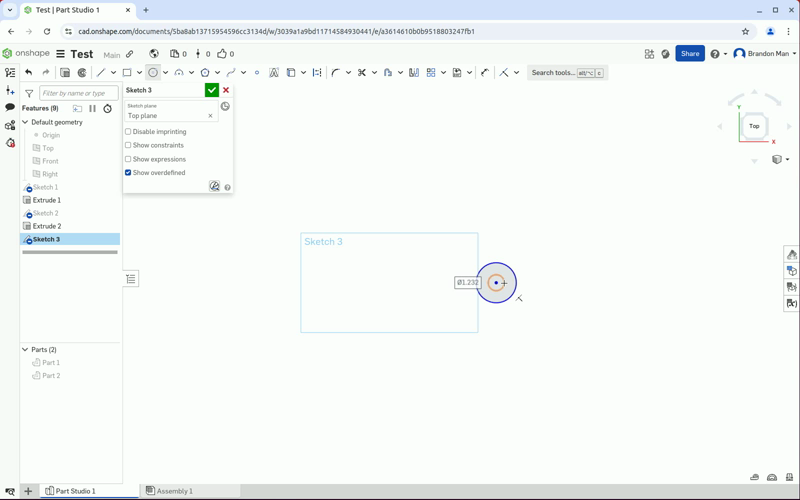
scroll(-6)
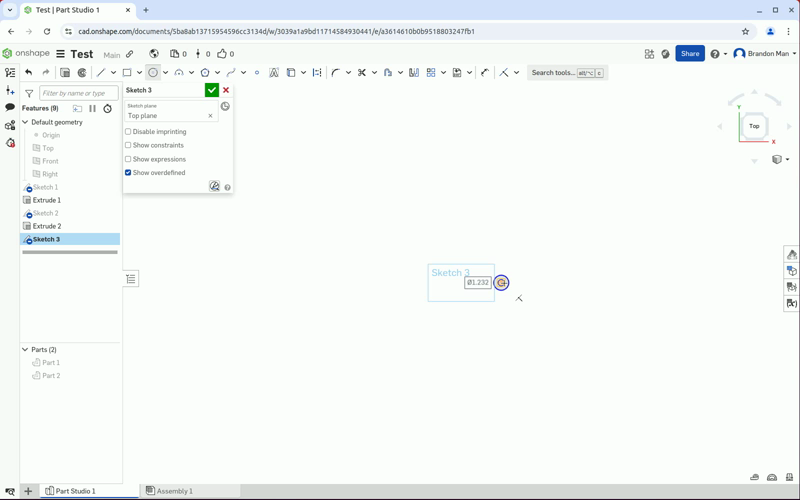
key(esc)
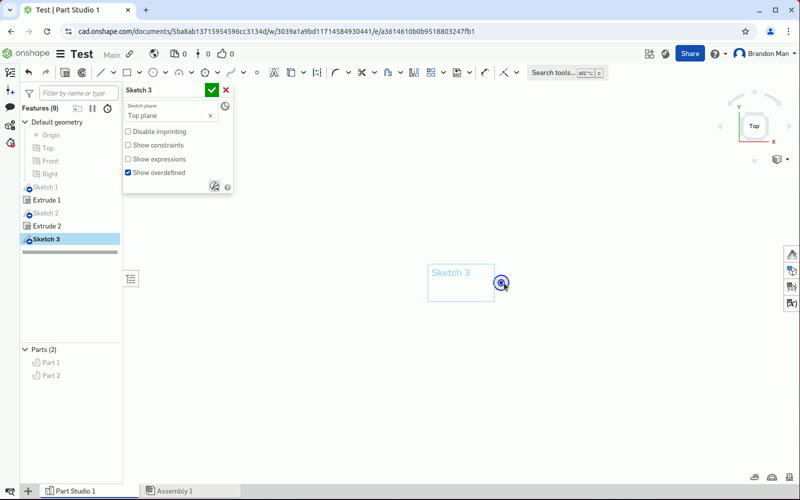
mouse_move(496, 284)
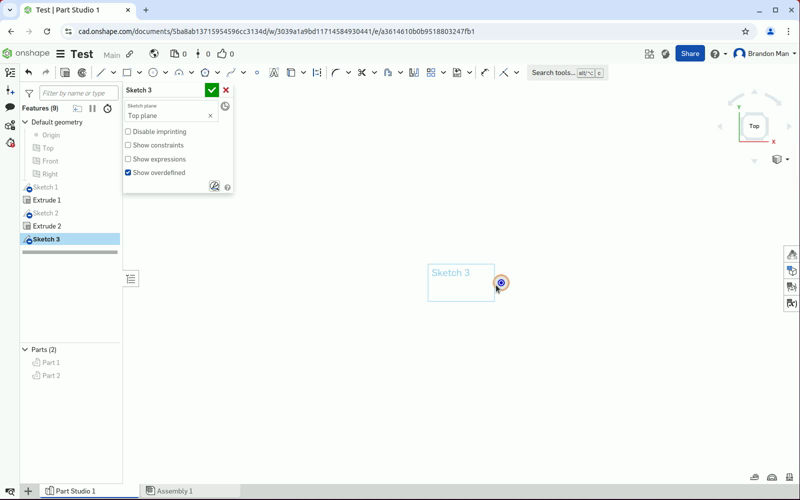
scroll(6)
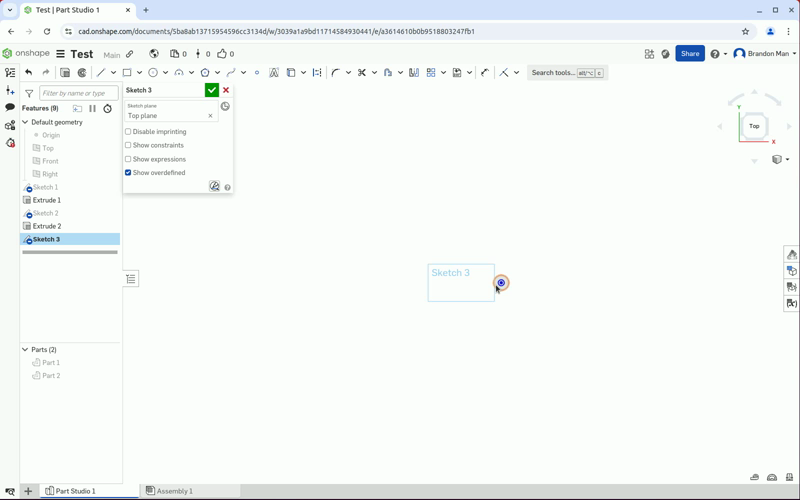
scroll(6)
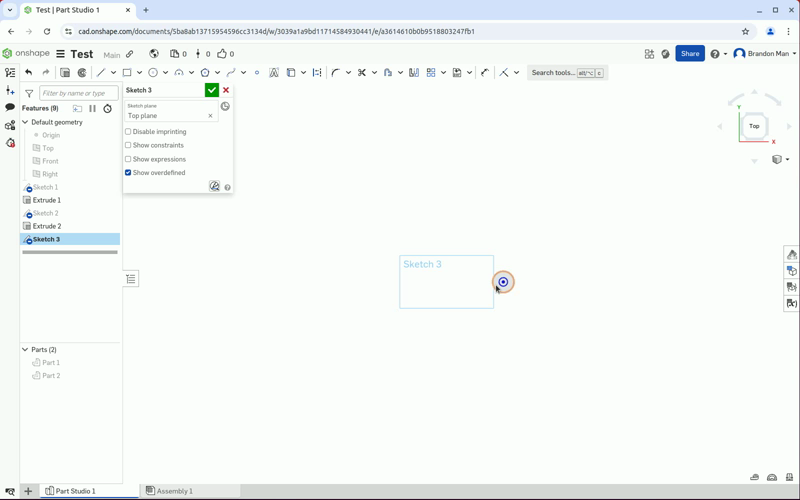
scroll(6)
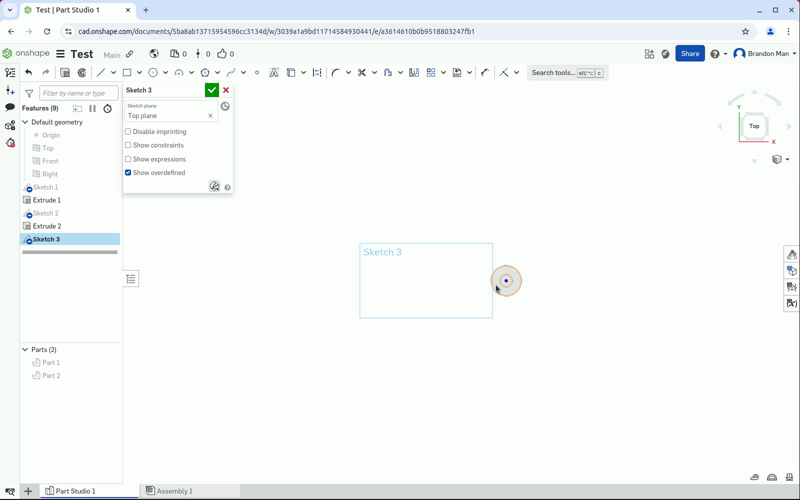
scroll(6)
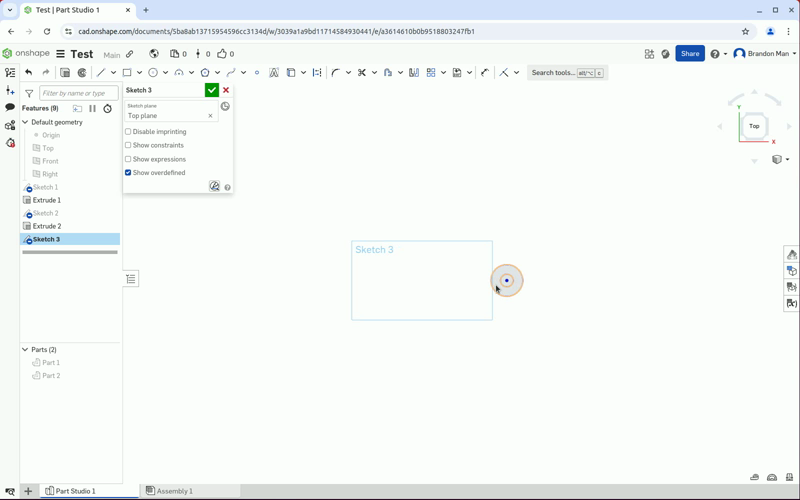
scroll(6)
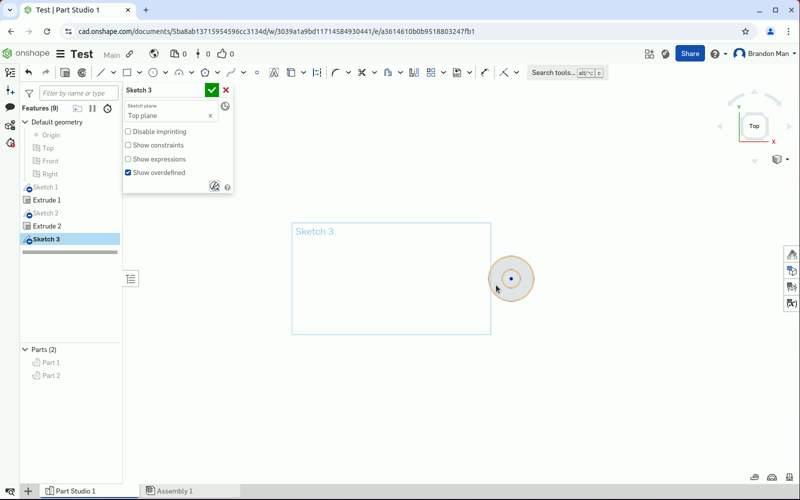
scroll(6)
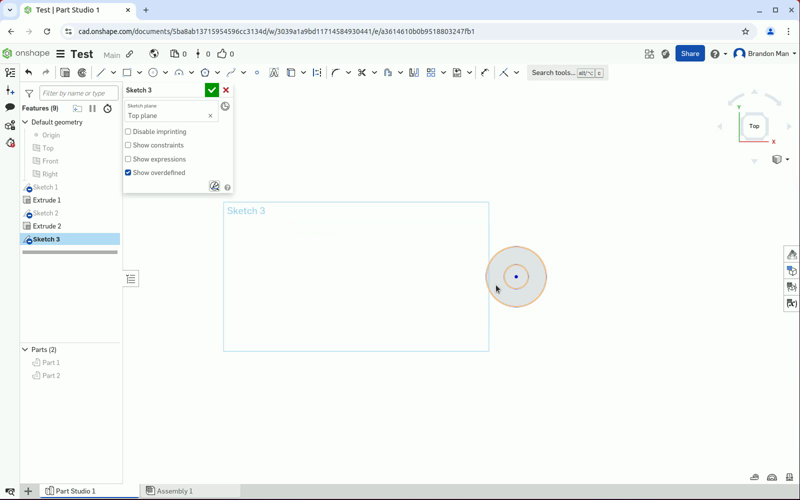
scroll(6)
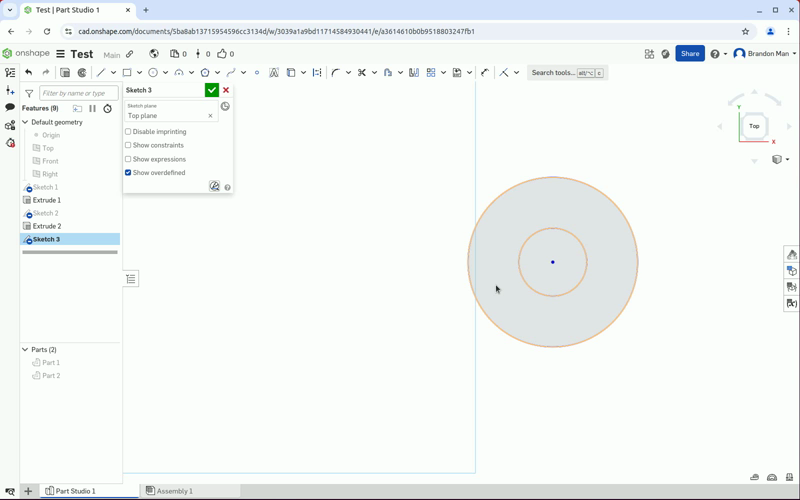
click(496, 284)
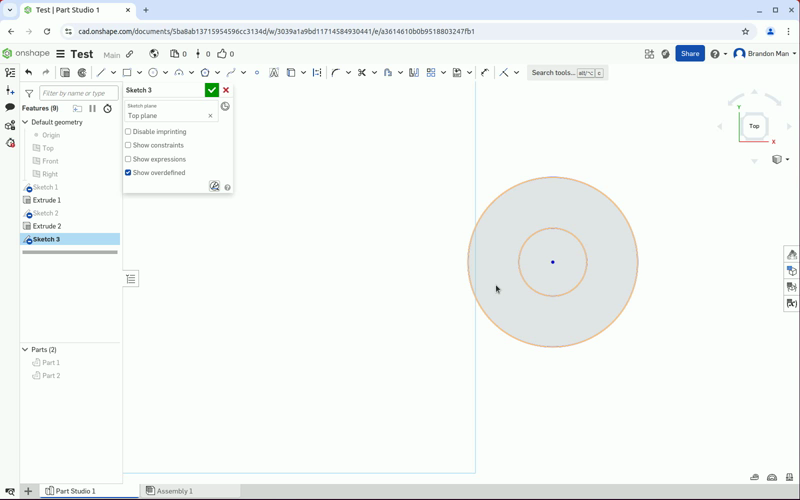
scroll(-6)
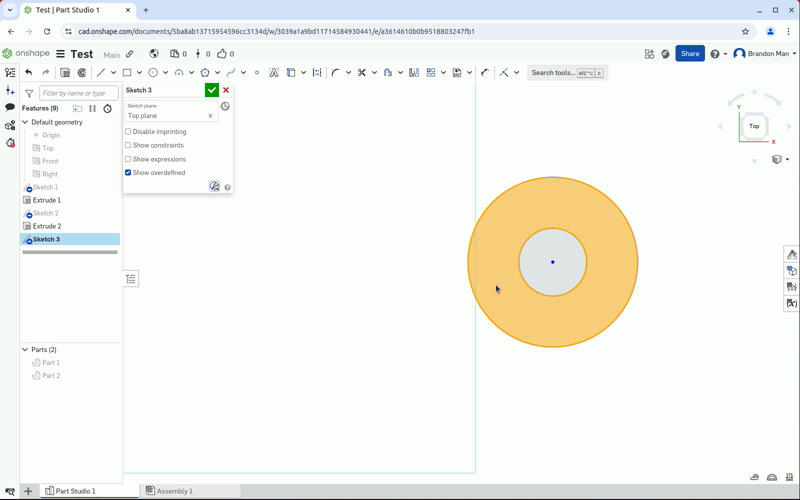
scroll(-6)
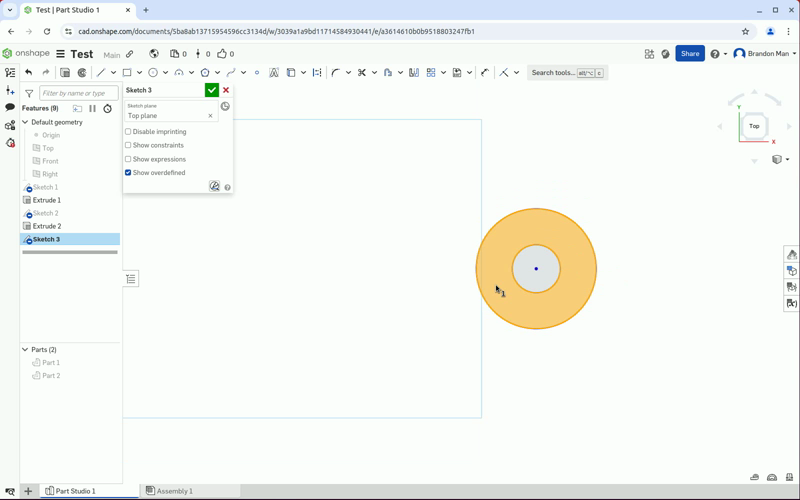
scroll(-6)
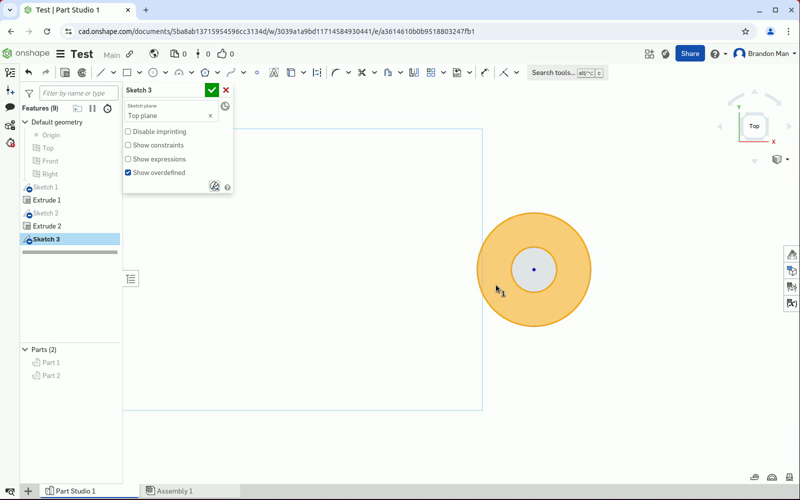
scroll(-6)
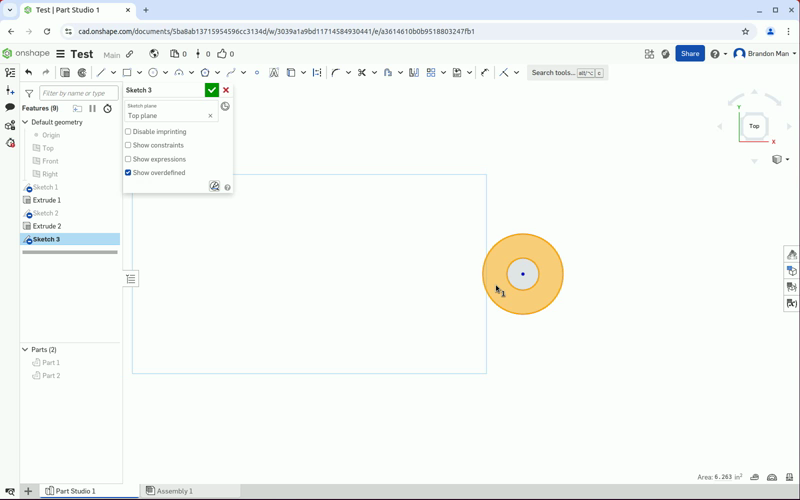
scroll(-6)
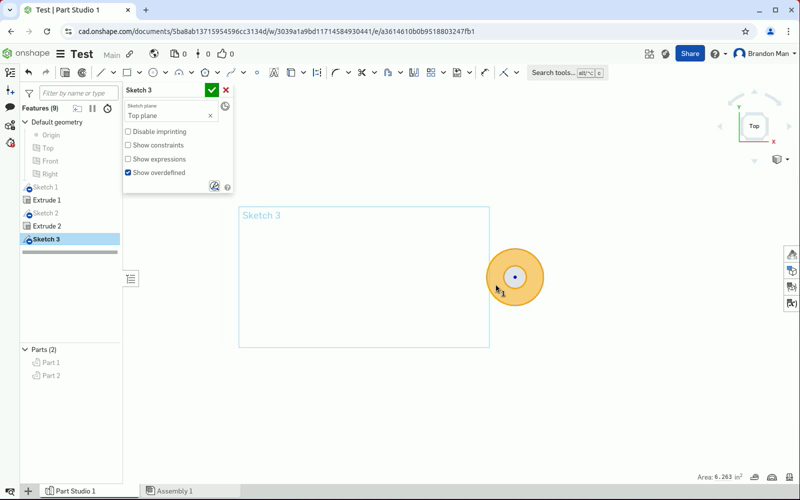
scroll(-6)
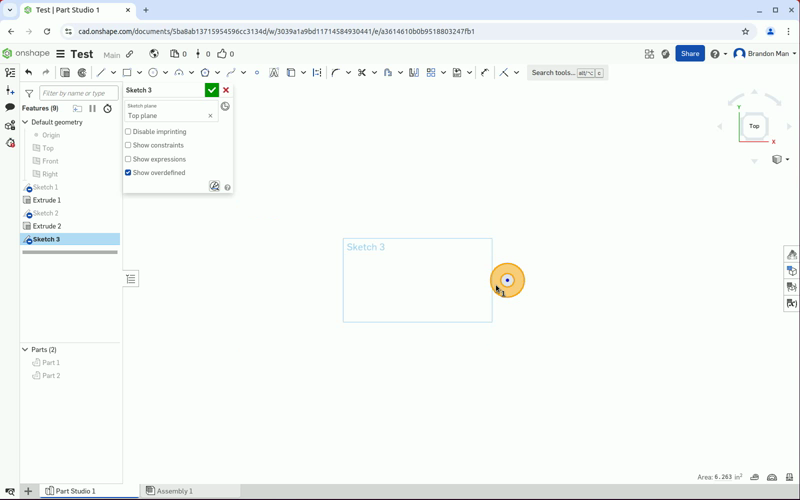
scroll(-6)
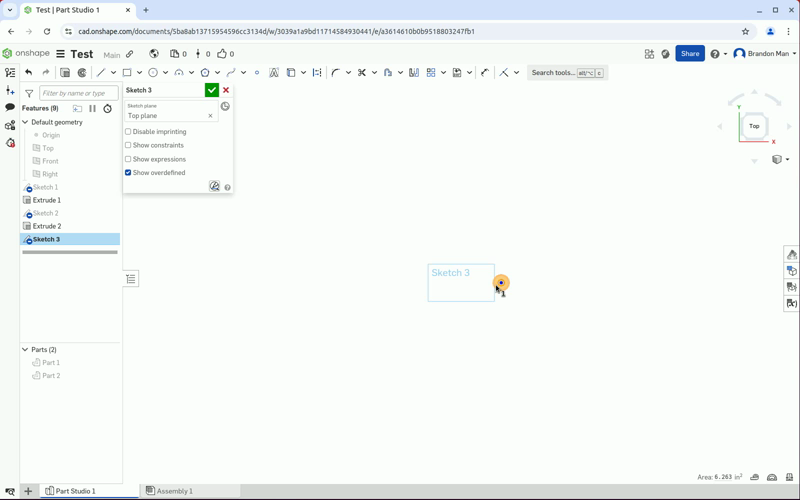
mouse_move(73, 352)
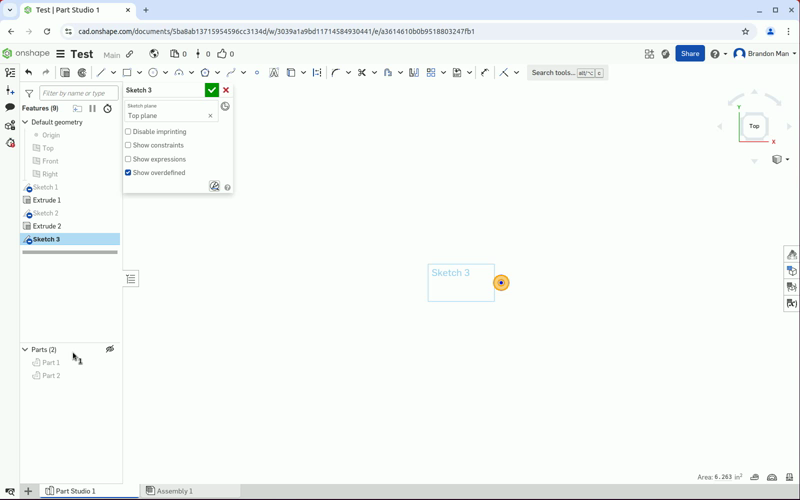
key(shift+y)
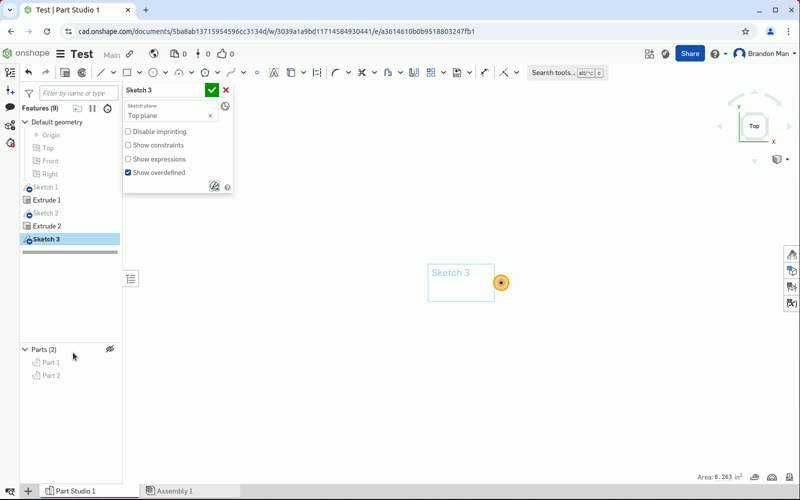
key(shift+e)
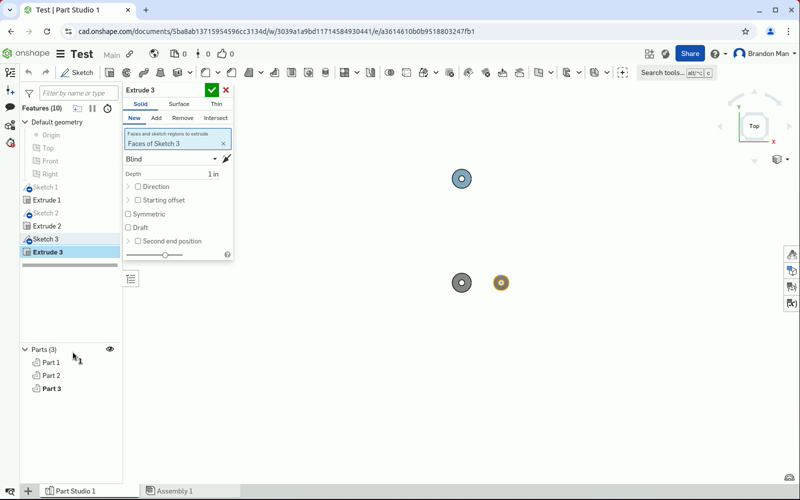
mouse_move(143, 106)
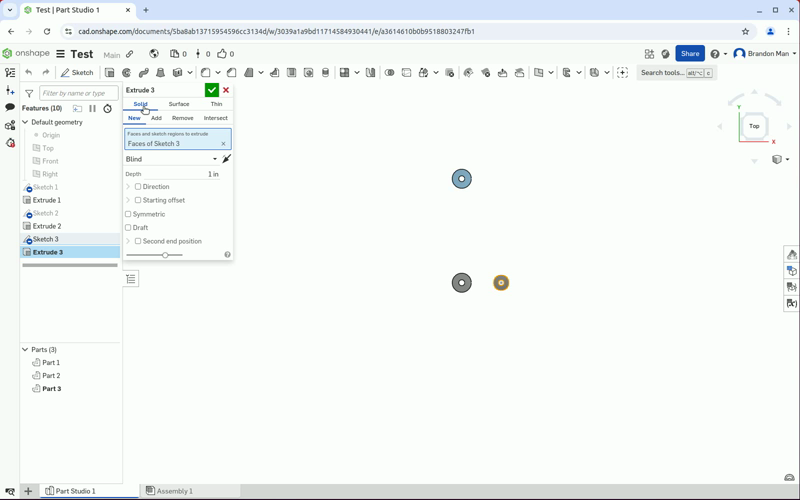
click(143, 106)
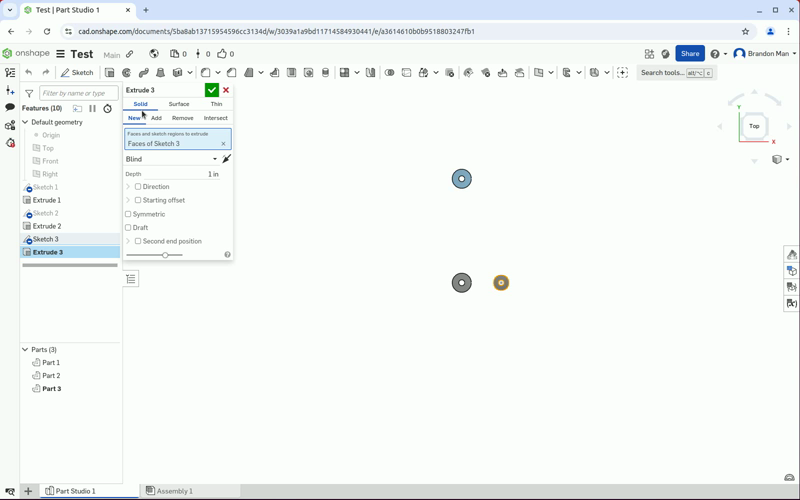
mouse_move(137, 120)
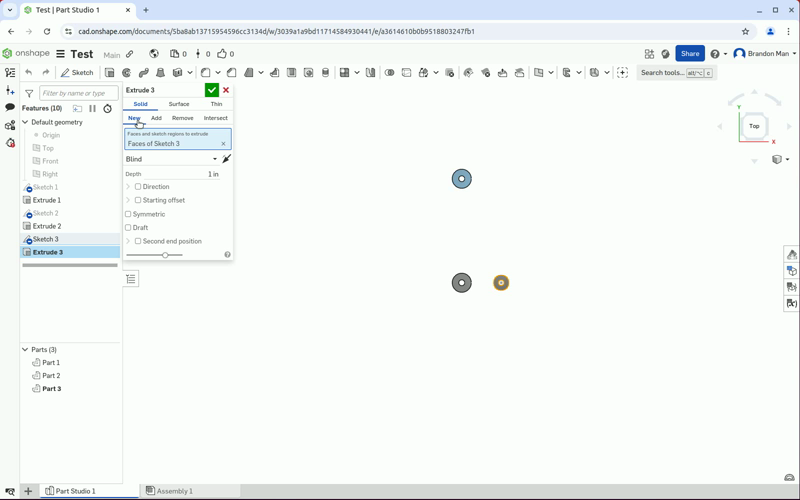
click(137, 120)
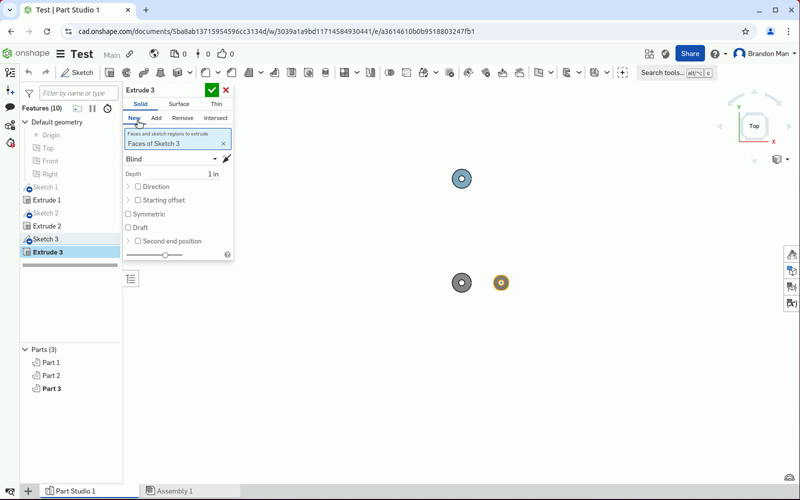
key(tab, 4)
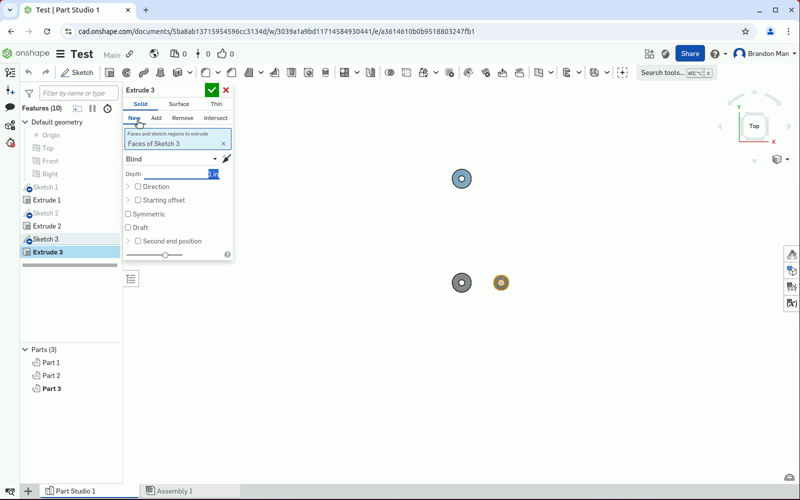
text(0.481)
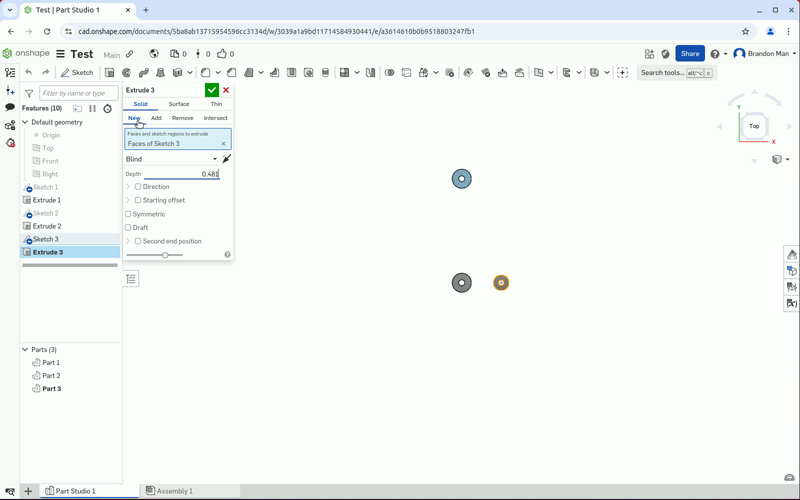
key(enter)
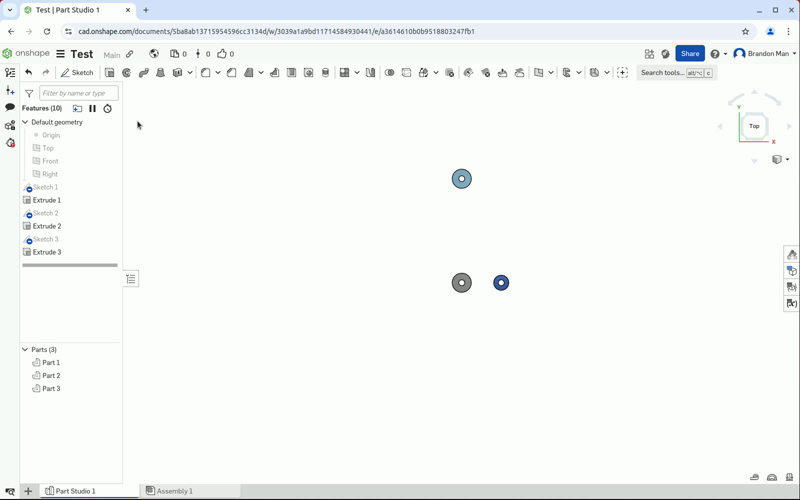
key(shift+h)
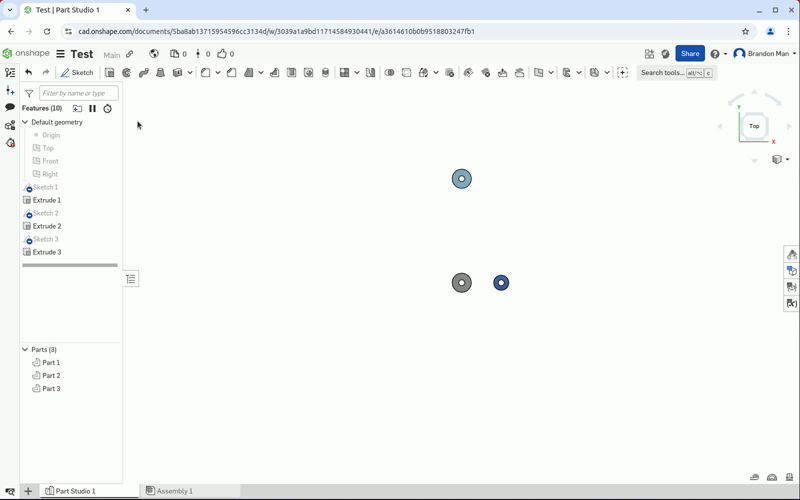
key(shift+h)
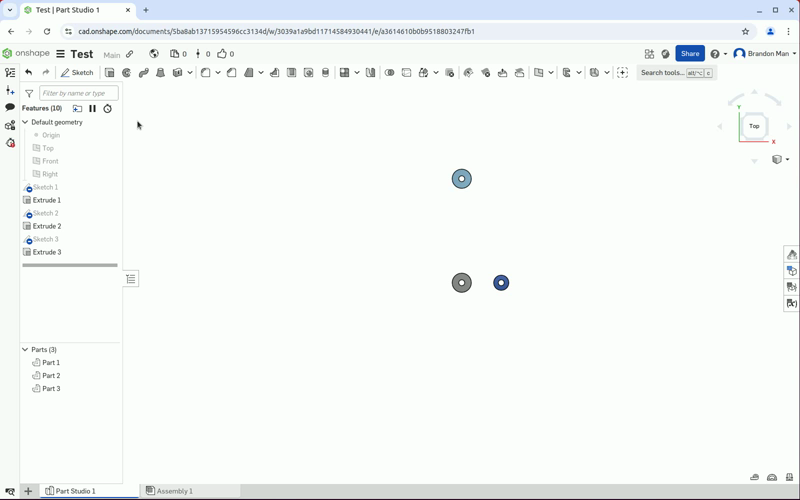
mouse_move(73, 189)
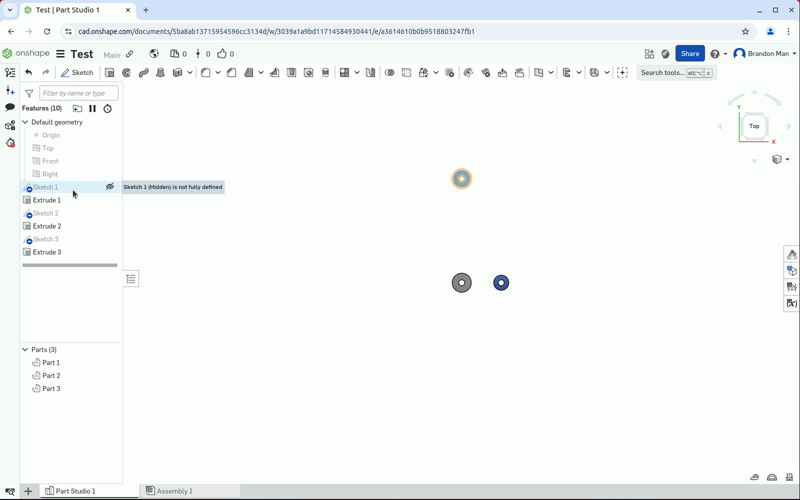
click(73, 189)
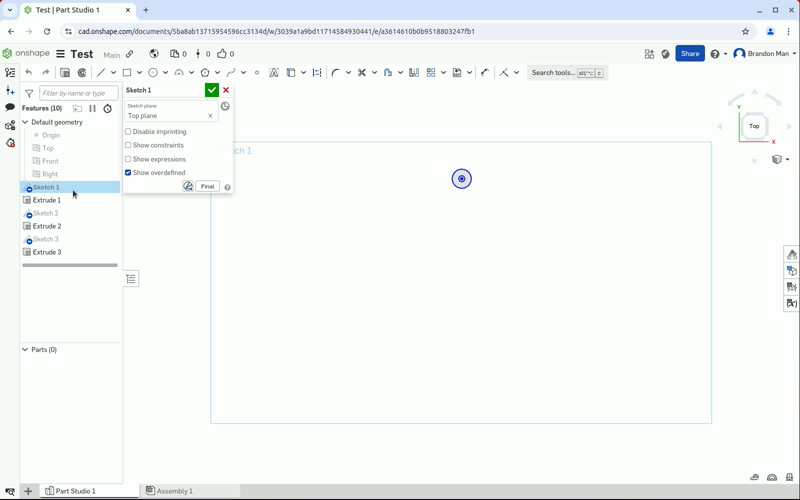
mouse_move(229, 92)
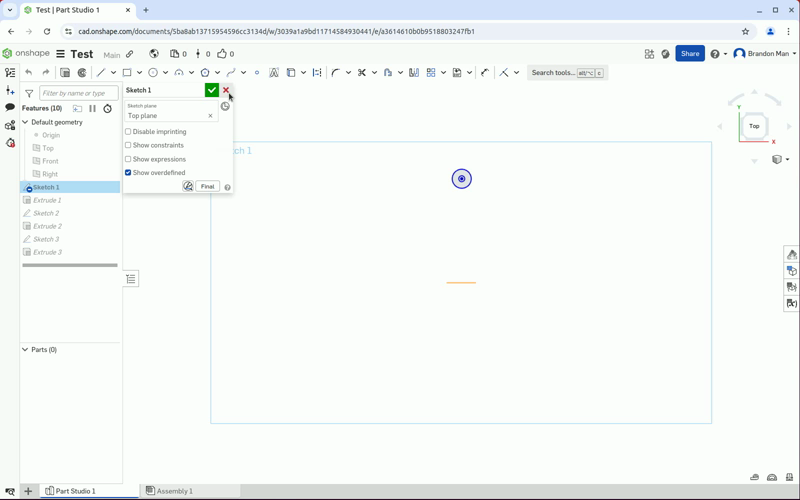
click(229, 92)
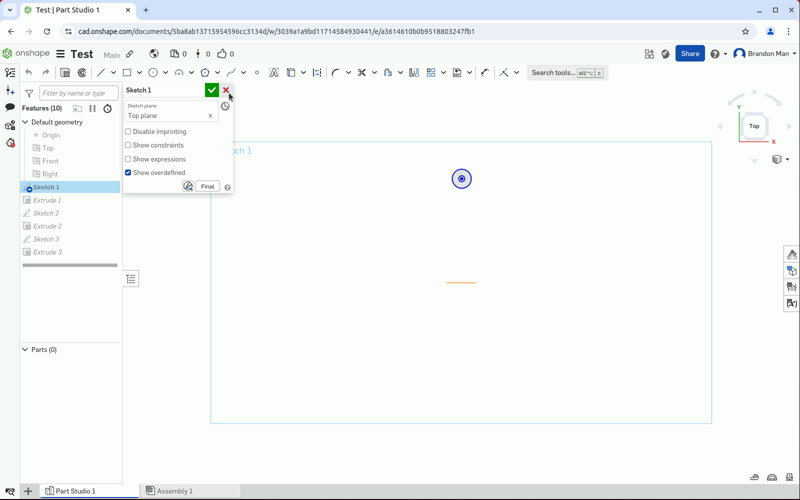
key(shift+s)
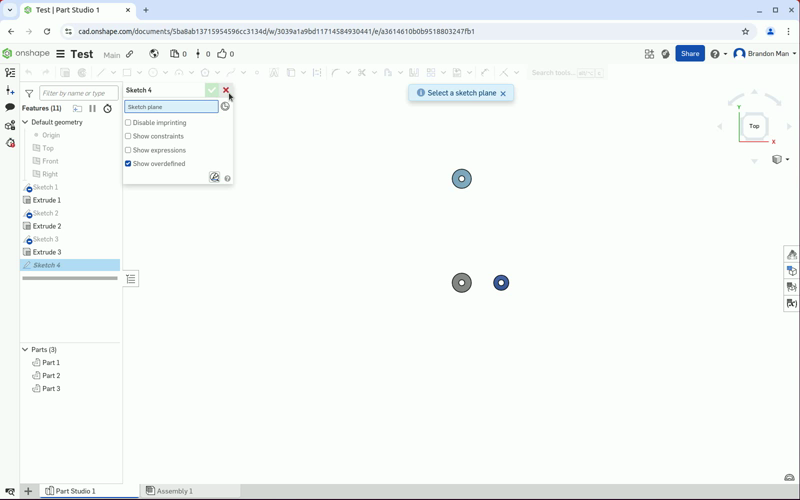
mouse_move(73, 150)
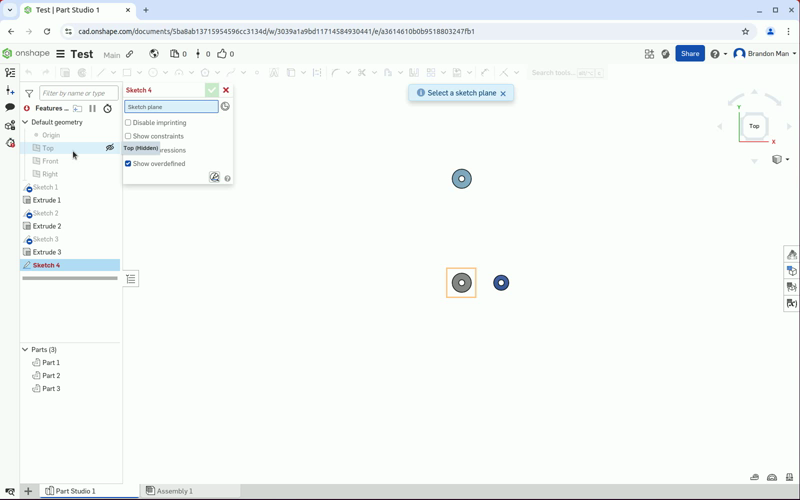
click(73, 150)
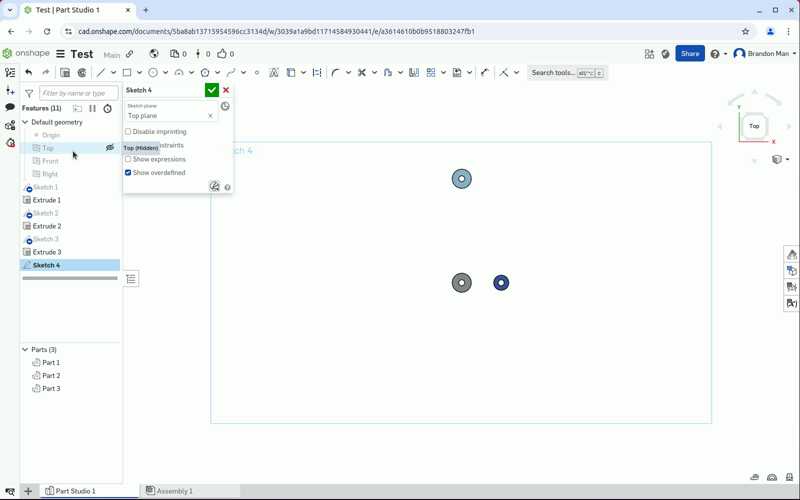
mouse_move(73, 352)
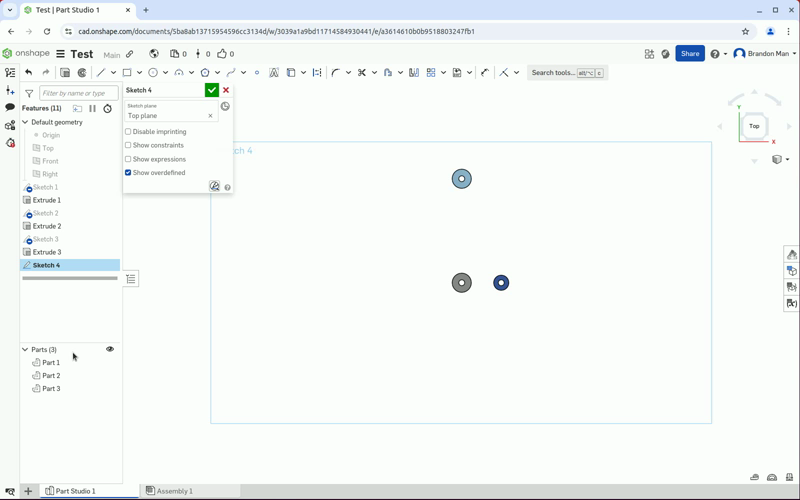
key(y)
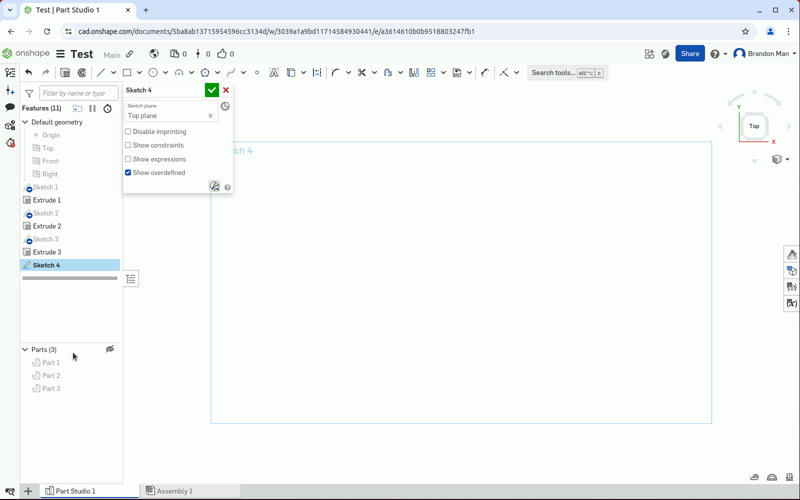
key(a)
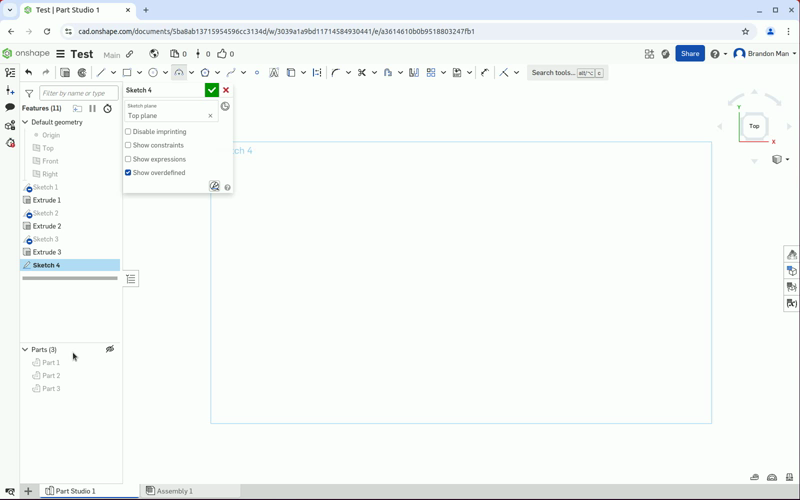
key_down(shift)
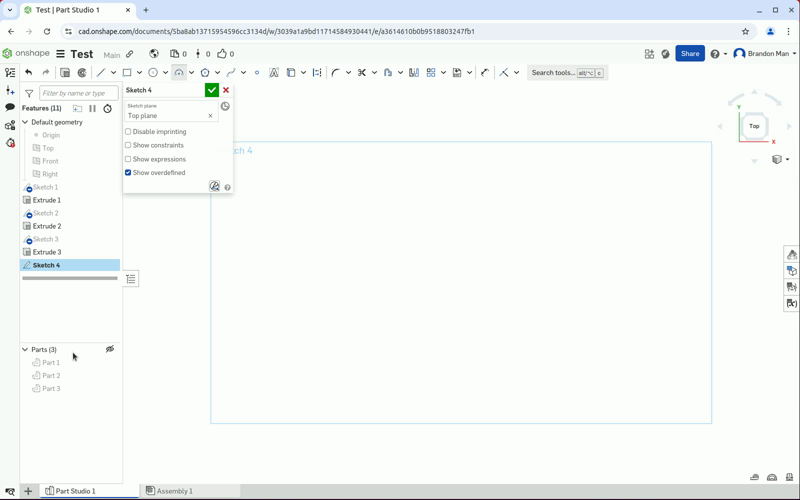
mouse_move(446, 223)
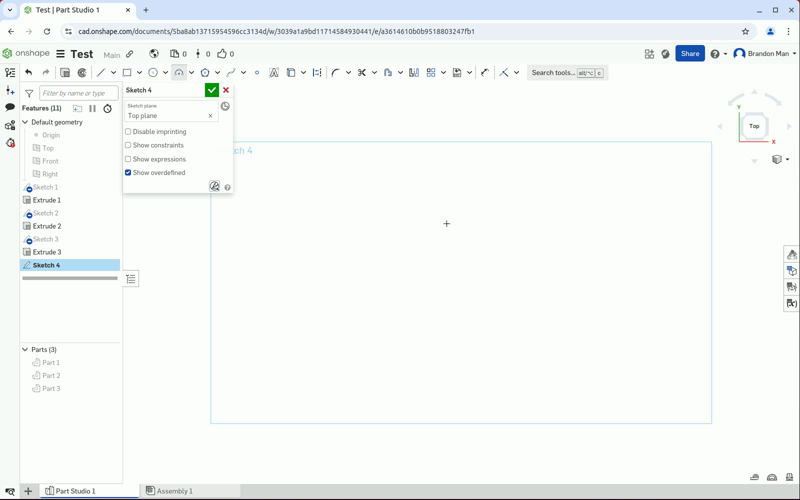
click(446, 223)
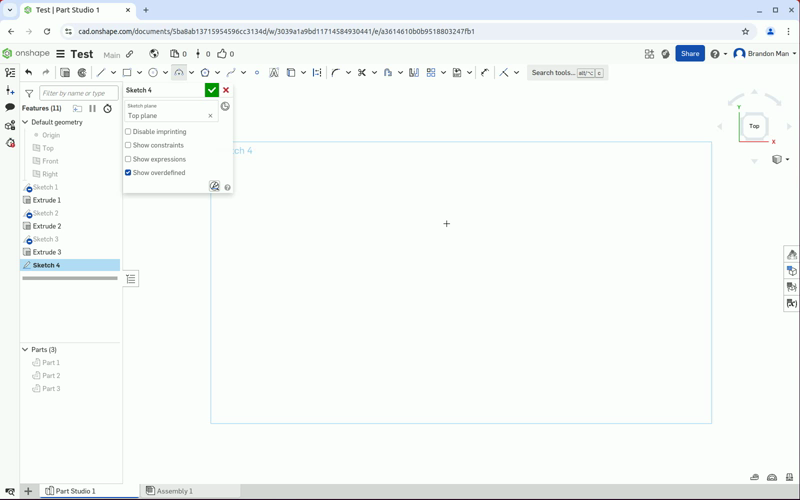
key_up(shift)
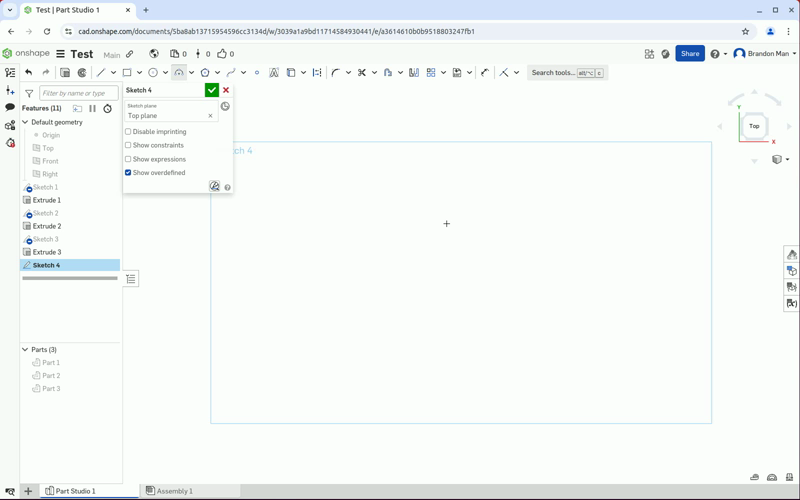
key_down(shift)
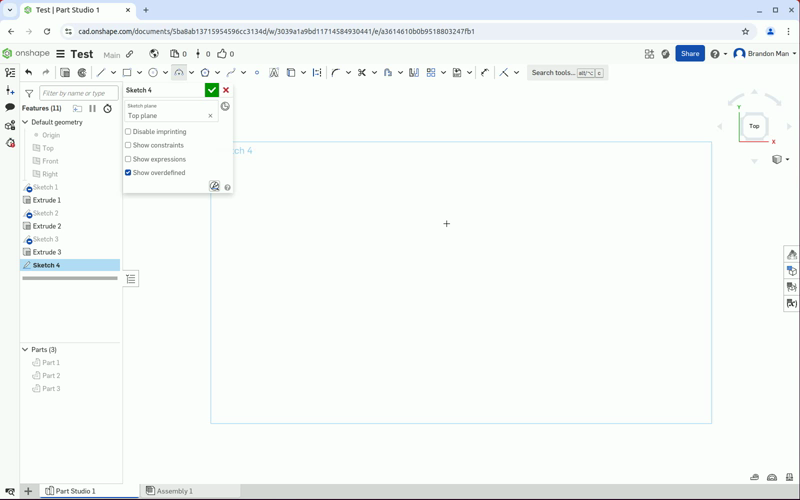
mouse_move(476, 223)
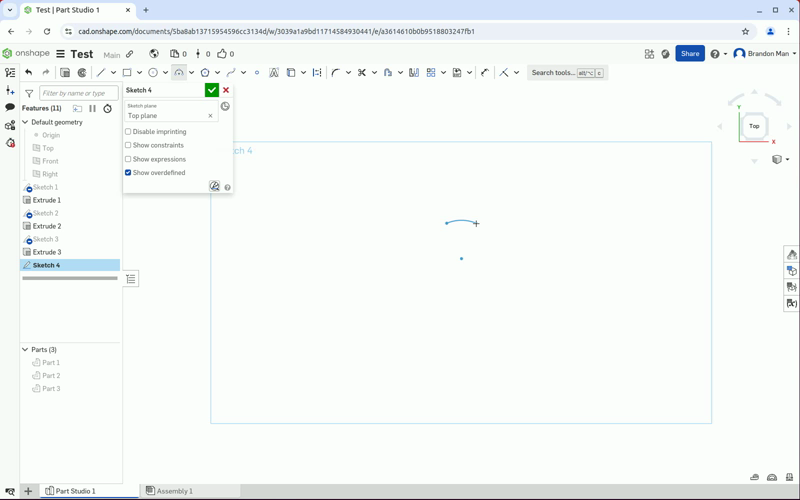
click(476, 223)
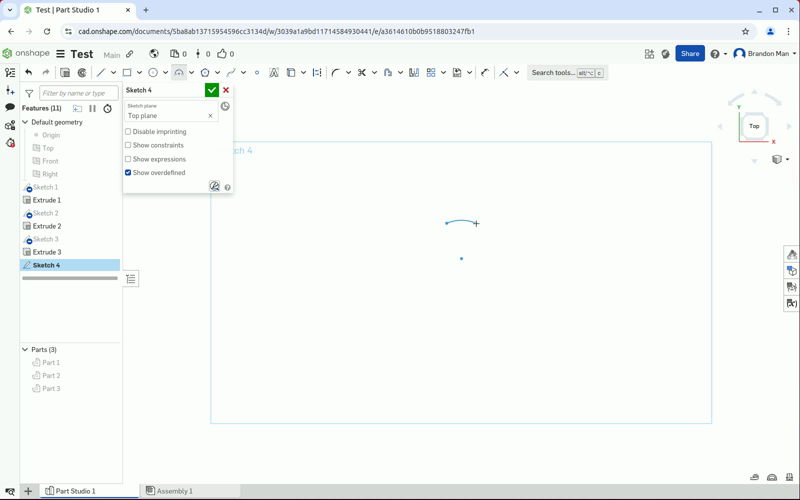
mouse_move(461, 210)
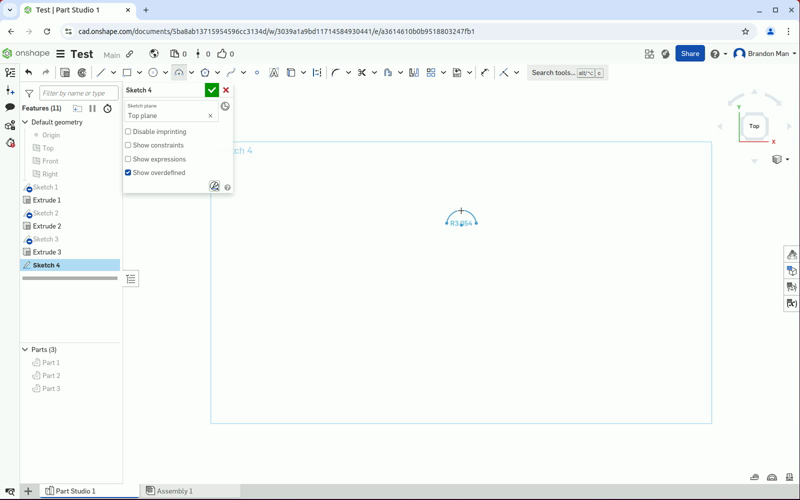
click(461, 210)
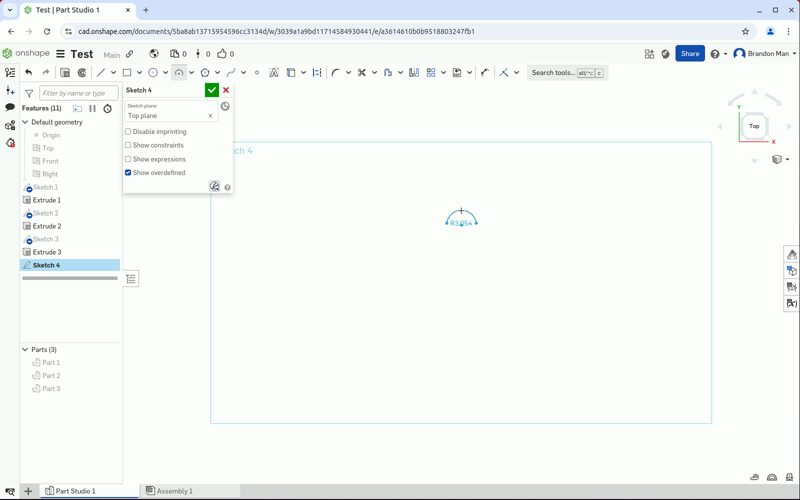
key_up(shift)
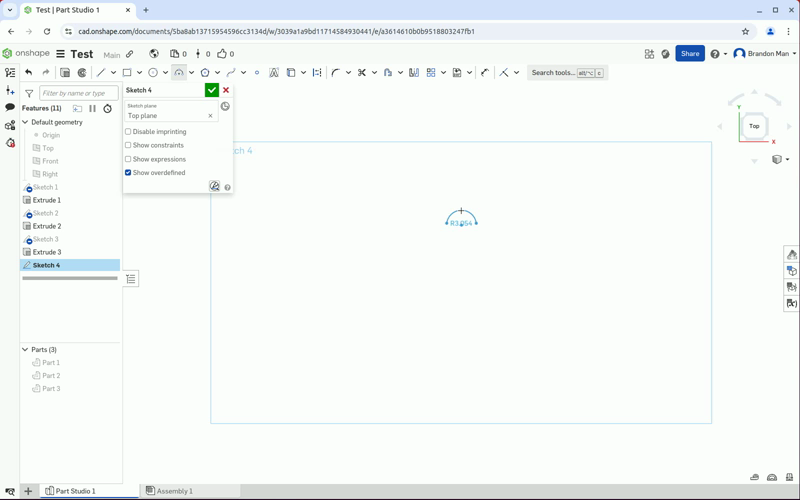
key(esc)
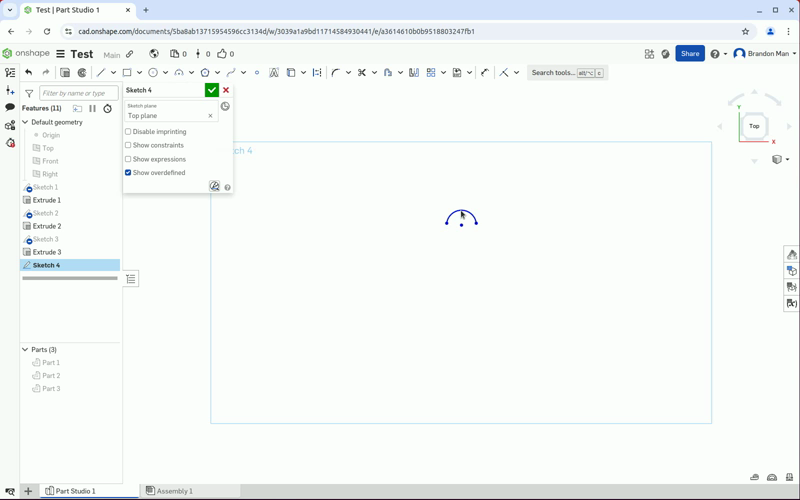
key(l)
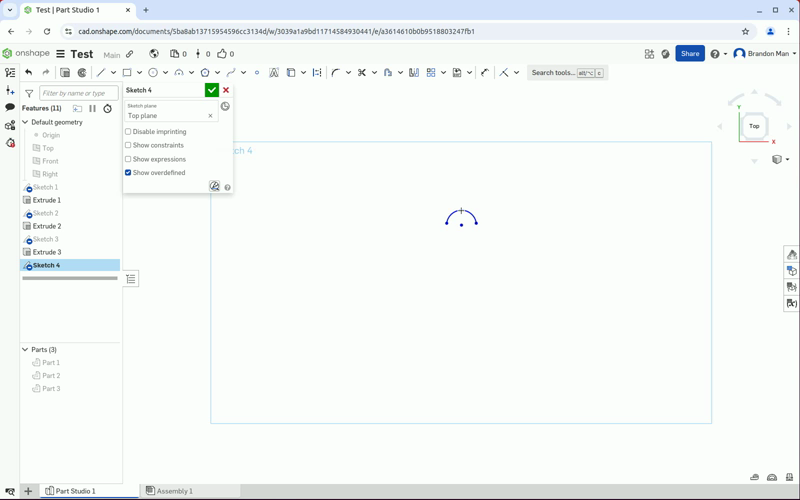
mouse_move(476, 223)
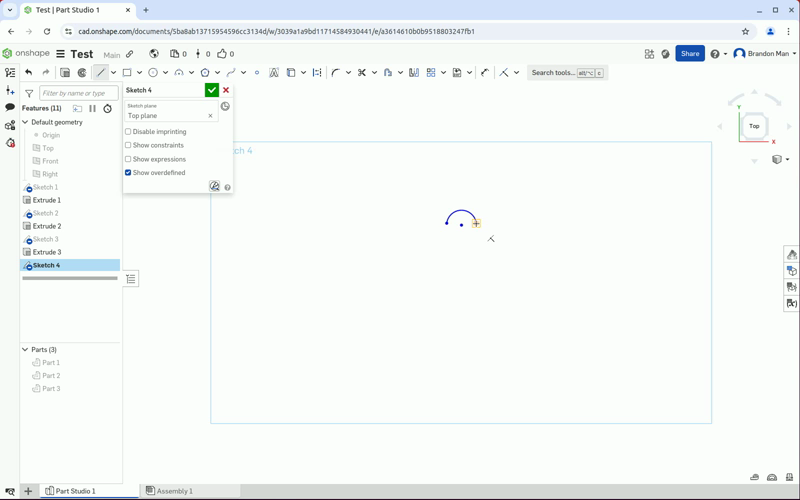
click(476, 223)
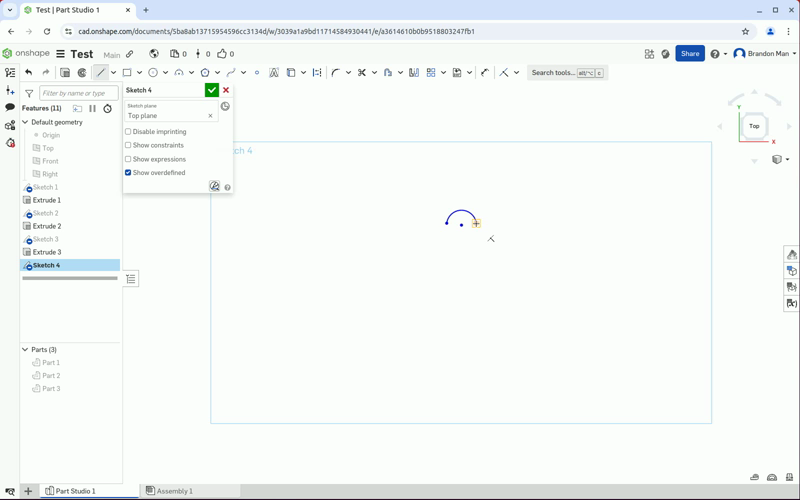
key_down(shift)
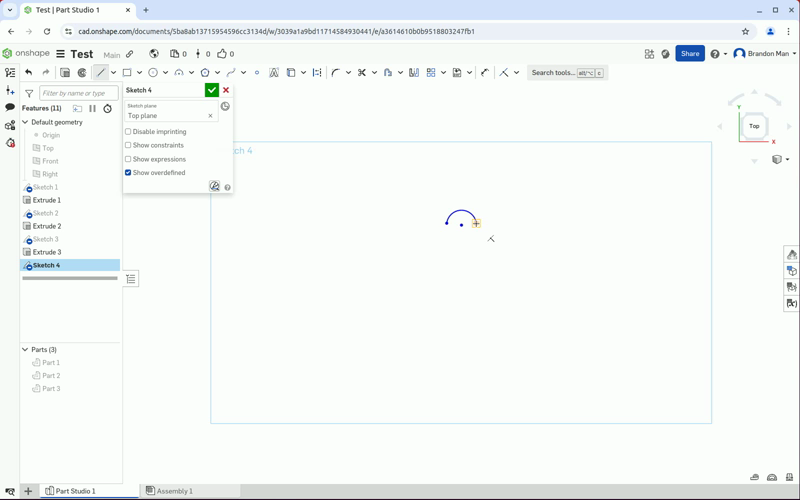
mouse_move(506, 223)
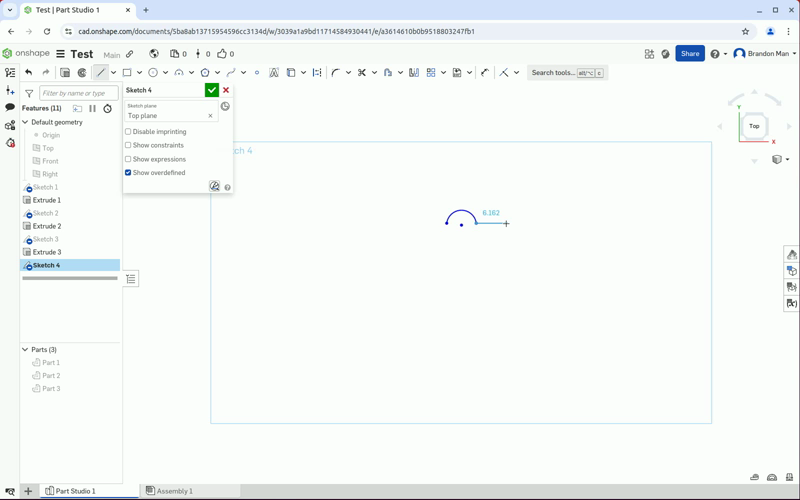
mouse_move(470, 176)
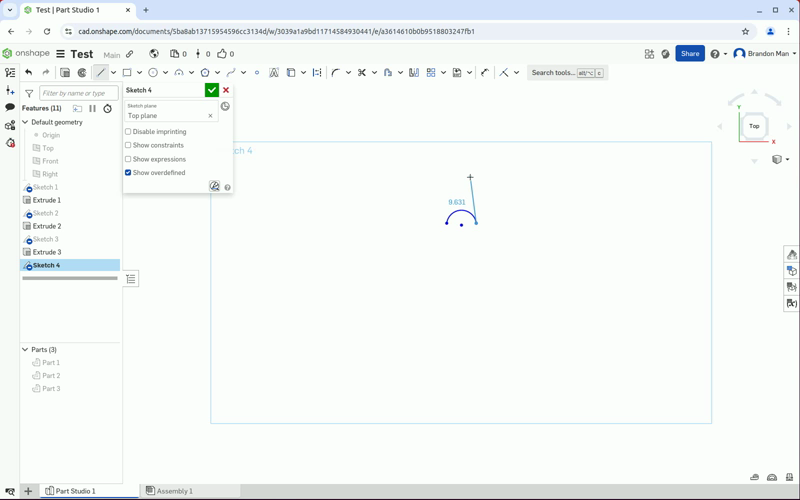
click(470, 176)
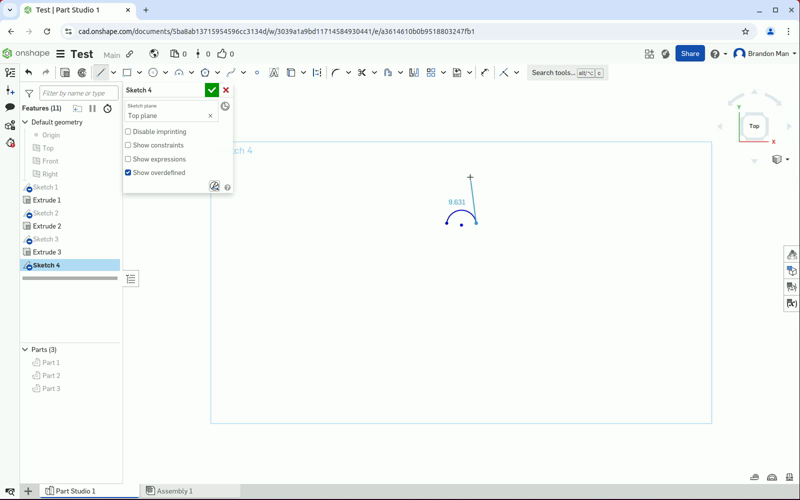
key_up(shift)
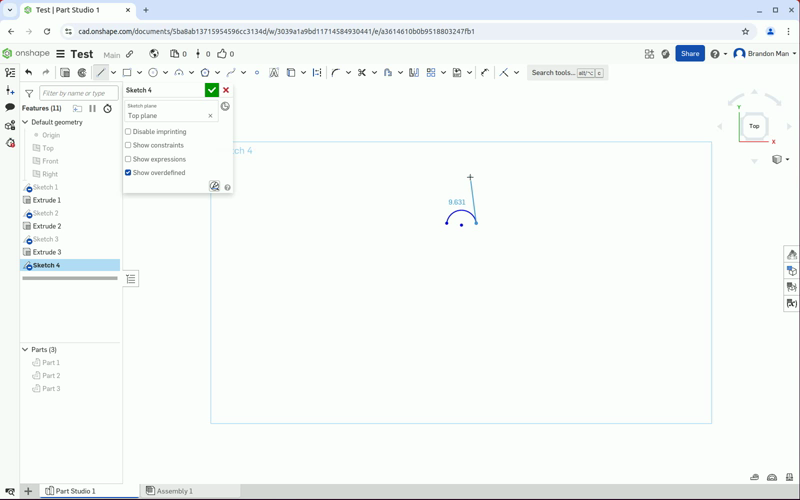
key(esc)
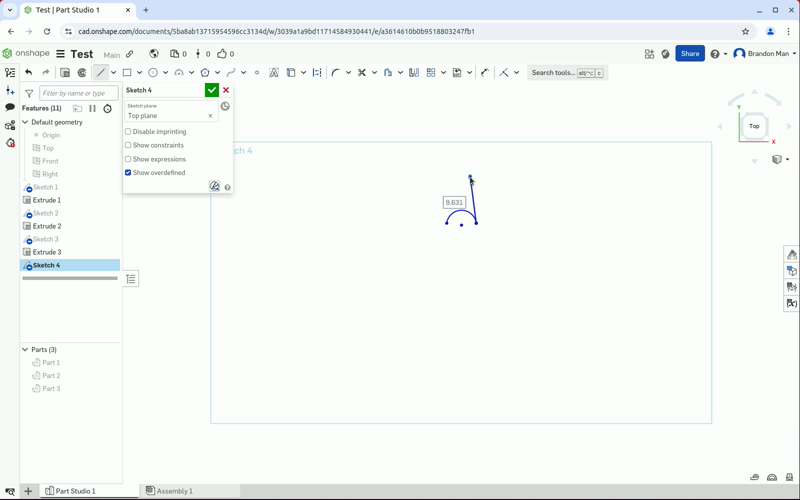
key(a)
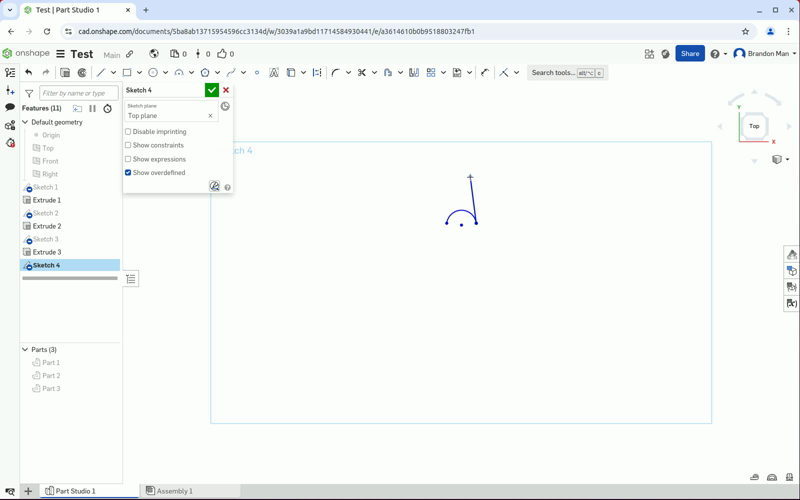
mouse_move(470, 176)
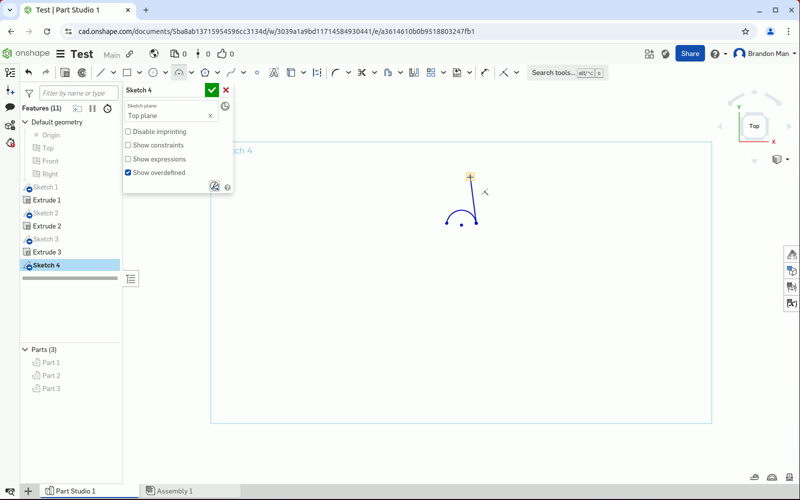
click(470, 176)
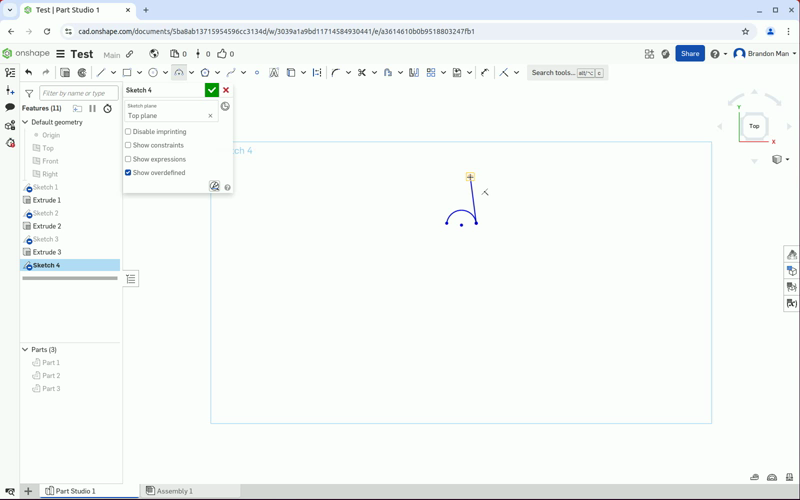
key_down(shift)
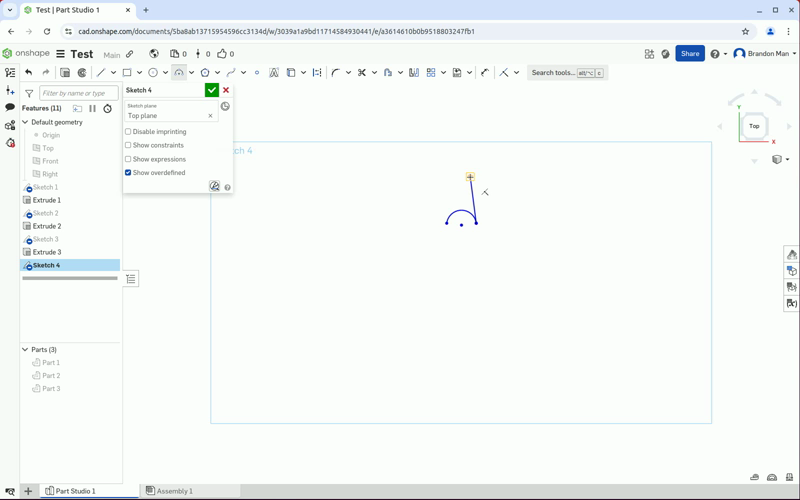
mouse_move(452, 176)
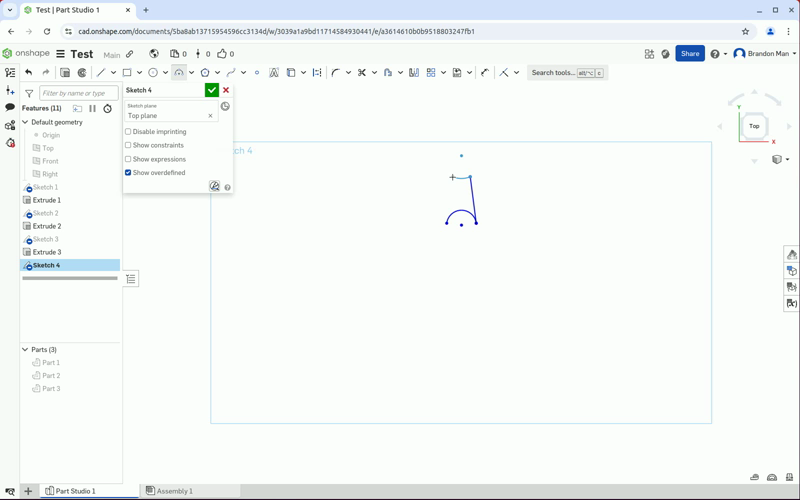
click(452, 176)
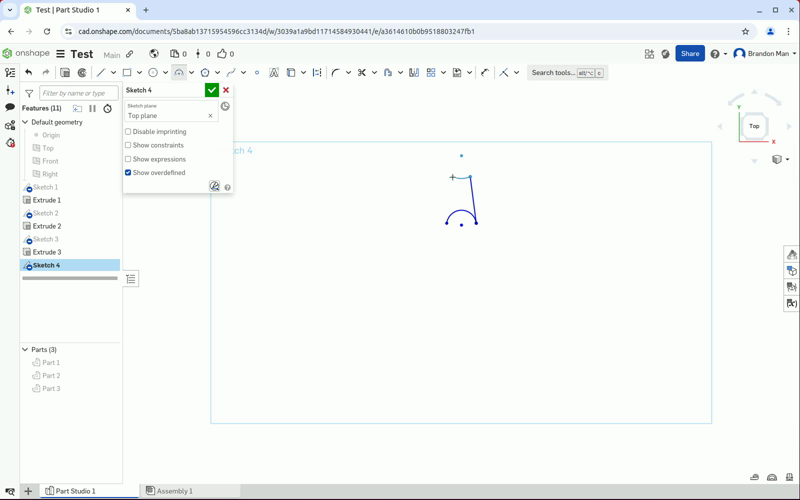
mouse_move(461, 186)
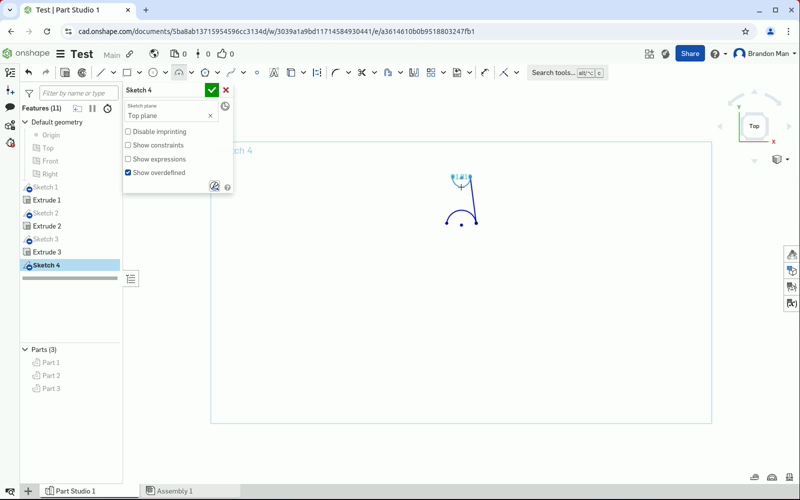
click(461, 186)
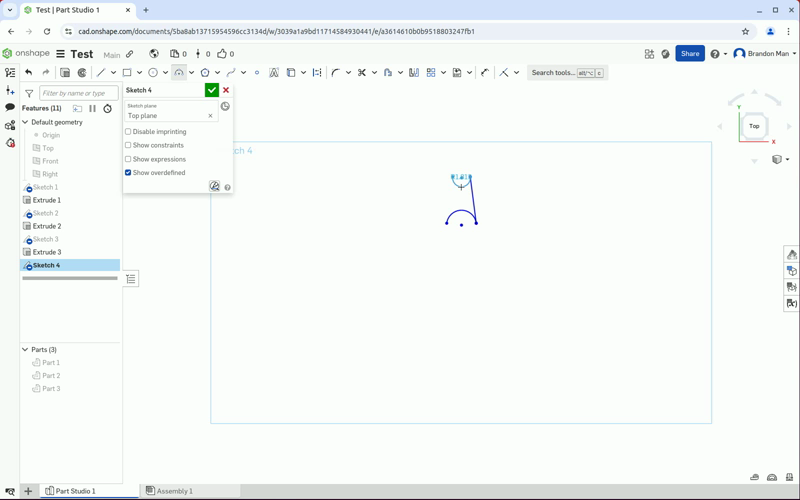
key_up(shift)
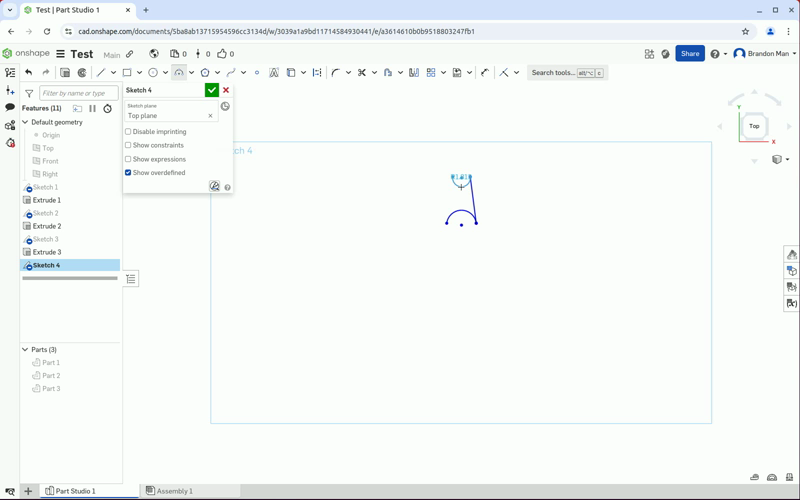
key(esc)
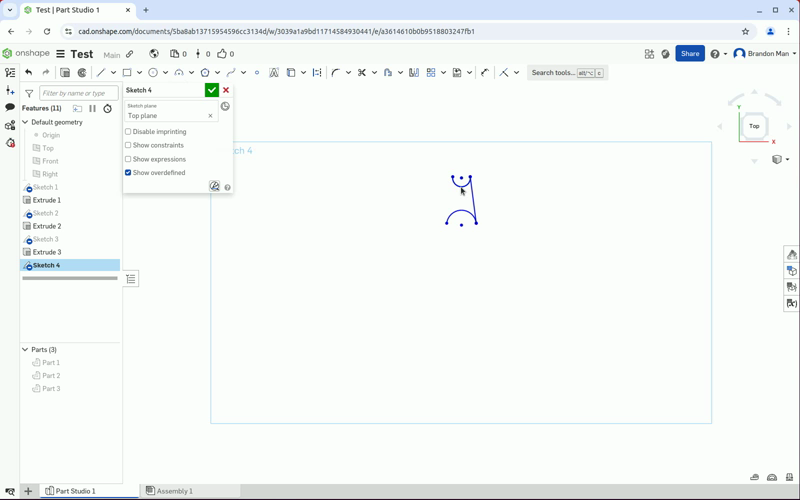
key(l)
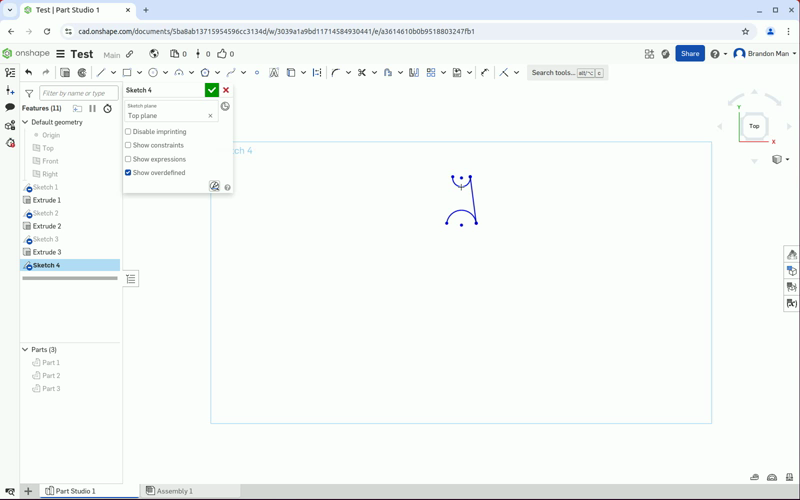
mouse_move(452, 176)
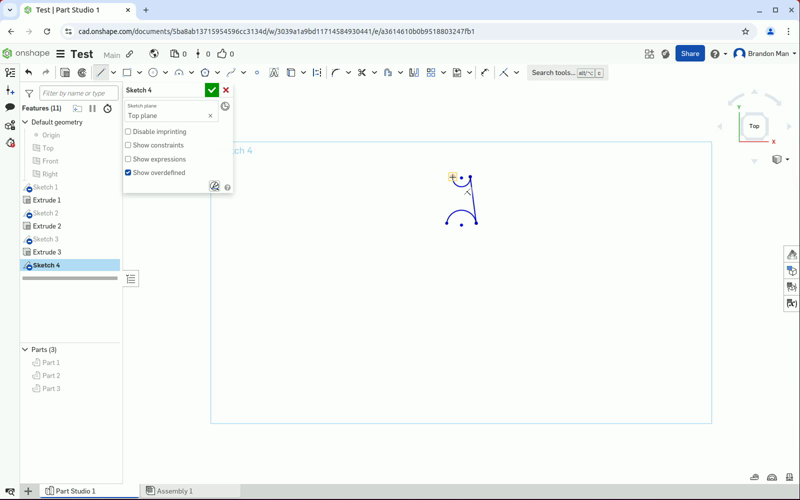
click(452, 176)
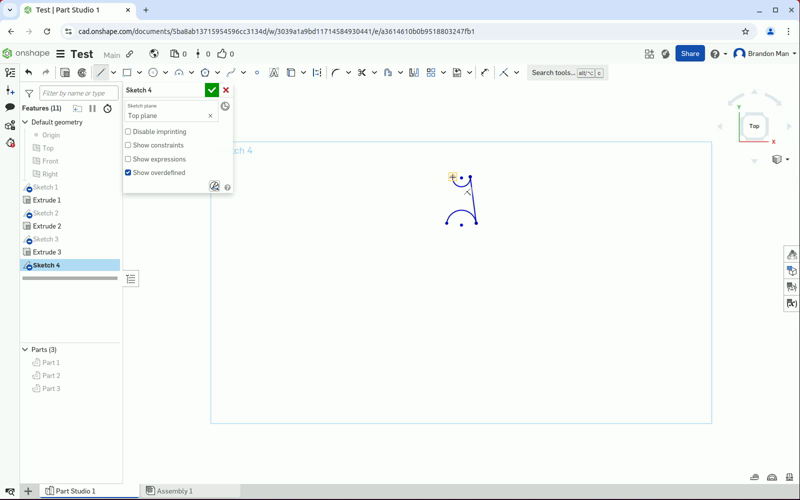
mouse_move(482, 176)
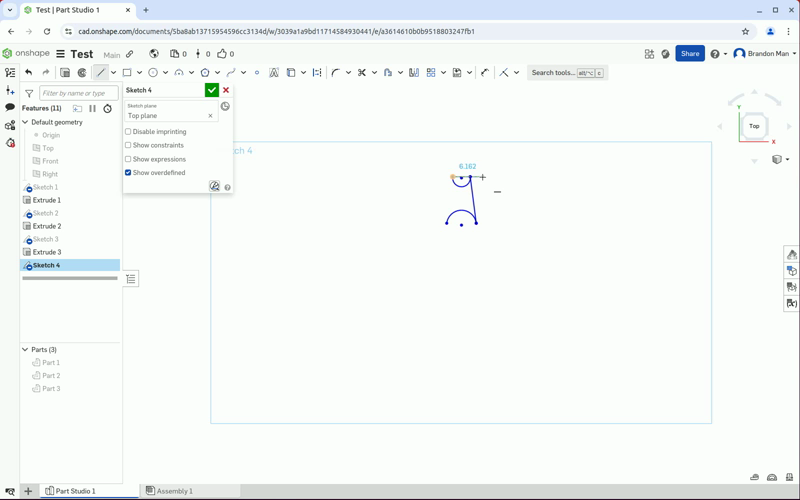
key_down(shift)
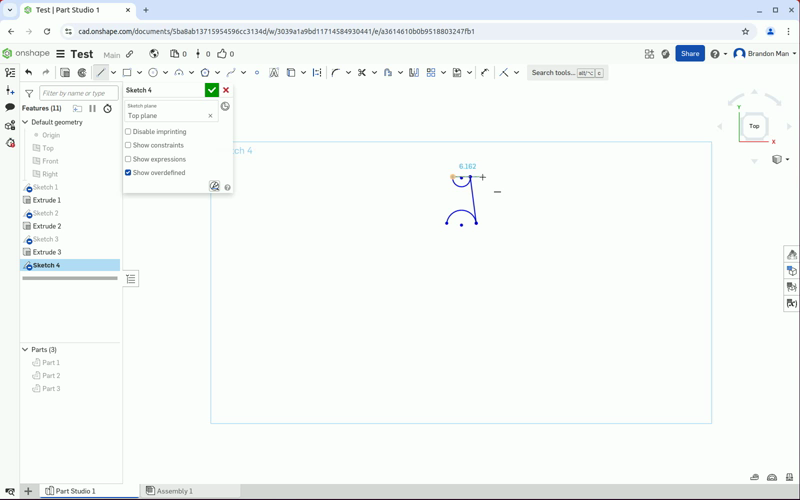
mouse_move(446, 223)
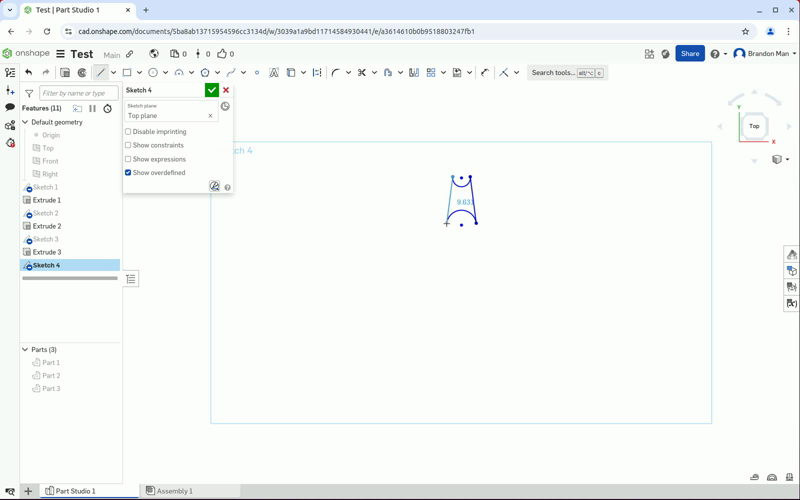
key_up(shift)
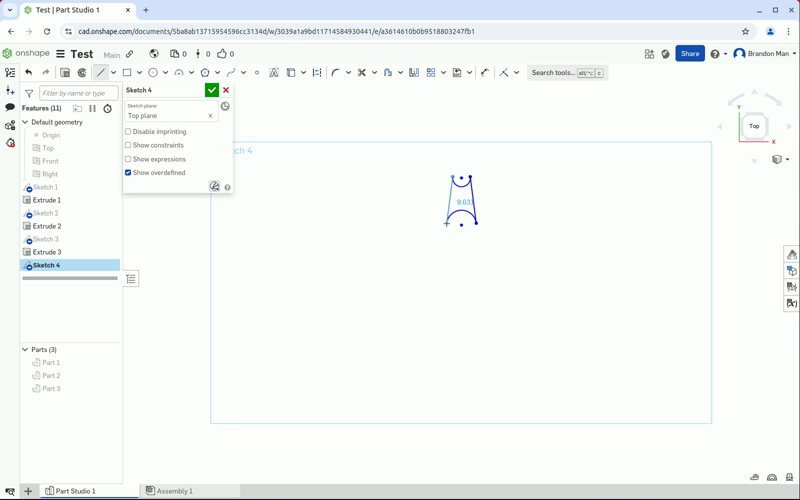
click(446, 223)
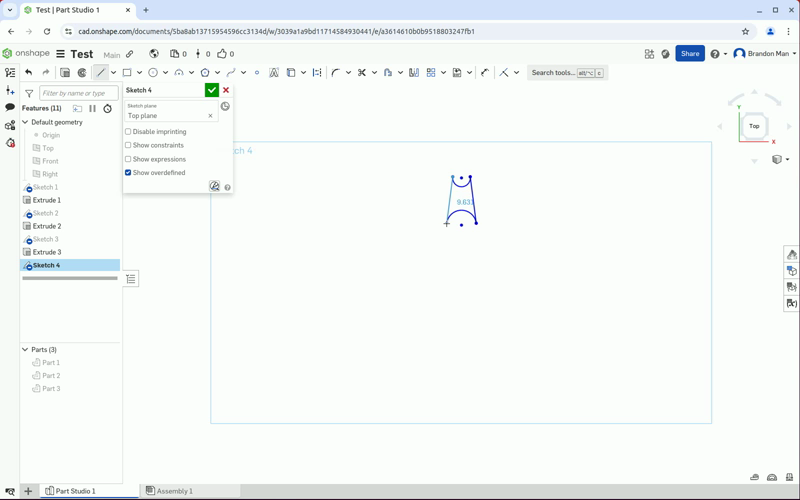
key(esc)
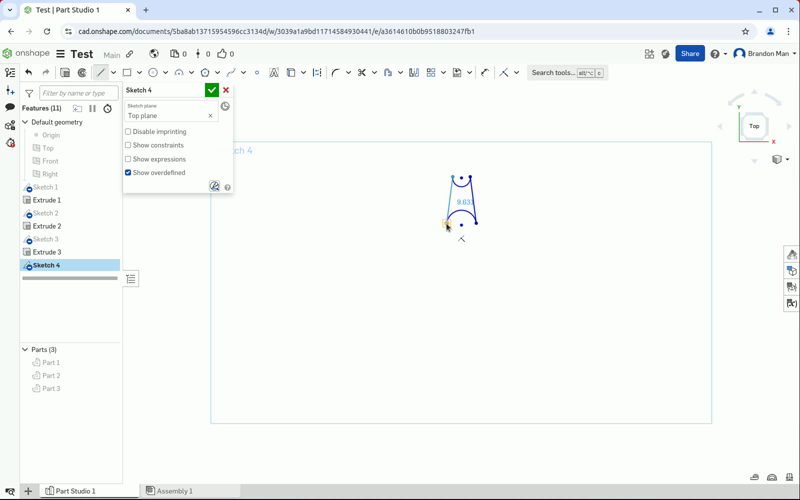
key(c)
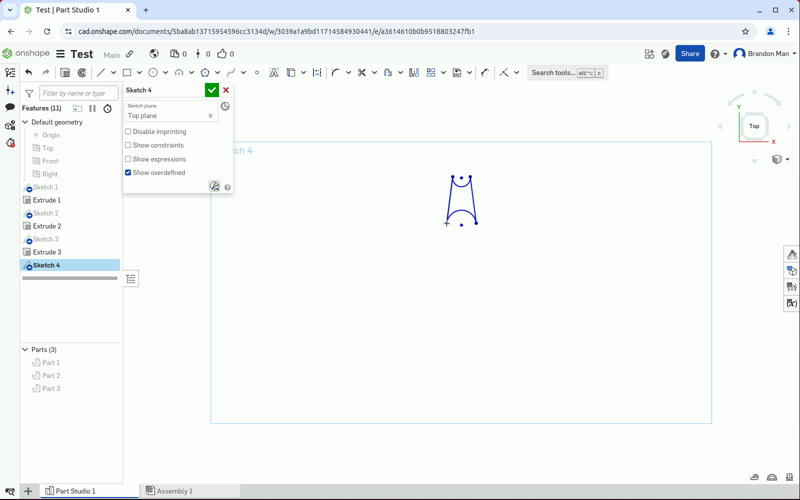
key_down(shift)
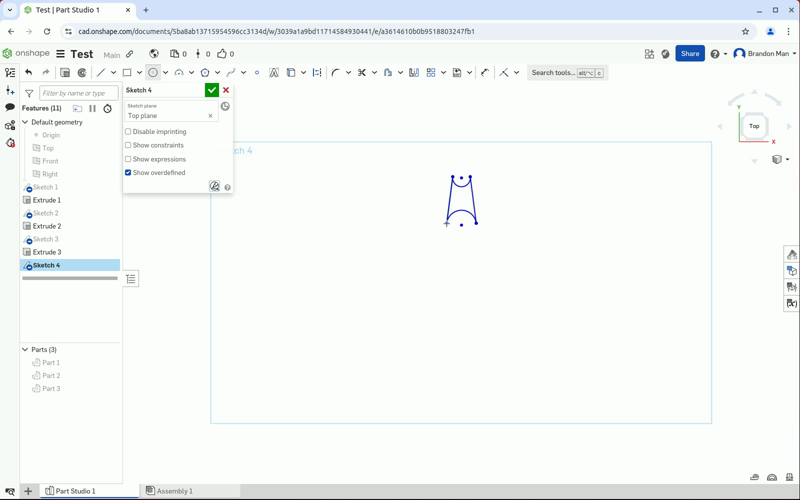
mouse_move(458, 191)
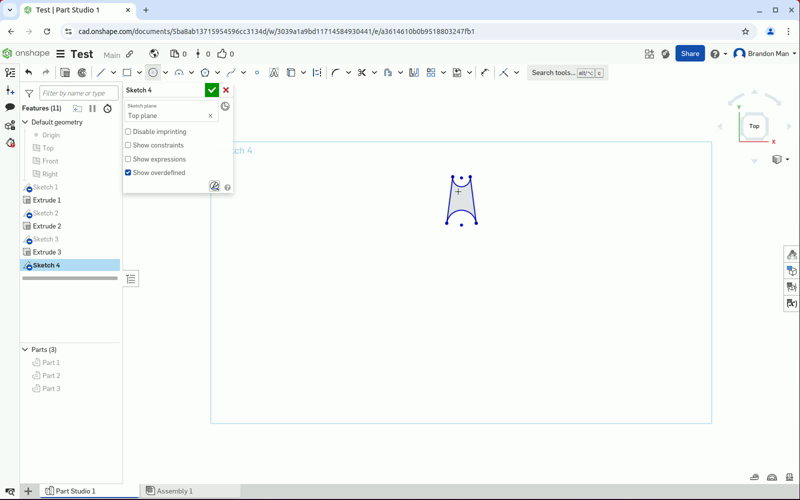
click(458, 191)
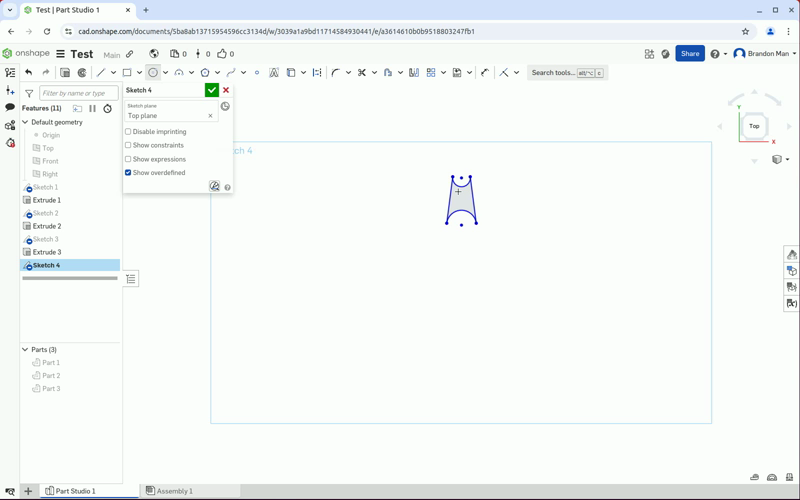
key_up(shift)
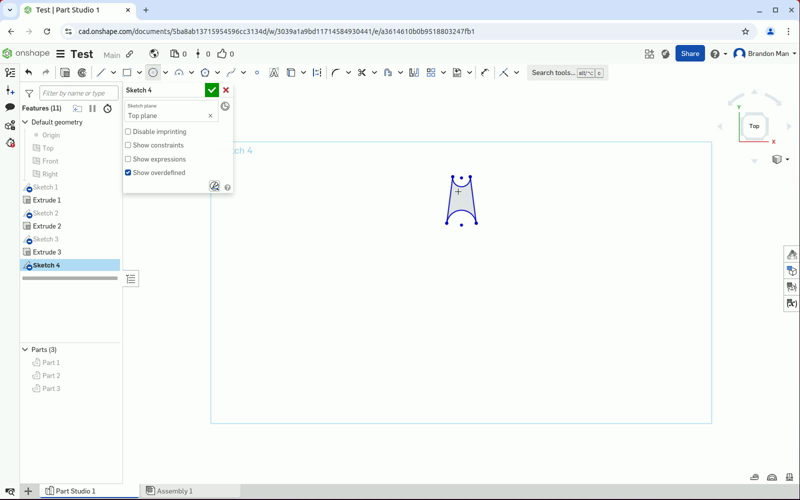
mouse_move(461, 191)
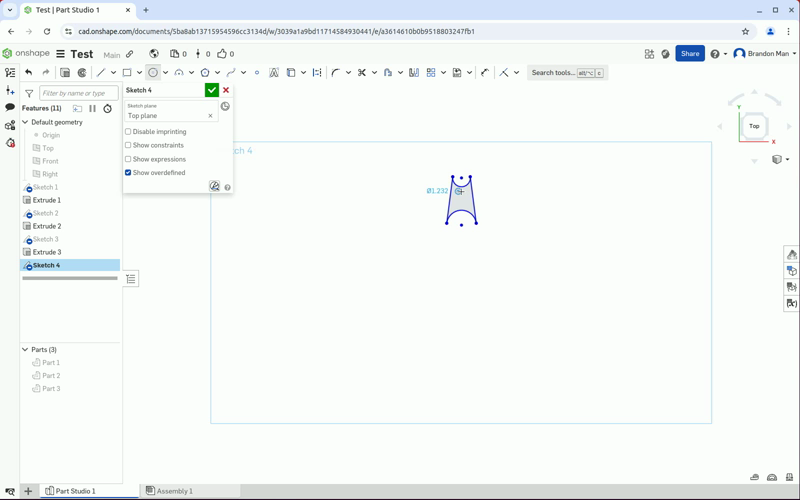
scroll(6)
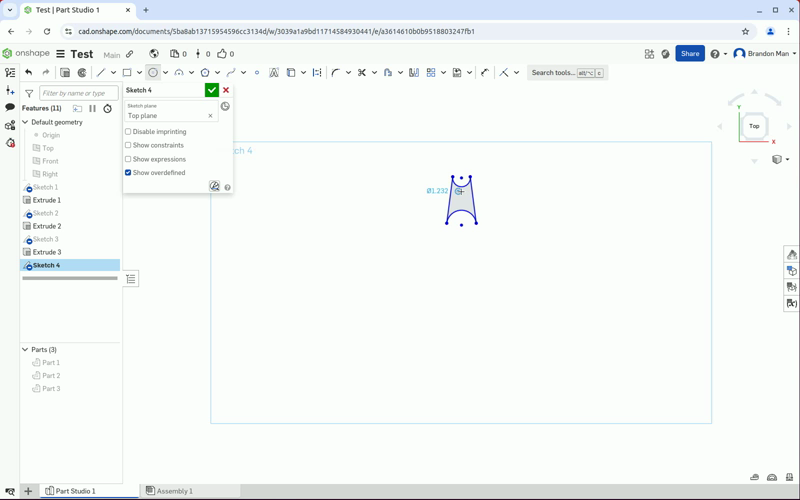
scroll(6)
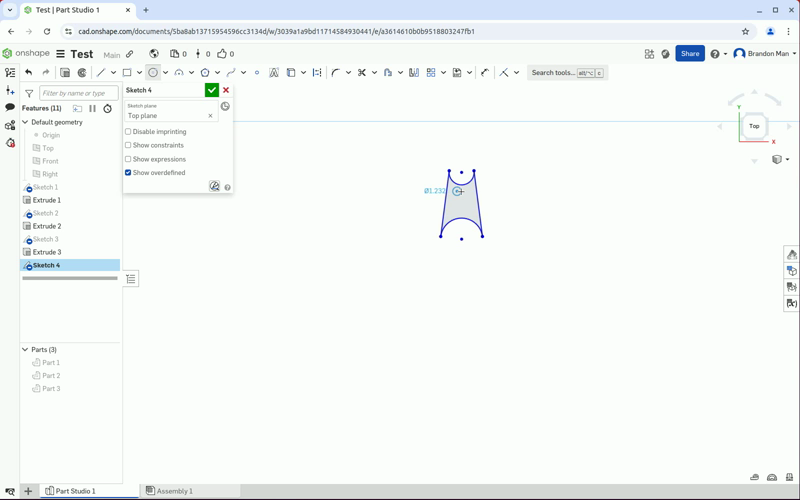
scroll(6)
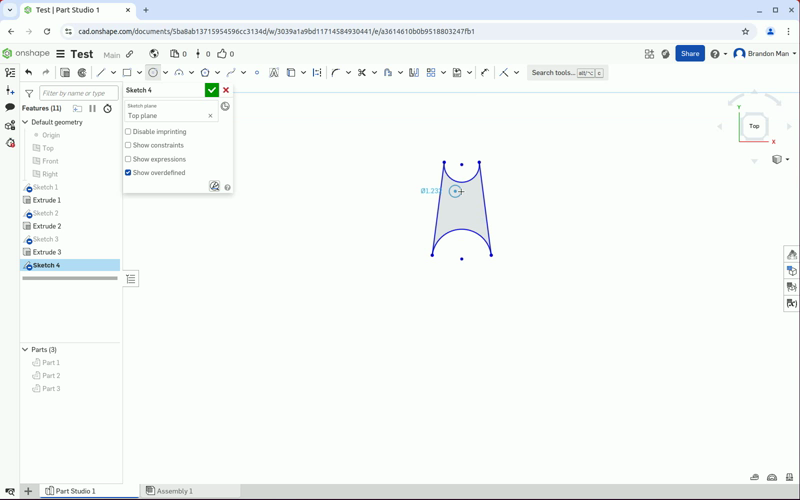
scroll(6)
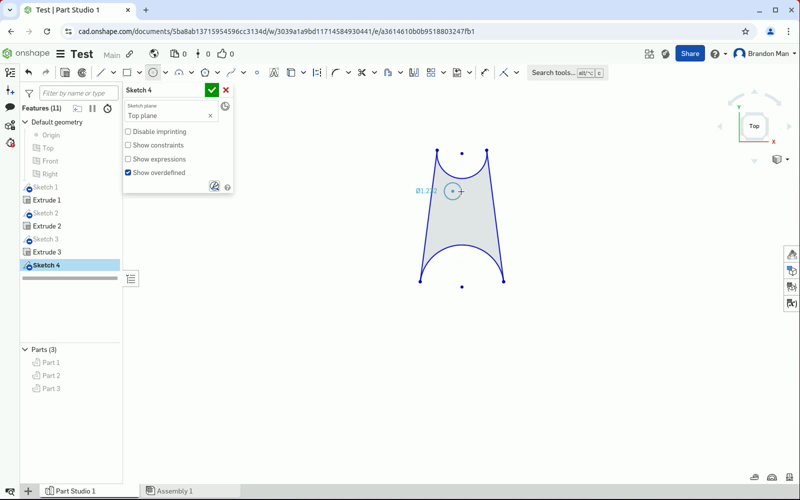
scroll(6)
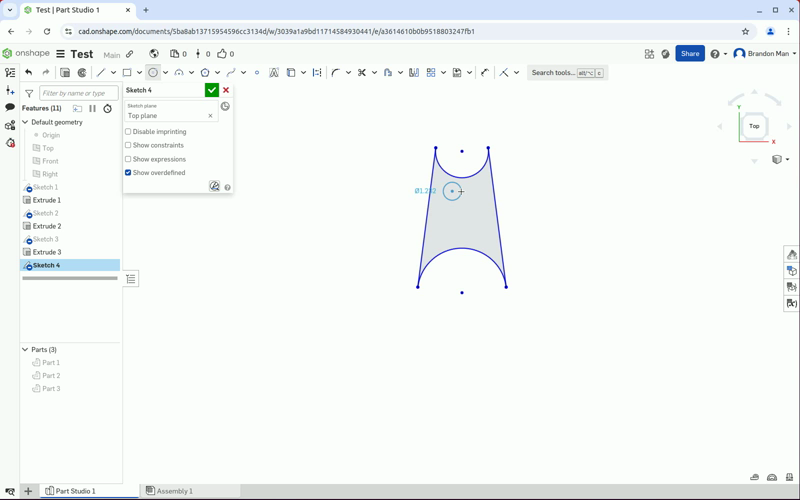
scroll(6)
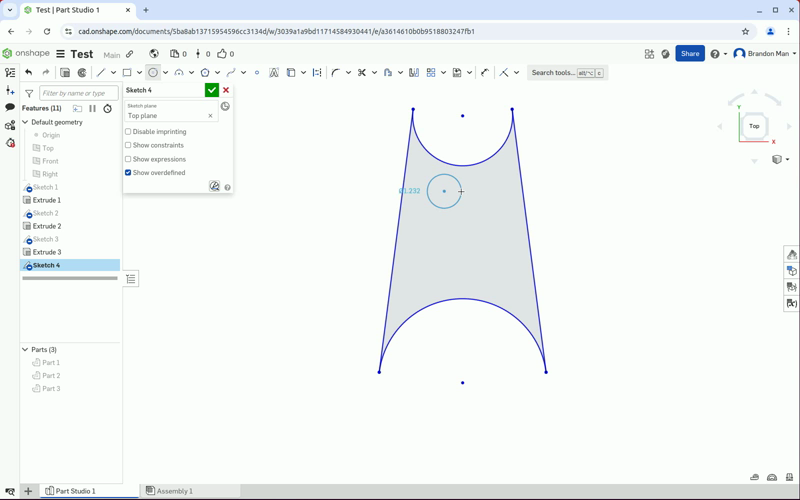
scroll(6)
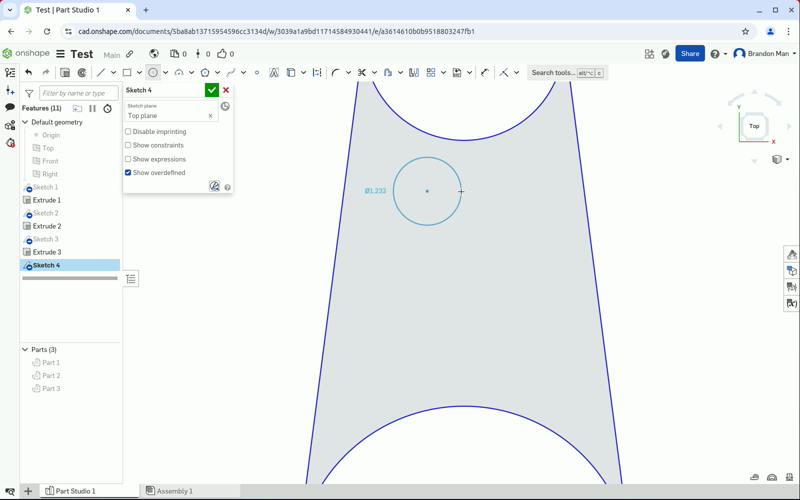
click(461, 191)
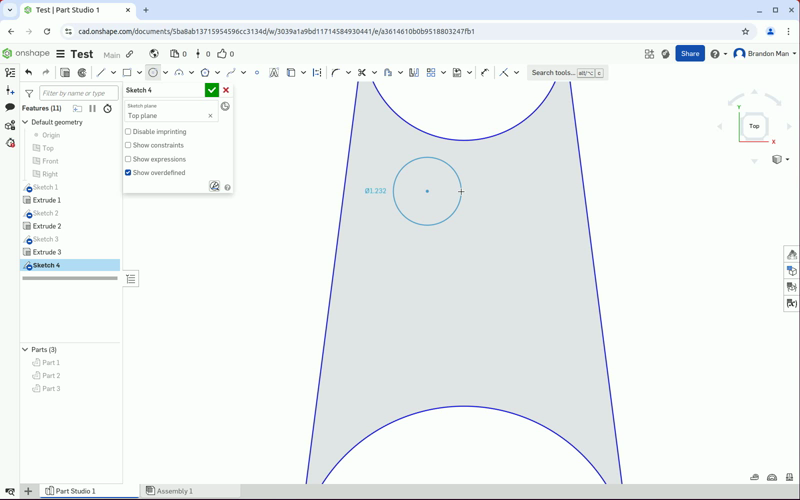
scroll(-6)
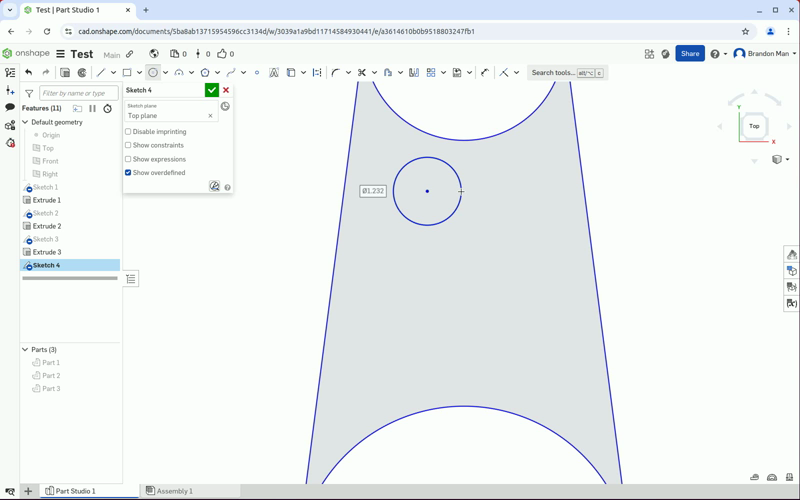
scroll(-6)
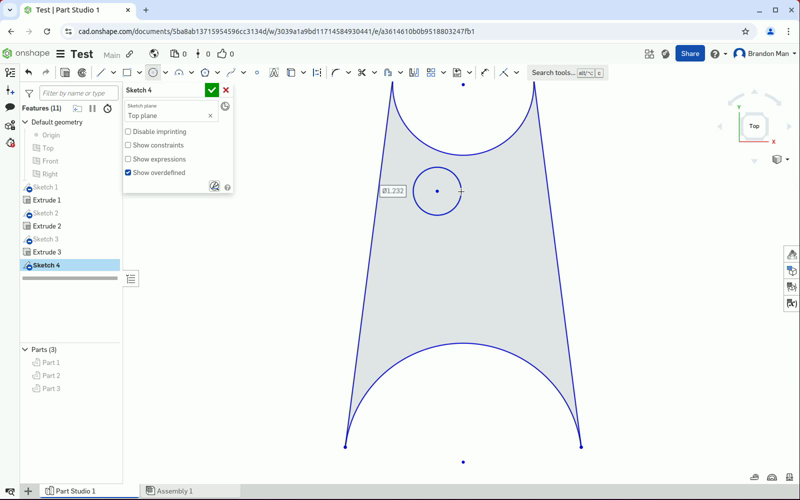
scroll(-6)
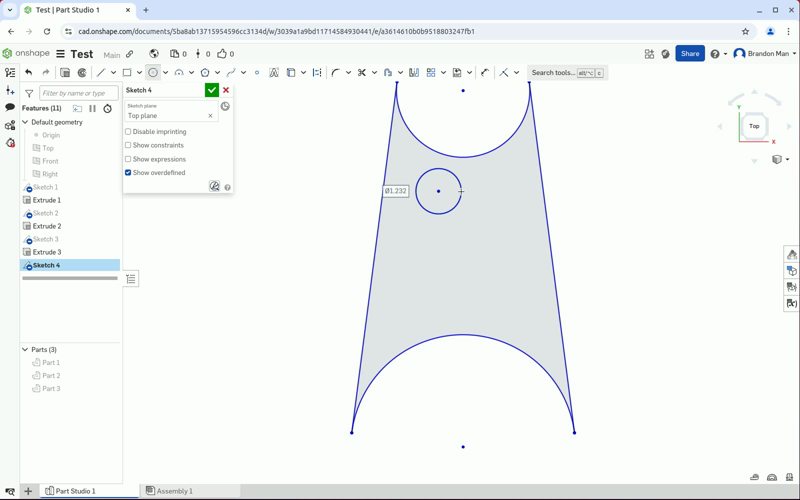
scroll(-6)
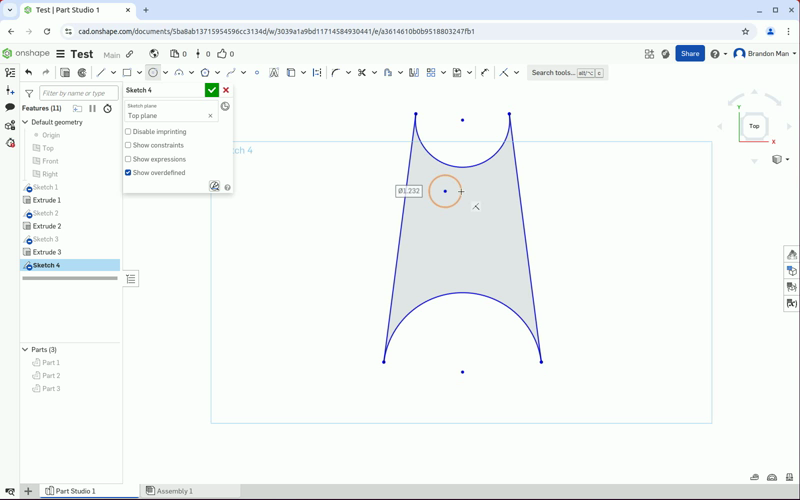
scroll(-6)
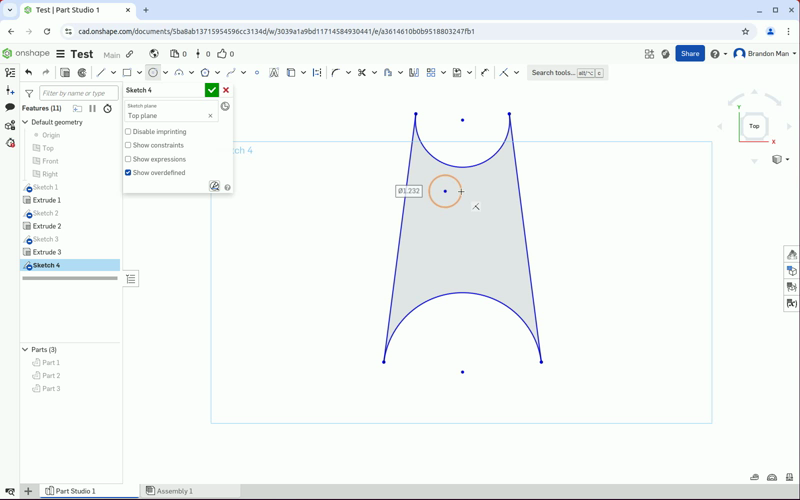
scroll(-6)
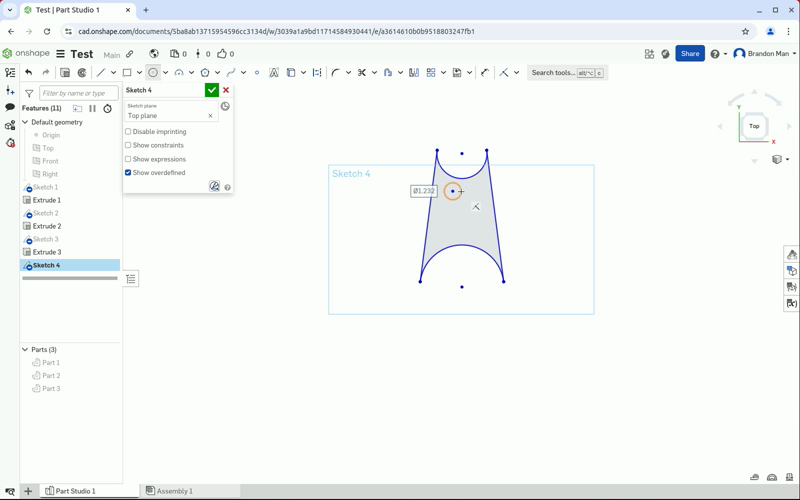
scroll(-6)
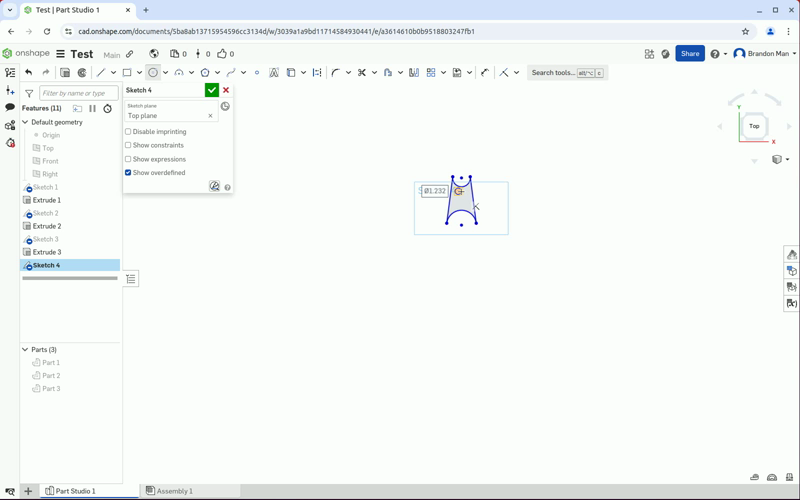
key(esc)
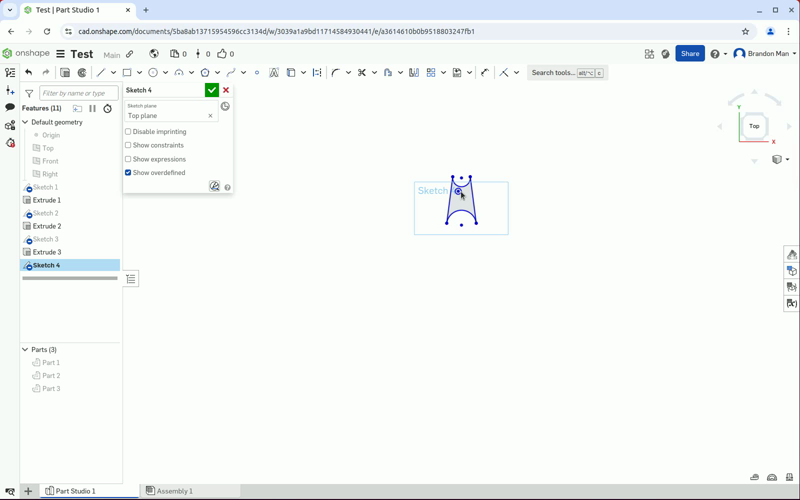
mouse_move(466, 200)
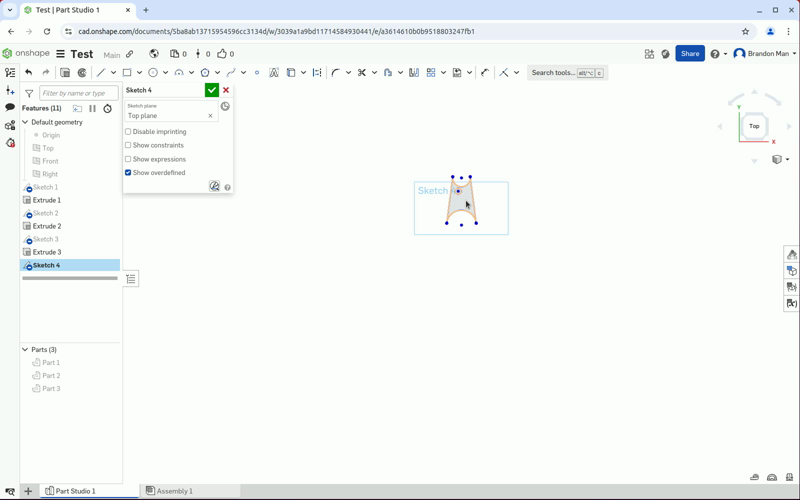
scroll(6)
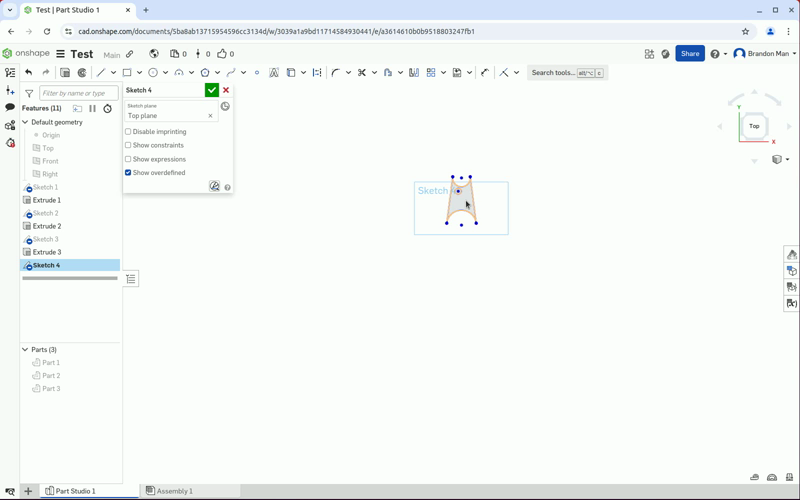
scroll(6)
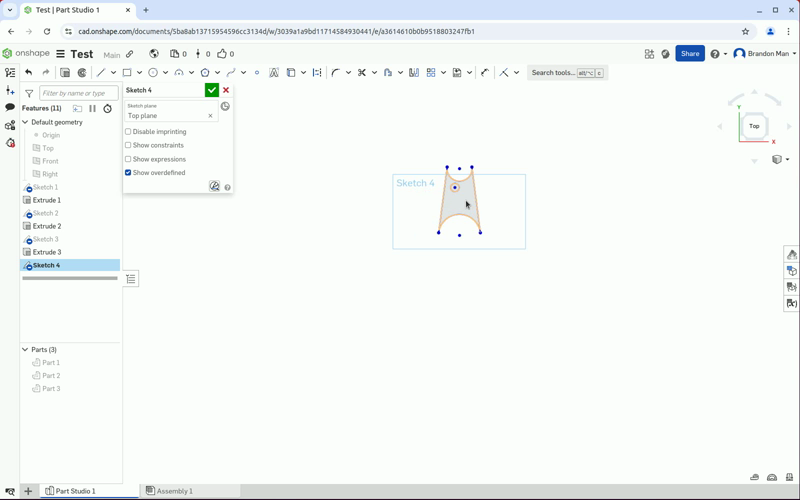
scroll(6)
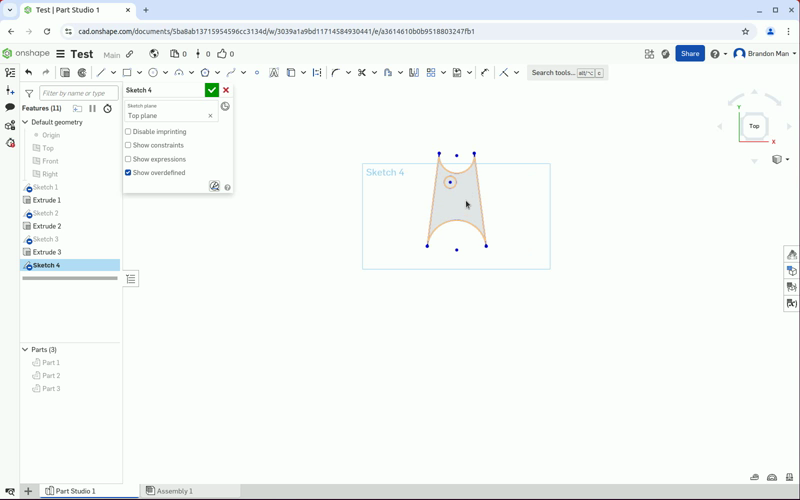
scroll(6)
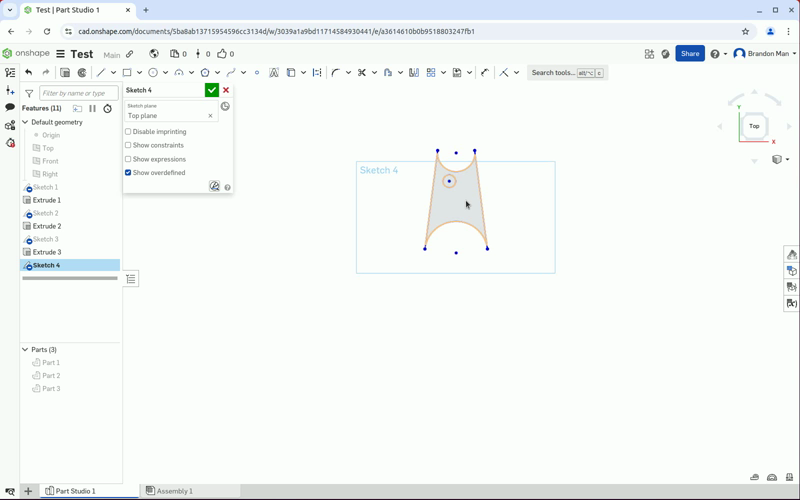
scroll(6)
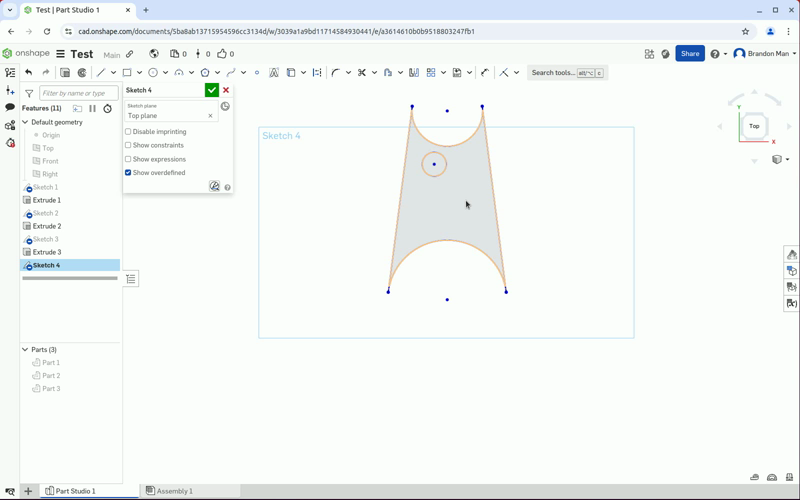
scroll(6)
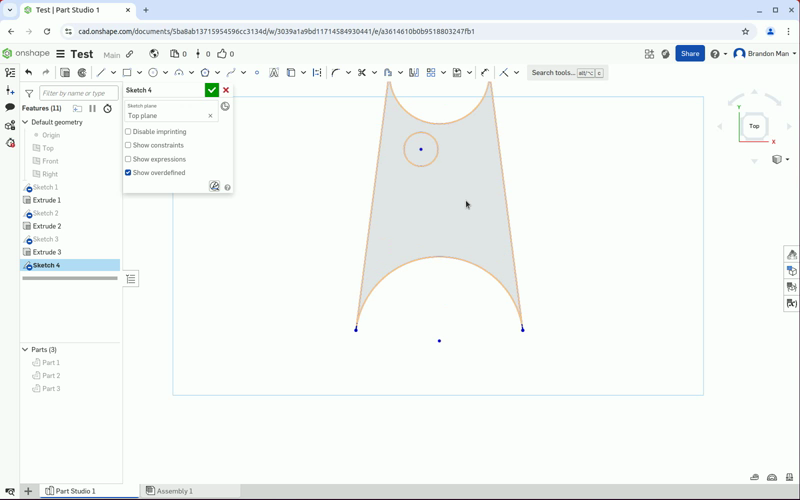
scroll(6)
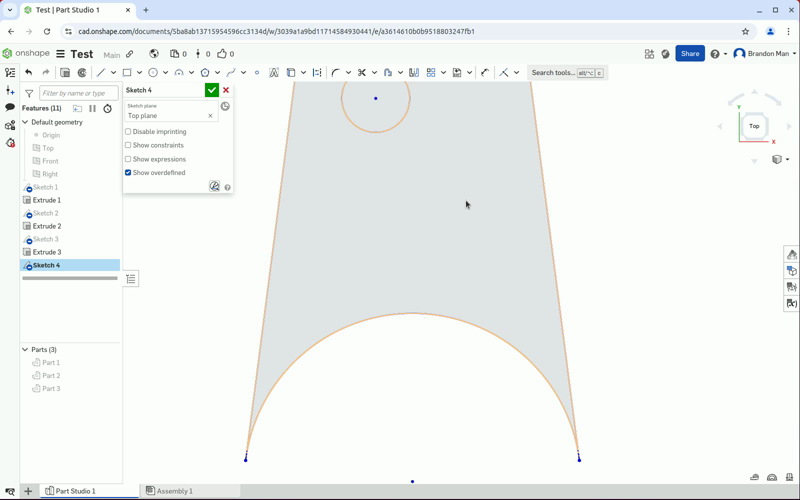
click(466, 200)
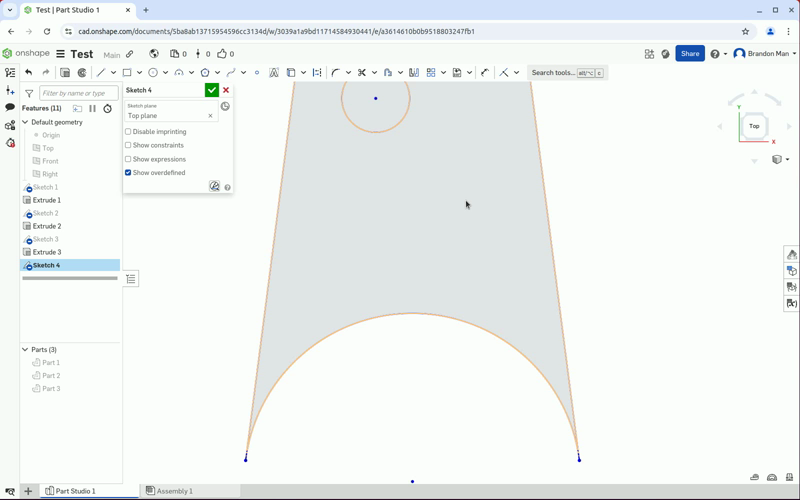
scroll(-6)
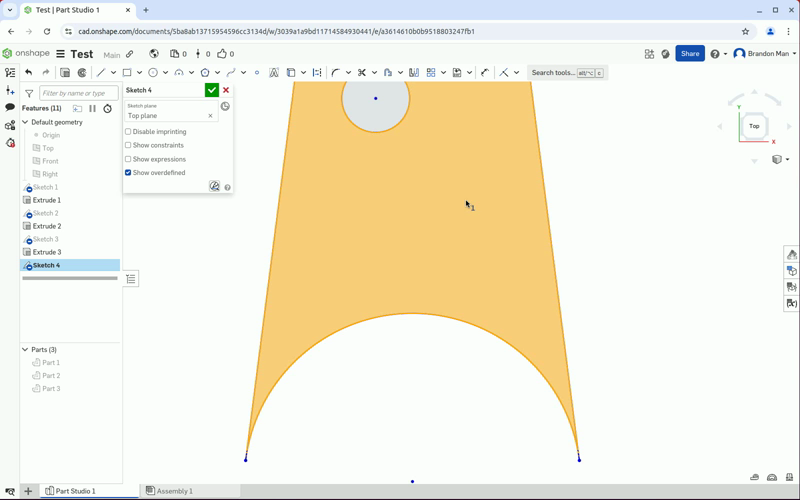
scroll(-6)
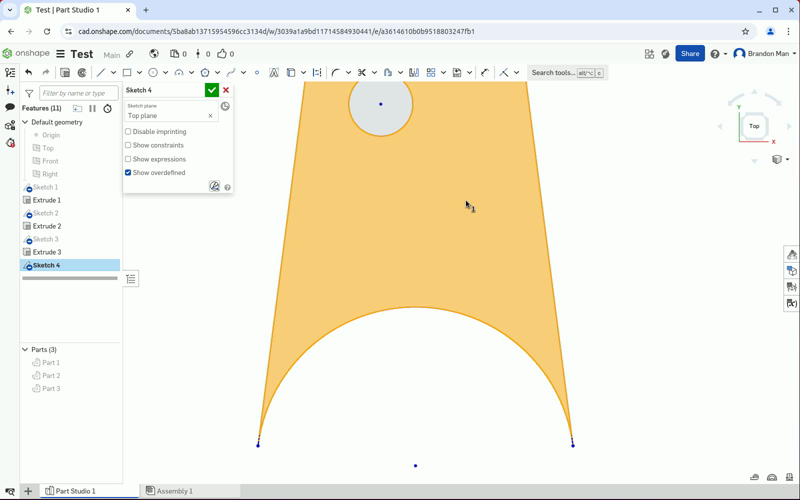
scroll(-6)
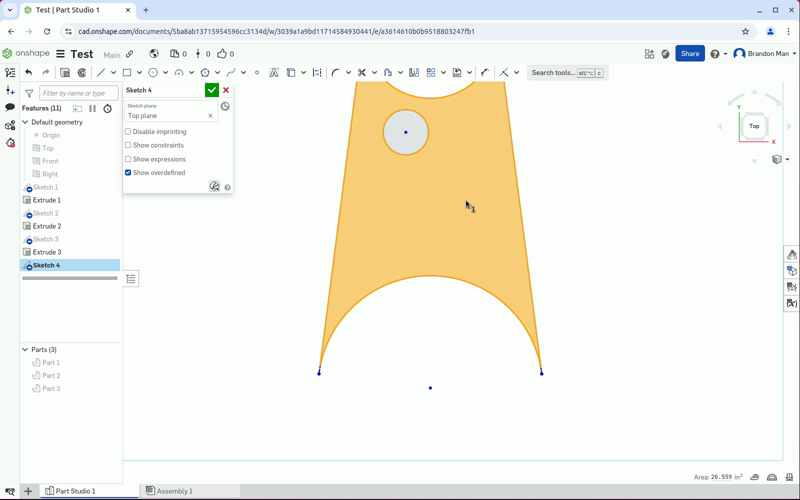
scroll(-6)
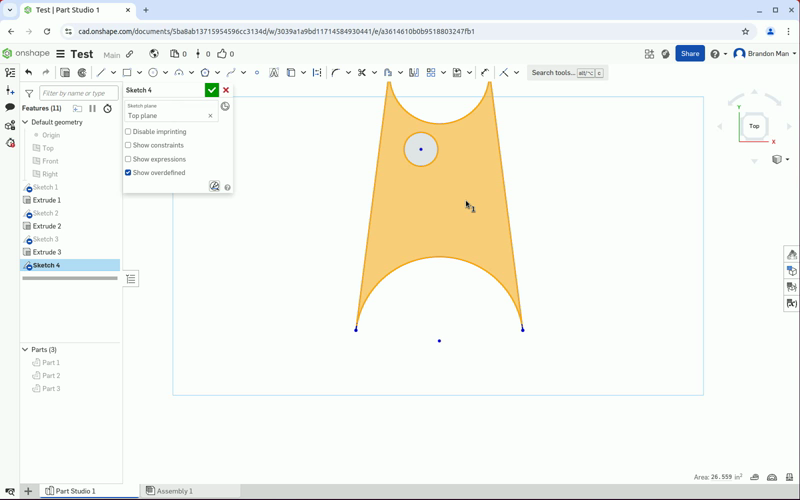
scroll(-6)
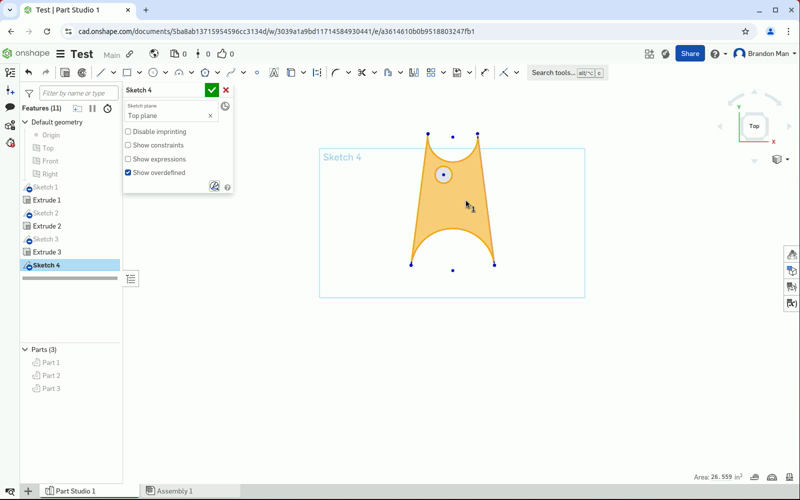
scroll(-6)
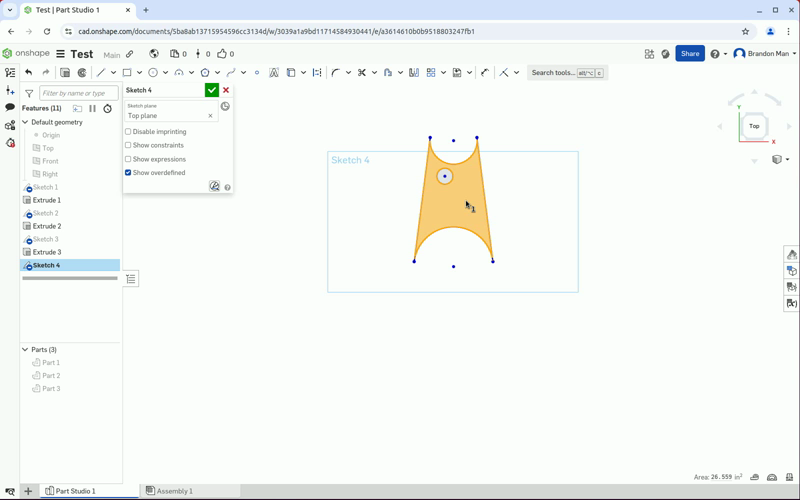
scroll(-6)
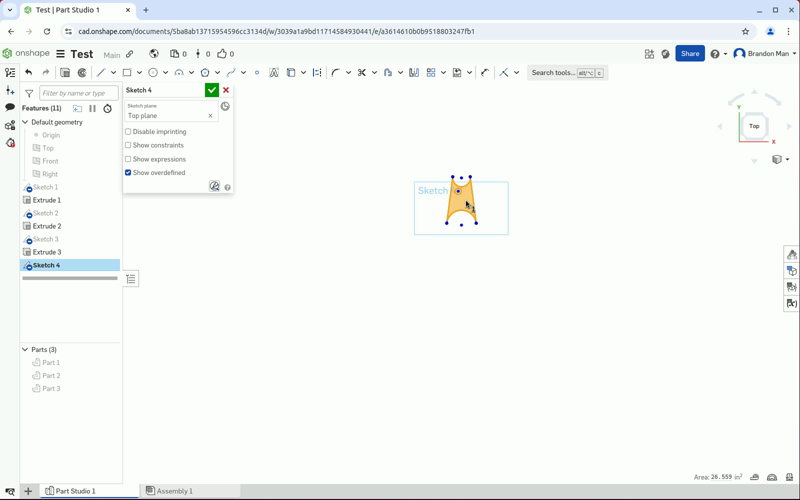
mouse_move(73, 352)
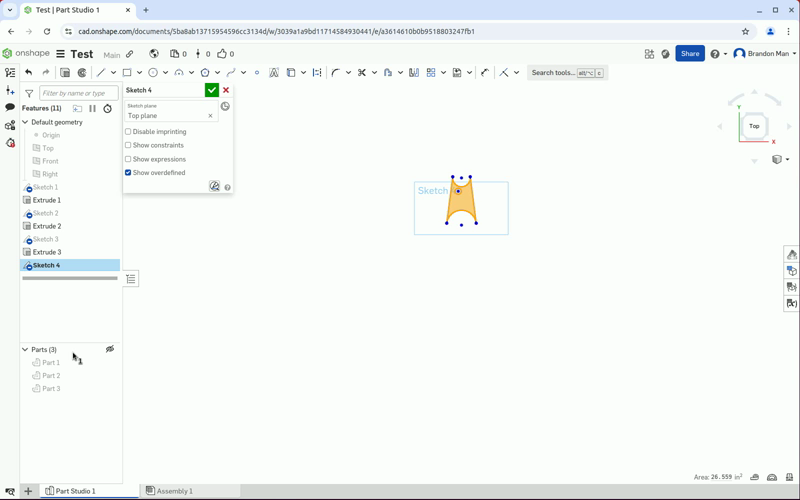
key(shift+y)
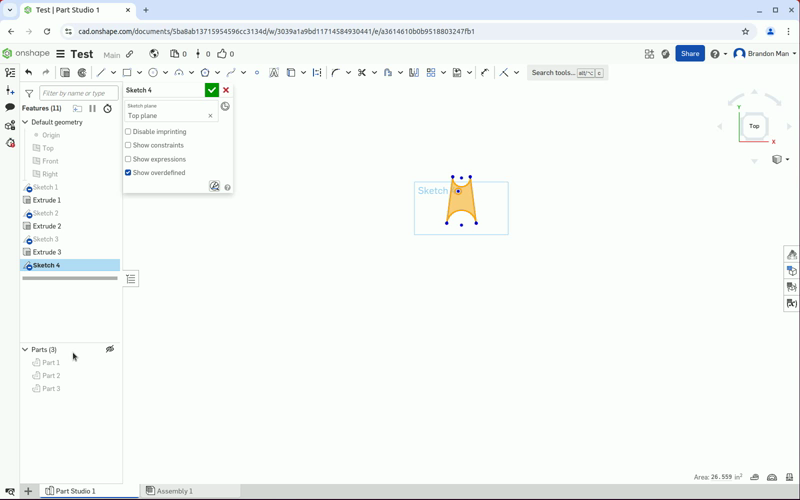
key(shift+e)
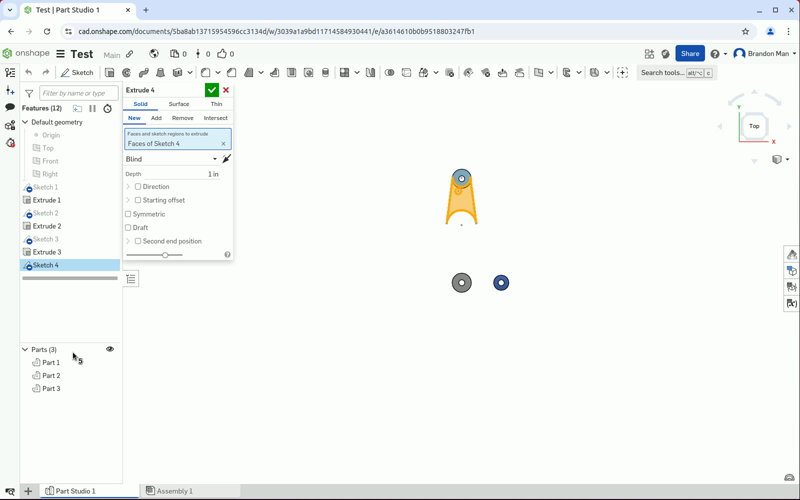
mouse_move(143, 106)
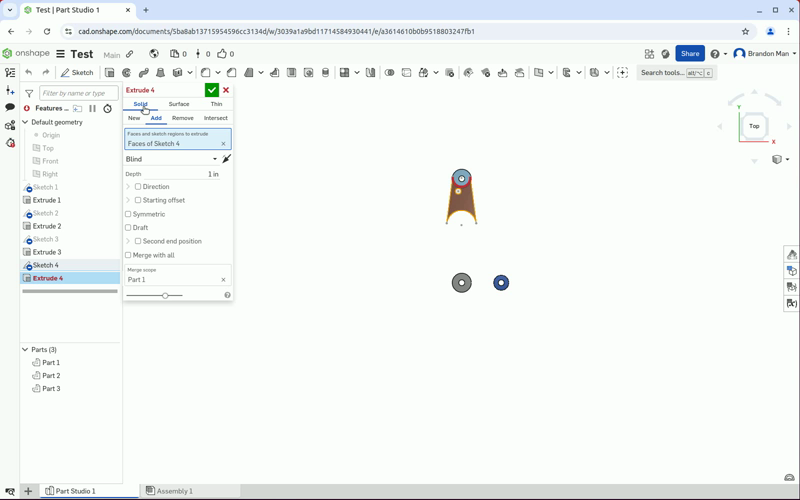
click(143, 106)
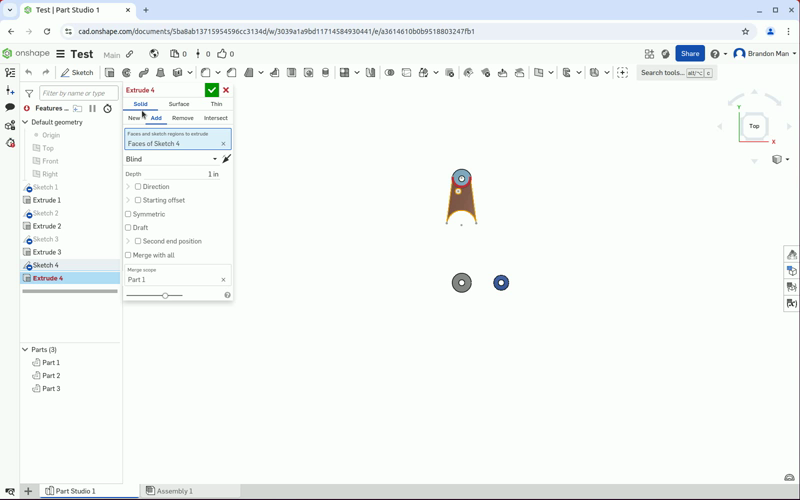
mouse_move(137, 120)
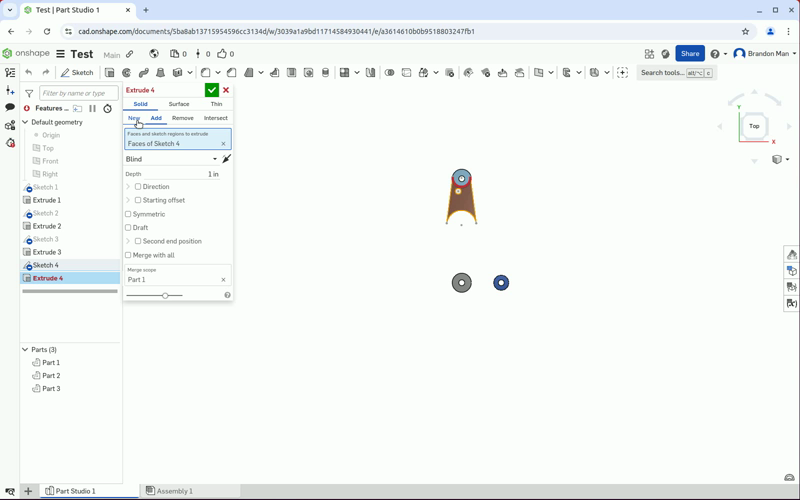
click(137, 120)
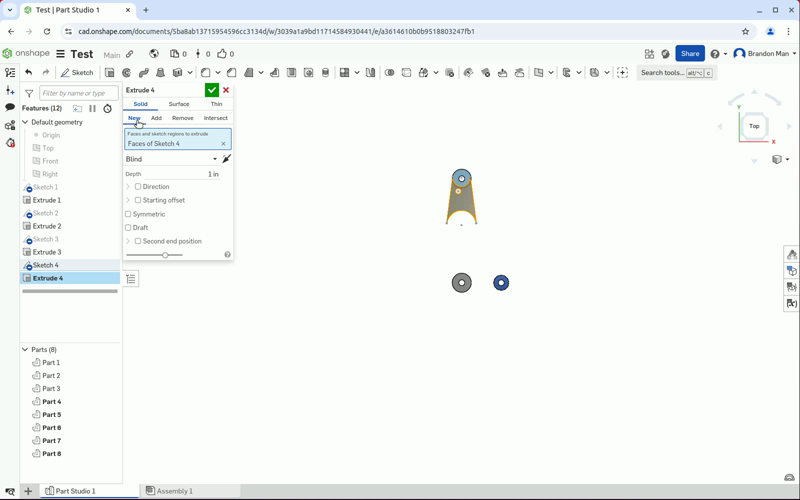
key(tab, 4)
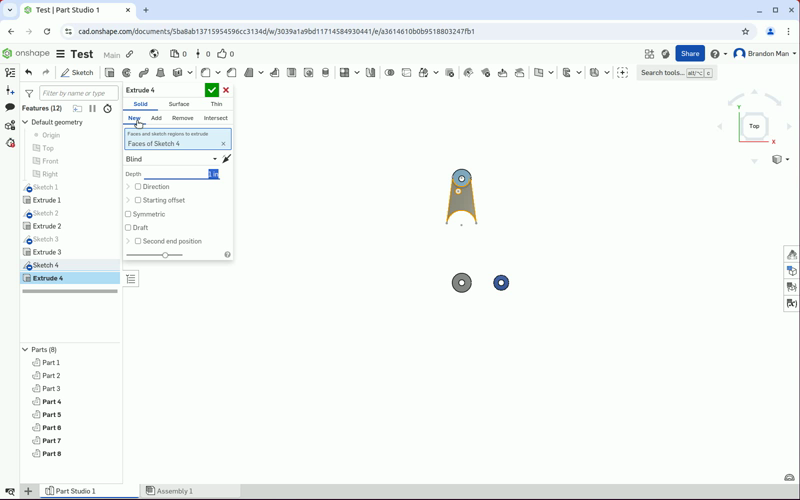
text(0.481)
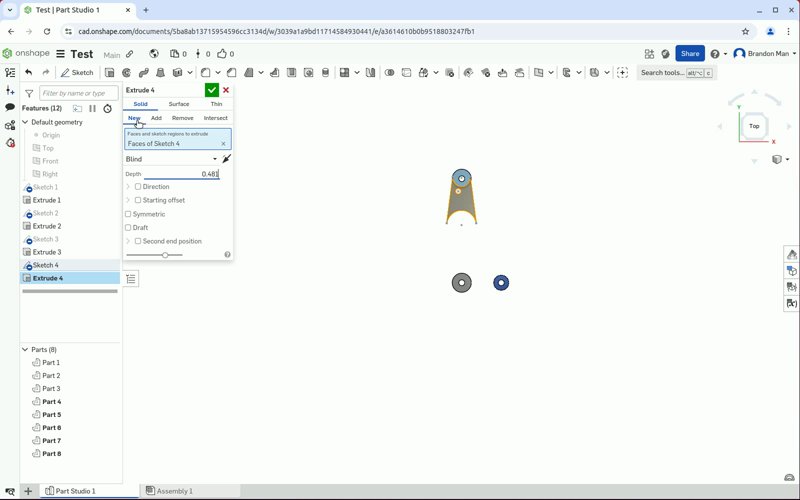
key(enter)
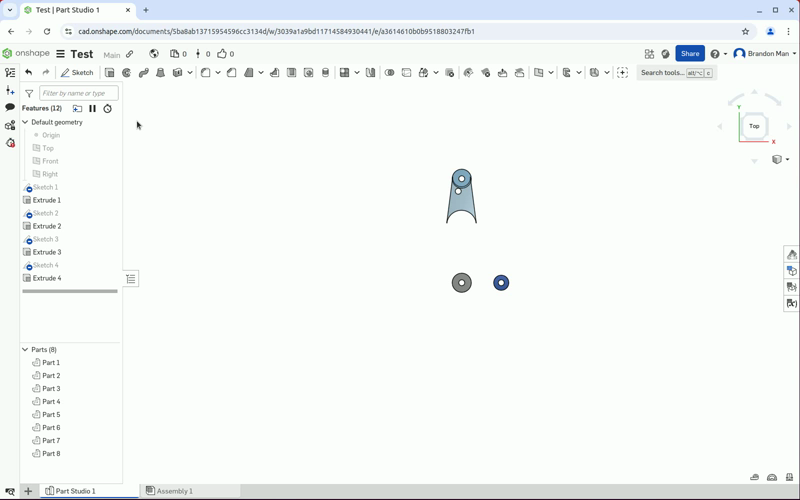
key(shift+h)
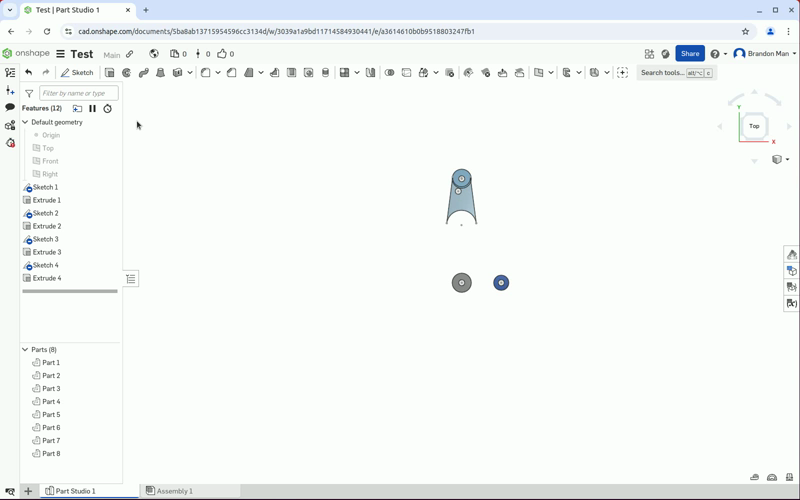
key(shift+h)
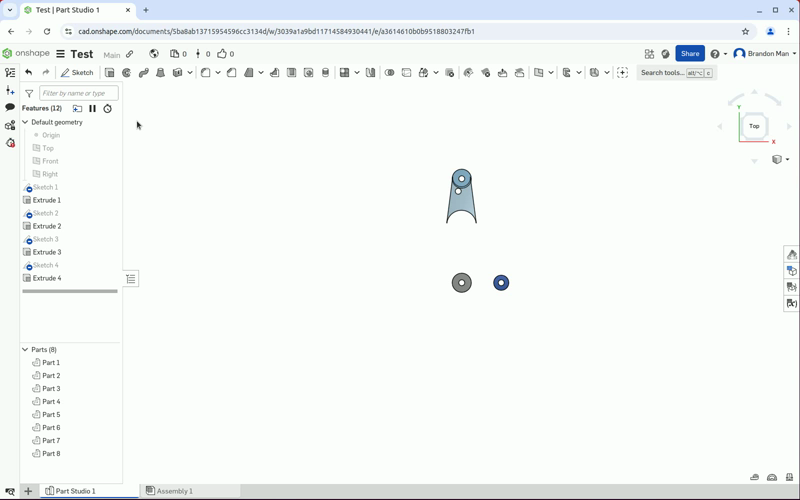
mouse_move(73, 189)
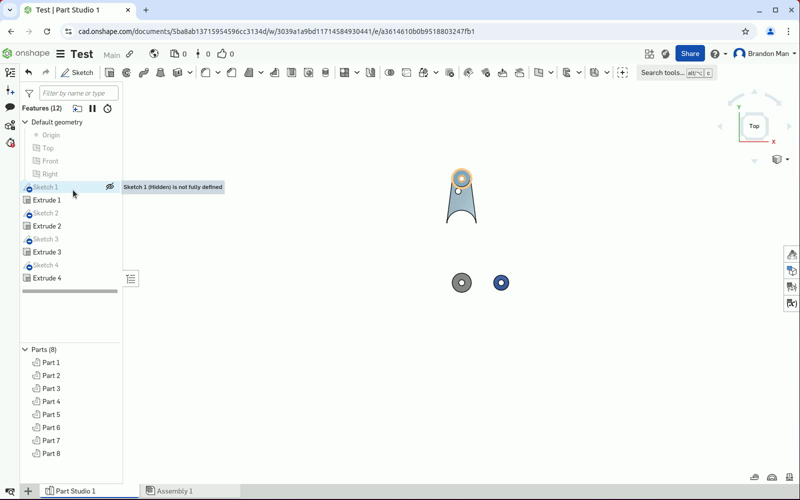
click(73, 189)
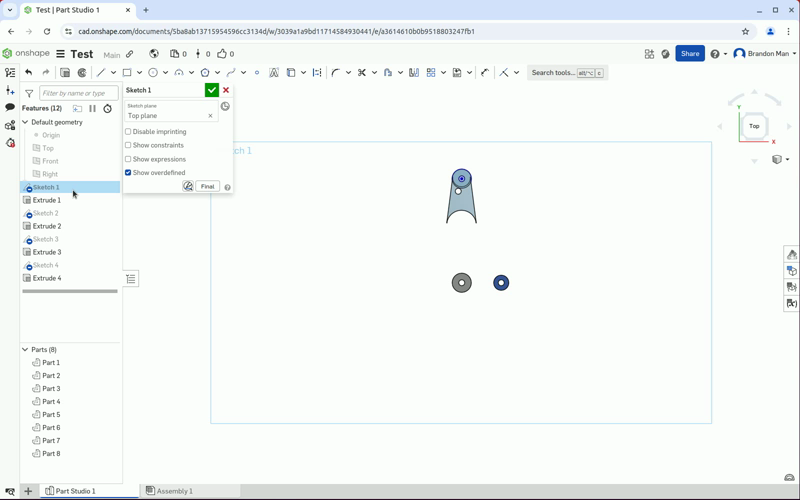
mouse_move(229, 92)
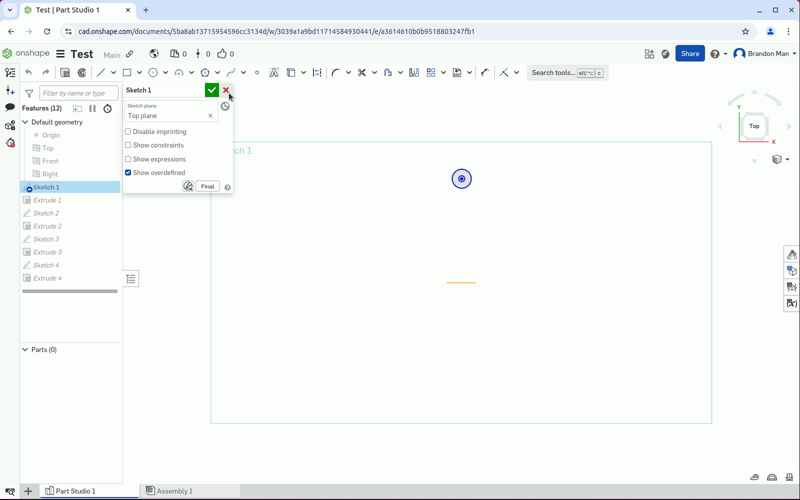
click(229, 92)
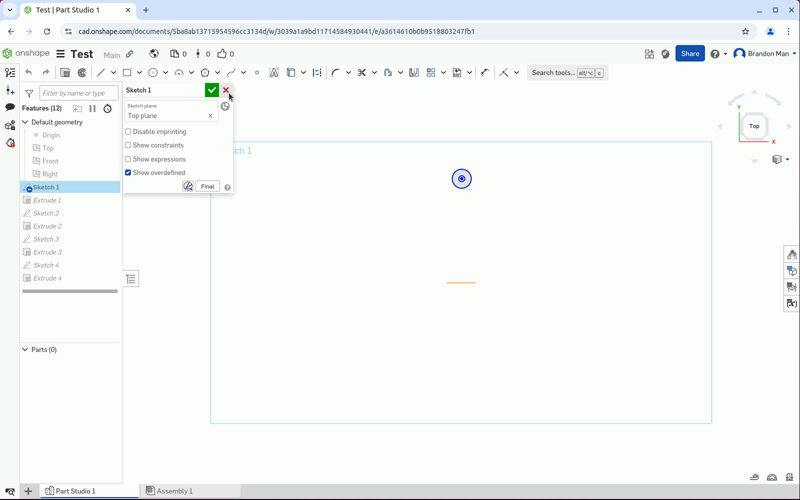
key(shift+s)
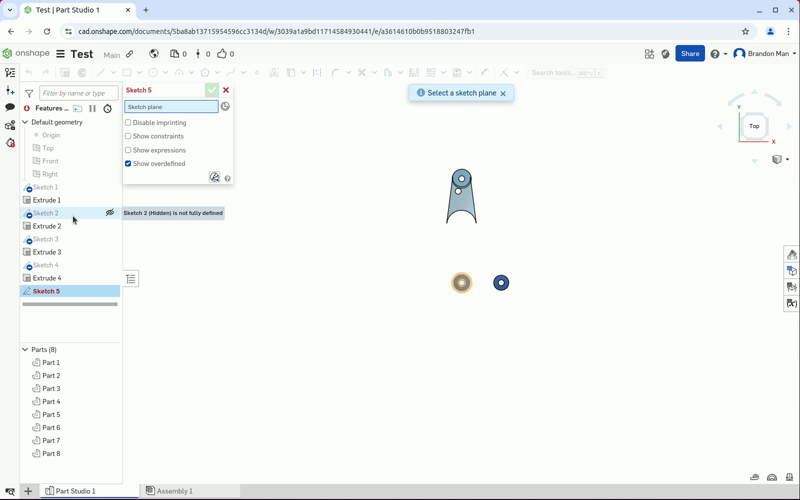
scroll(3)
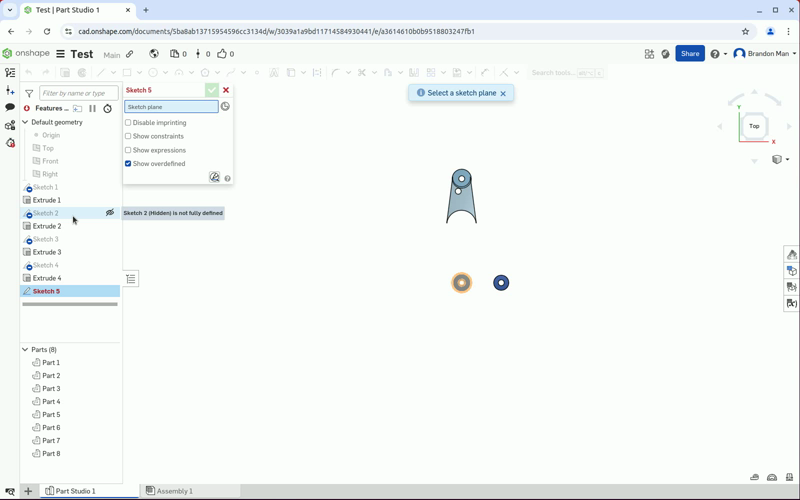
mouse_move(73, 150)
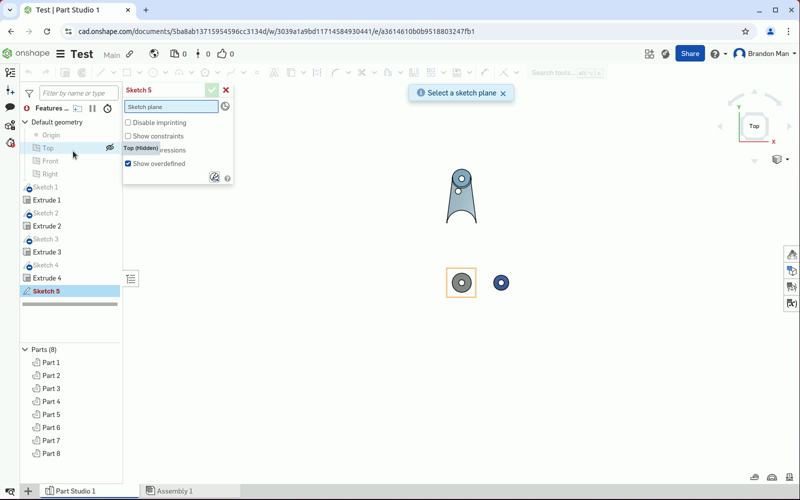
click(73, 150)
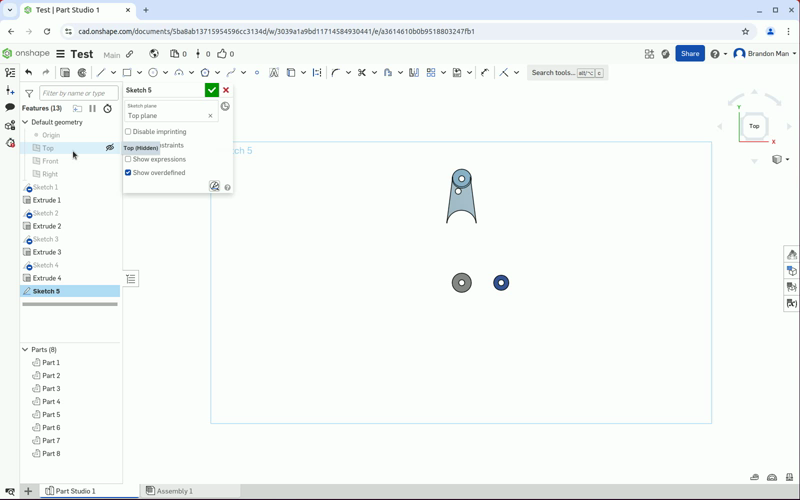
mouse_move(73, 352)
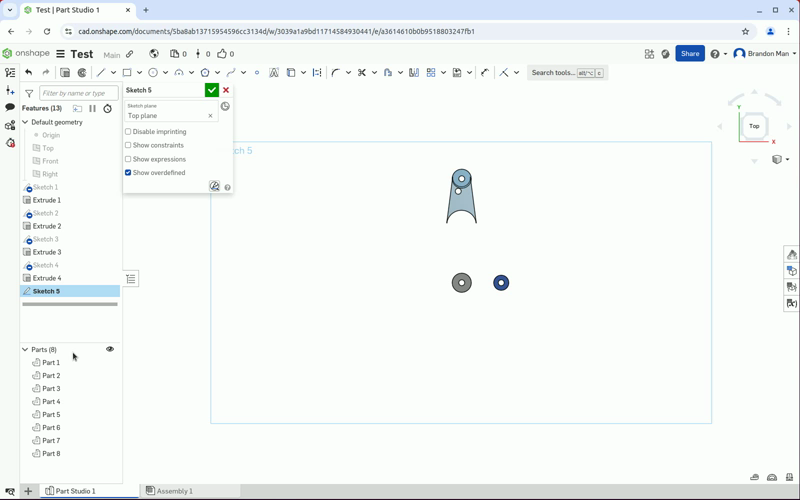
key(y)
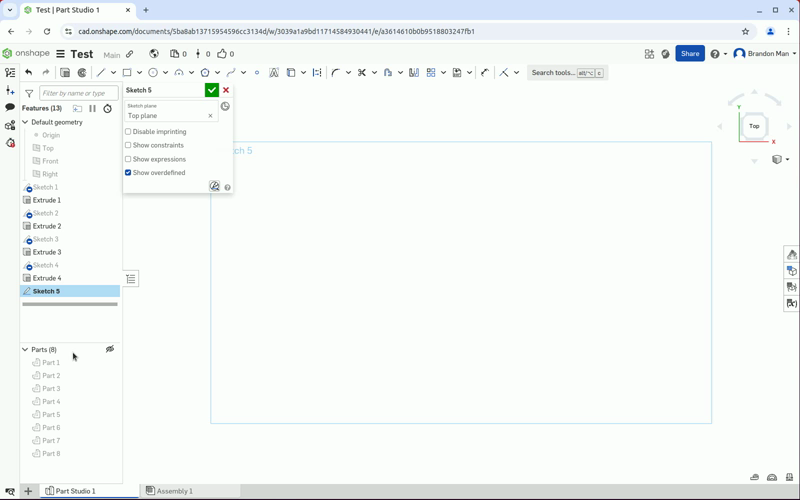
key(l)
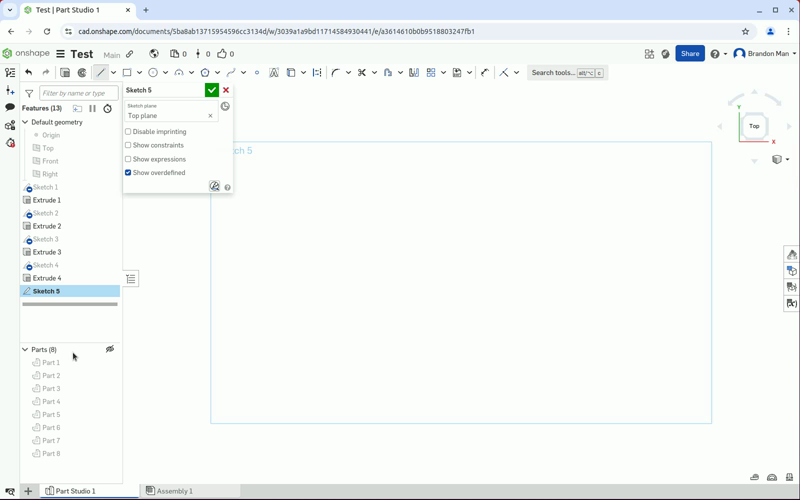
key_down(shift)
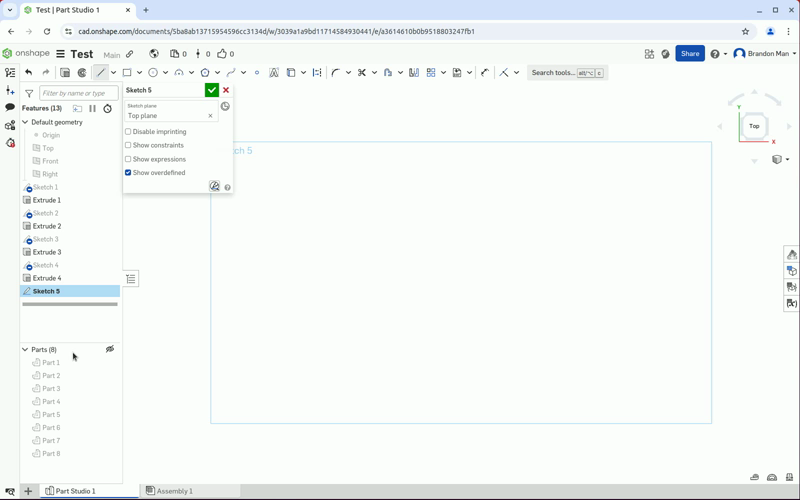
mouse_move(446, 226)
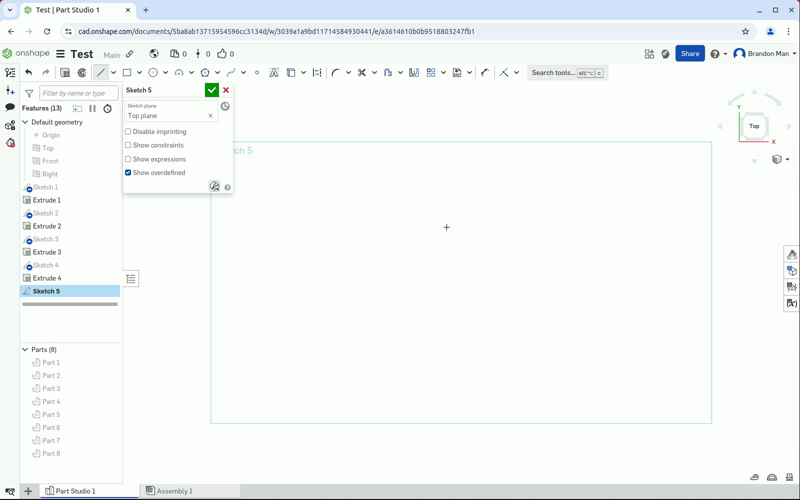
click(446, 226)
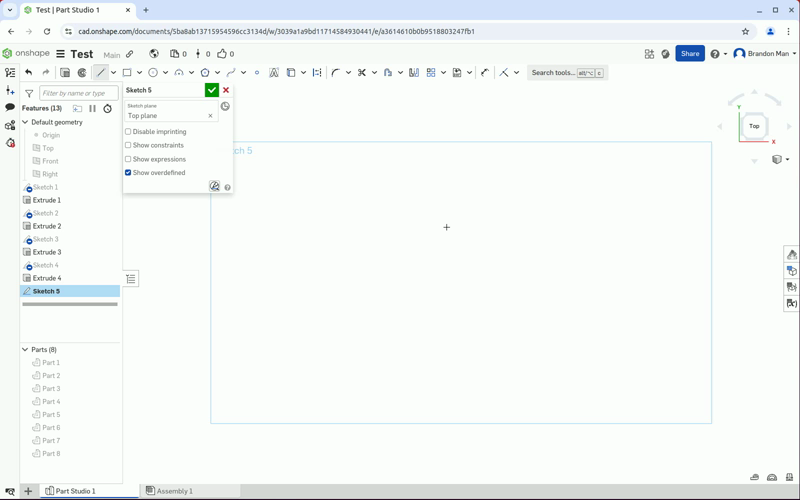
key_up(shift)
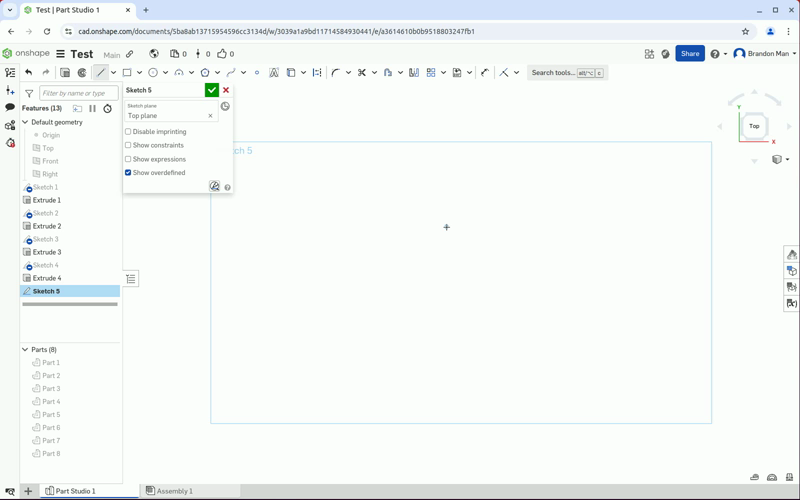
key_down(shift)
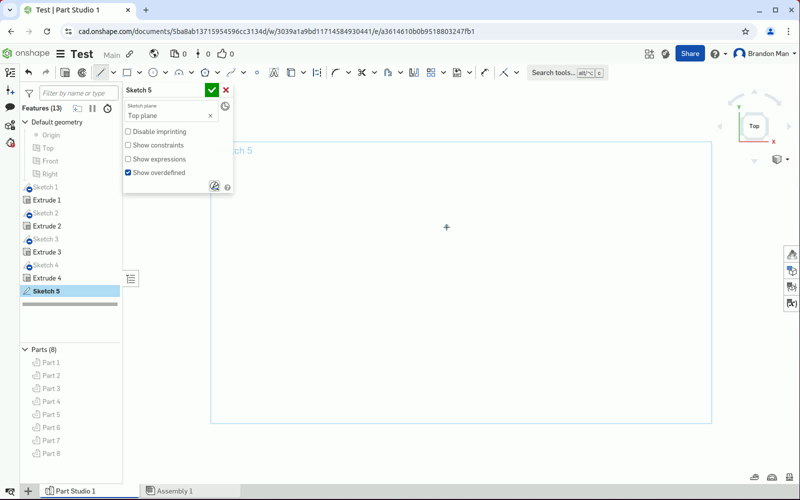
mouse_move(476, 226)
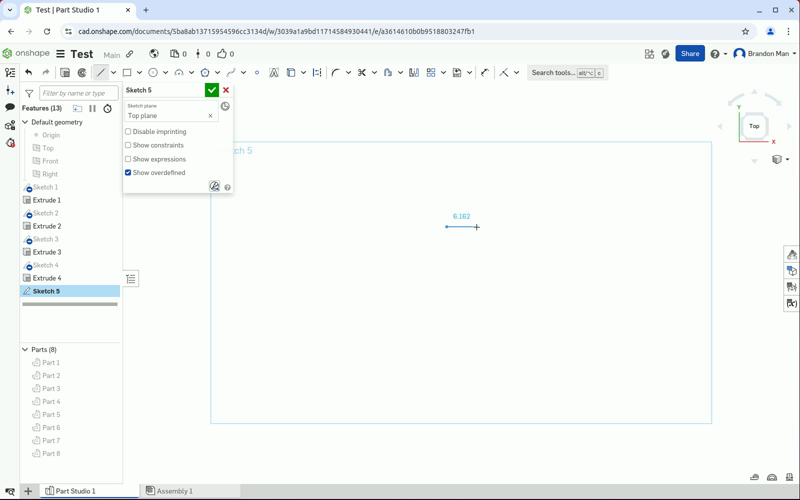
mouse_move(452, 284)
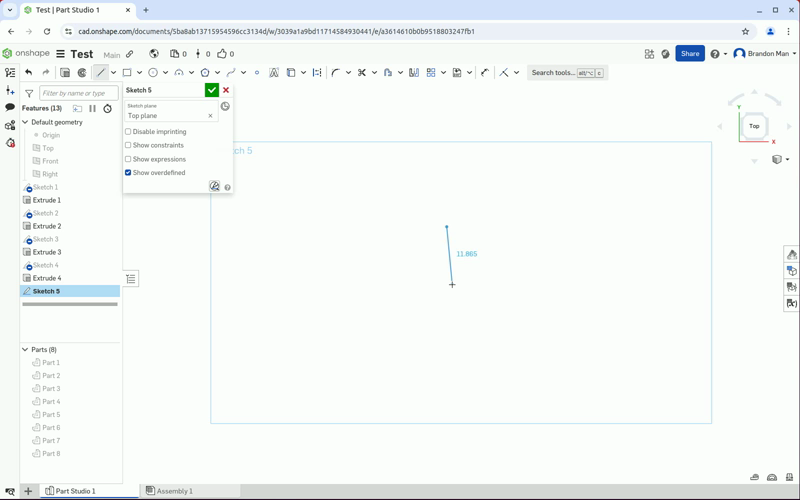
click(452, 284)
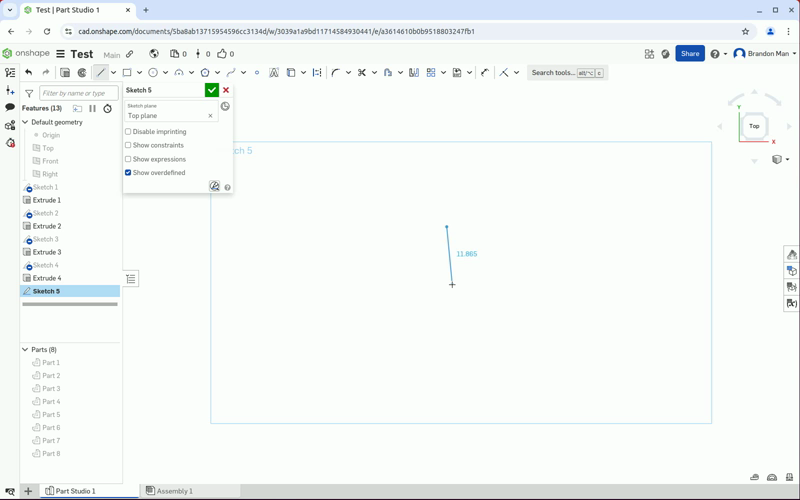
key_up(shift)
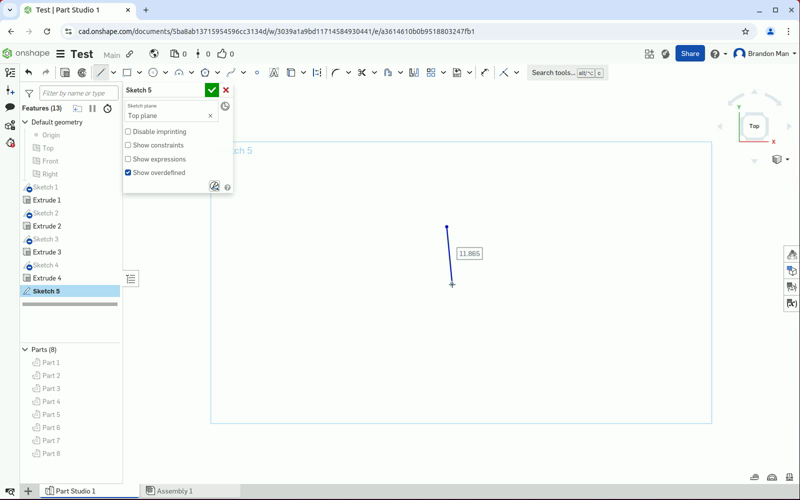
key(esc)
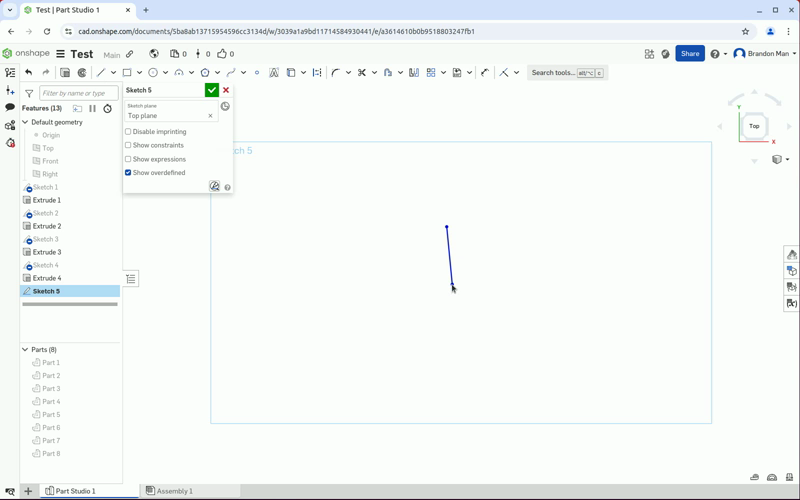
key(a)
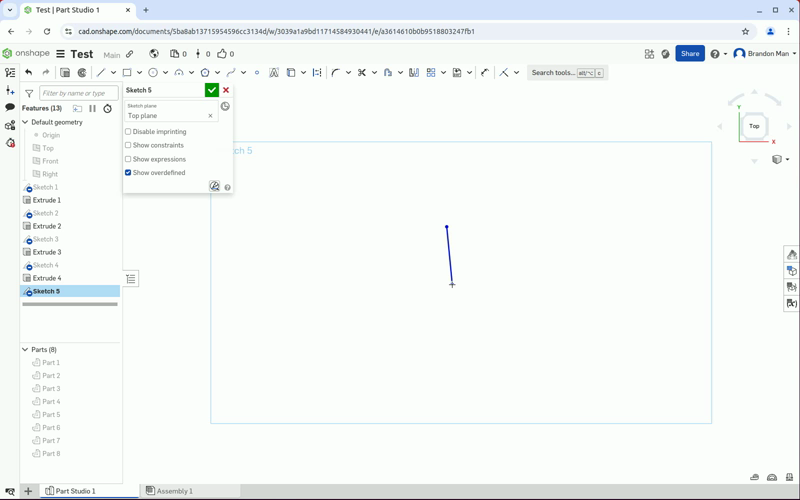
mouse_move(452, 284)
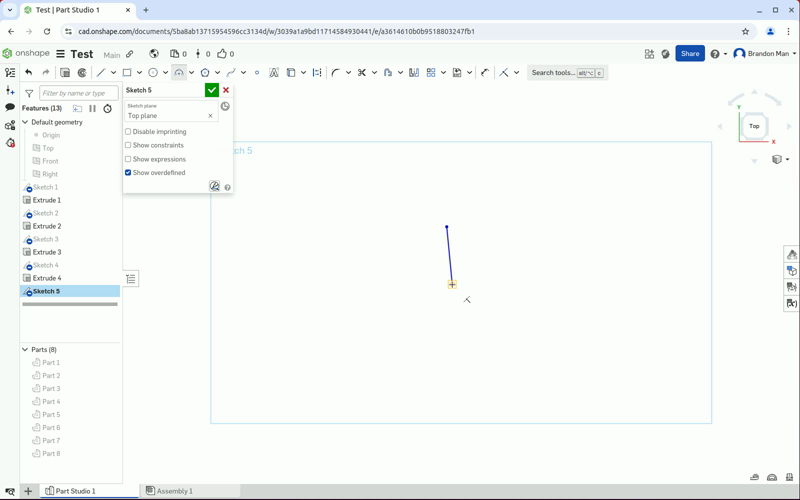
click(452, 284)
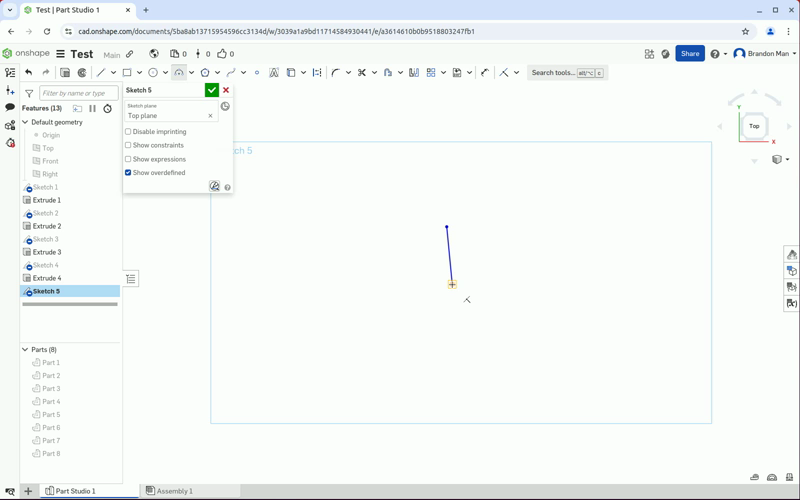
key_down(shift)
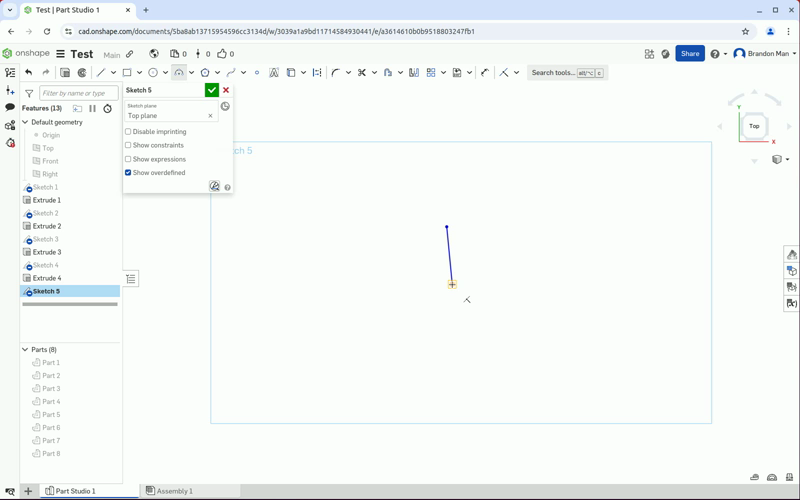
mouse_move(461, 291)
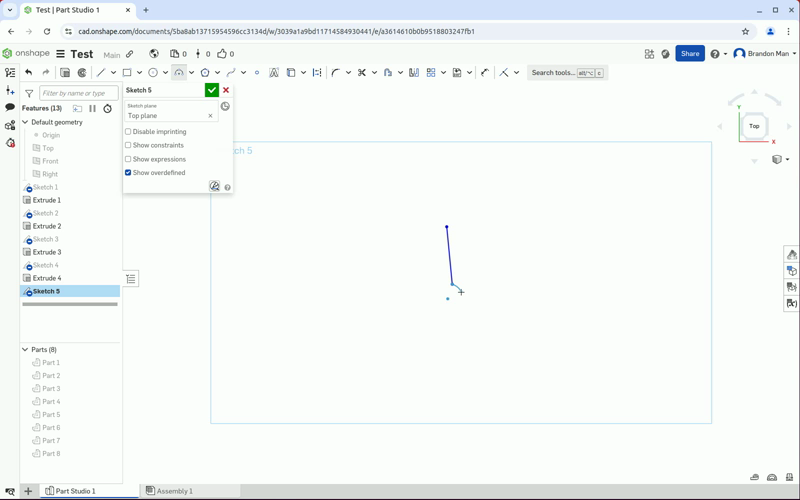
click(461, 291)
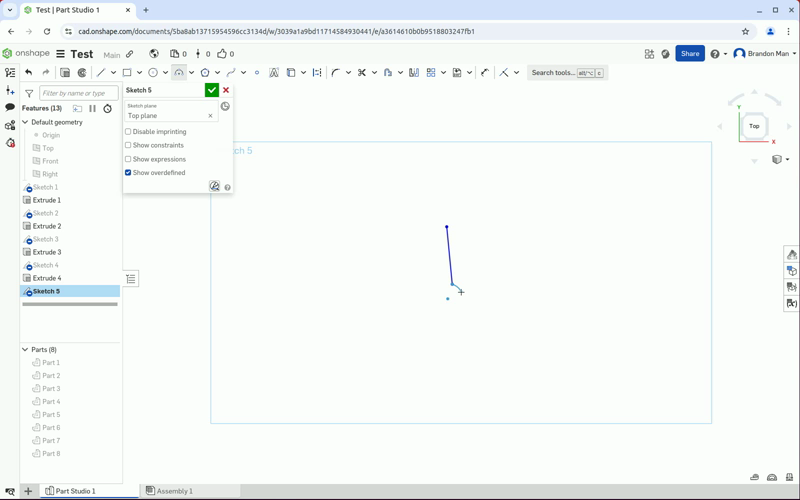
mouse_move(466, 276)
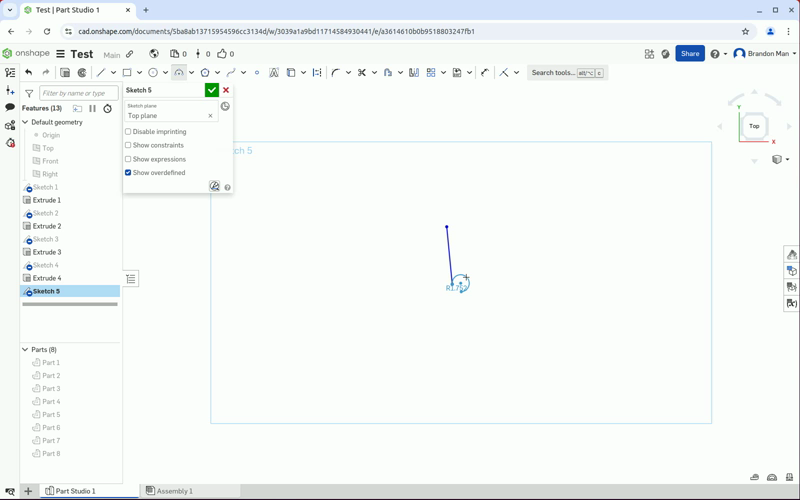
click(466, 276)
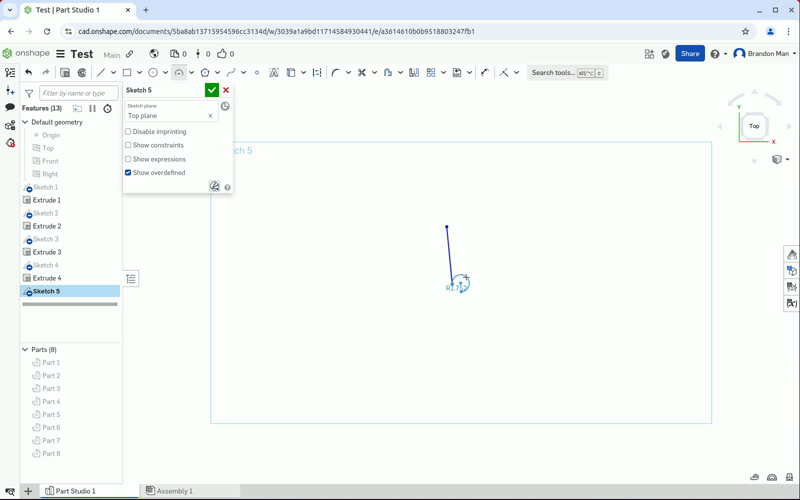
key_up(shift)
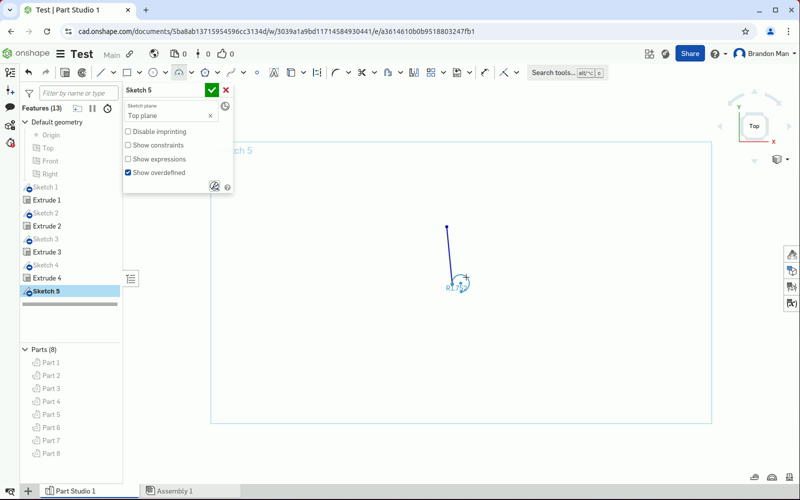
key(esc)
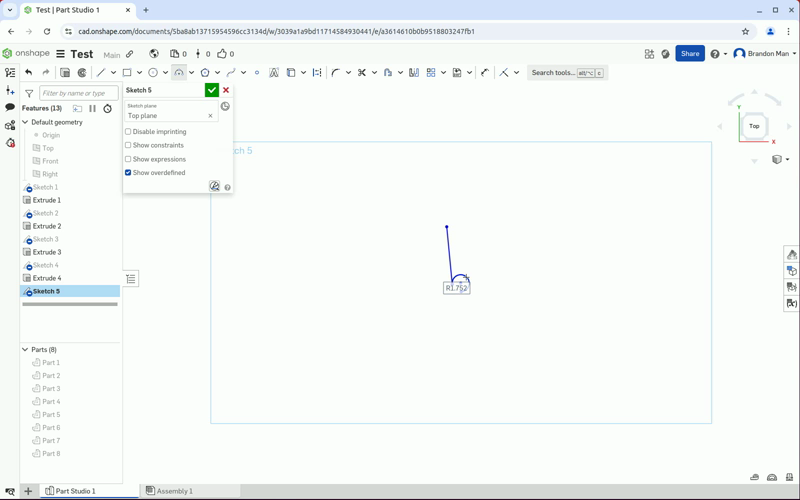
key(l)
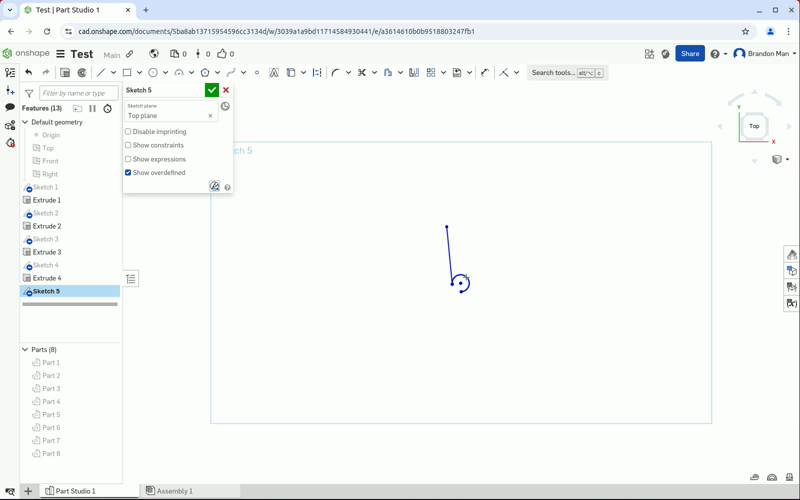
mouse_move(461, 291)
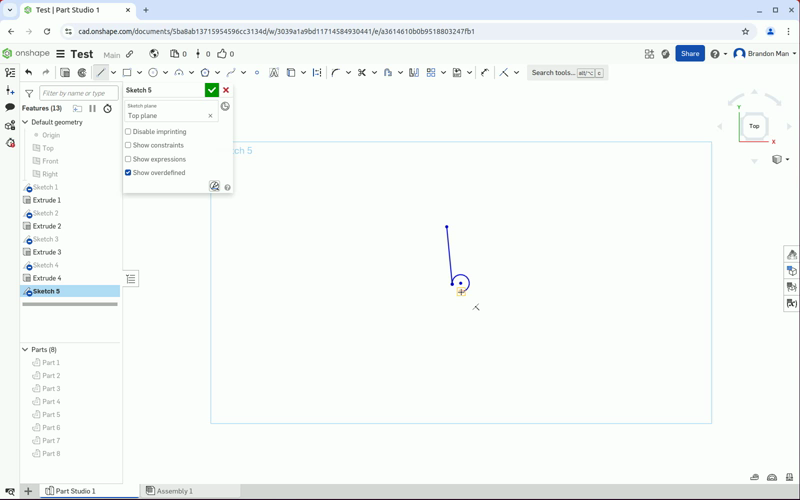
click(461, 291)
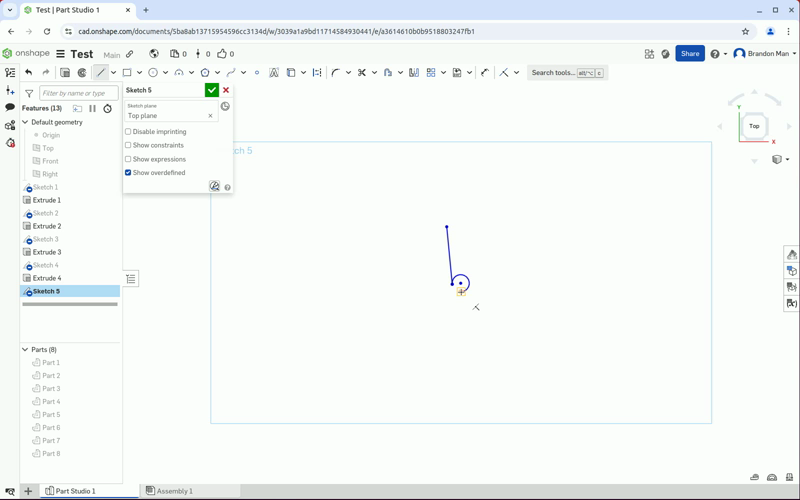
key_down(shift)
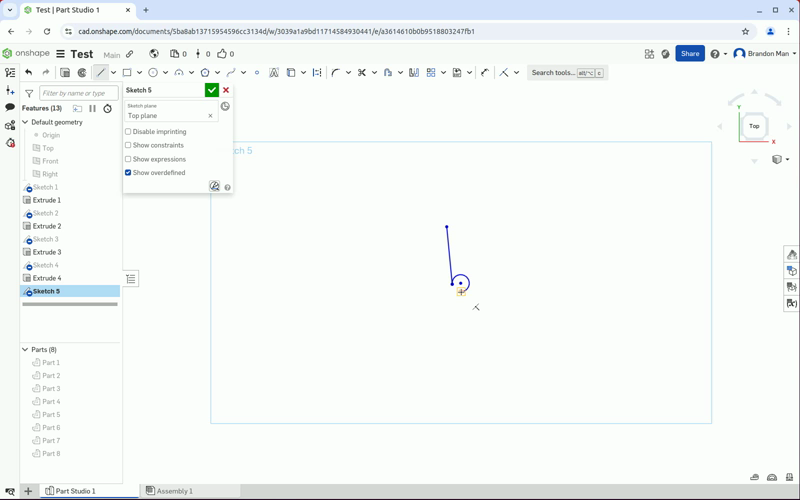
mouse_move(491, 291)
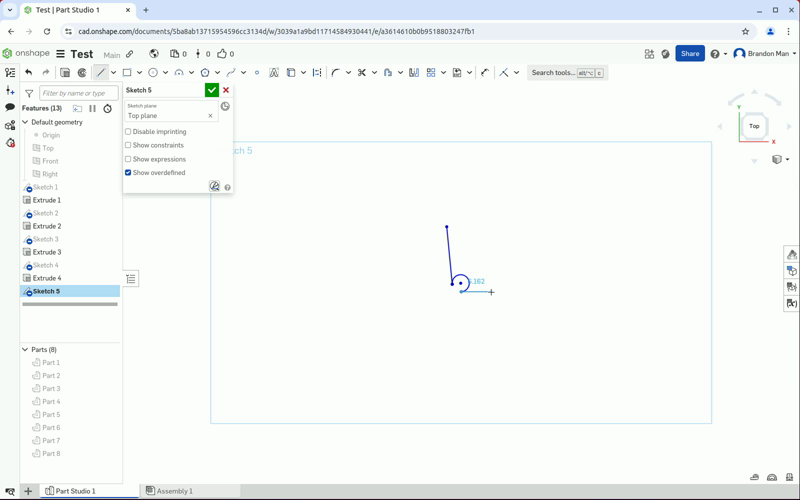
mouse_move(502, 290)
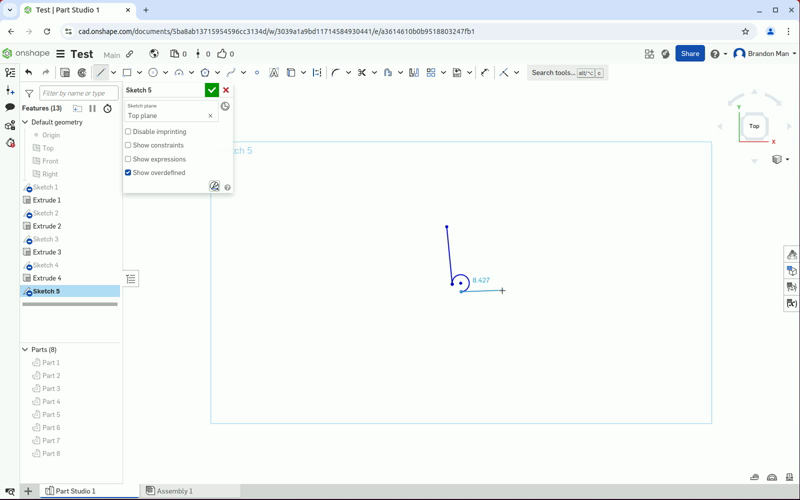
click(502, 290)
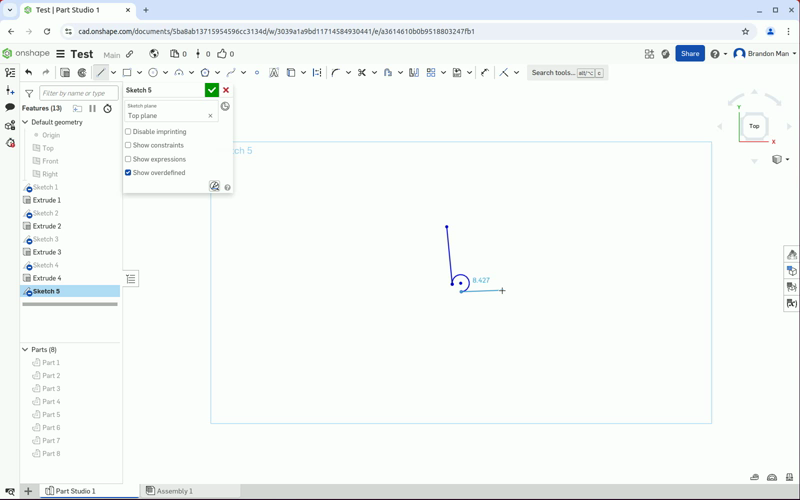
key_up(shift)
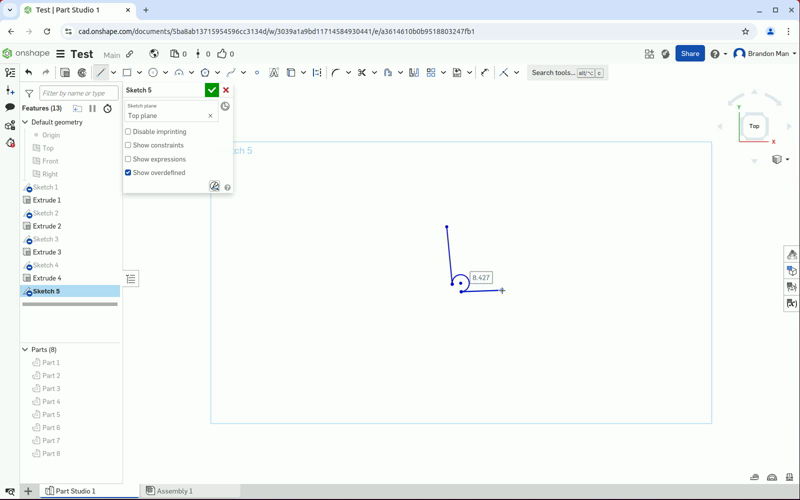
key(esc)
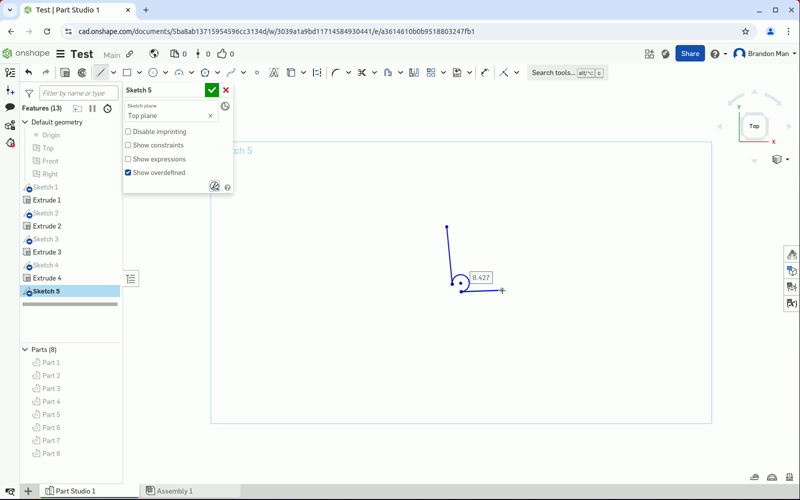
key(a)
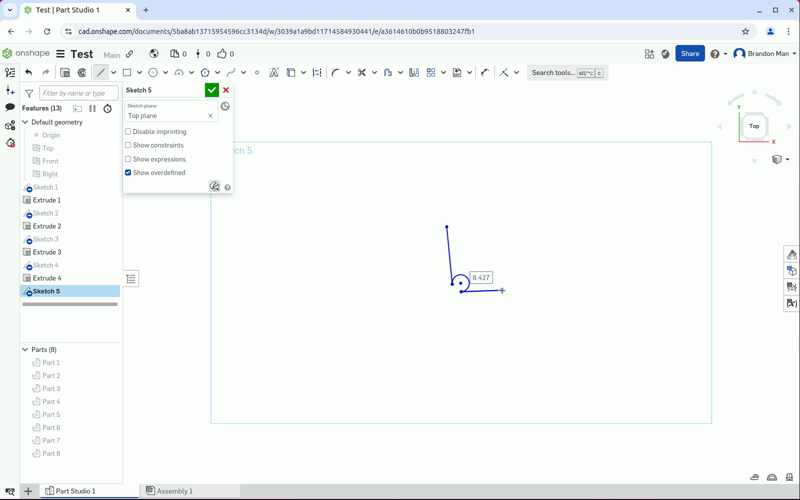
mouse_move(502, 290)
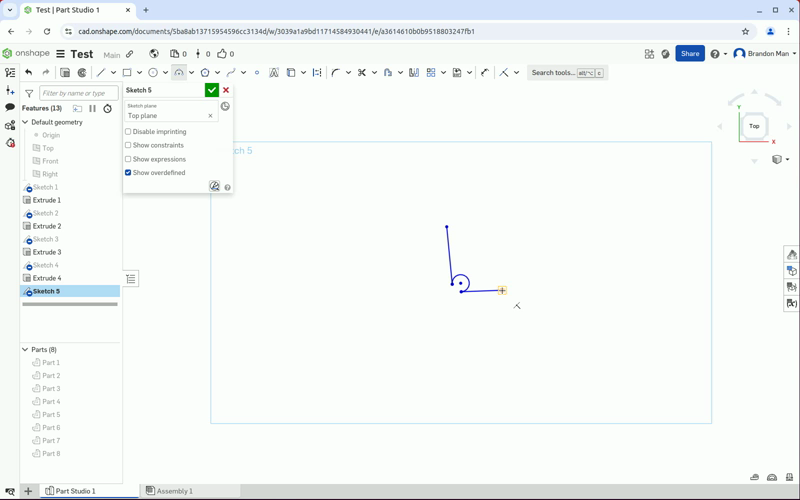
click(502, 290)
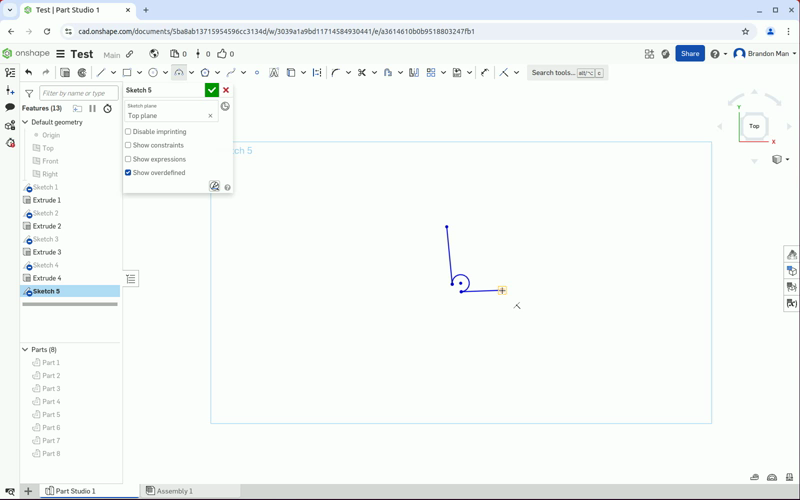
key_down(shift)
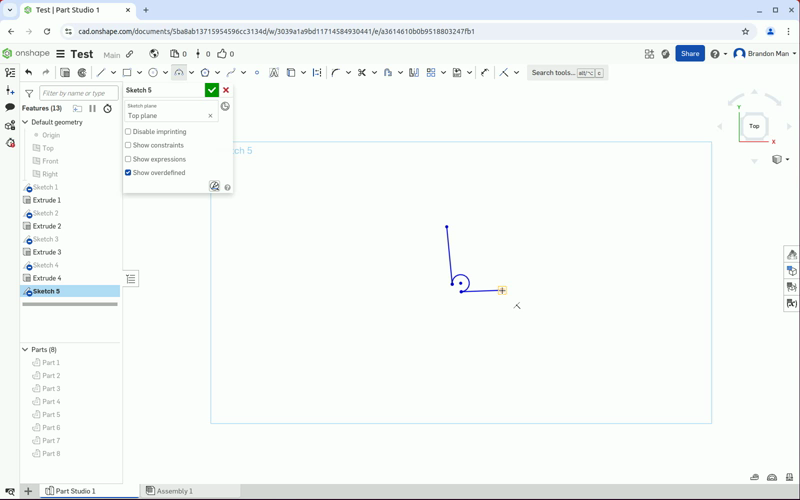
mouse_move(502, 276)
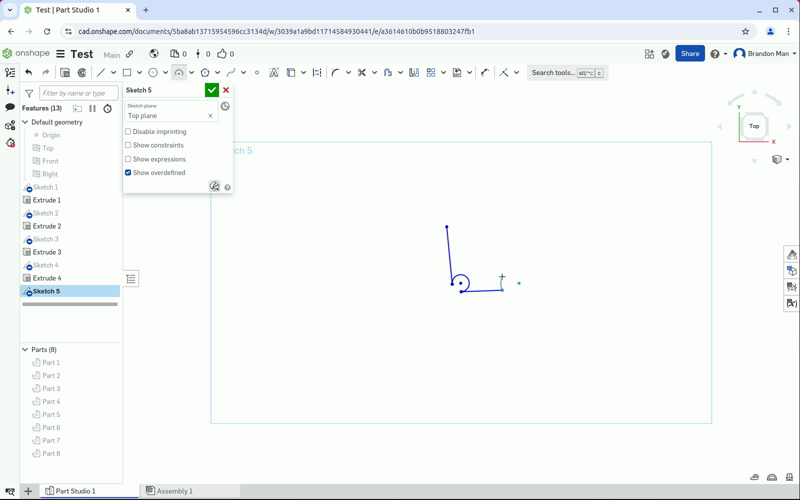
click(502, 276)
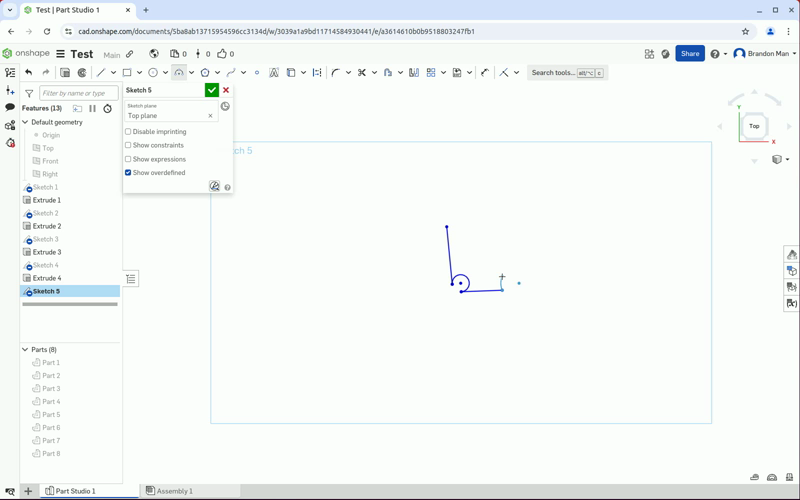
mouse_move(494, 282)
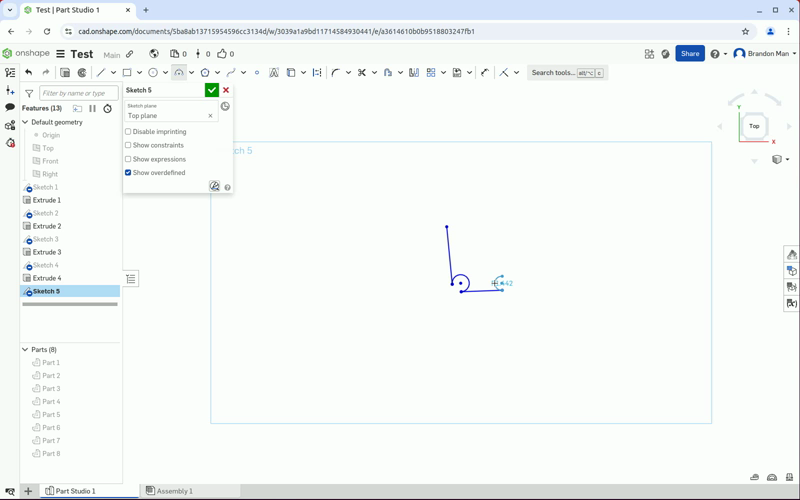
click(494, 282)
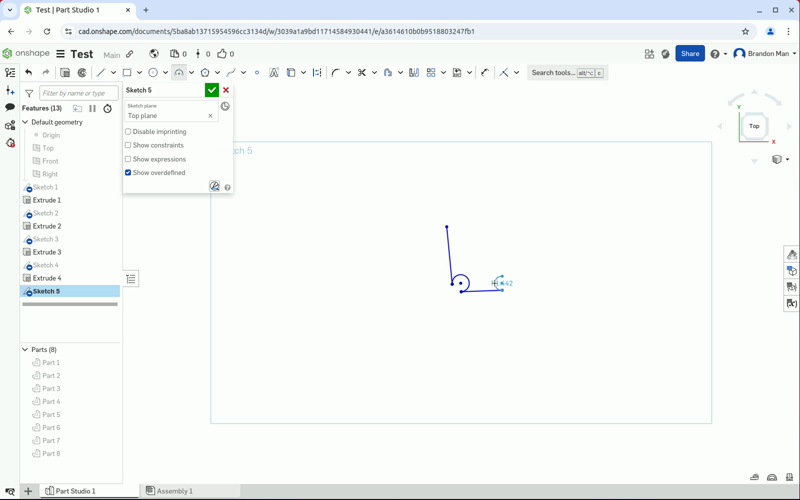
key_up(shift)
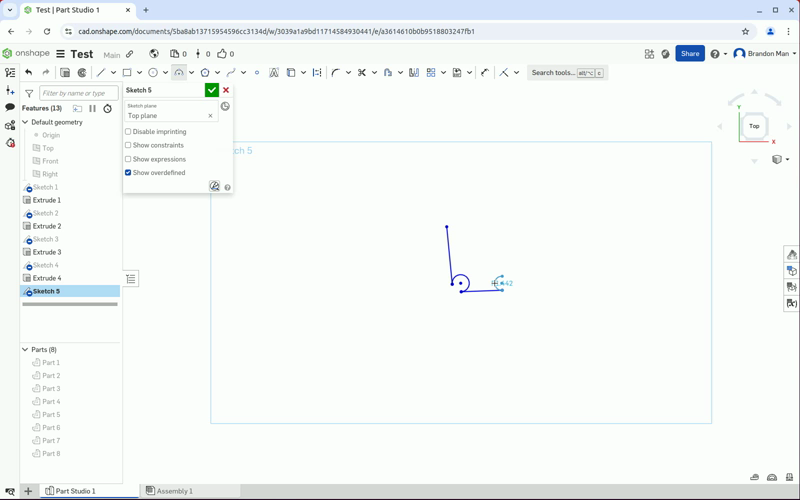
key(esc)
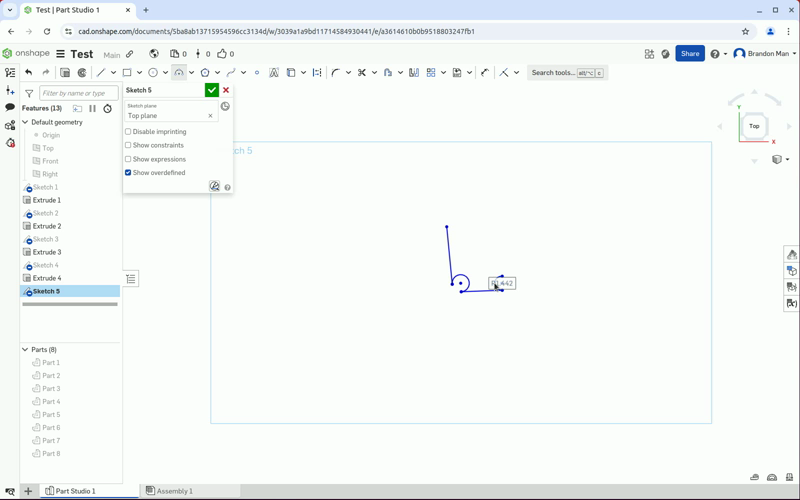
key(l)
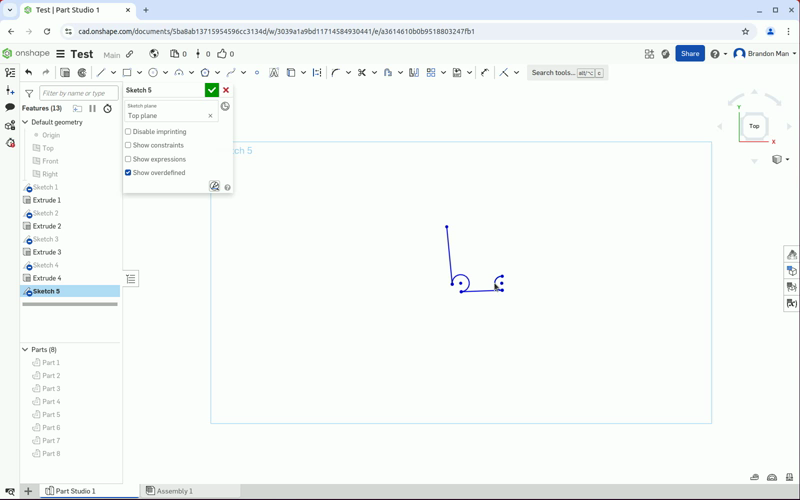
mouse_move(502, 276)
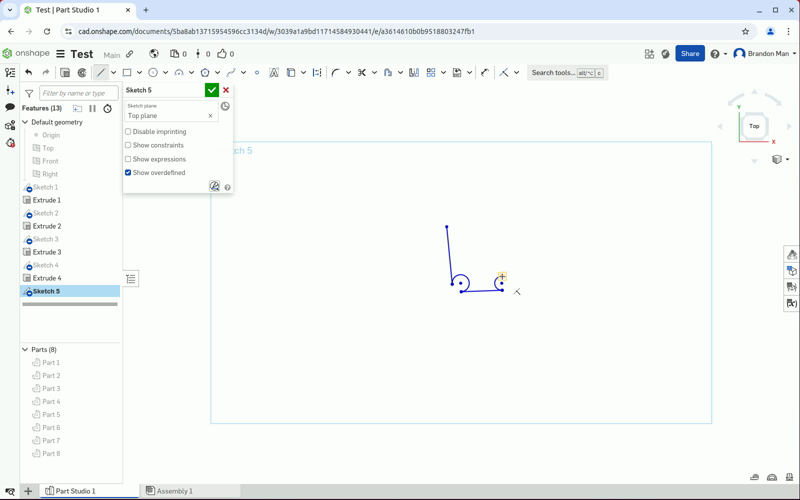
click(502, 276)
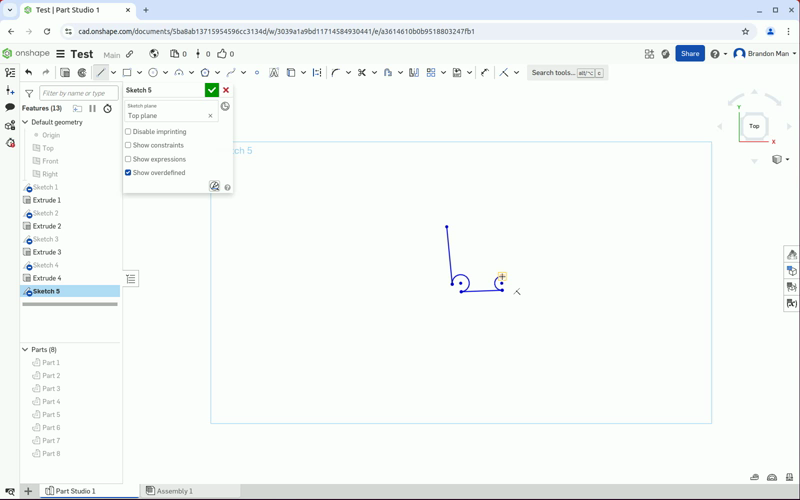
key_down(shift)
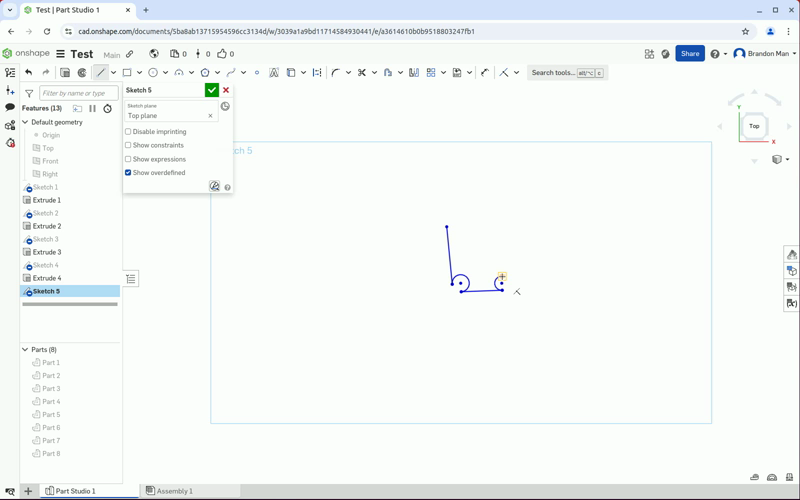
mouse_move(532, 276)
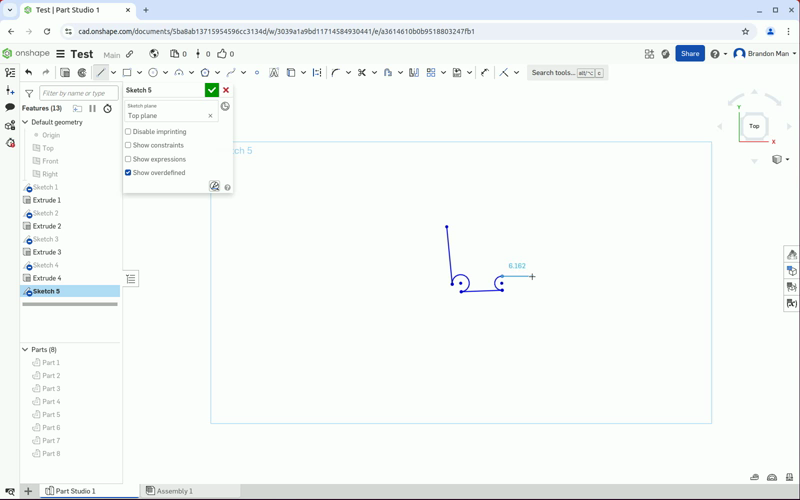
mouse_move(478, 275)
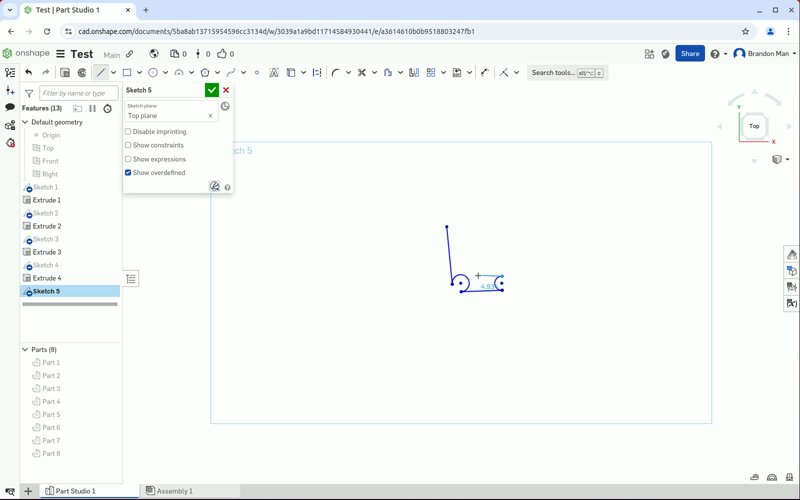
click(478, 275)
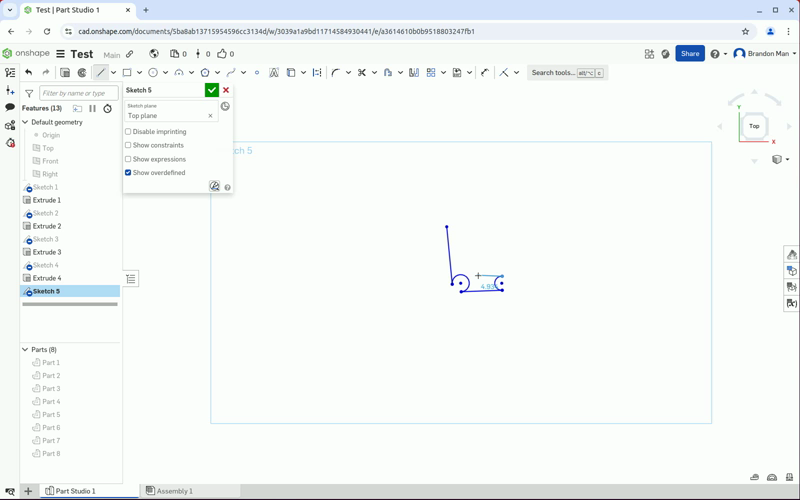
key_up(shift)
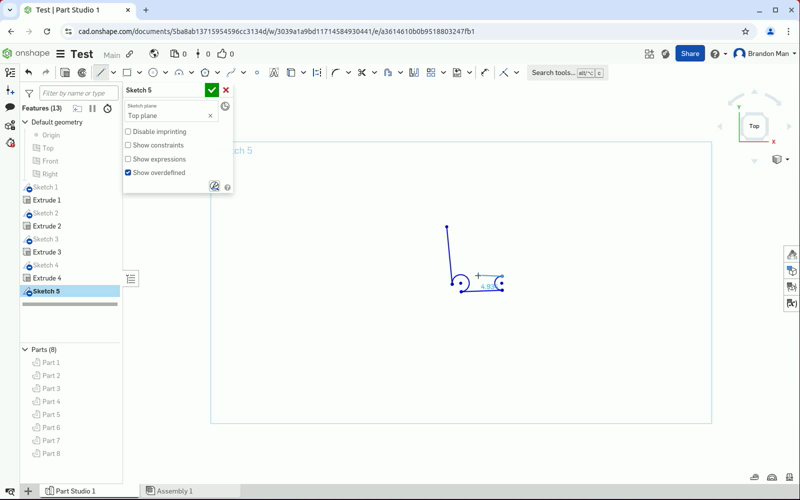
key(esc)
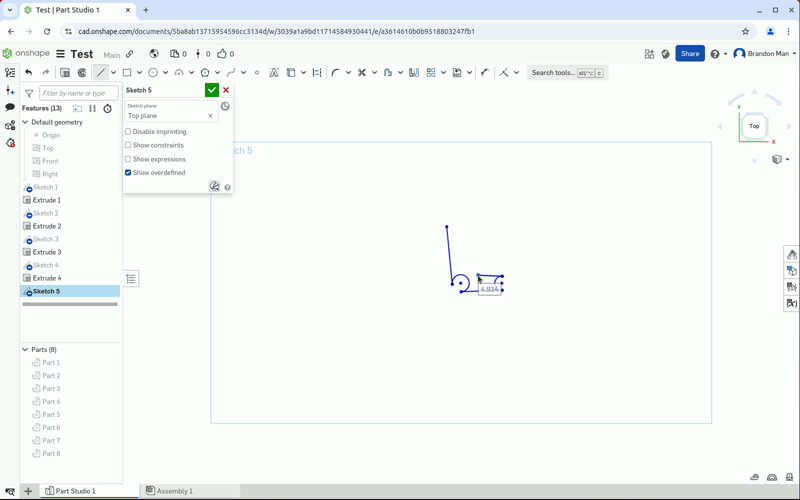
key(a)
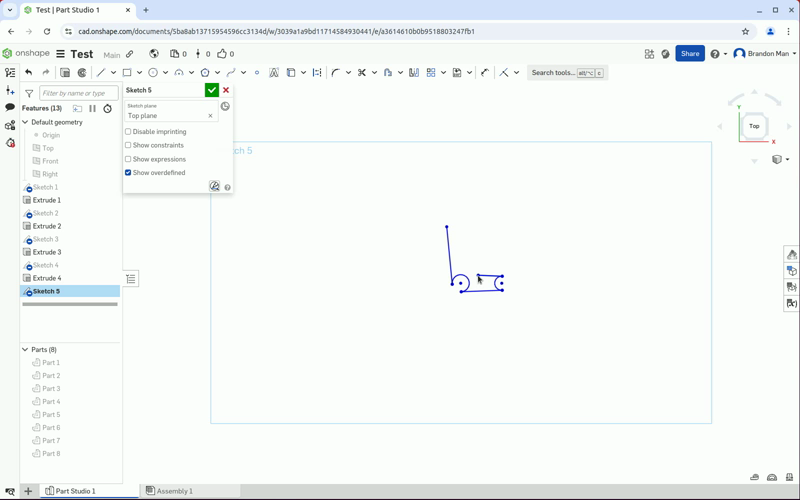
mouse_move(478, 275)
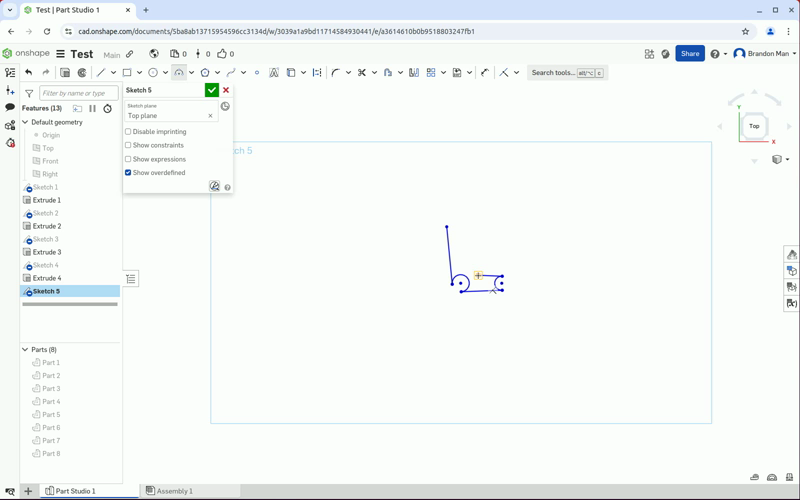
click(478, 275)
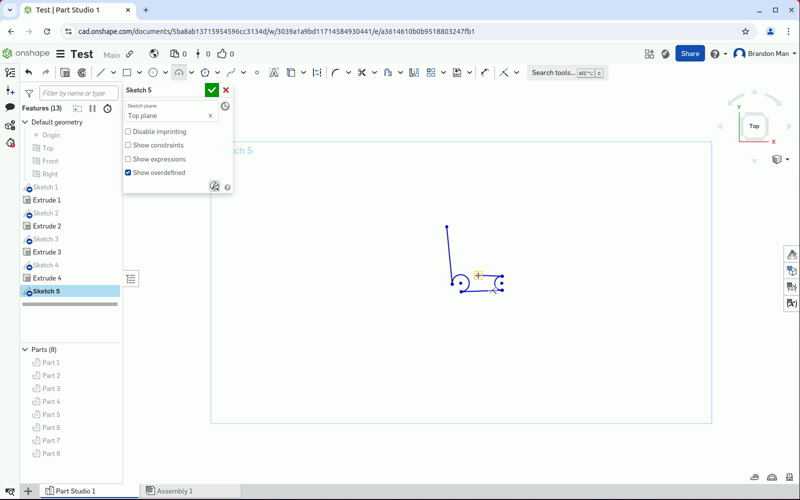
key_down(shift)
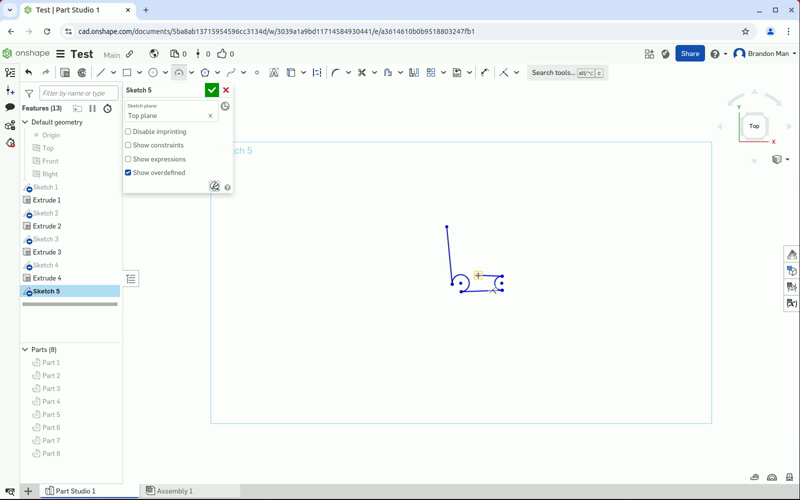
mouse_move(471, 267)
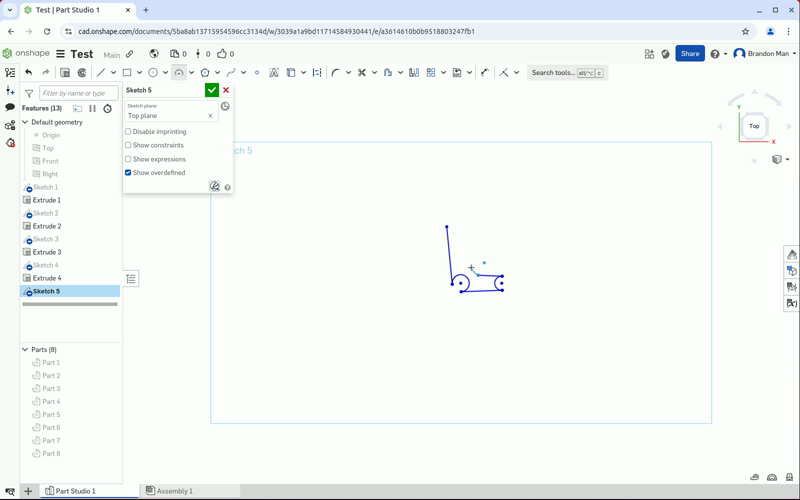
click(471, 267)
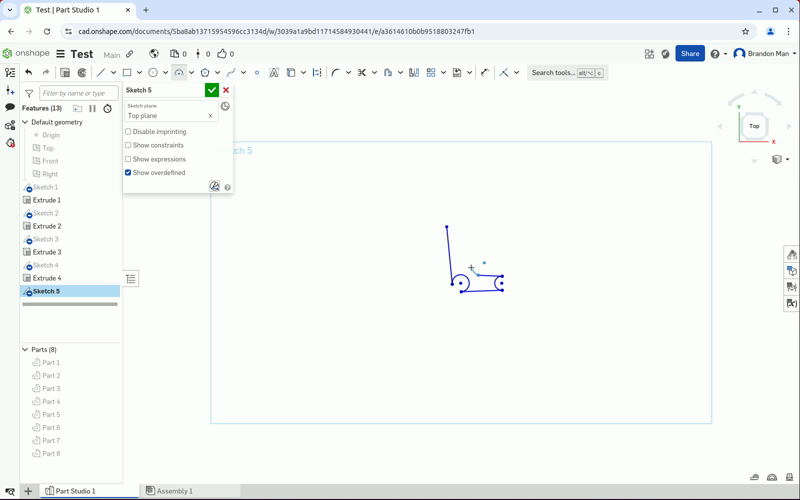
mouse_move(472, 272)
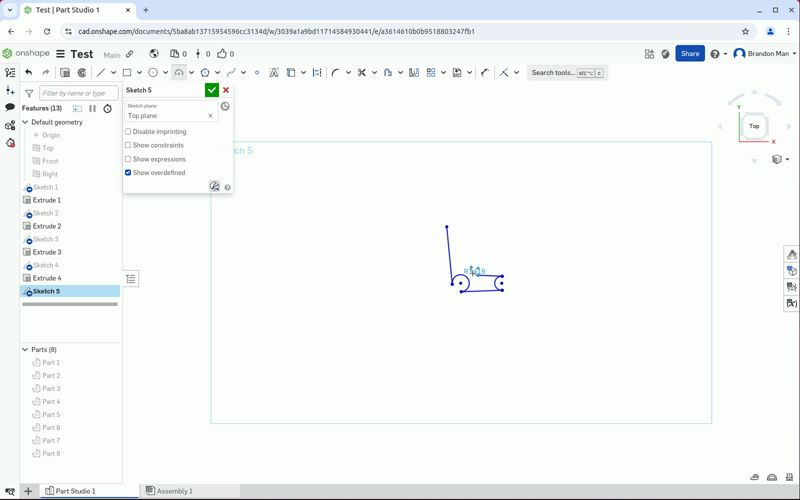
click(472, 272)
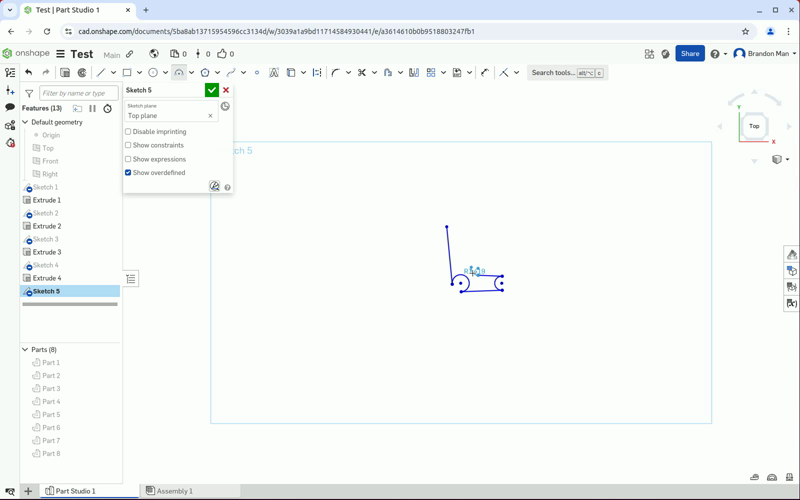
key_up(shift)
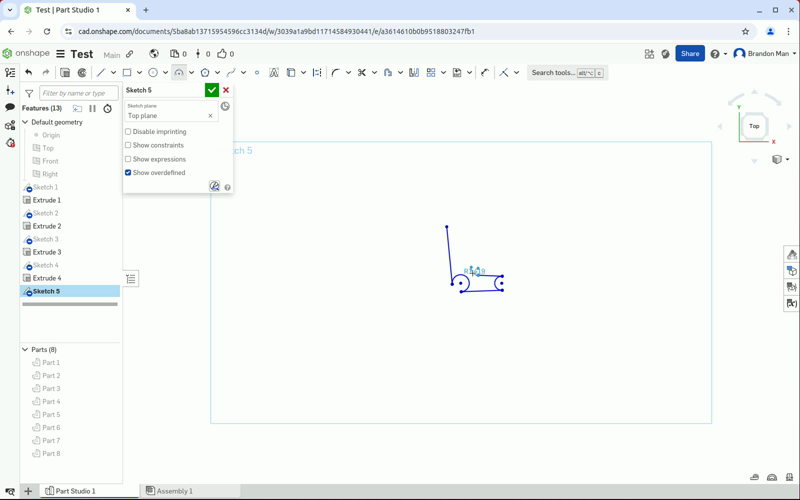
key(esc)
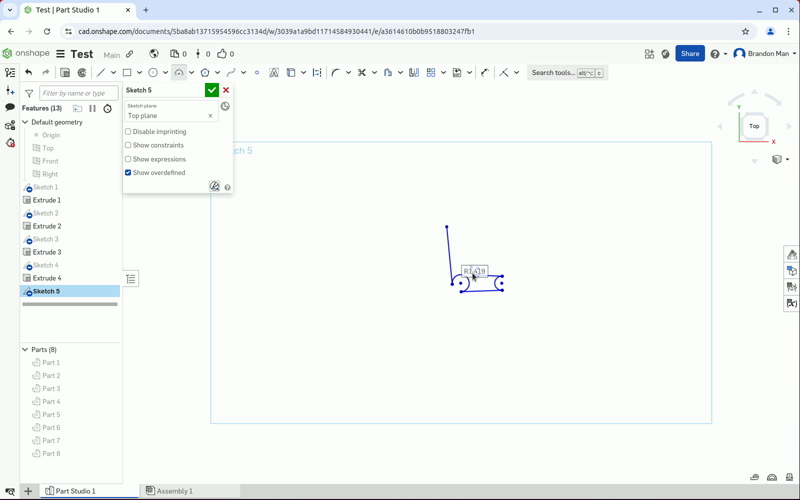
key(l)
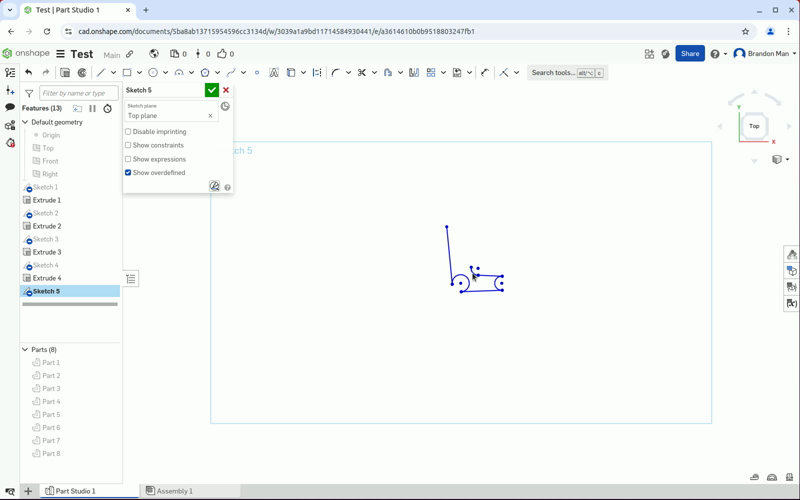
mouse_move(471, 267)
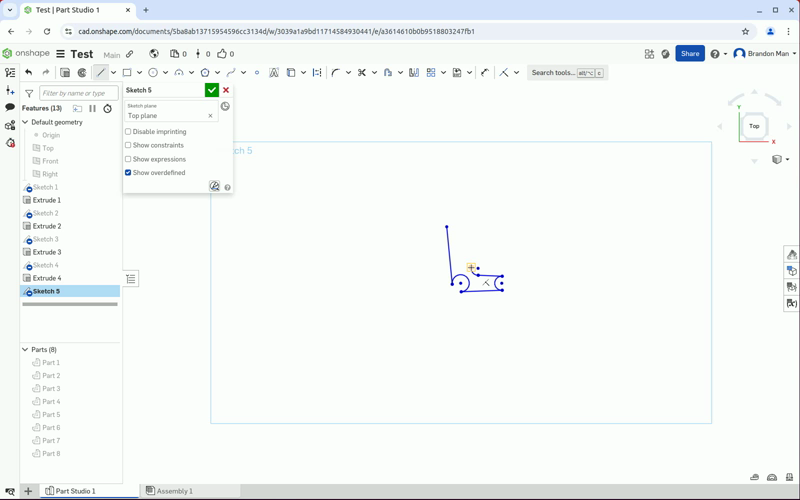
click(471, 267)
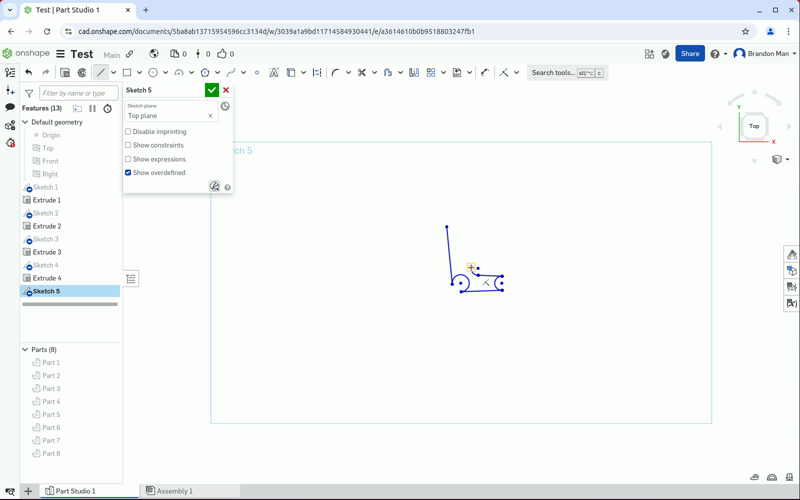
key_down(shift)
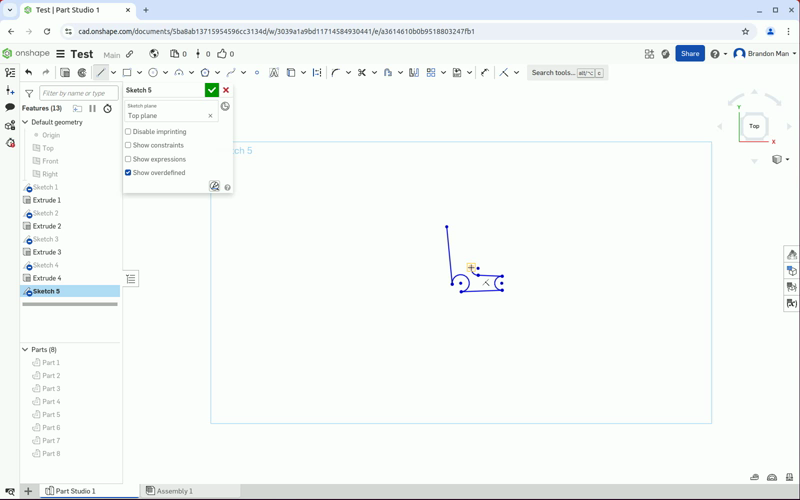
mouse_move(501, 267)
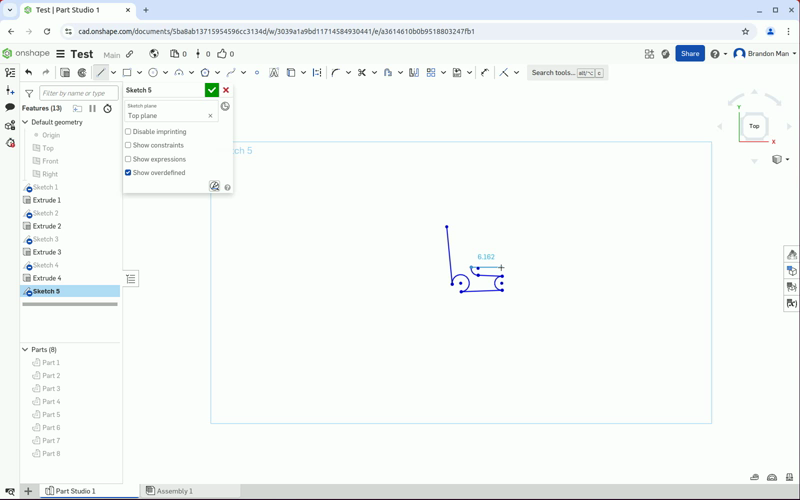
mouse_move(475, 226)
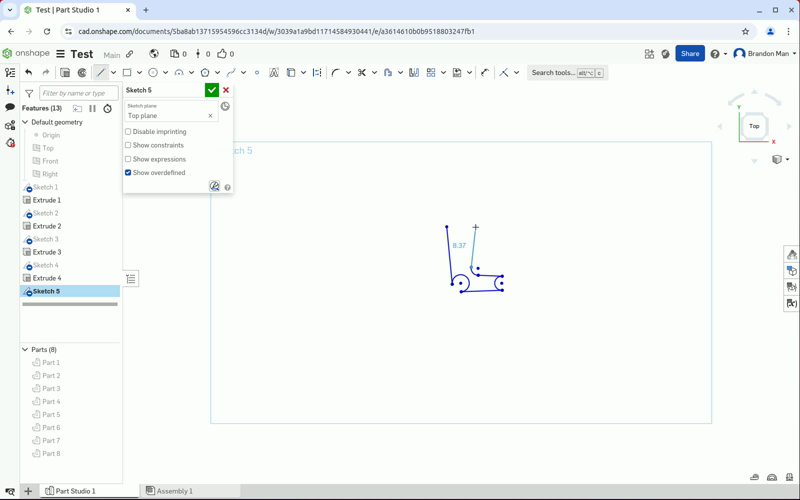
click(475, 226)
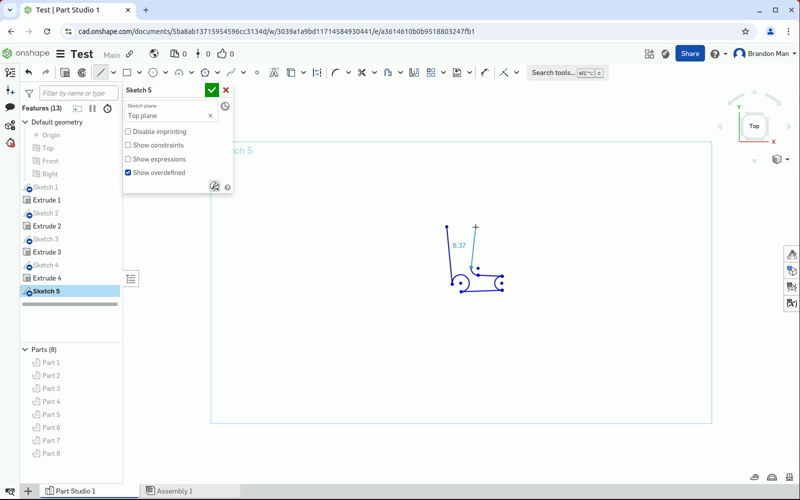
key_up(shift)
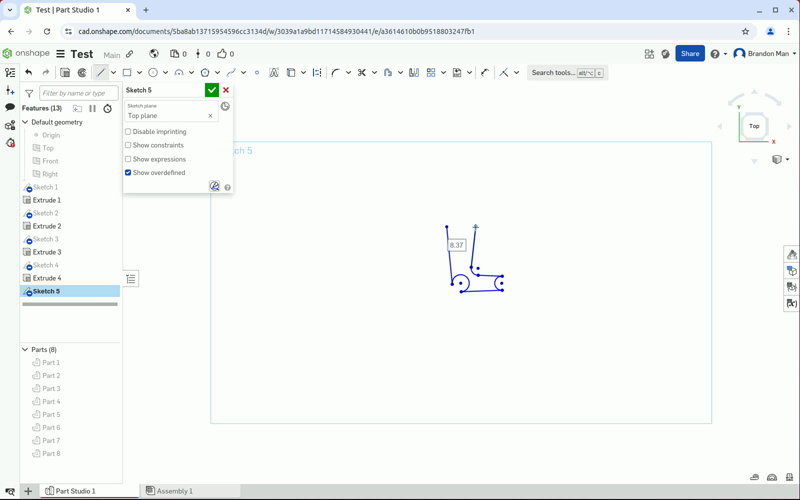
key(esc)
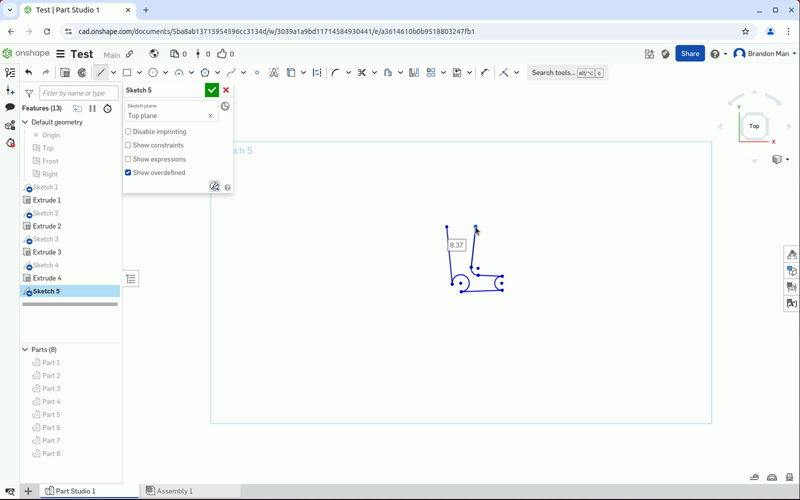
key(a)
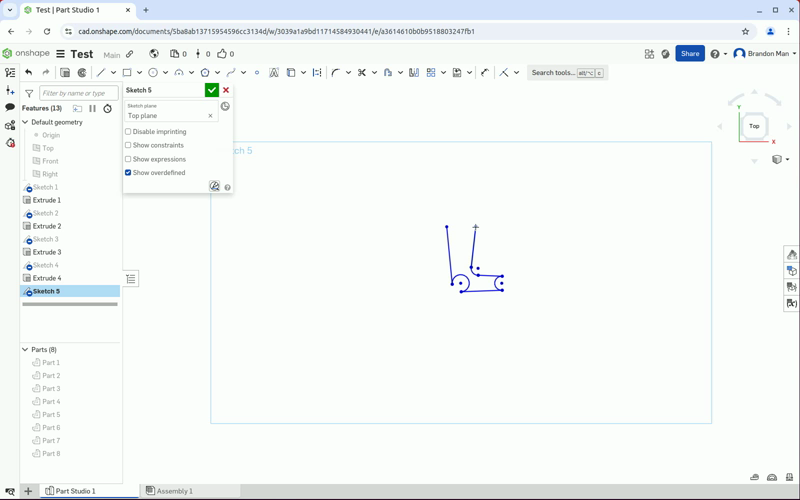
mouse_move(475, 226)
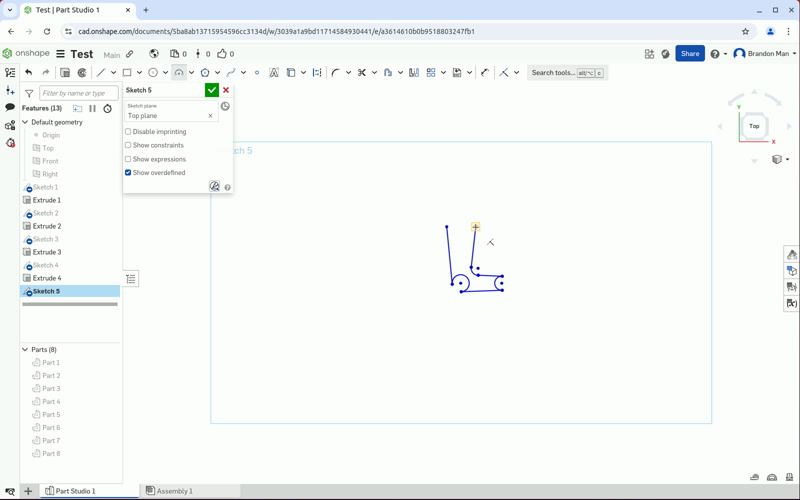
click(475, 226)
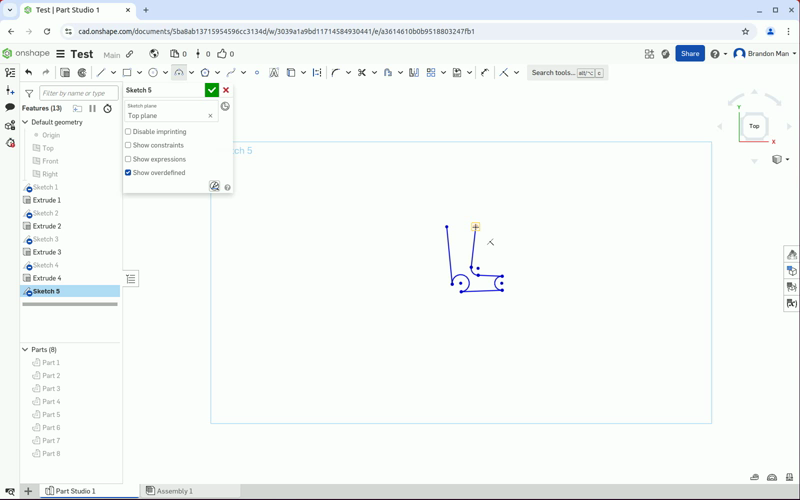
mouse_move(446, 226)
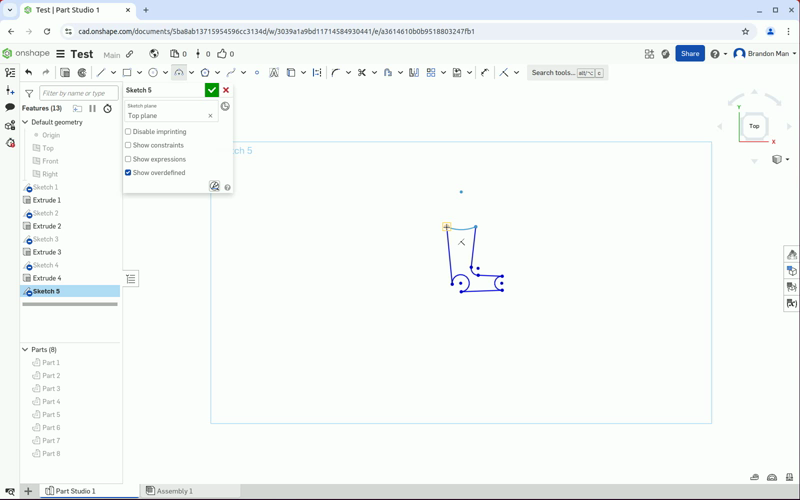
click(446, 226)
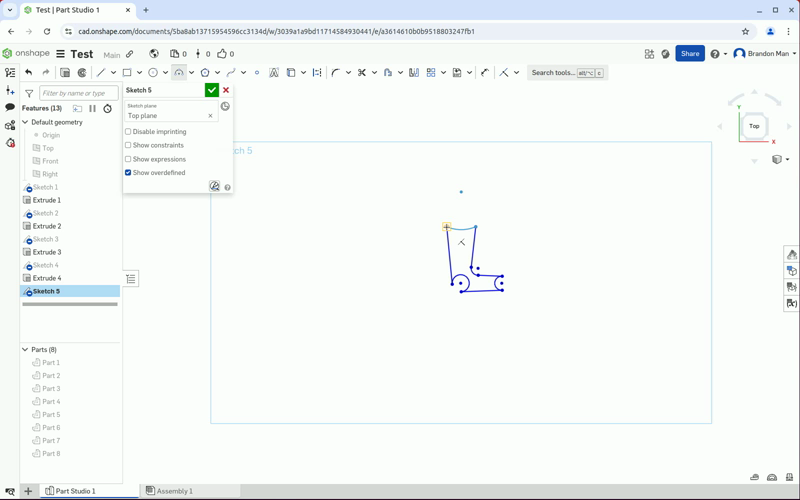
key_down(shift)
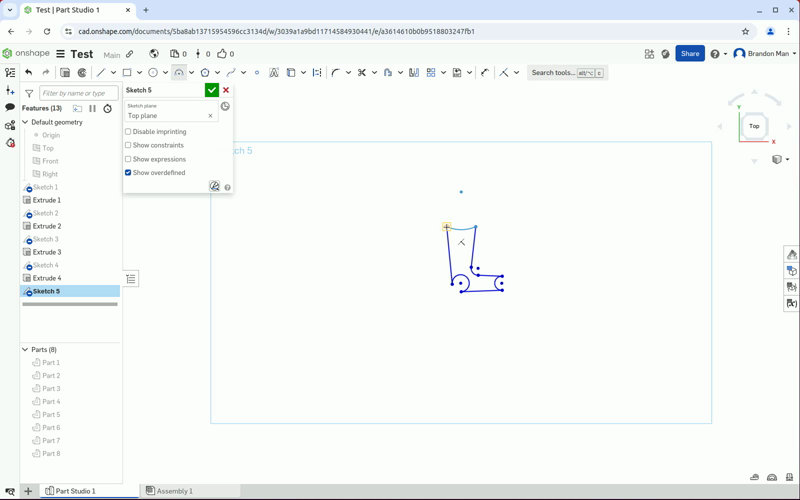
mouse_move(461, 239)
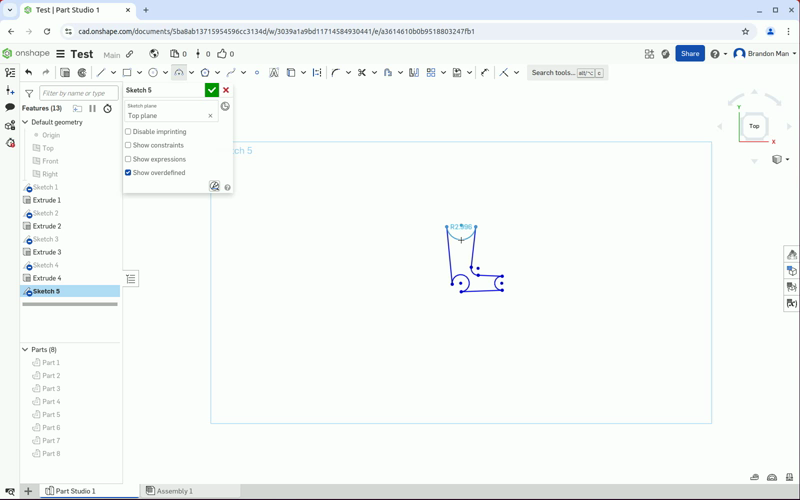
click(461, 239)
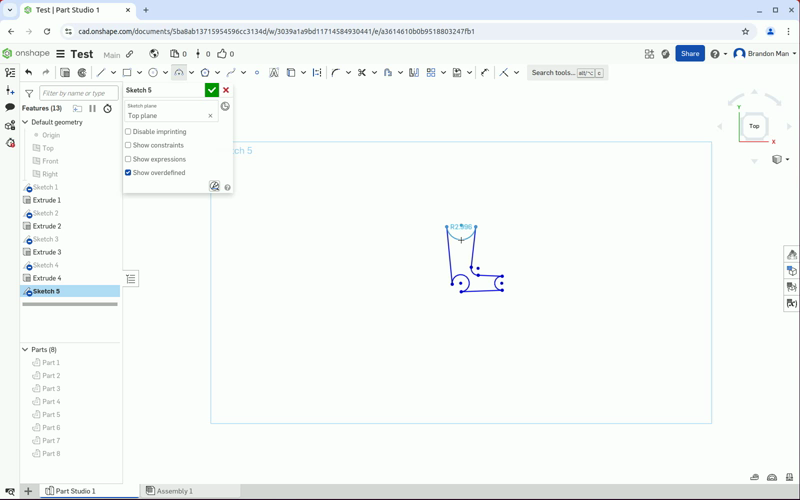
key_up(shift)
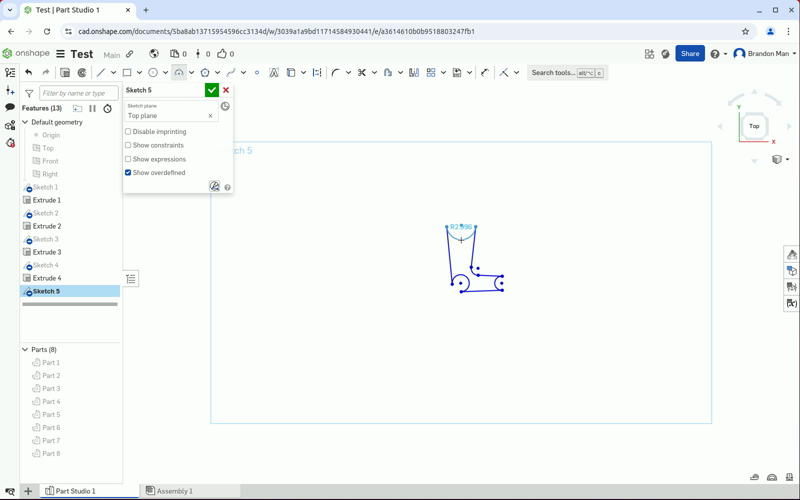
key(esc)
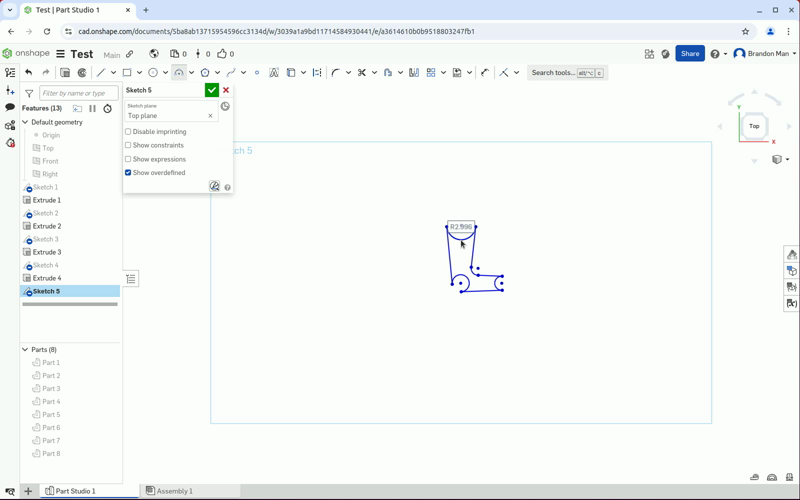
mouse_move(469, 285)
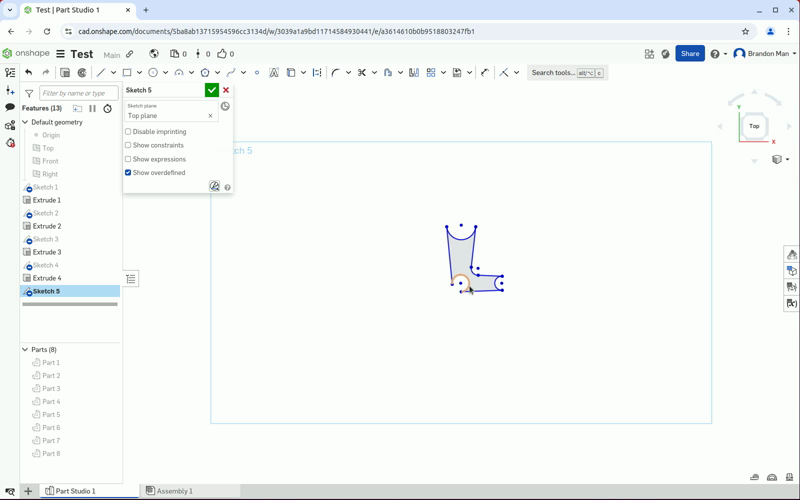
scroll(6)
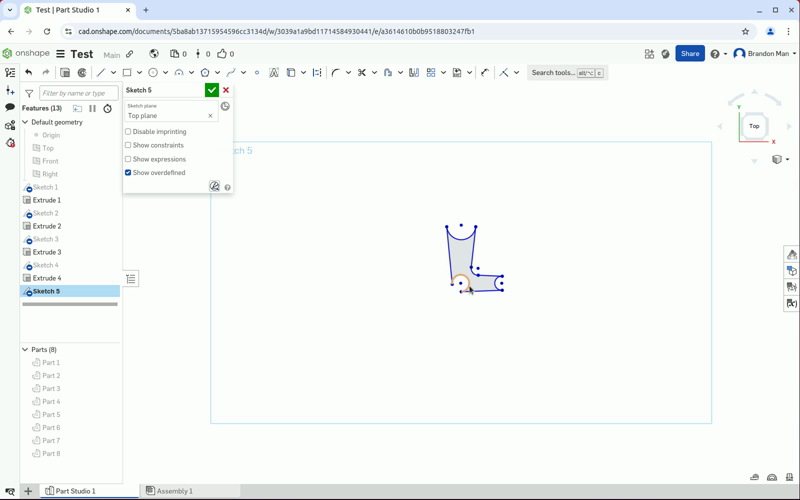
scroll(6)
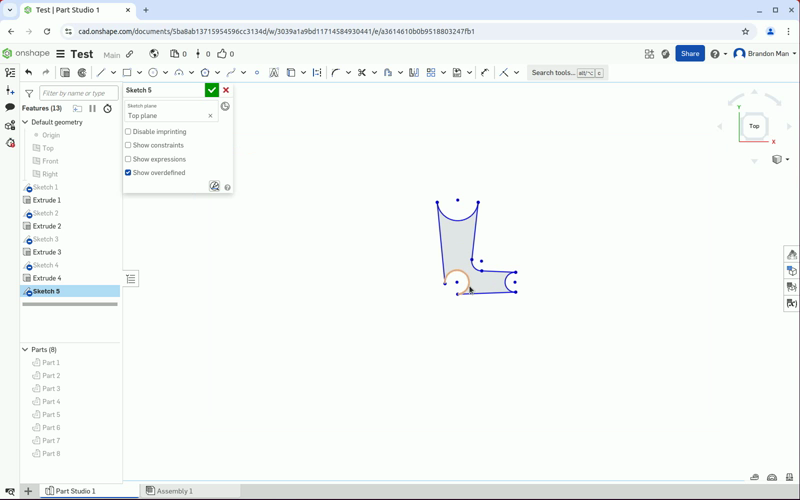
scroll(6)
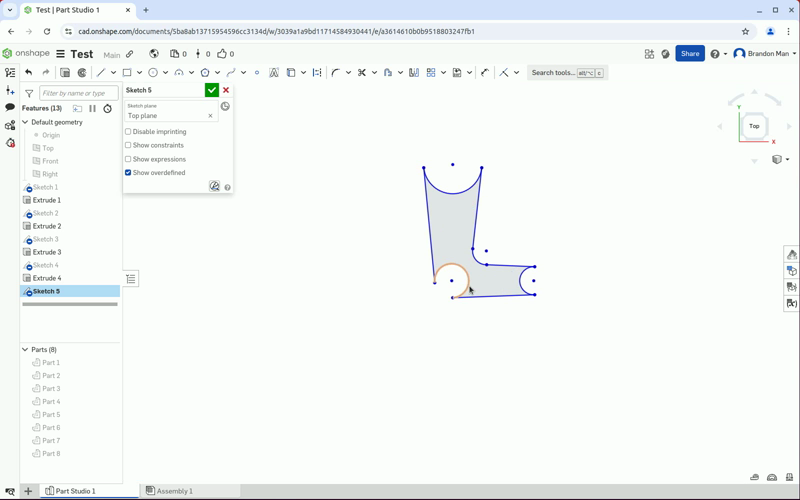
scroll(6)
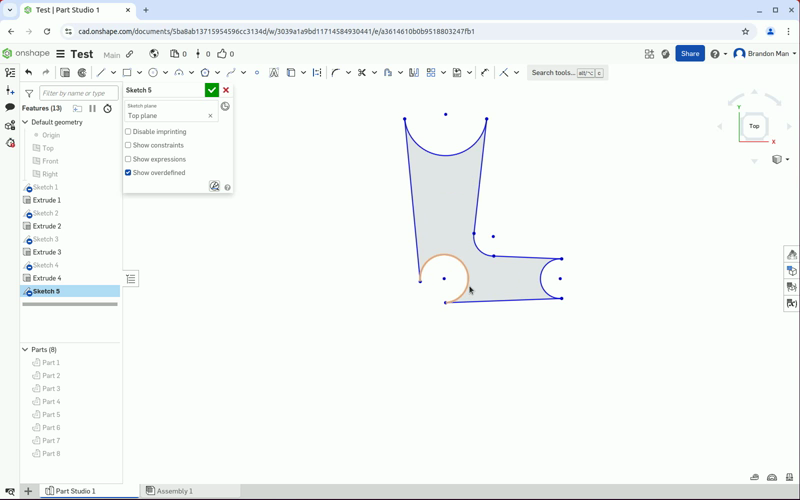
scroll(6)
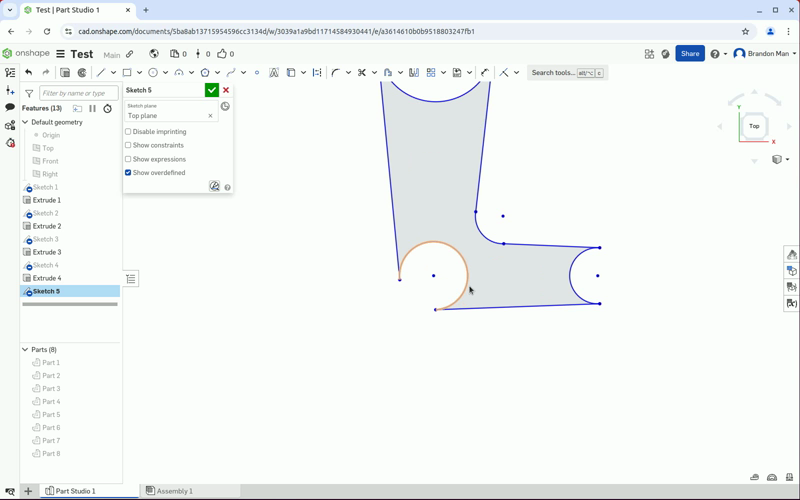
scroll(6)
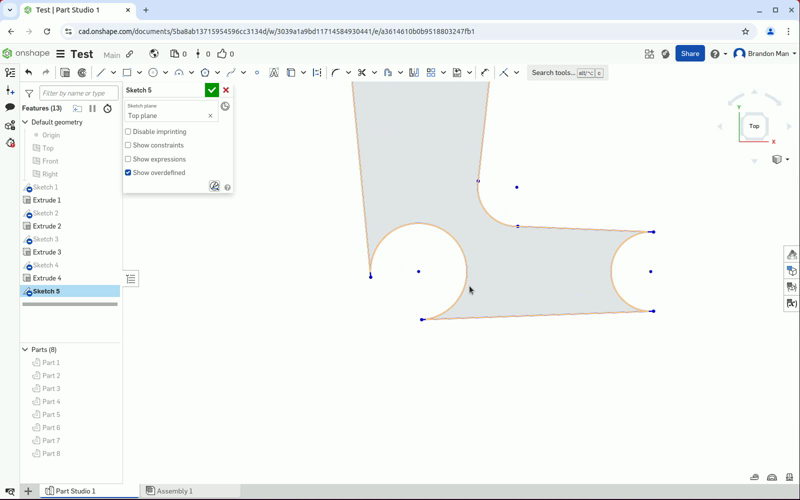
scroll(6)
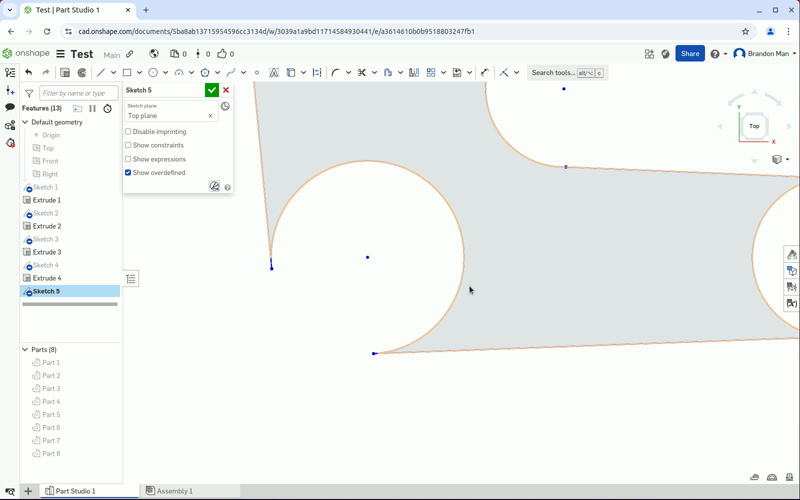
click(469, 285)
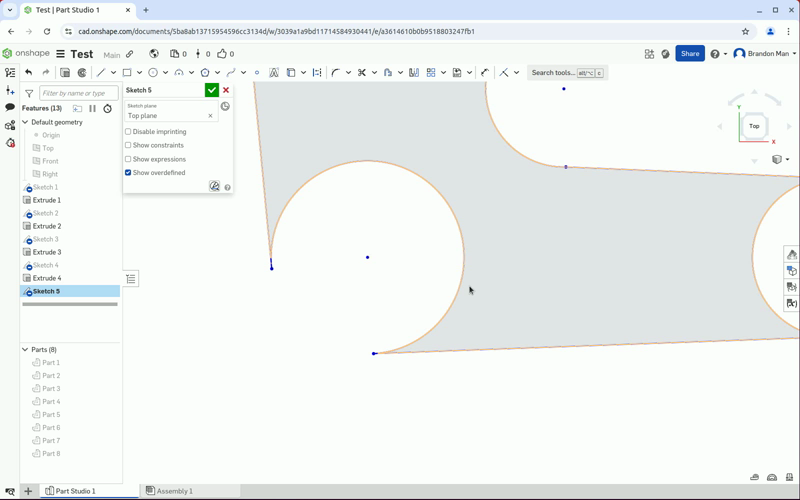
scroll(-6)
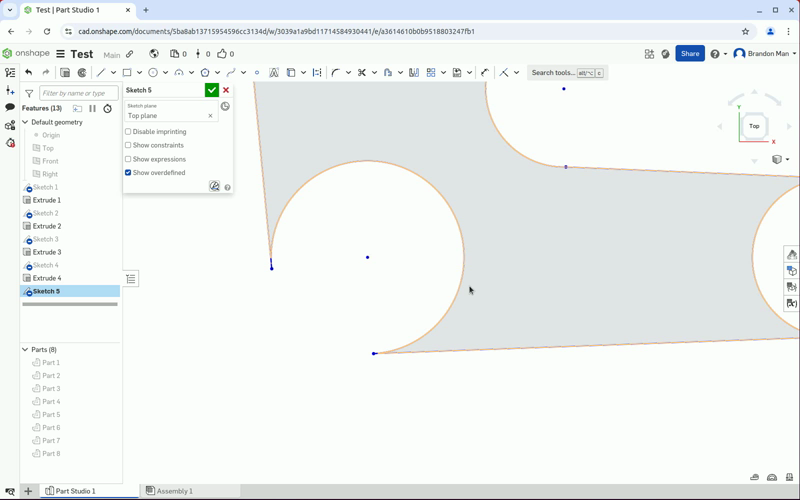
scroll(-6)
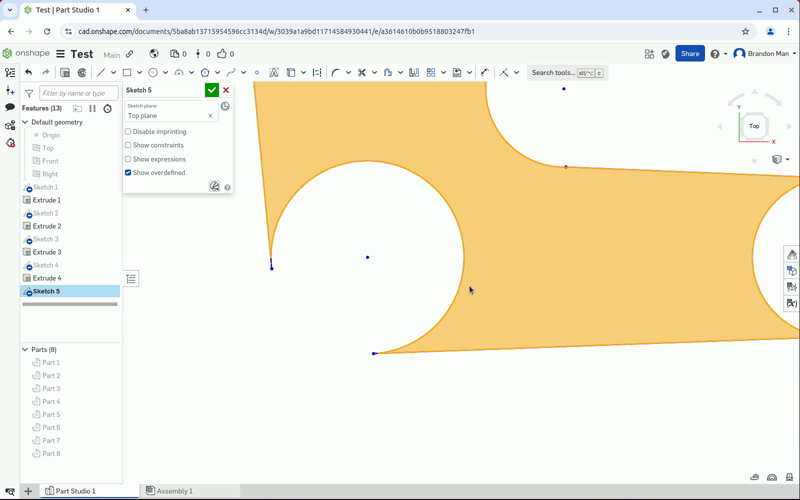
scroll(-6)
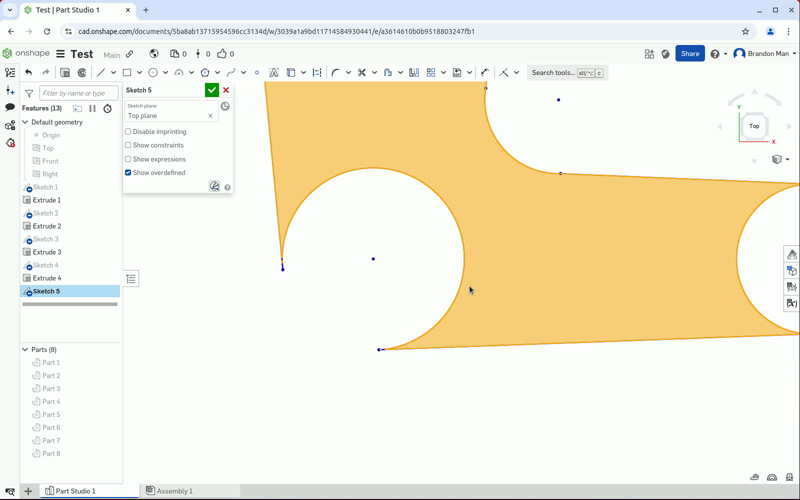
scroll(-6)
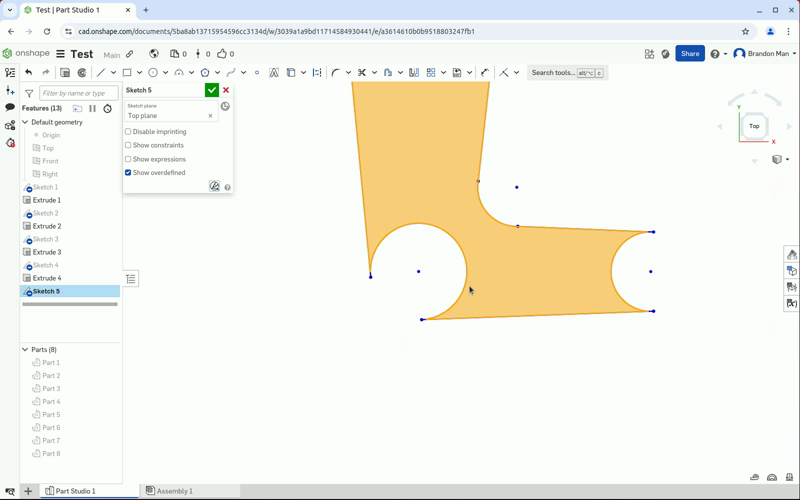
scroll(-6)
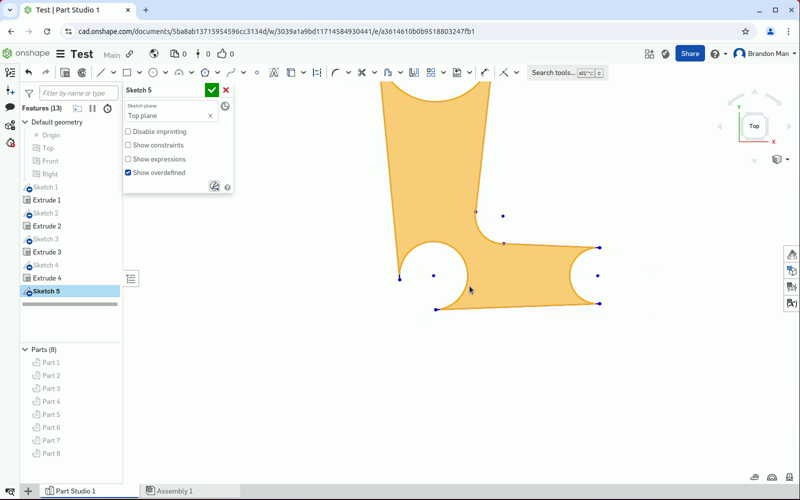
scroll(-6)
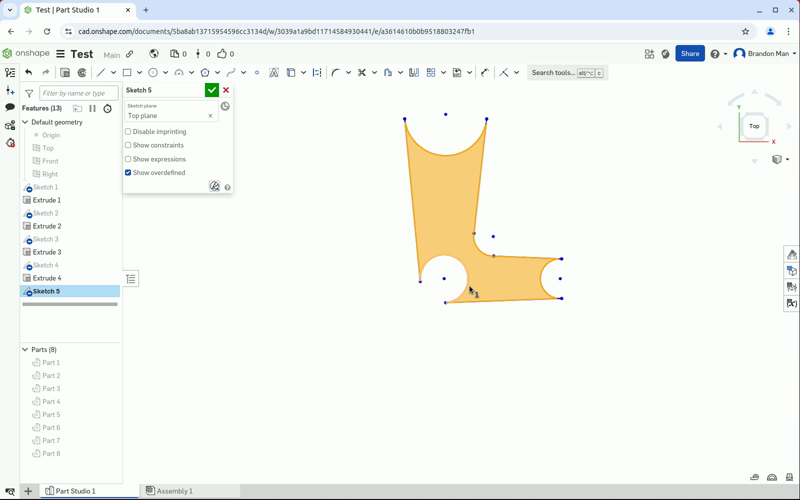
scroll(-6)
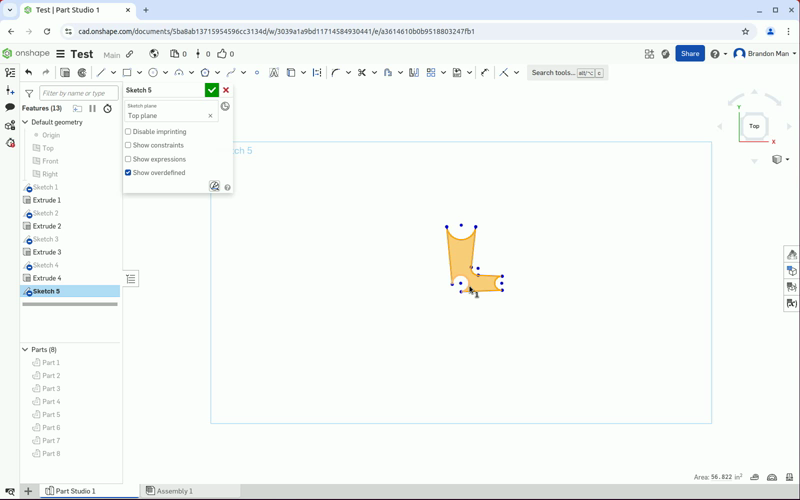
mouse_move(73, 352)
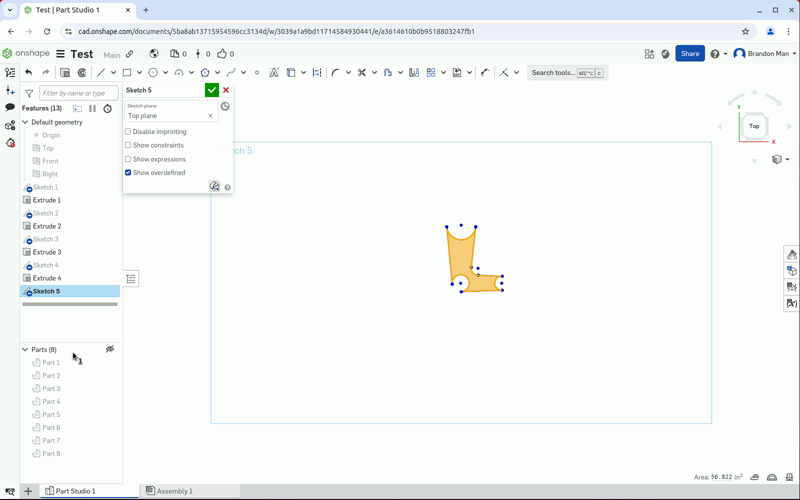
key(shift+y)
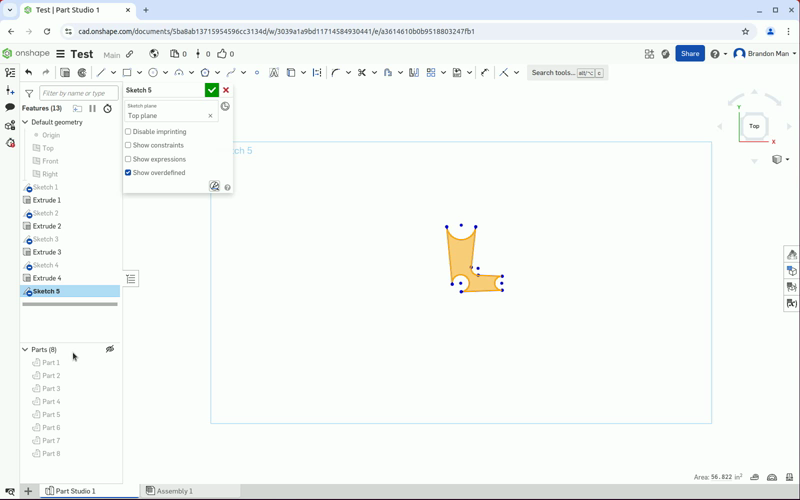
key(shift+e)
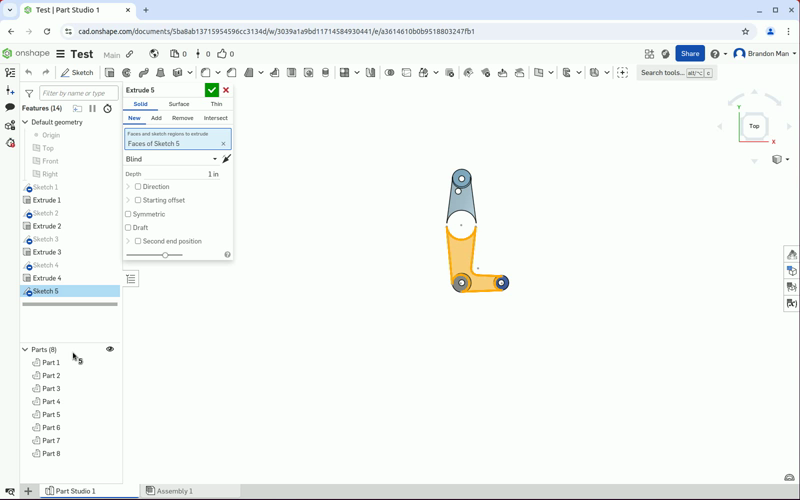
mouse_move(143, 106)
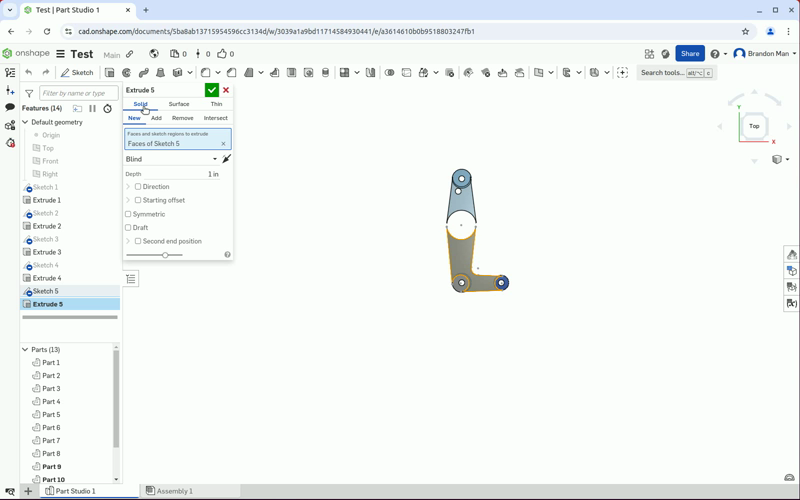
click(143, 106)
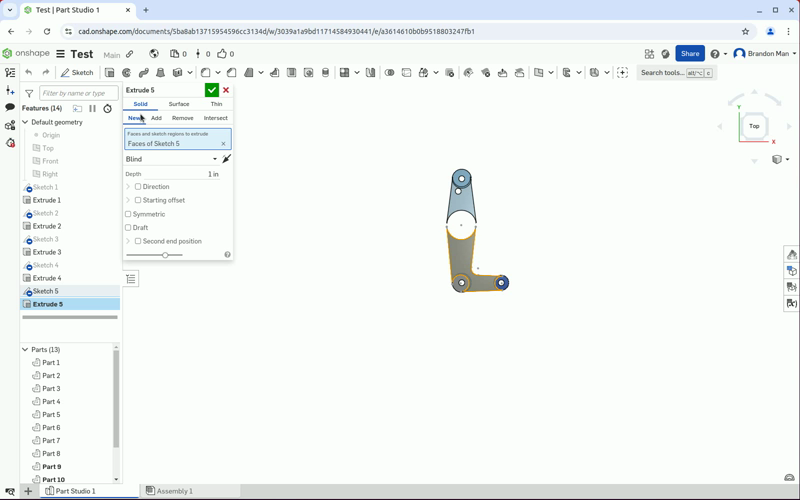
mouse_move(137, 120)
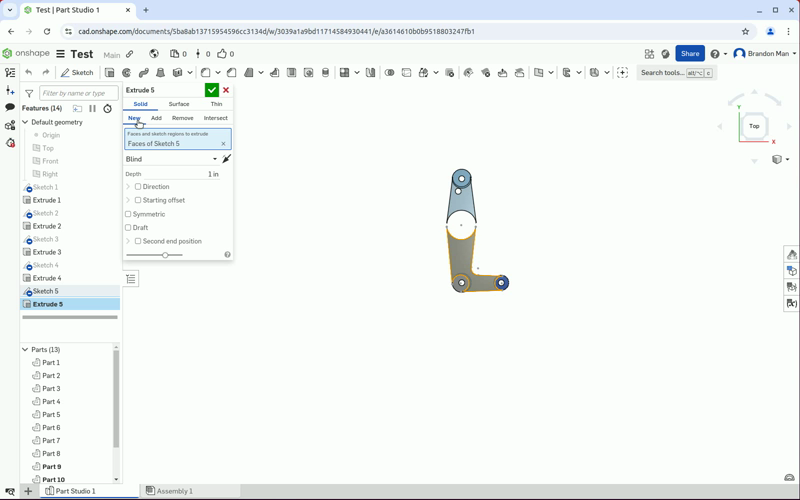
click(137, 120)
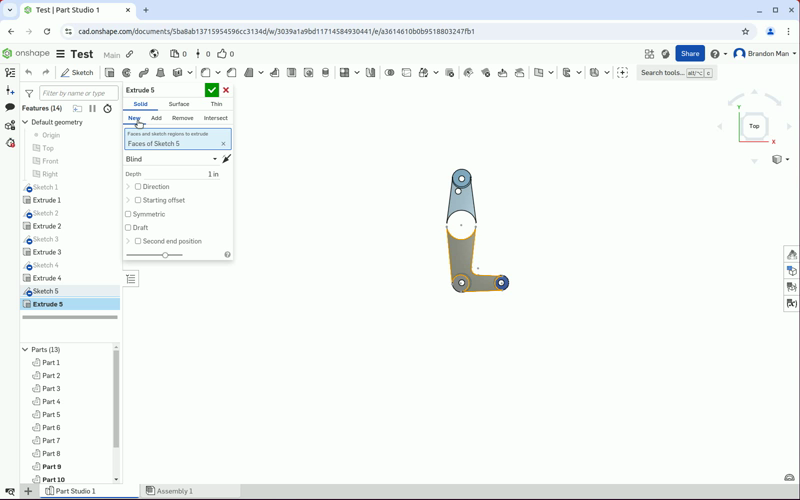
key(tab, 4)
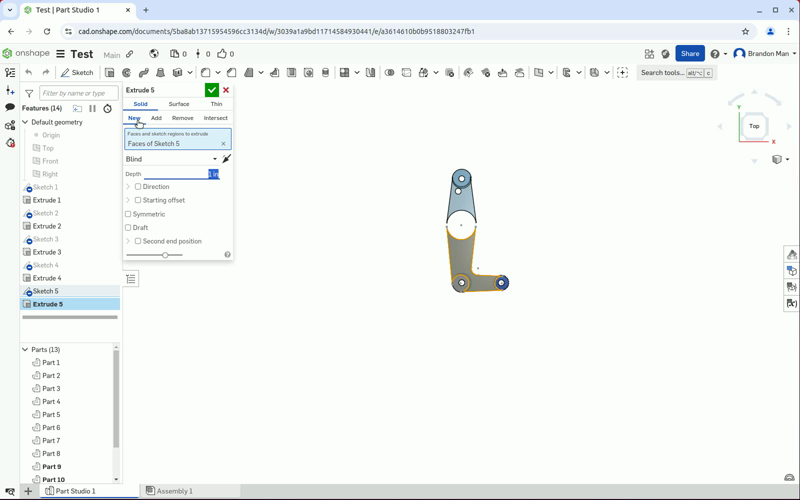
text(0.481)
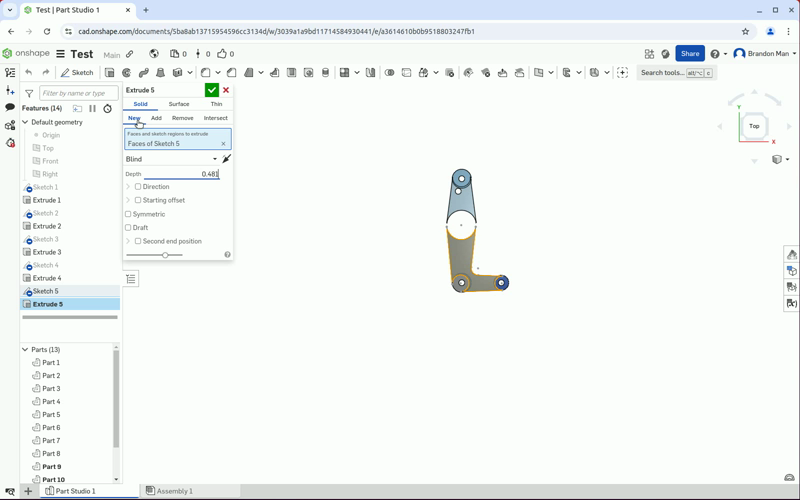
key(enter)
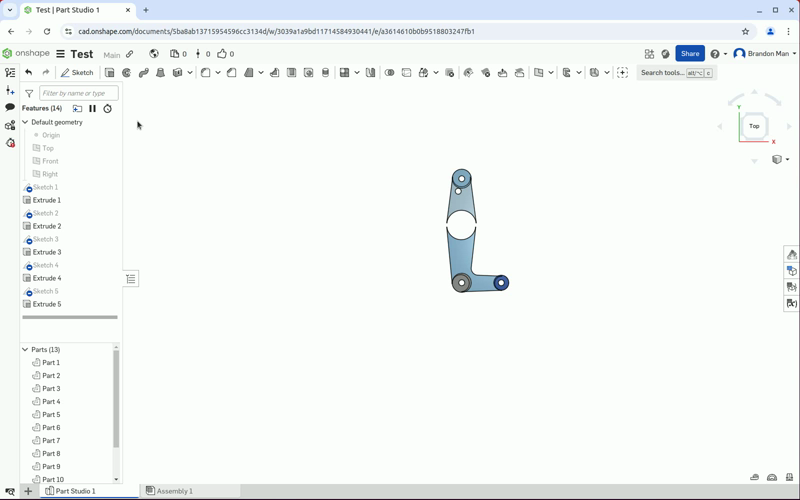
key(shift+h)
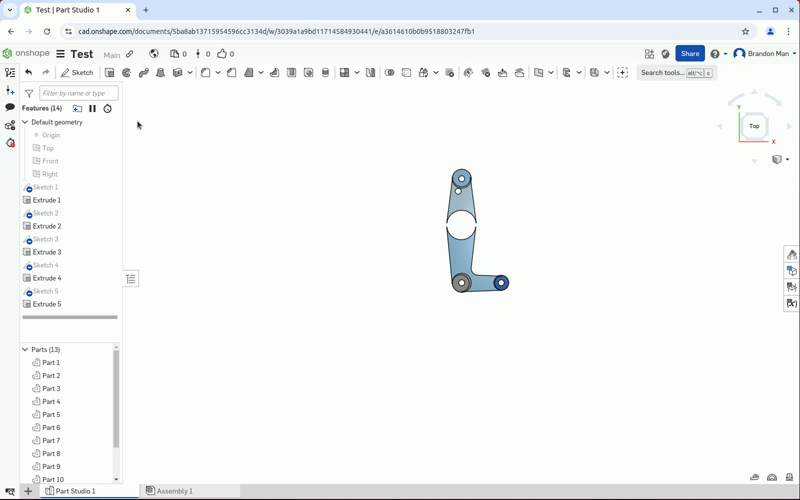
key(shift+h)
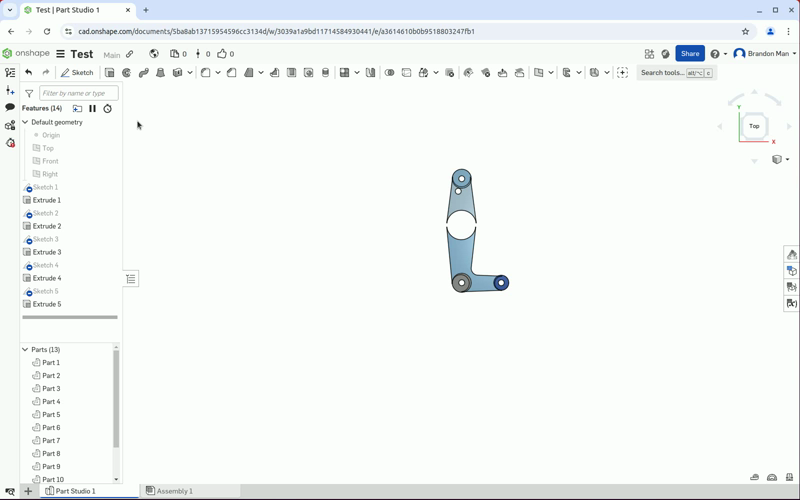
mouse_move(73, 189)
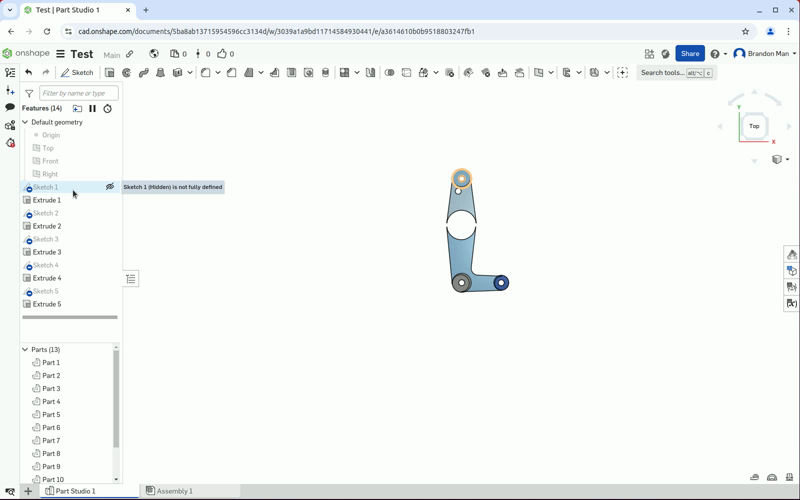
click(73, 189)
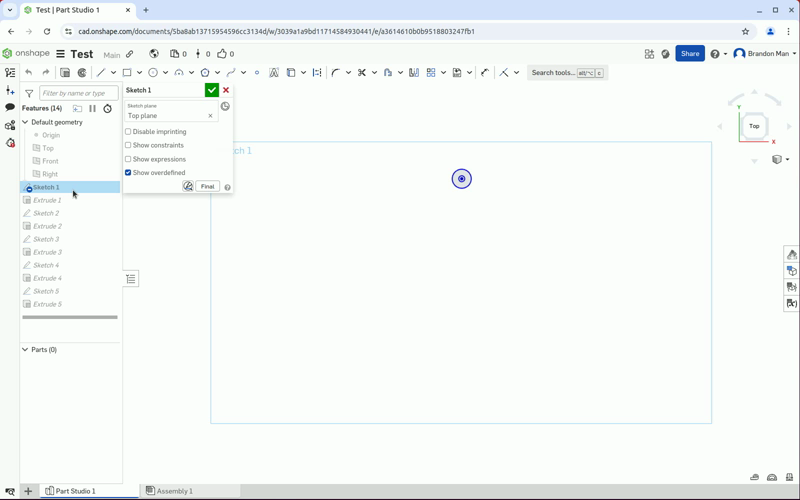
mouse_move(229, 92)
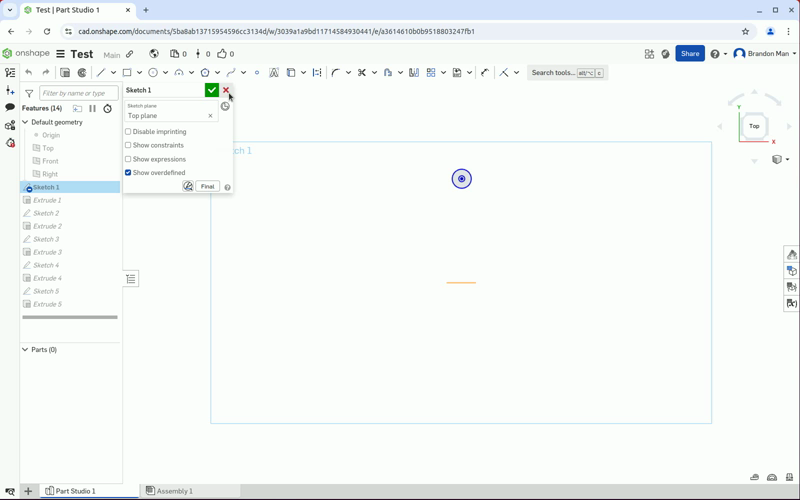
click(229, 92)
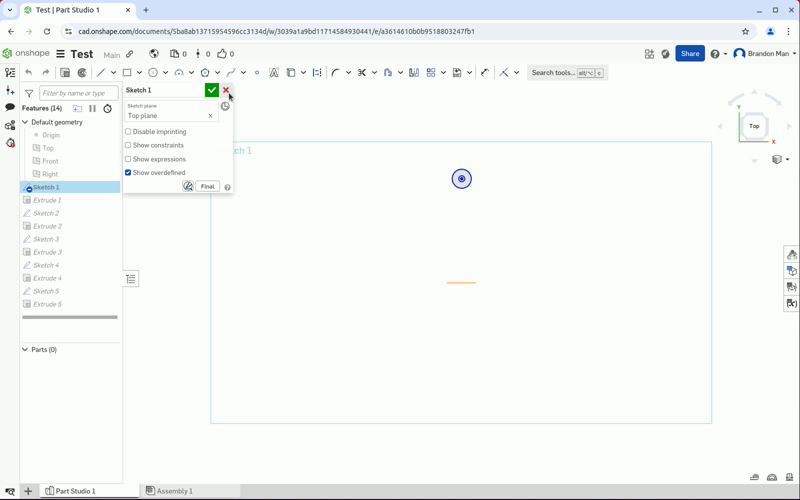
key(shift+s)
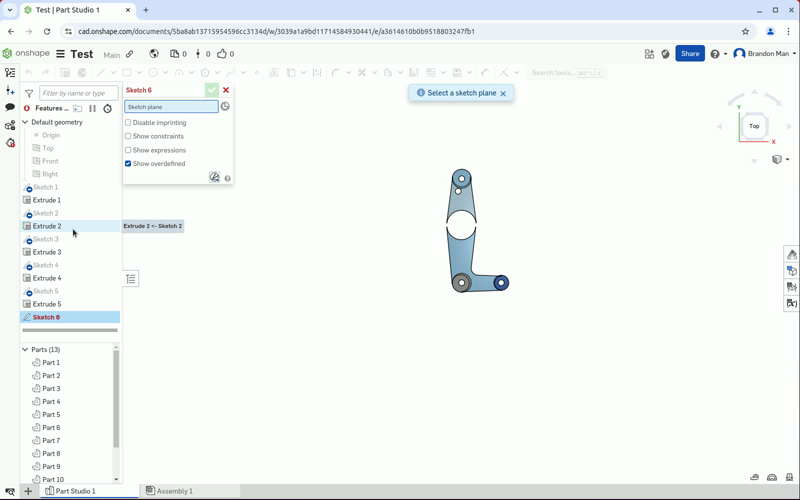
scroll(3)
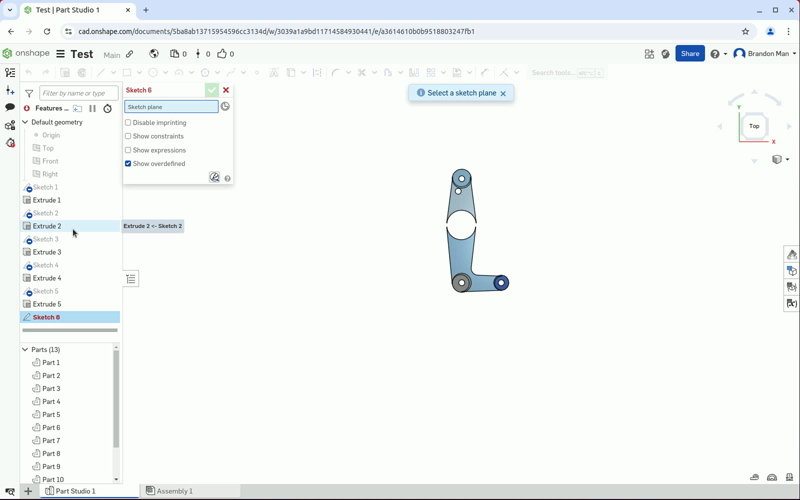
mouse_move(73, 150)
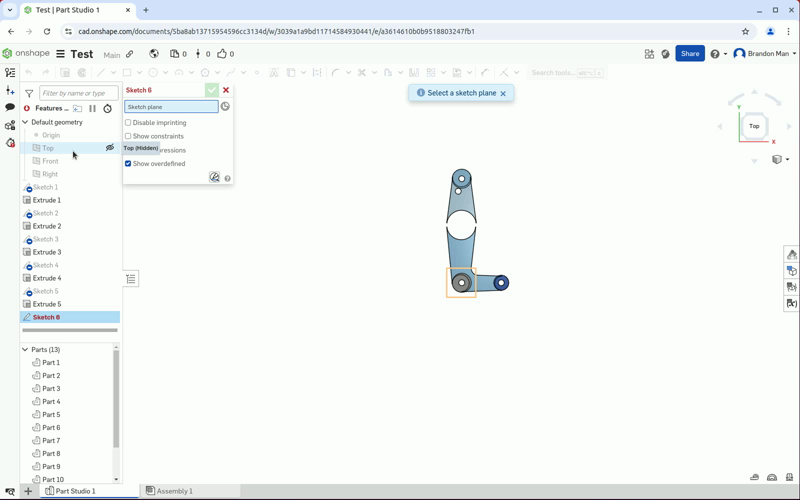
click(73, 150)
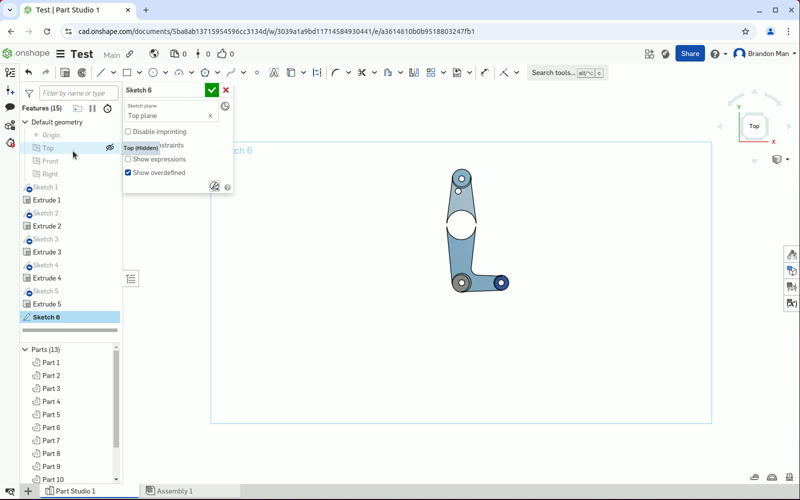
mouse_move(69, 352)
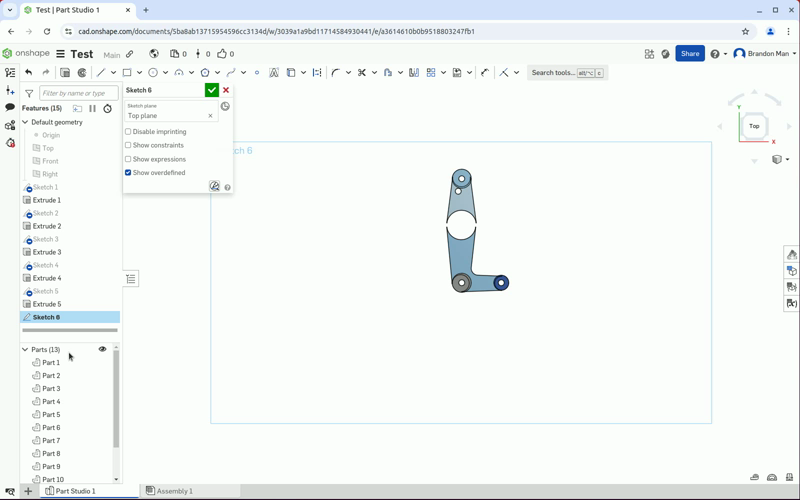
key(y)
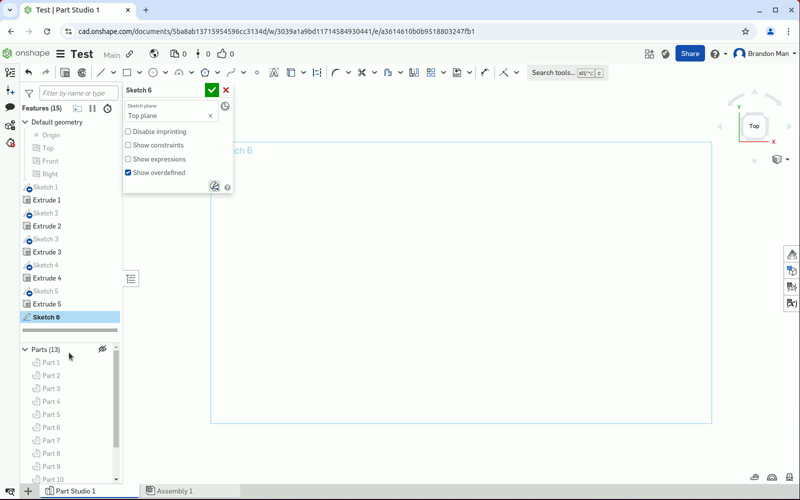
key(c)
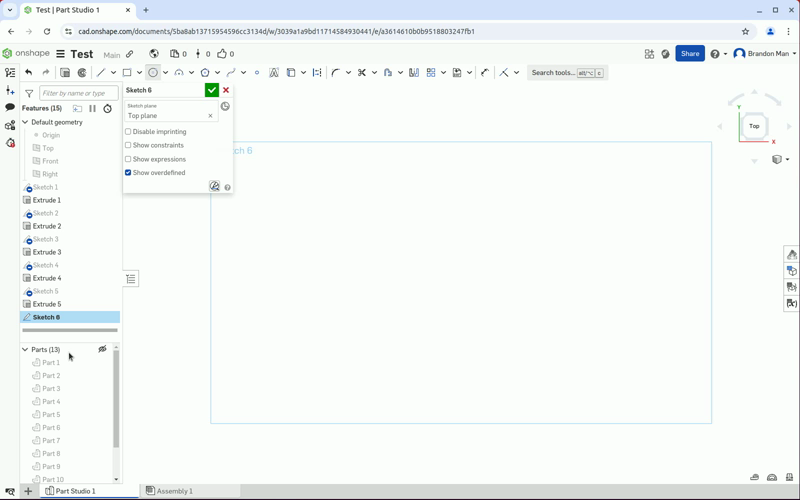
key_down(shift)
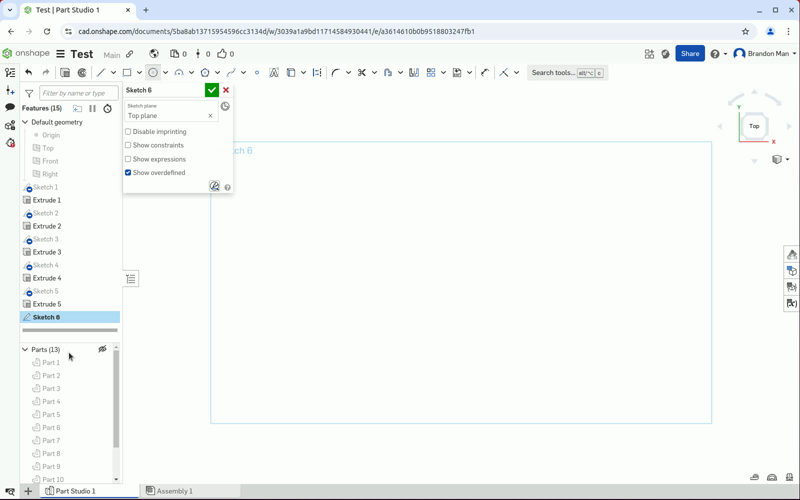
mouse_move(461, 225)
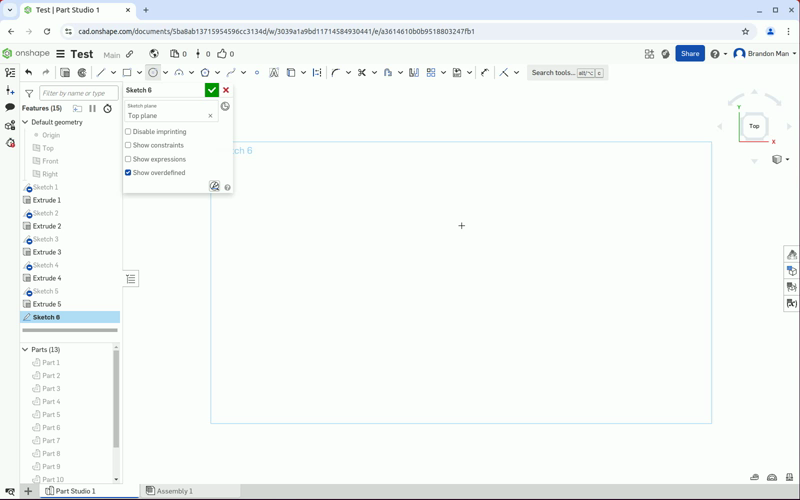
click(461, 225)
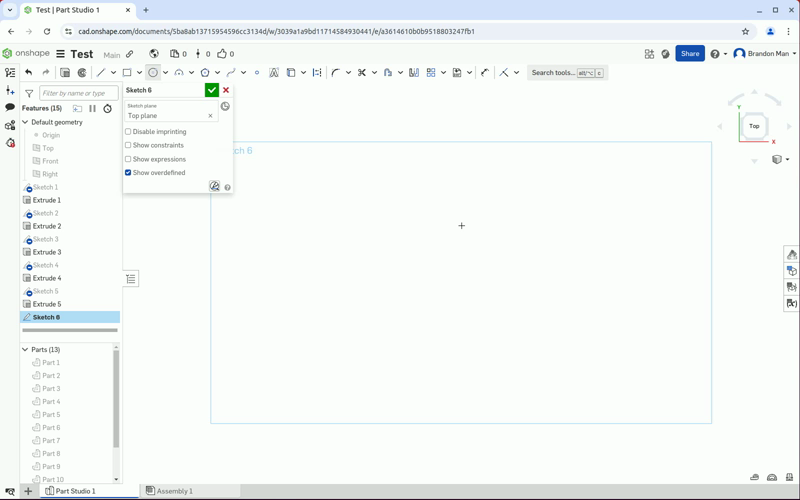
key_up(shift)
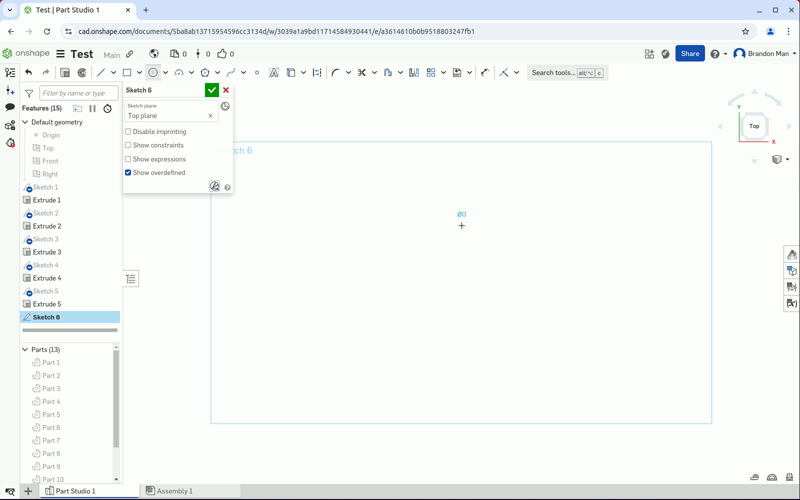
mouse_move(477, 225)
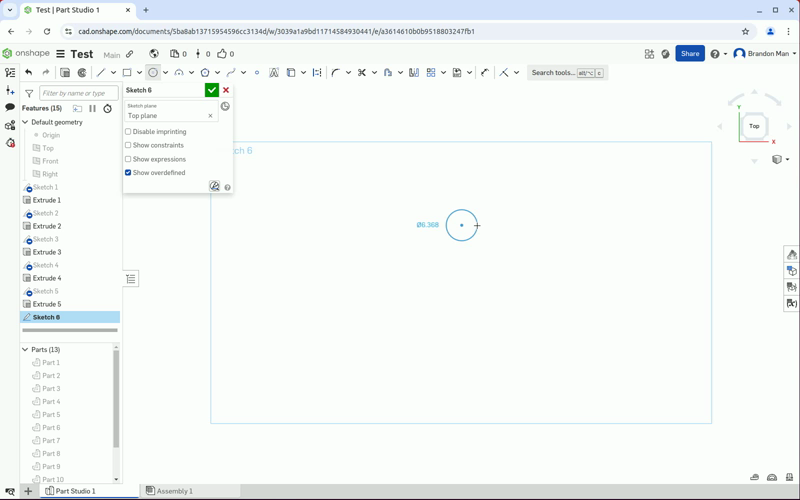
click(477, 225)
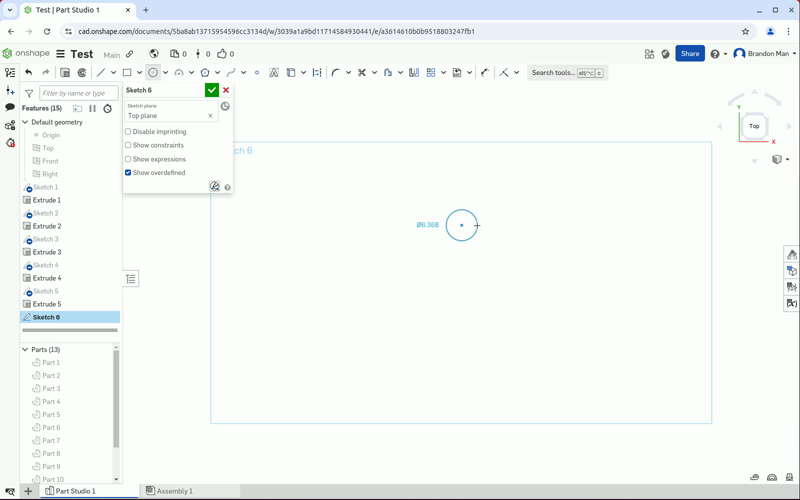
key(esc)
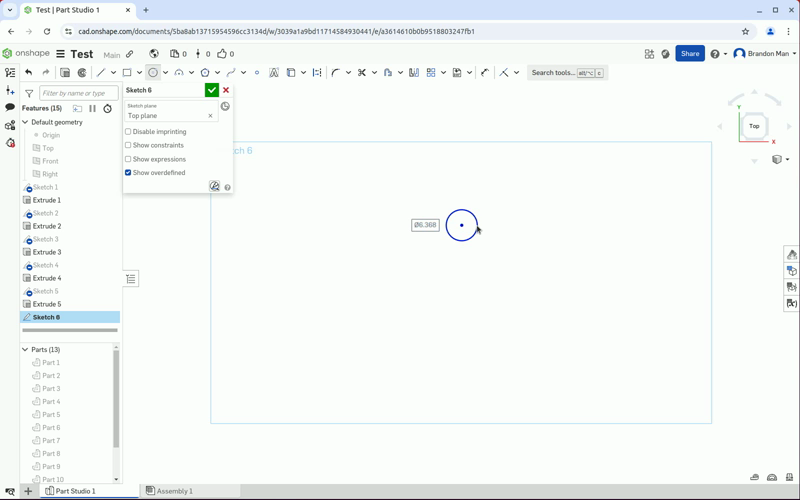
key(c)
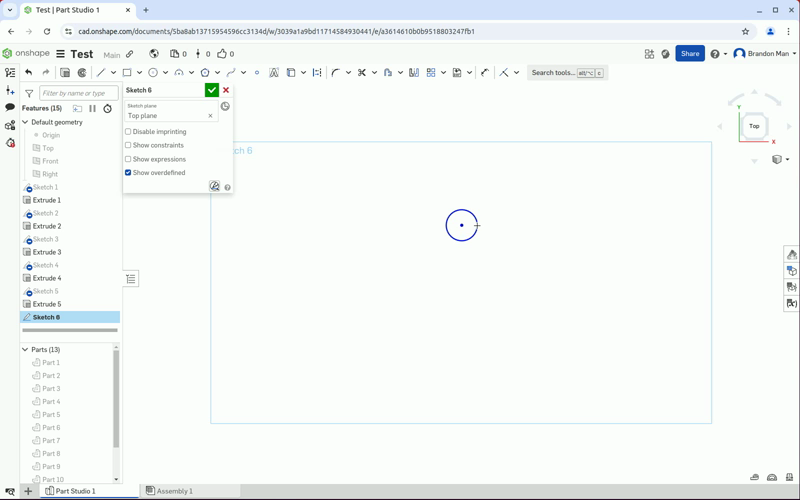
key_down(shift)
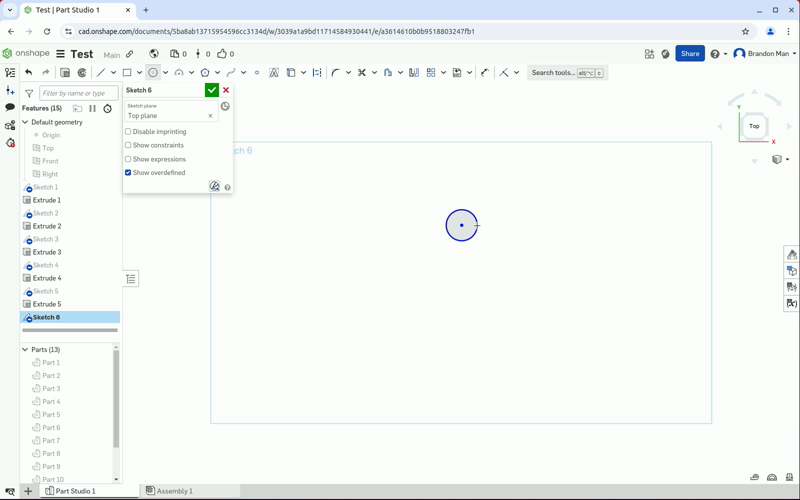
mouse_move(461, 225)
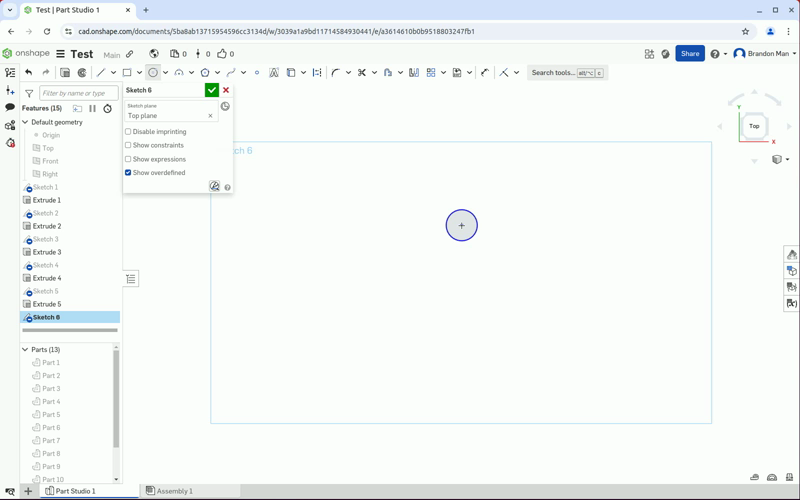
click(461, 225)
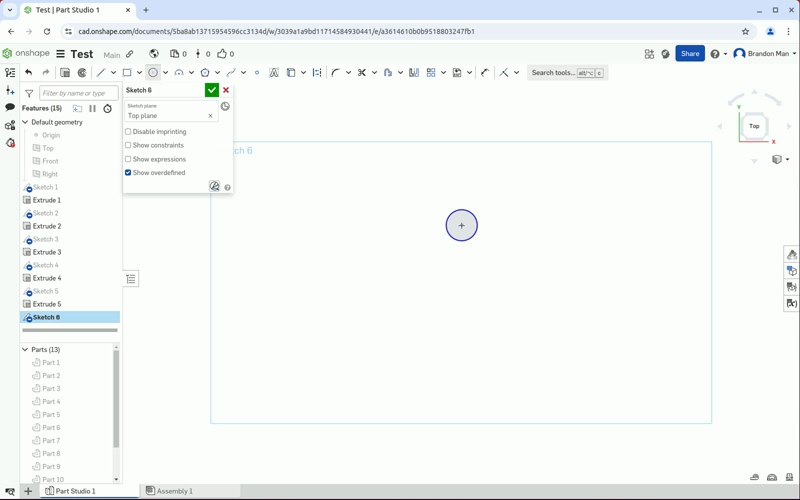
key_up(shift)
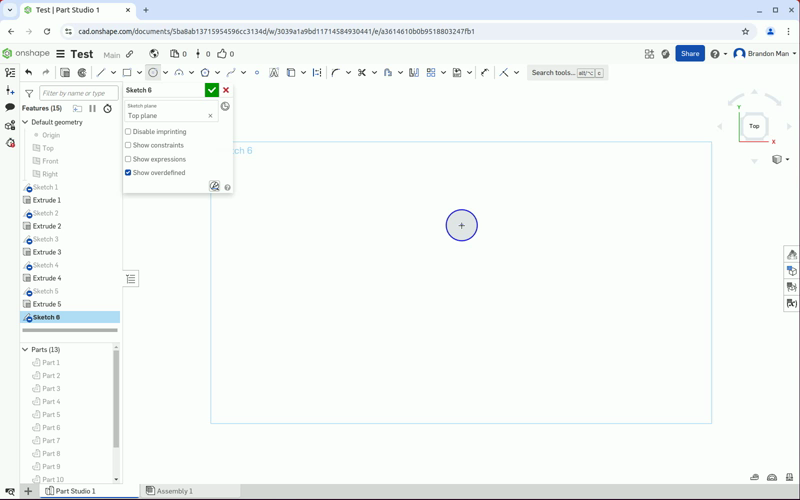
mouse_move(465, 225)
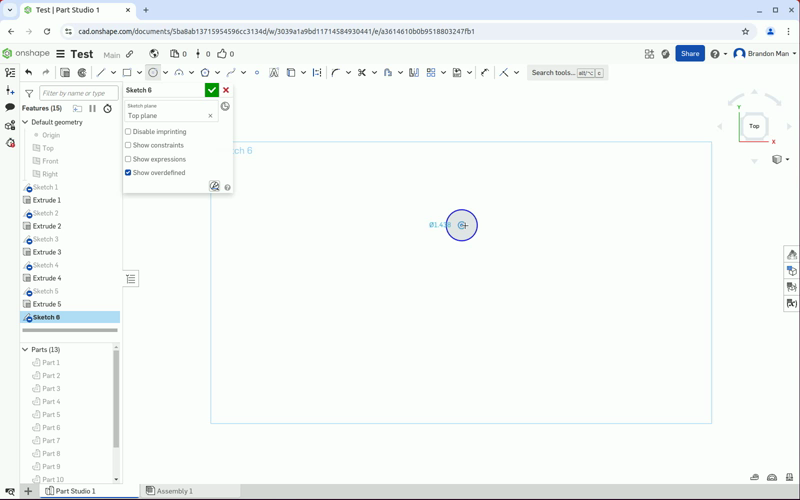
scroll(6)
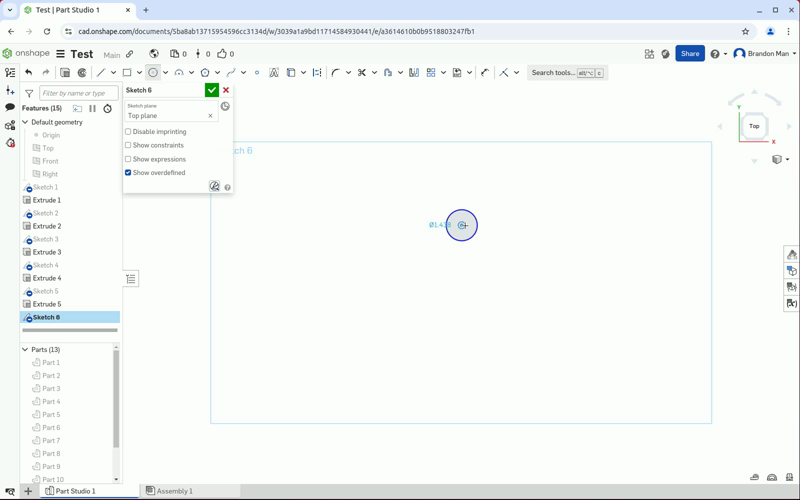
scroll(6)
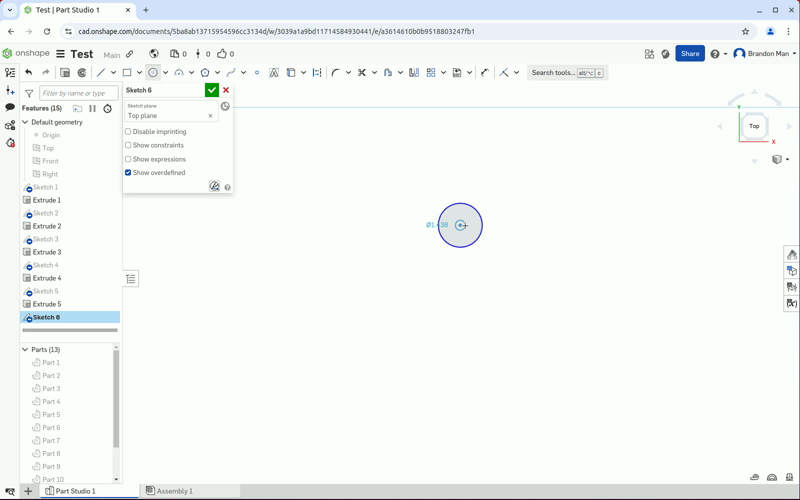
scroll(6)
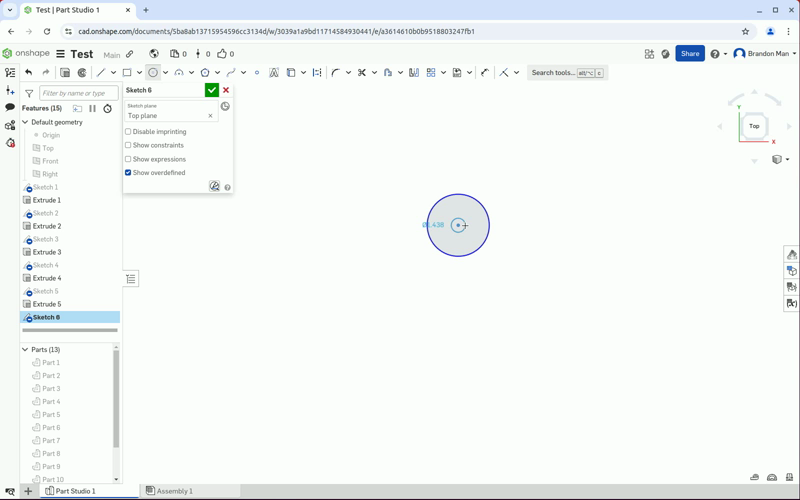
scroll(6)
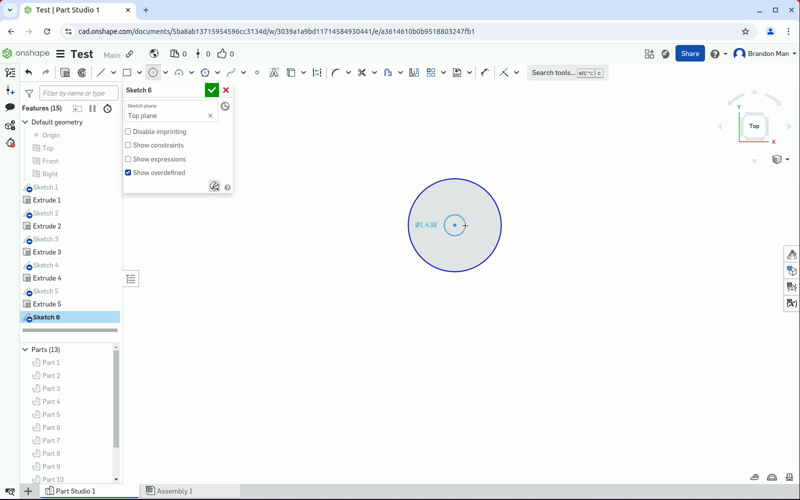
scroll(6)
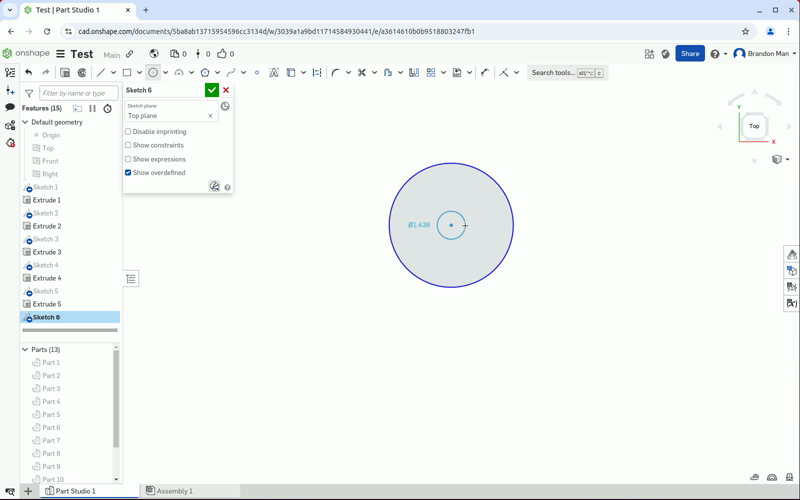
scroll(6)
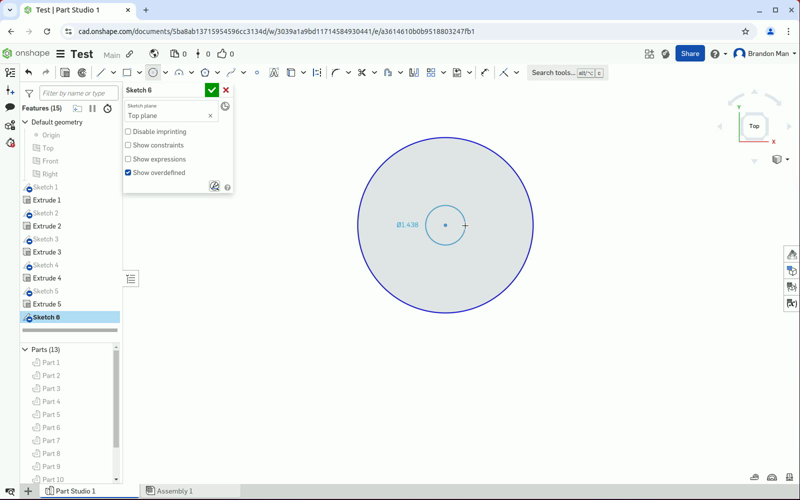
scroll(6)
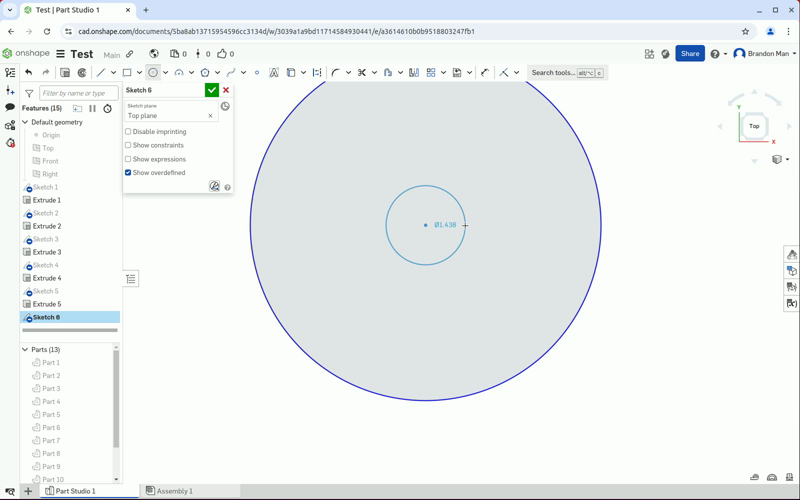
click(465, 225)
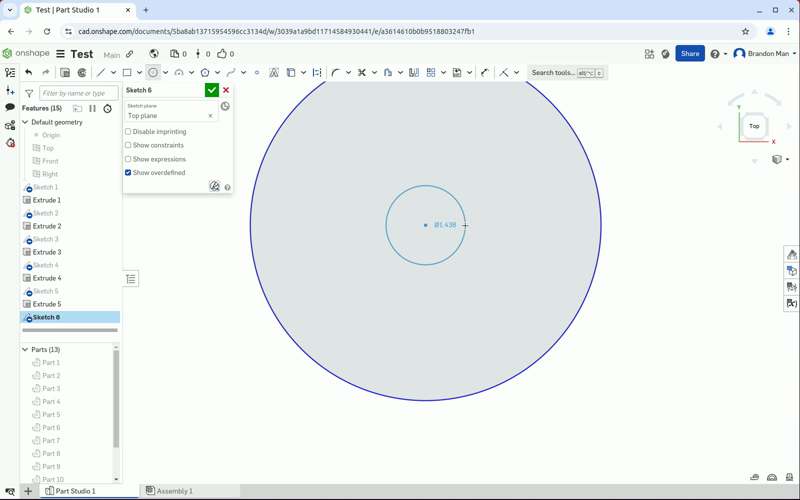
scroll(-6)
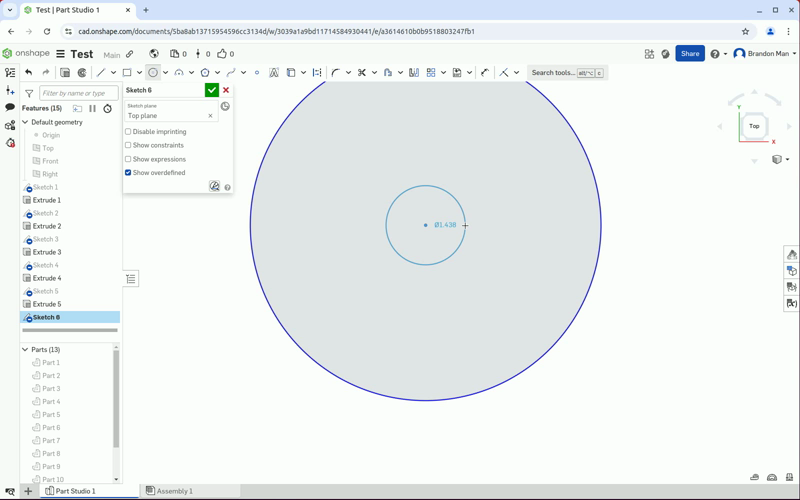
scroll(-6)
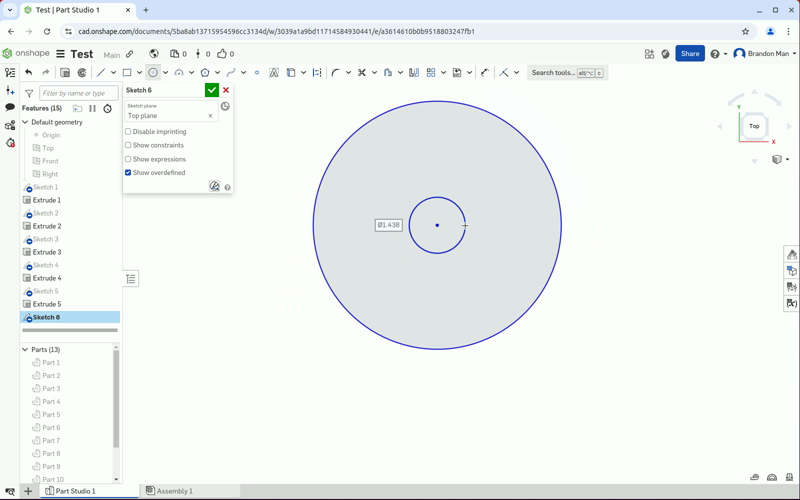
scroll(-6)
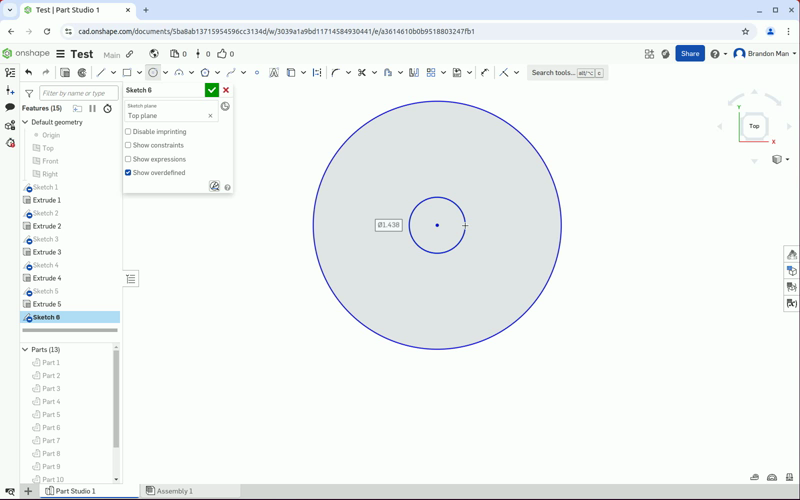
scroll(-6)
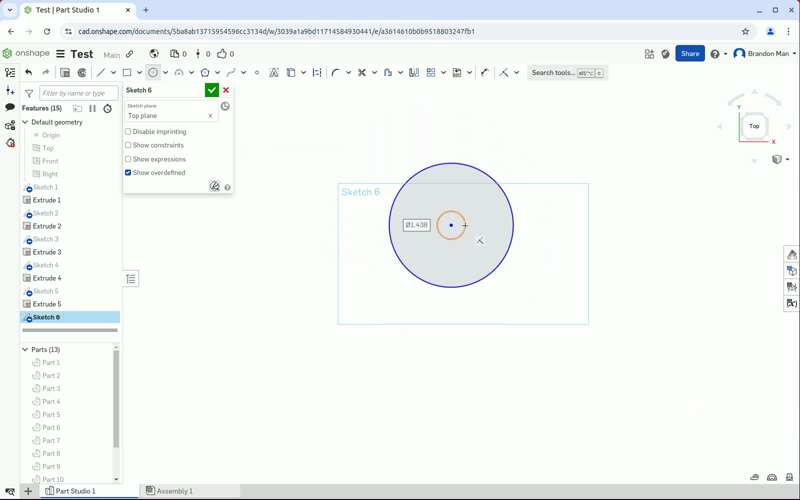
scroll(-6)
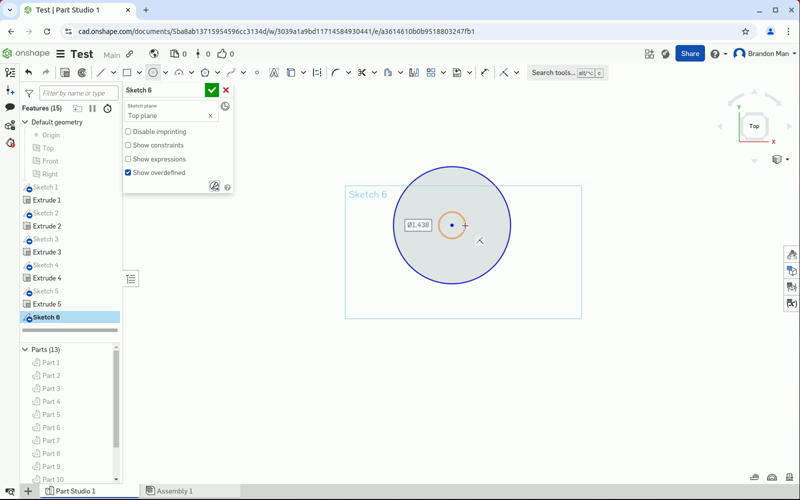
scroll(-6)
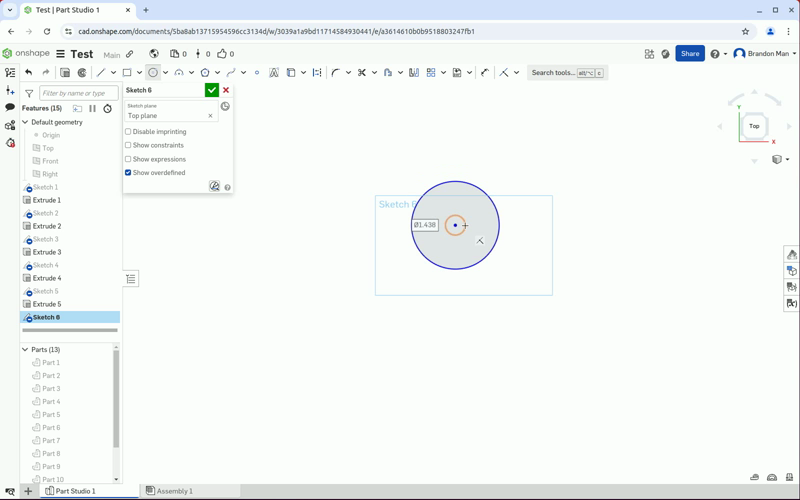
scroll(-6)
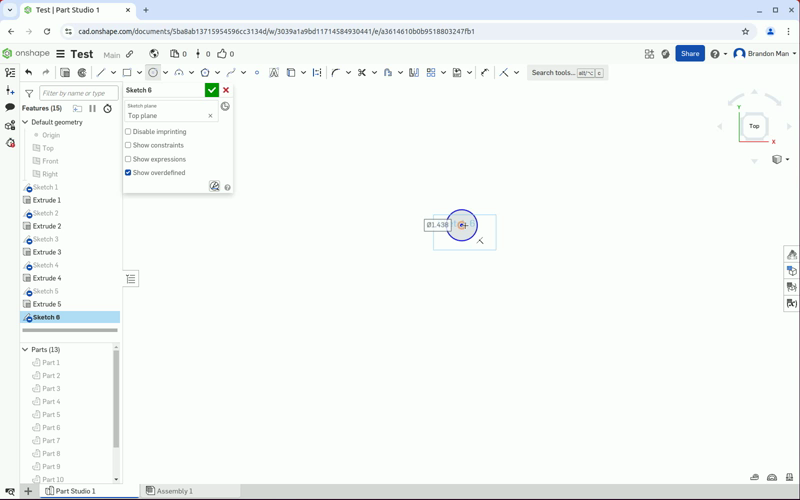
key(esc)
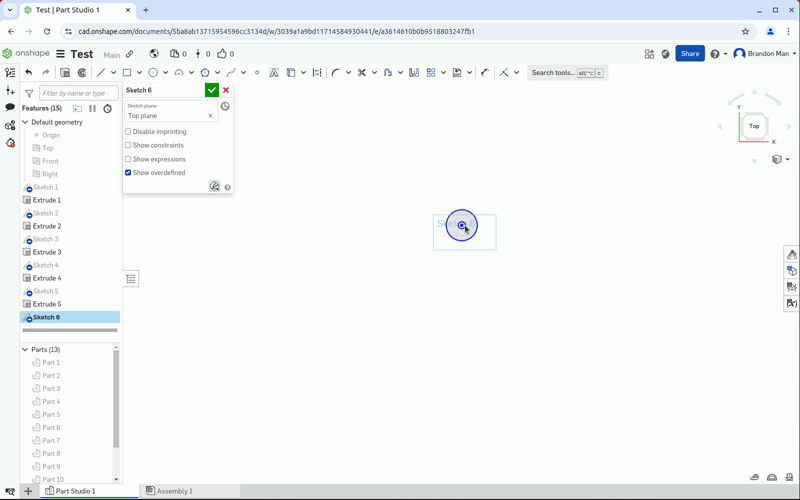
mouse_move(468, 232)
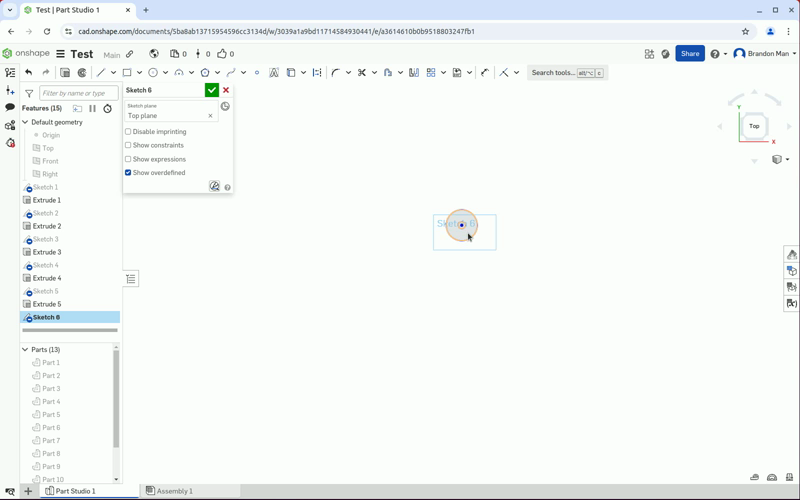
scroll(6)
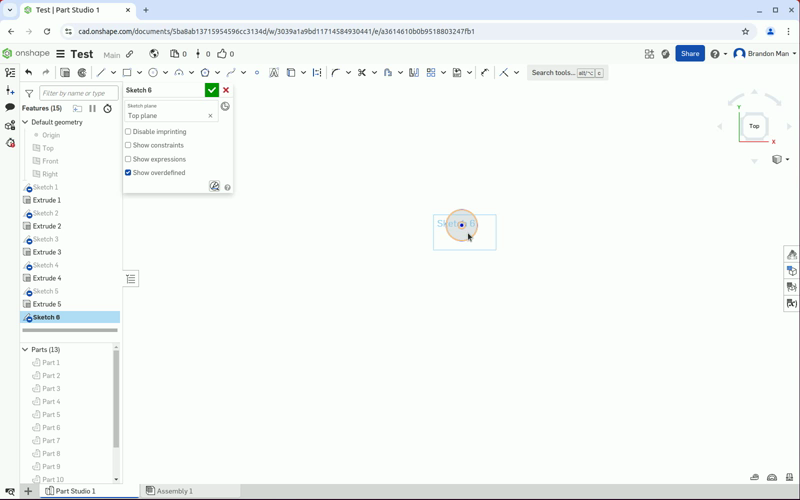
scroll(6)
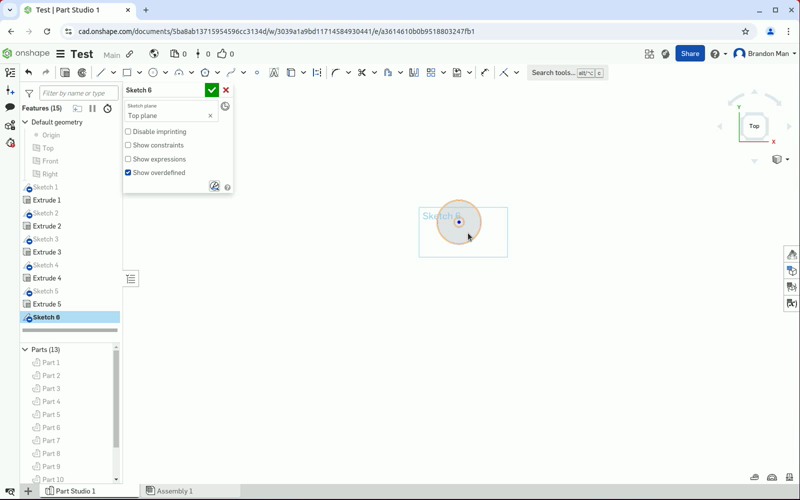
scroll(6)
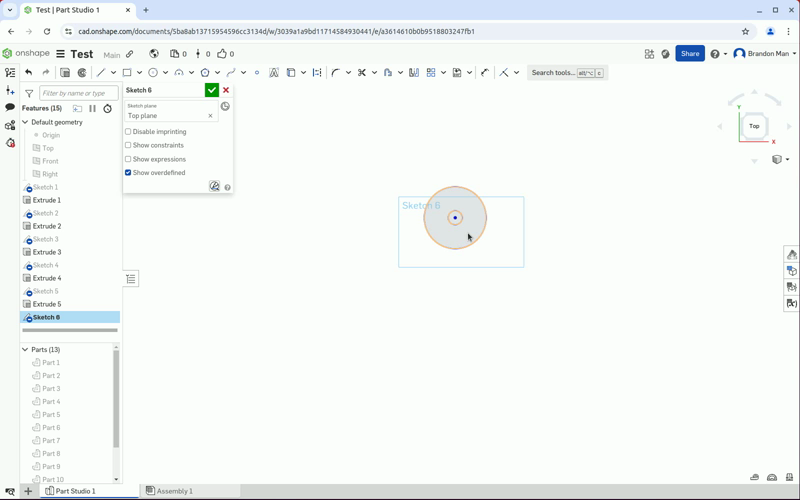
scroll(6)
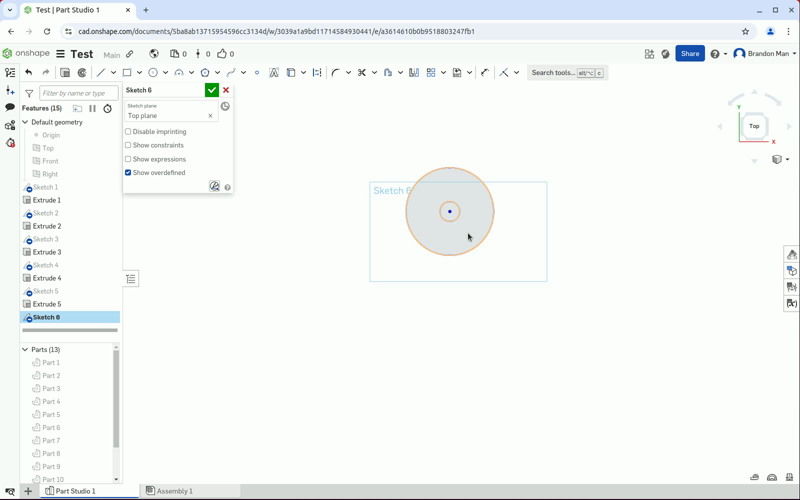
scroll(6)
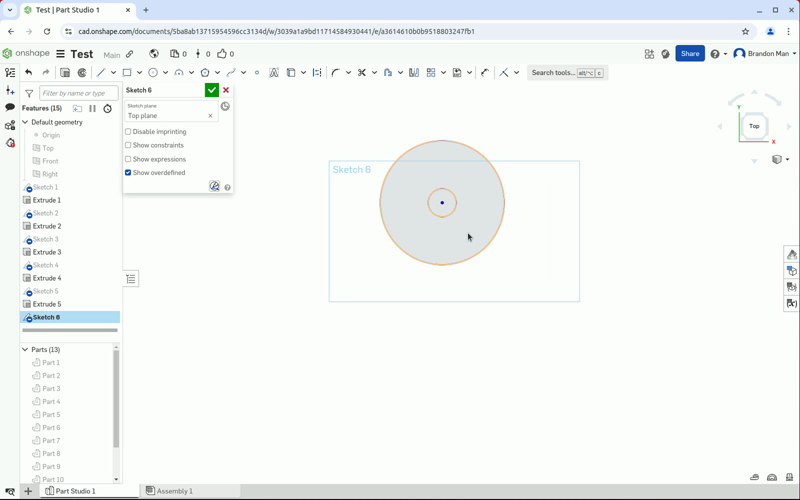
scroll(6)
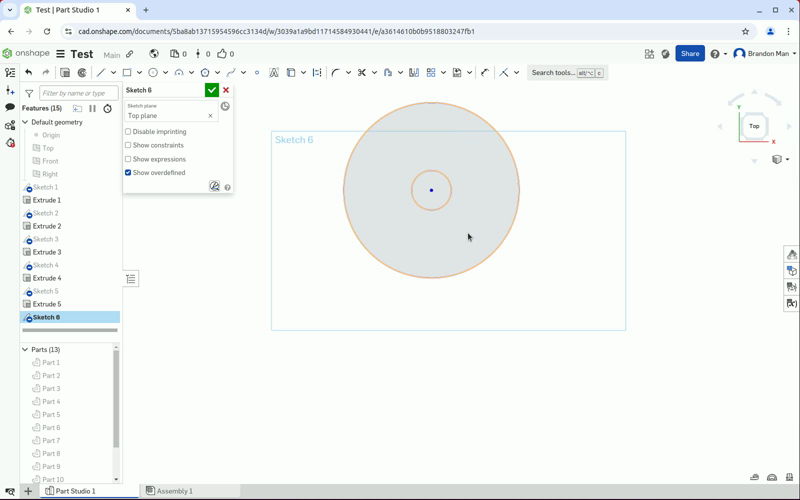
scroll(6)
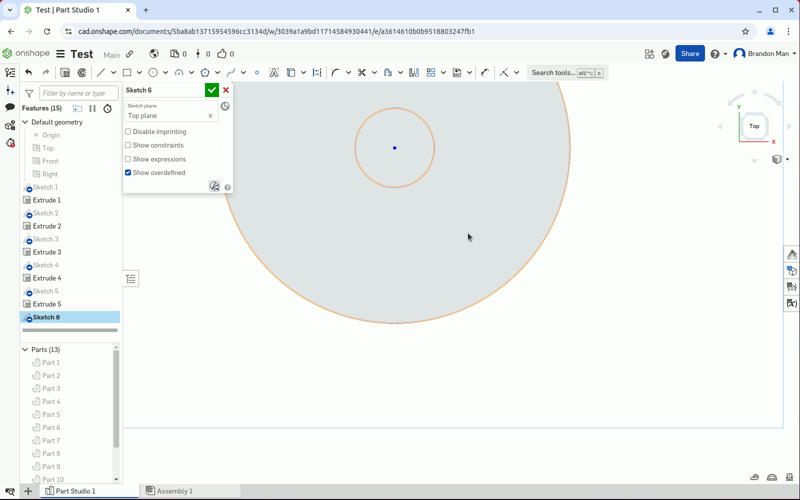
click(468, 232)
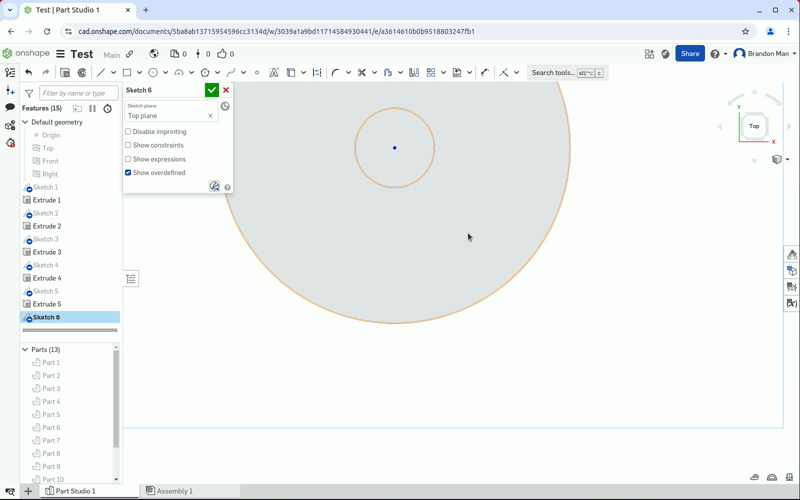
scroll(-6)
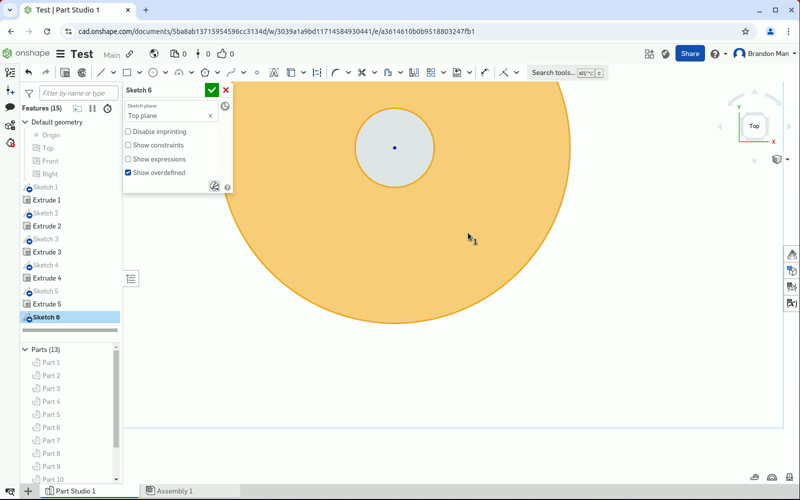
scroll(-6)
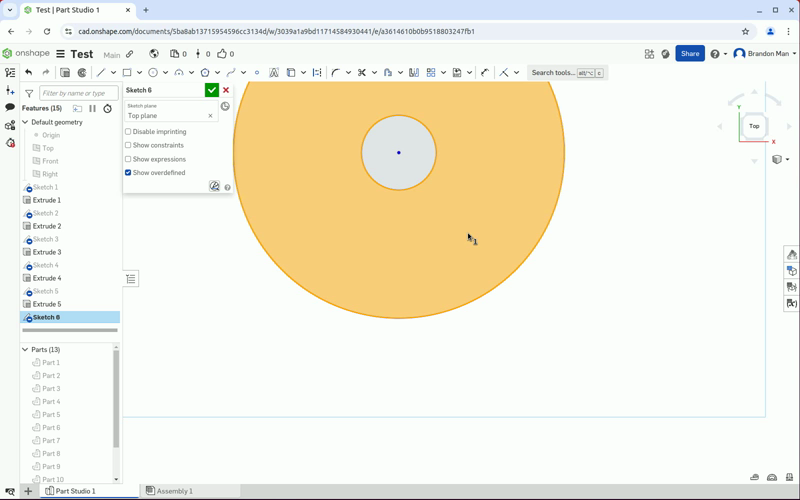
scroll(-6)
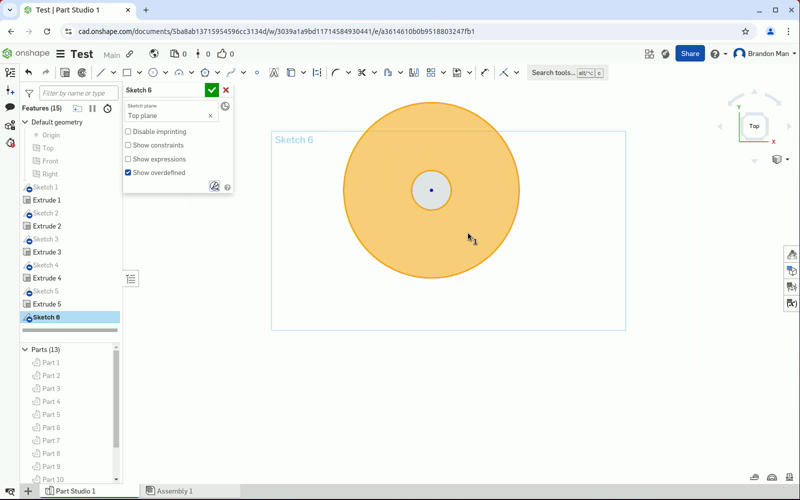
scroll(-6)
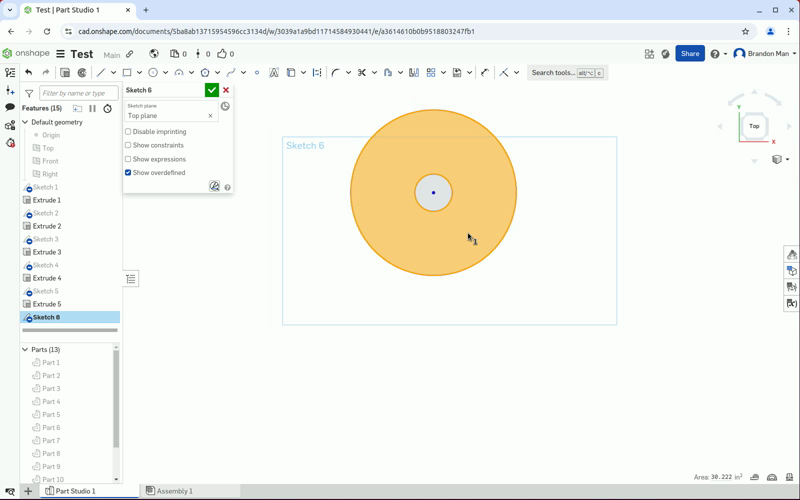
scroll(-6)
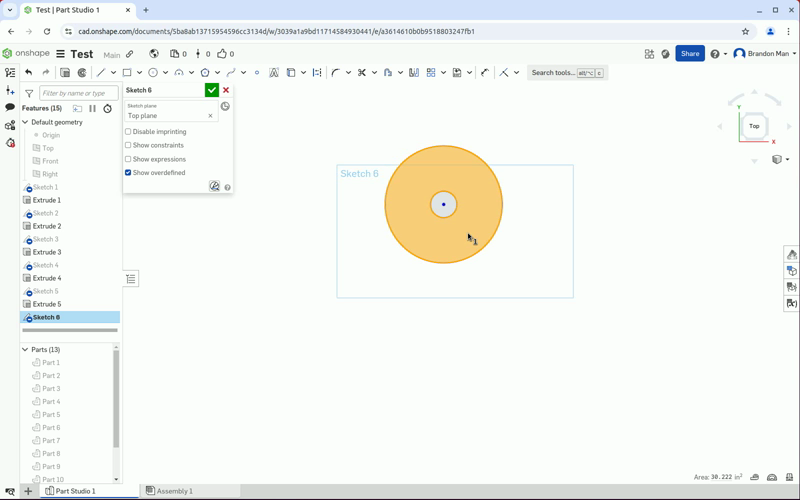
scroll(-6)
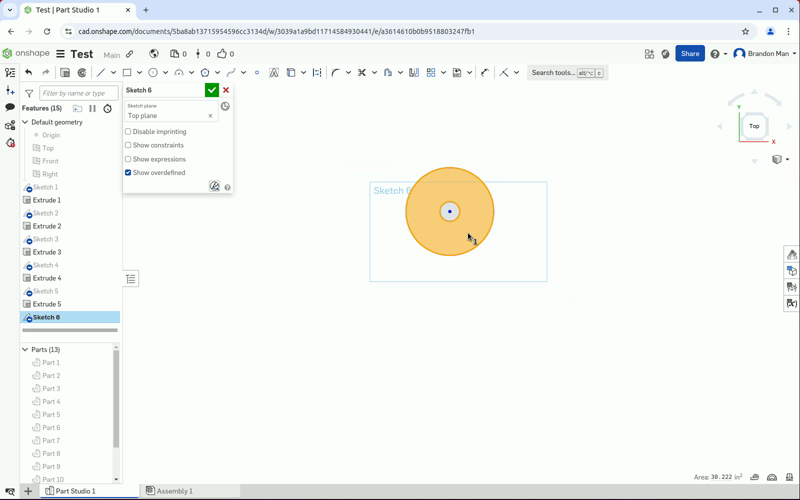
scroll(-6)
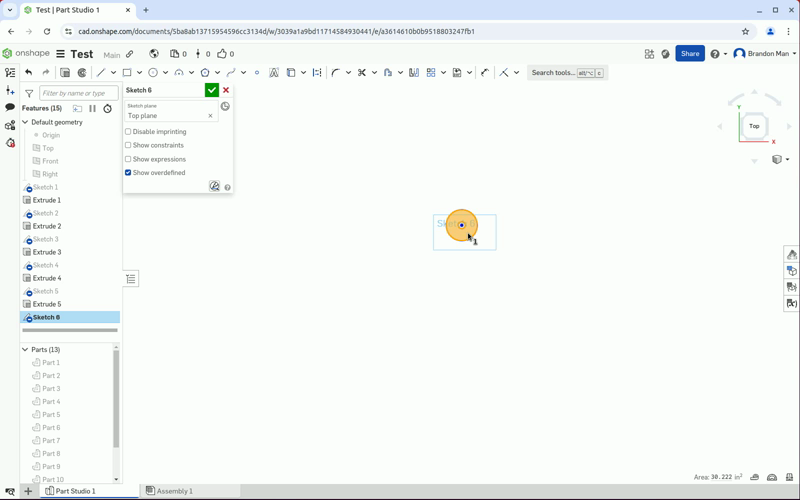
mouse_move(69, 352)
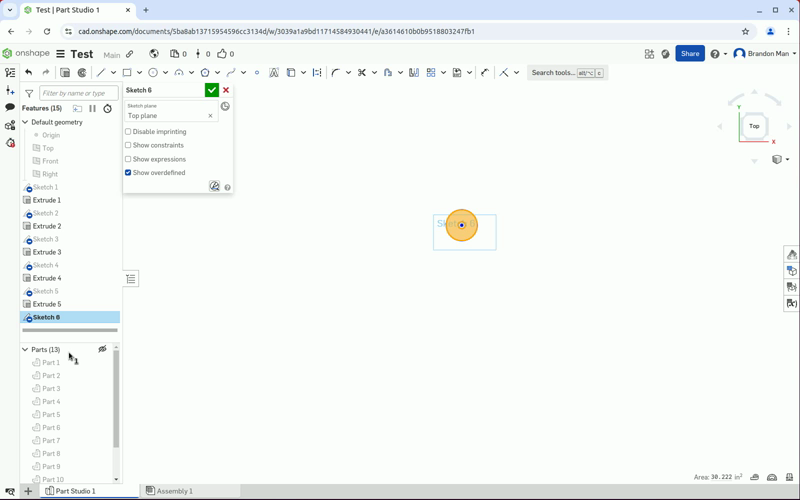
key(shift+y)
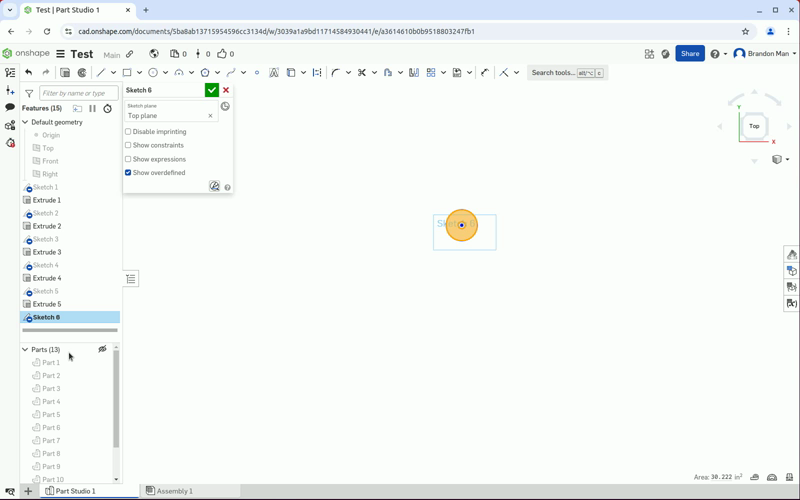
key(shift+e)
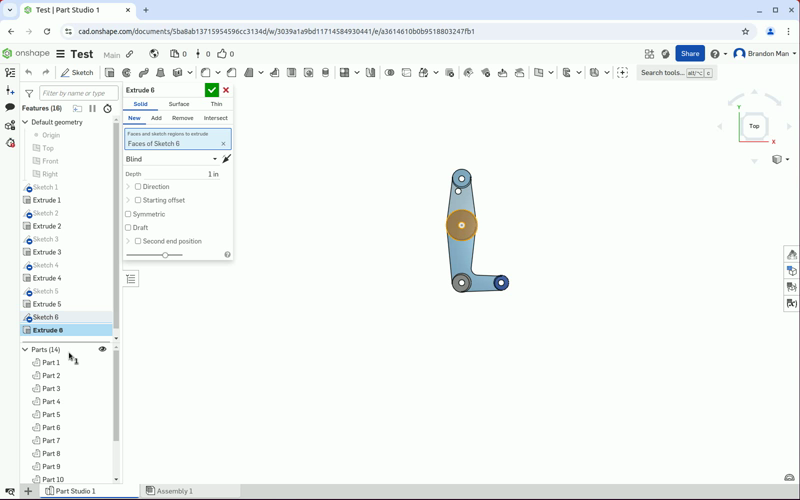
mouse_move(143, 106)
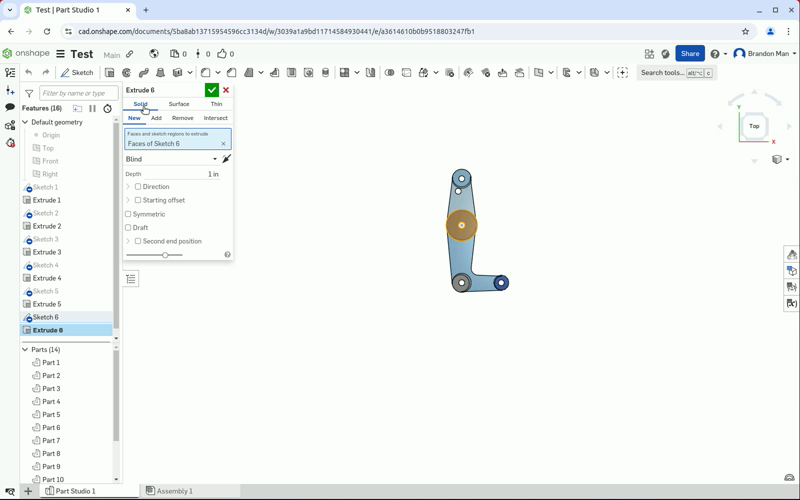
click(143, 106)
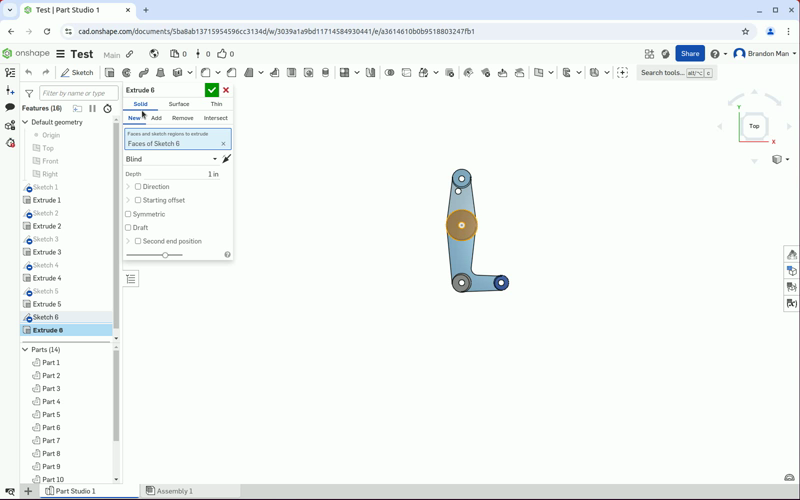
mouse_move(137, 120)
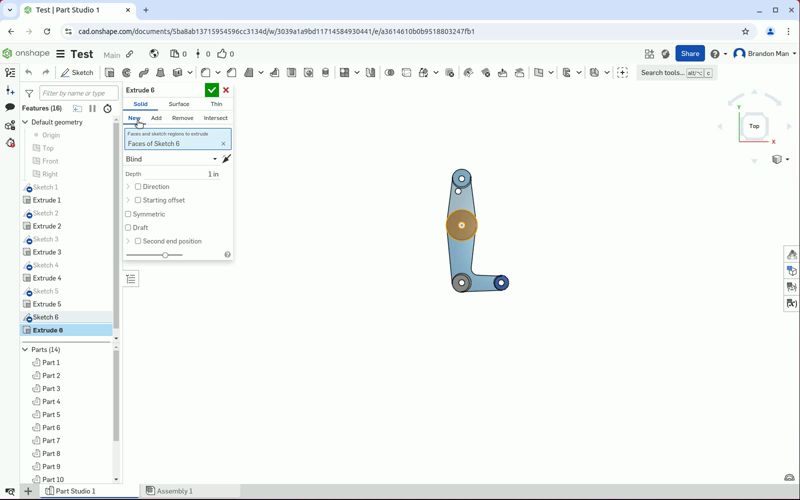
click(137, 120)
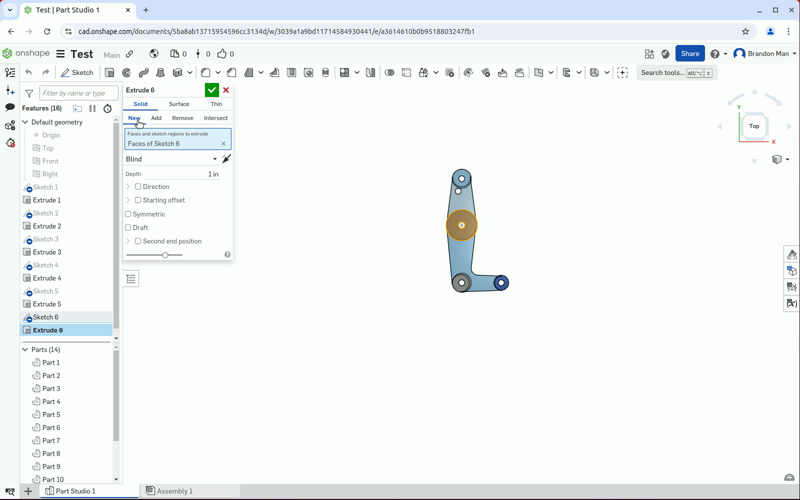
key(tab, 4)
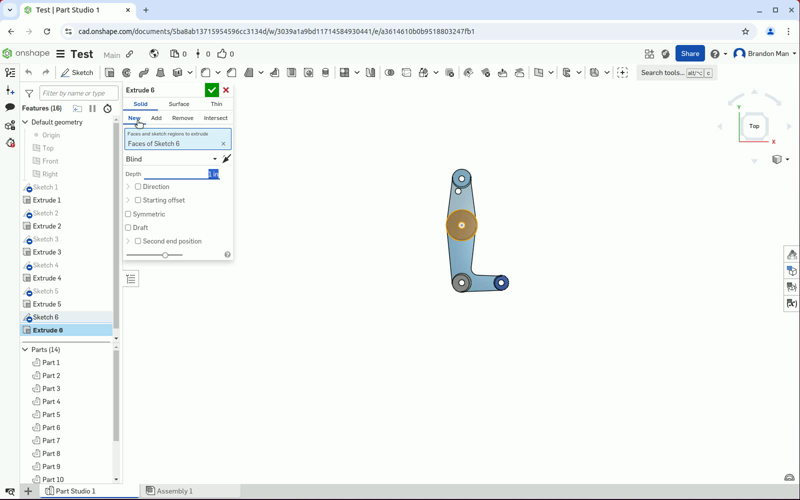
text(0.481)
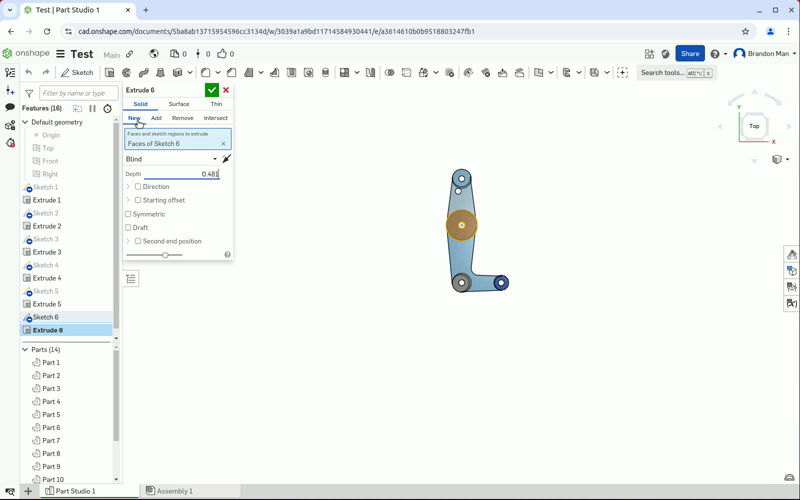
key(enter)
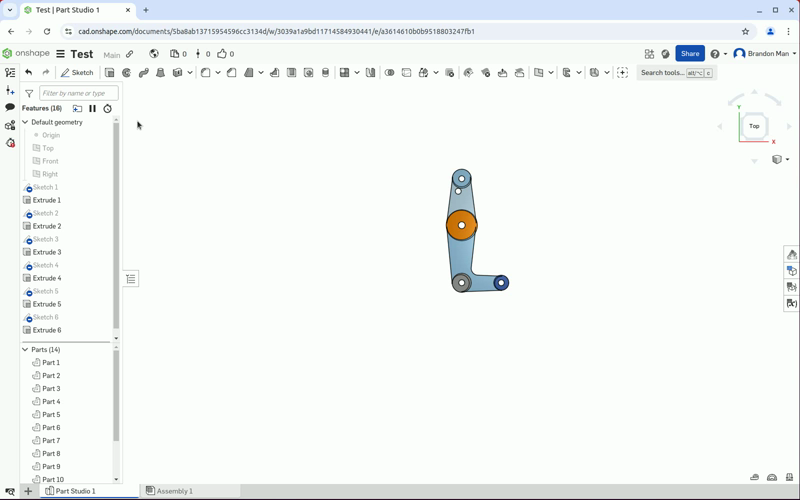
key(shift+h)
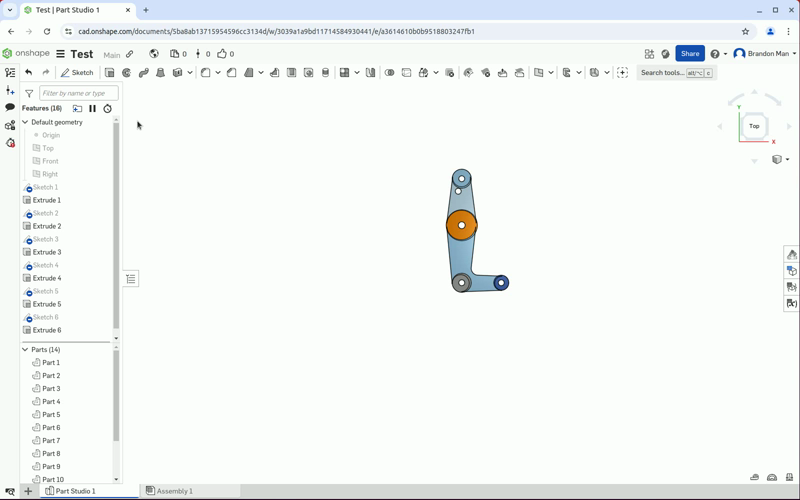
key(shift+h)
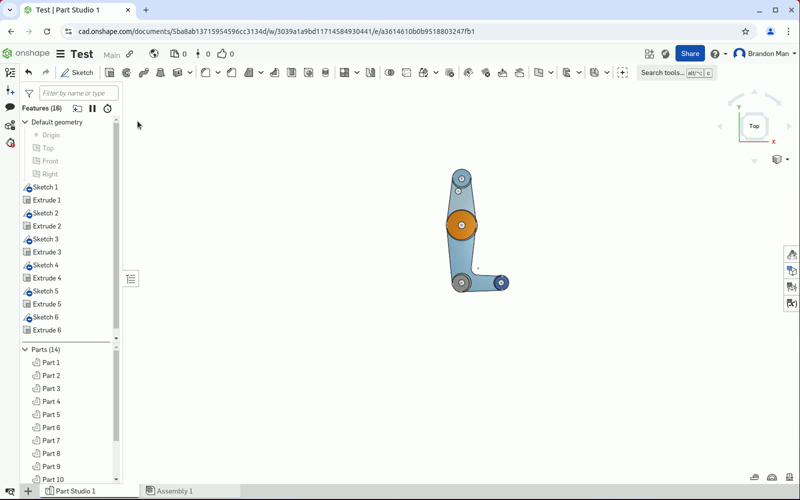
key(shift+7)
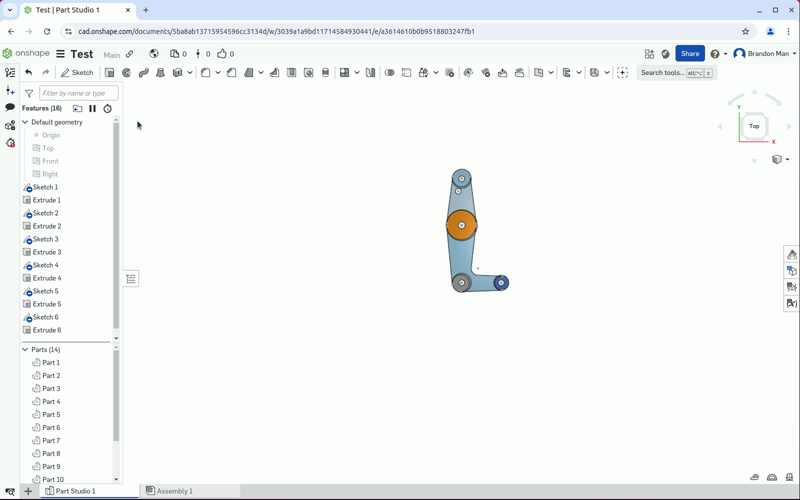
key(up, 3)
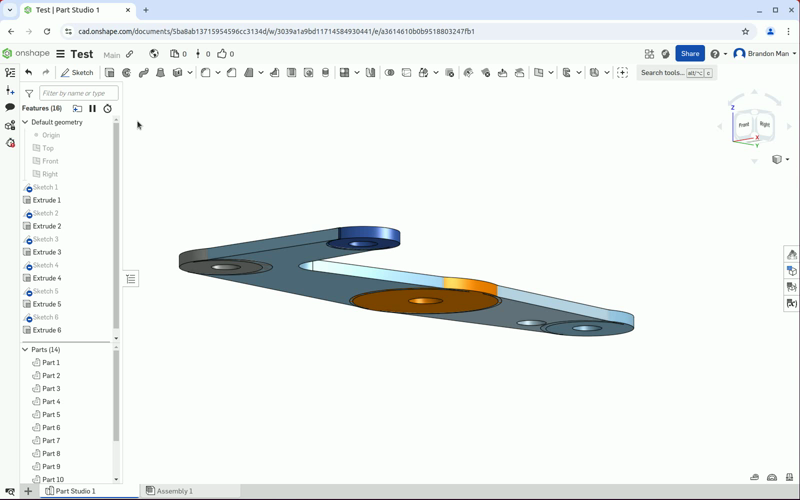
key(left, 3)
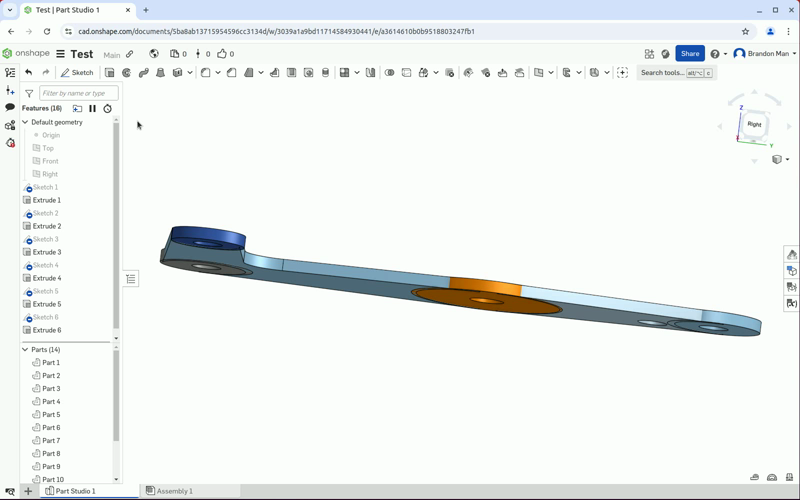
key(right, 3)
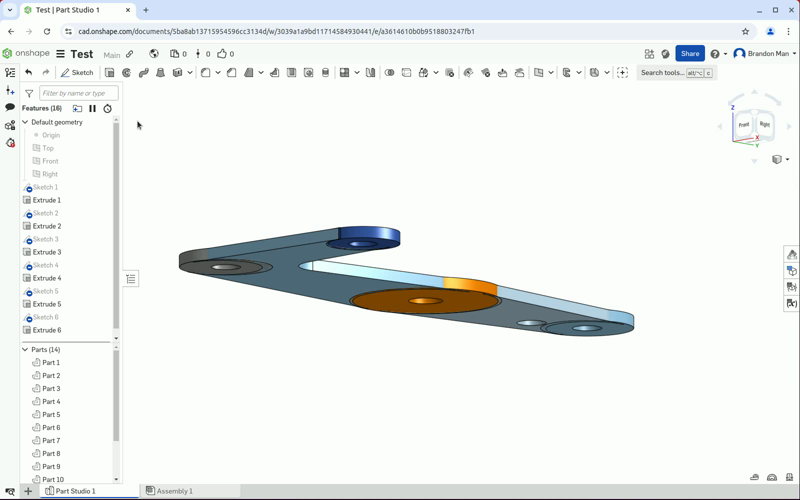
key(down, 3)
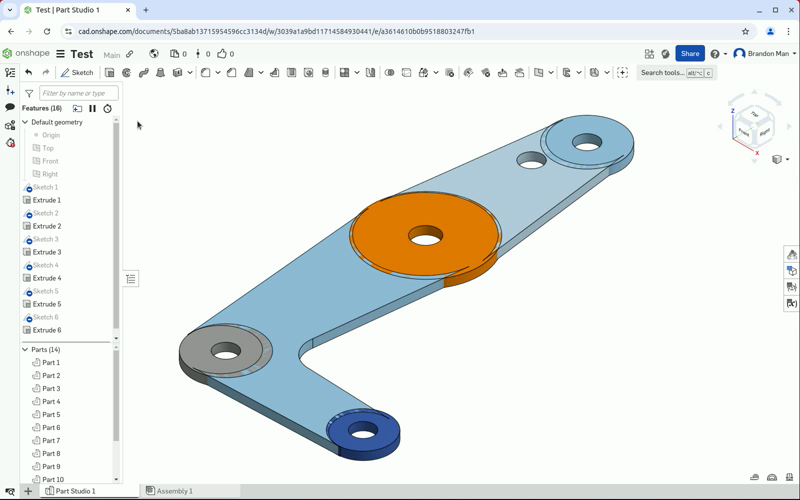
mouse_move(69, 189)
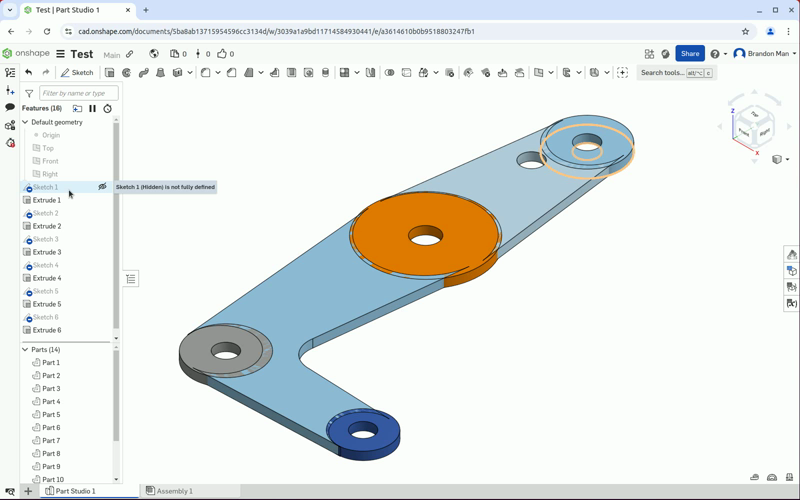
click(69, 189)